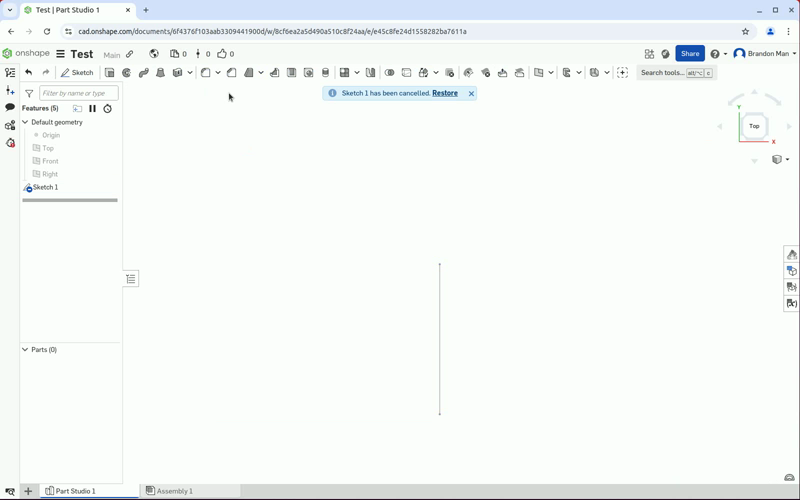
key(shift+h)
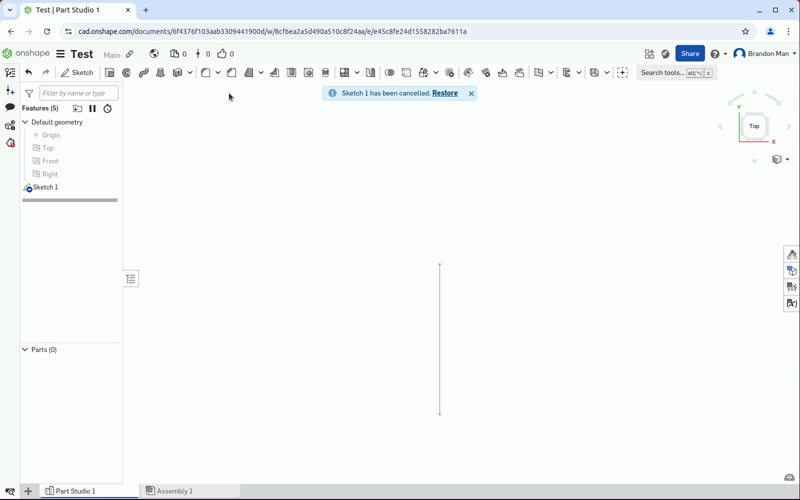
key(shift+s)
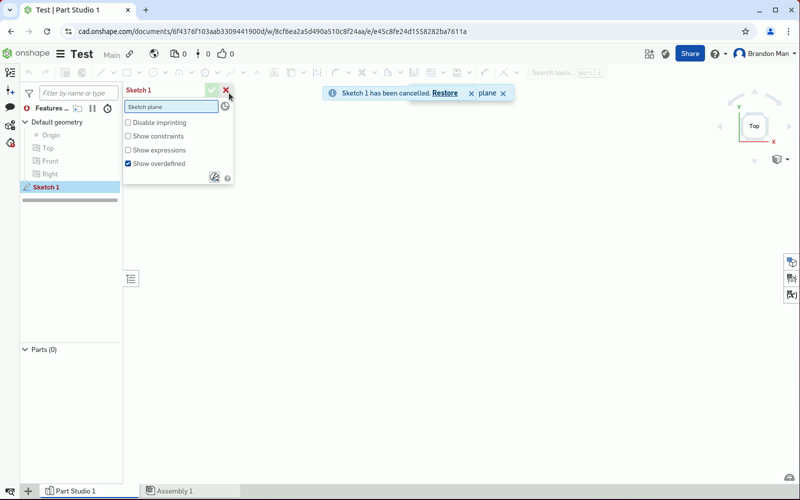
mouse_move(73, 150)
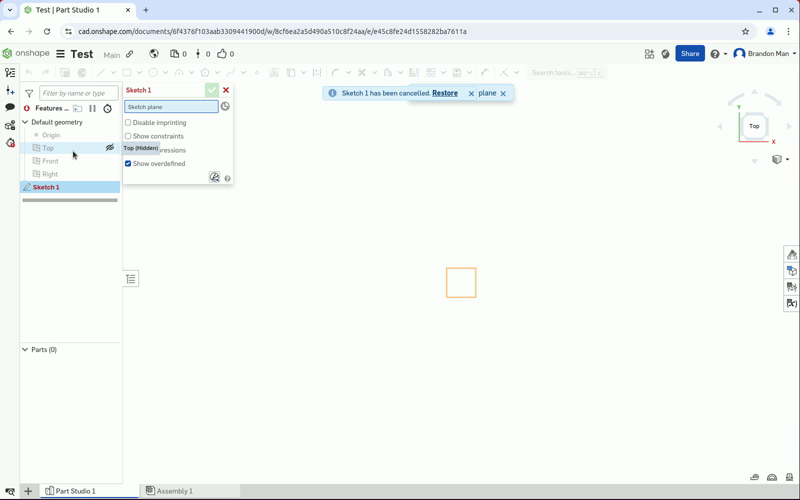
click(73, 150)
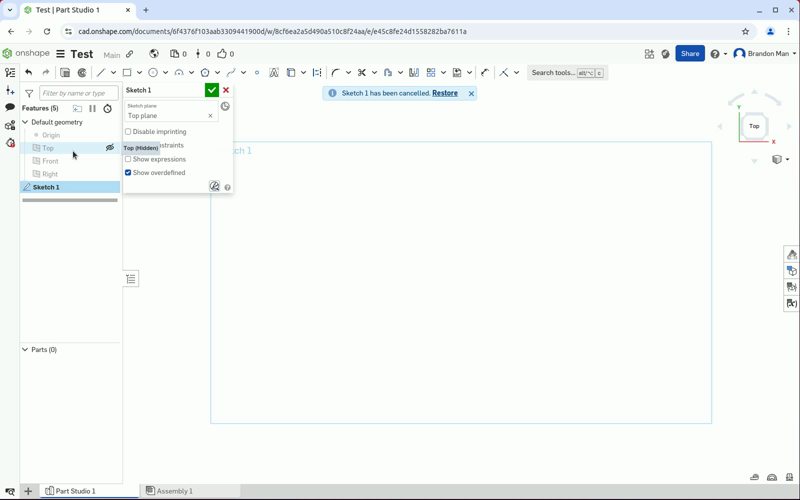
mouse_move(73, 352)
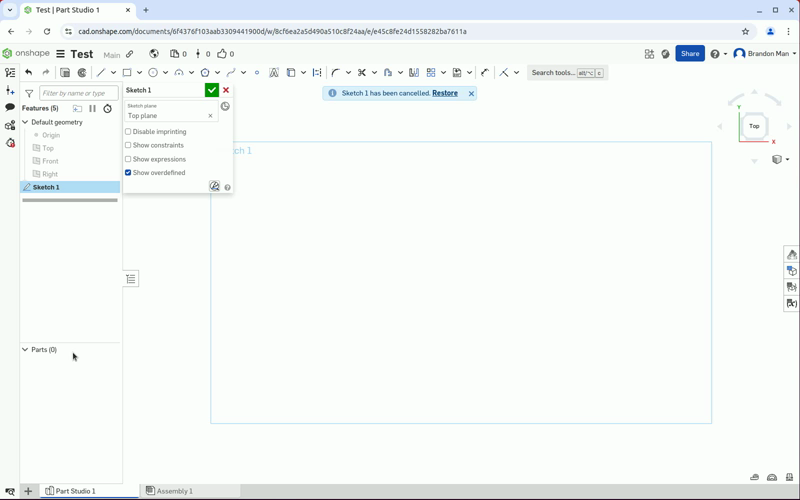
key(y)
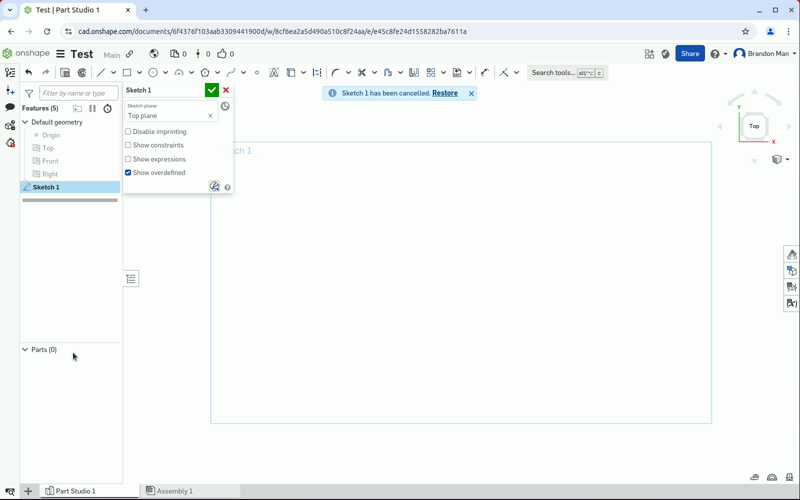
key(c)
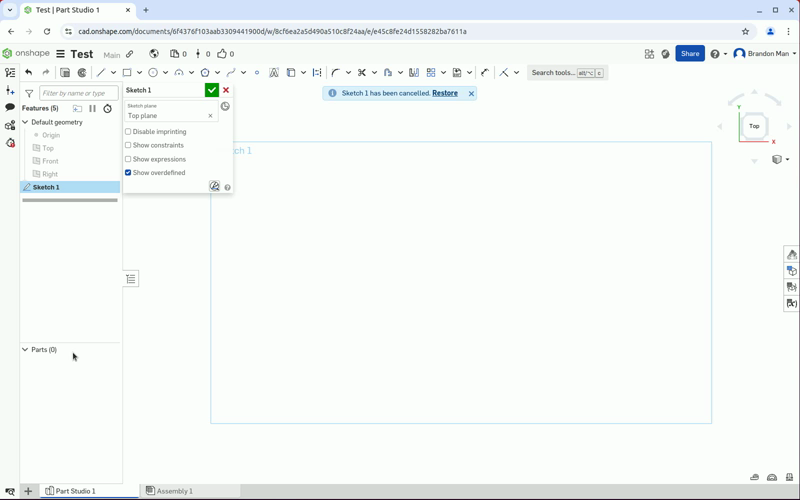
key_down(shift)
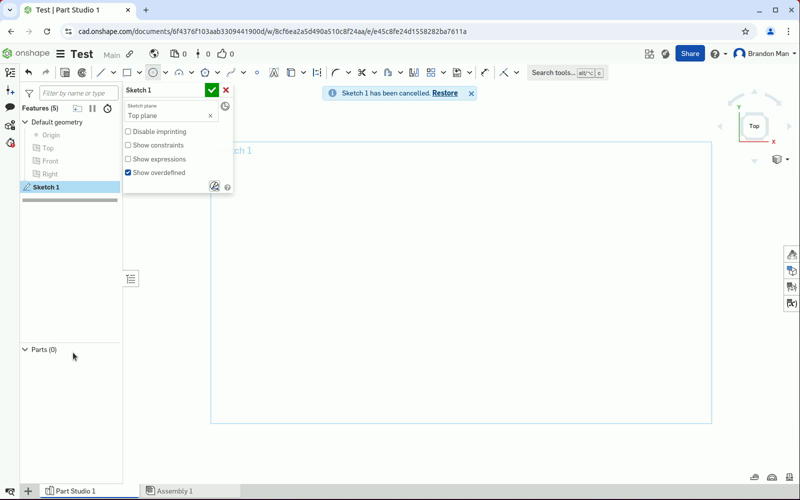
mouse_move(461, 282)
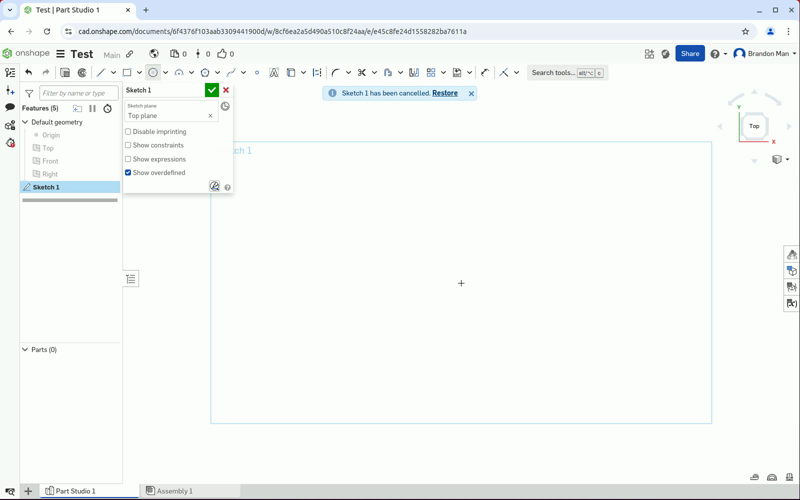
click(461, 282)
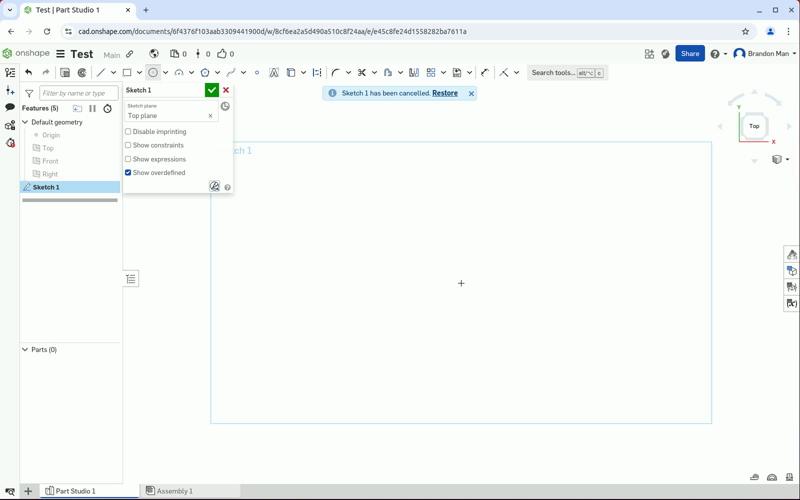
key_up(shift)
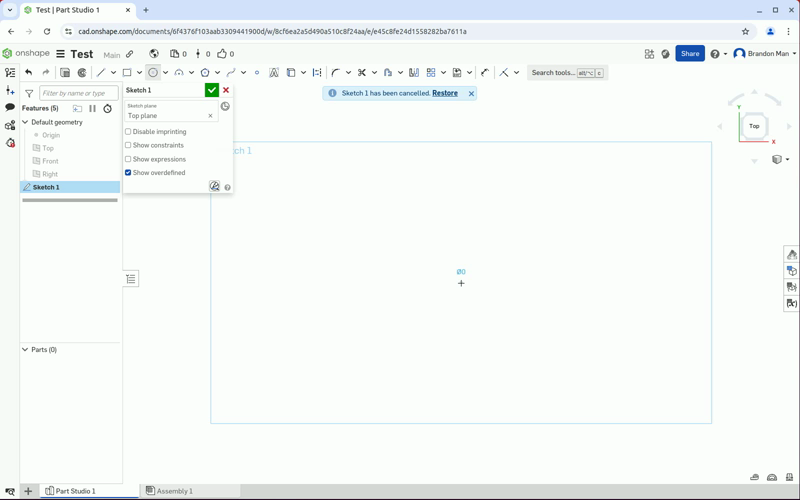
mouse_move(574, 282)
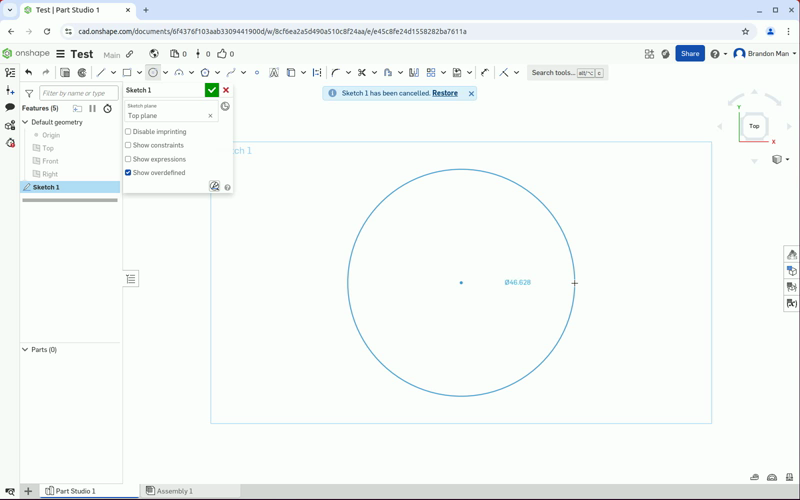
click(574, 282)
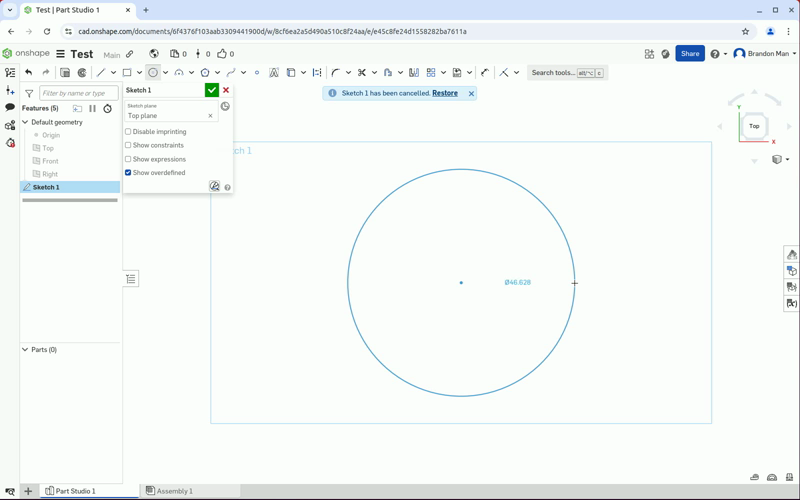
key(esc)
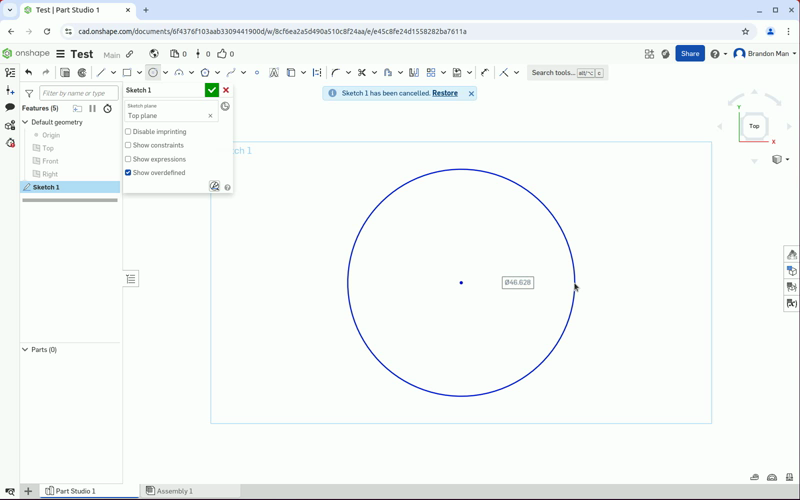
key(c)
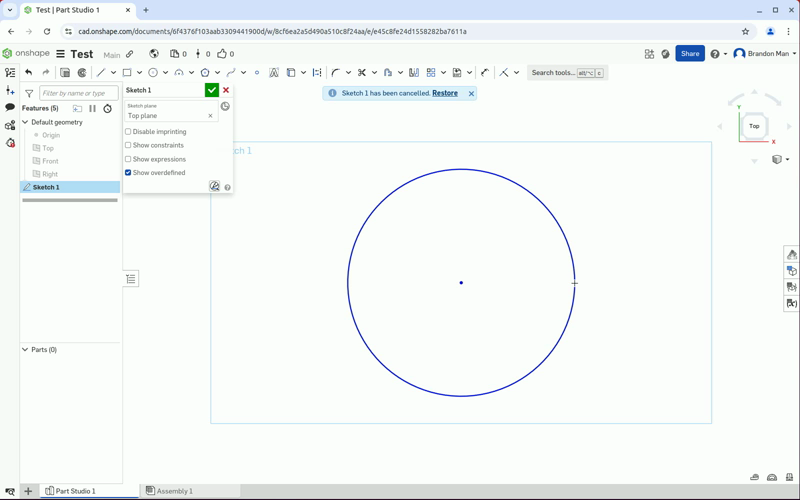
key_down(shift)
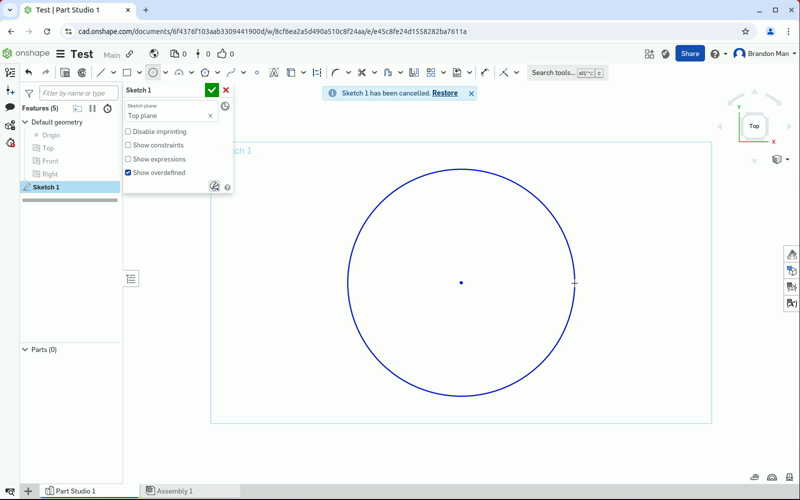
mouse_move(461, 282)
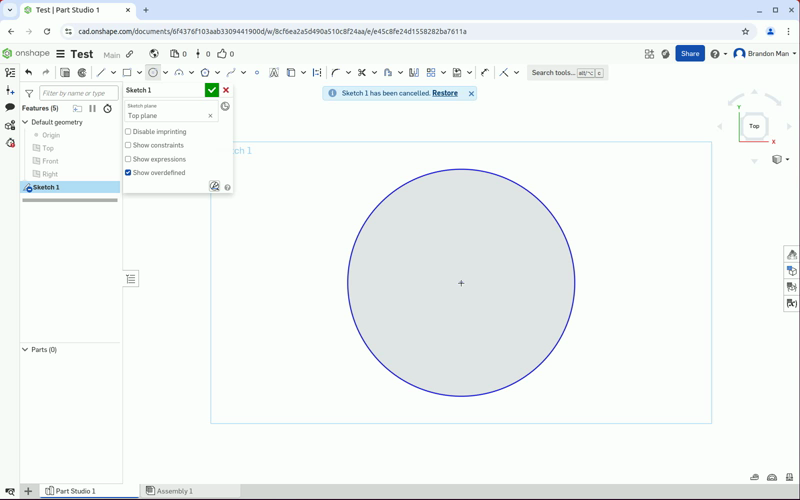
click(461, 282)
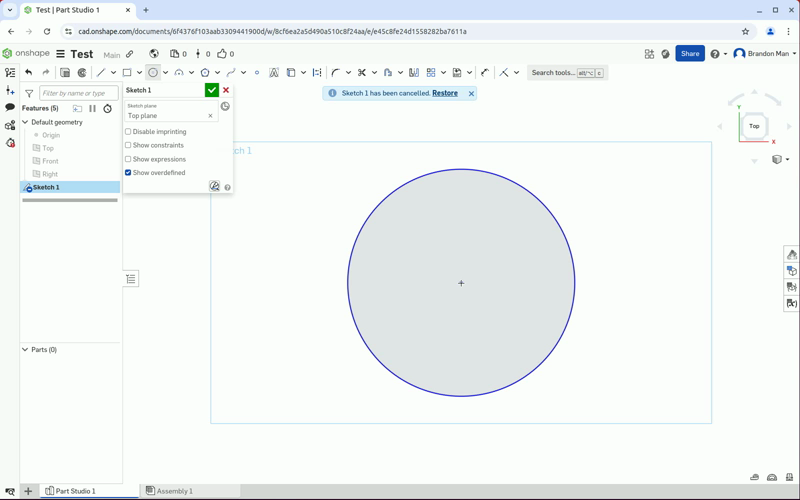
key_up(shift)
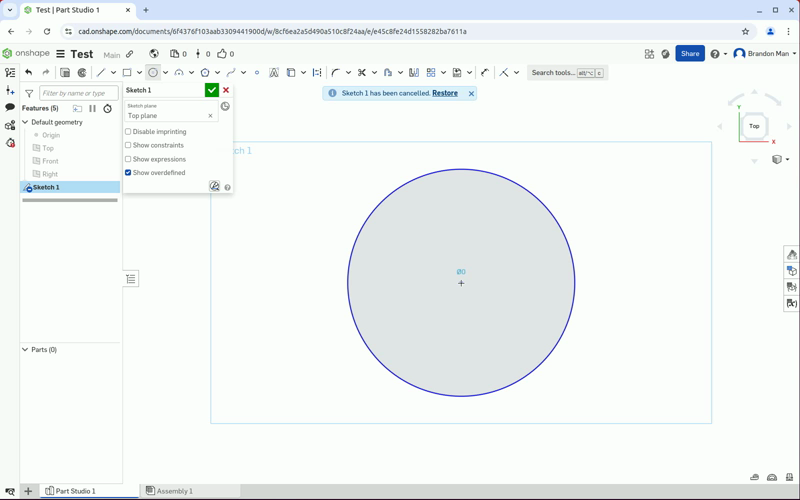
mouse_move(555, 282)
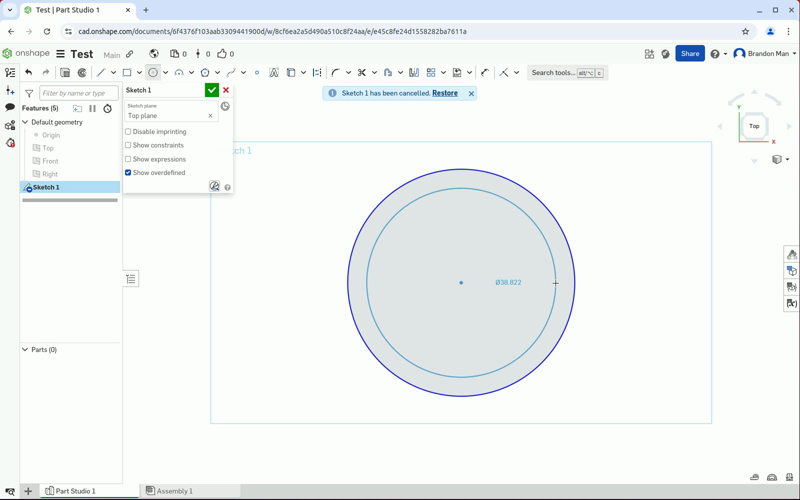
click(555, 282)
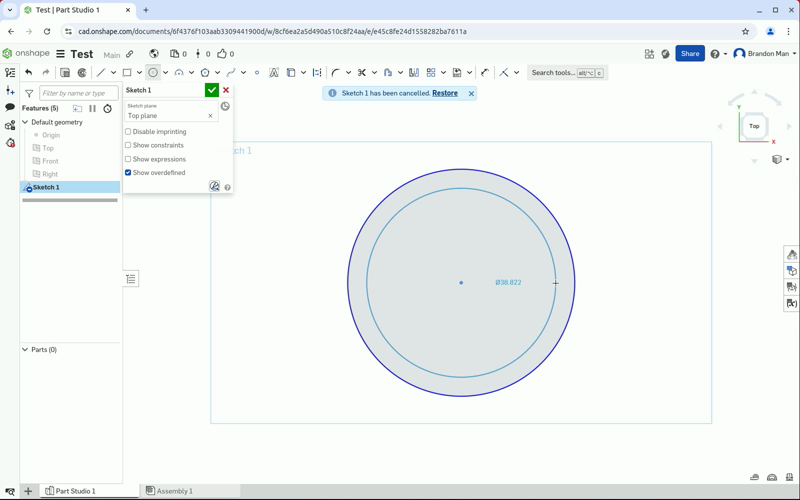
key(esc)
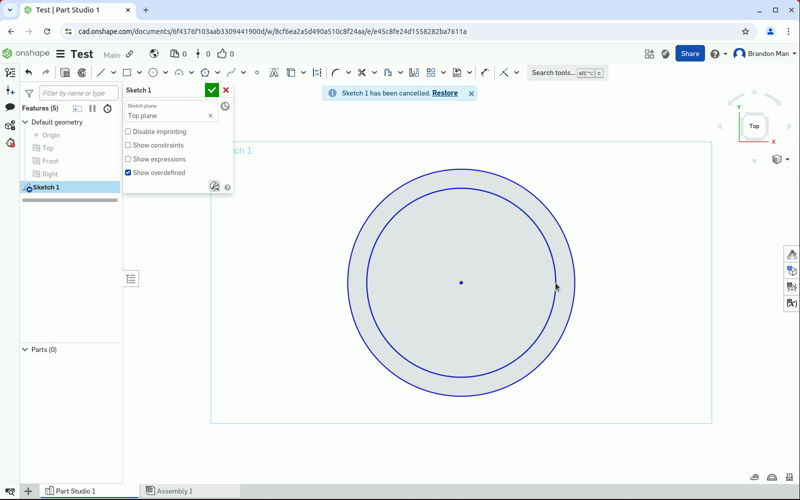
mouse_move(396, 362)
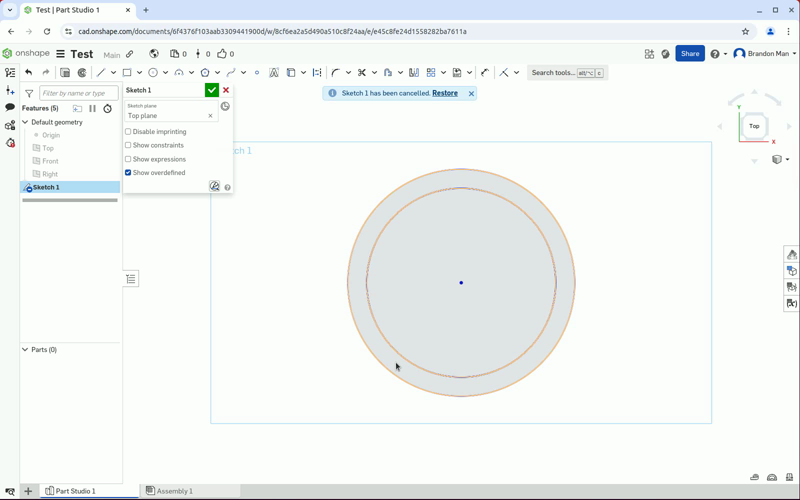
click(396, 362)
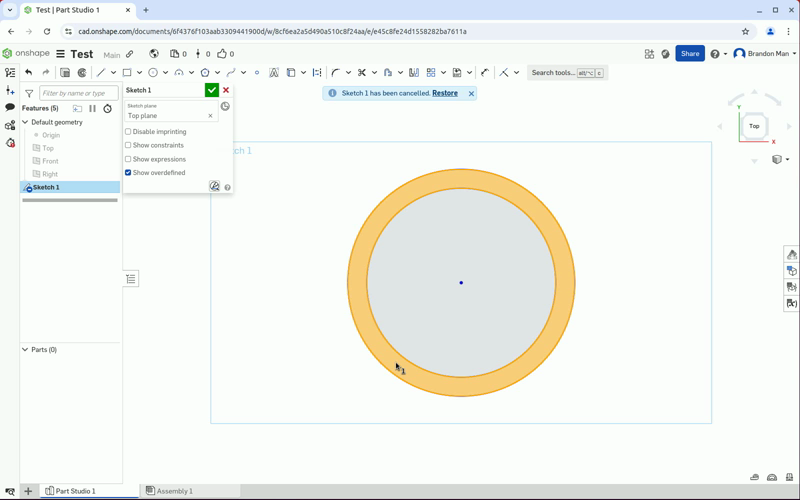
mouse_move(73, 352)
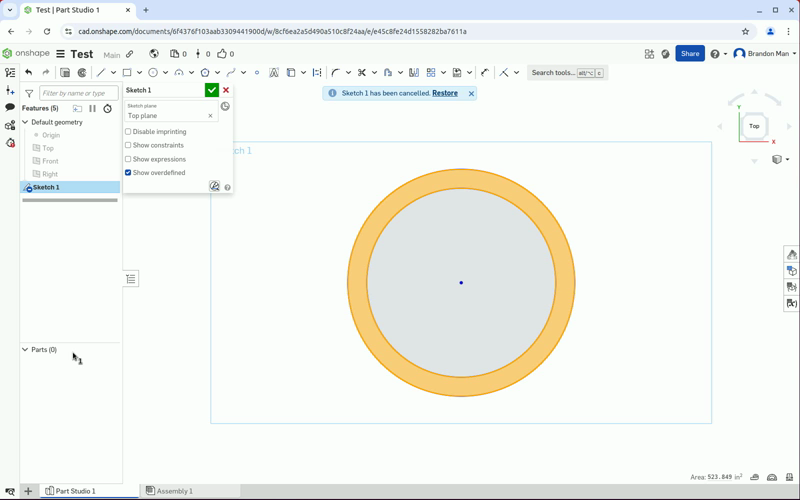
key(shift+y)
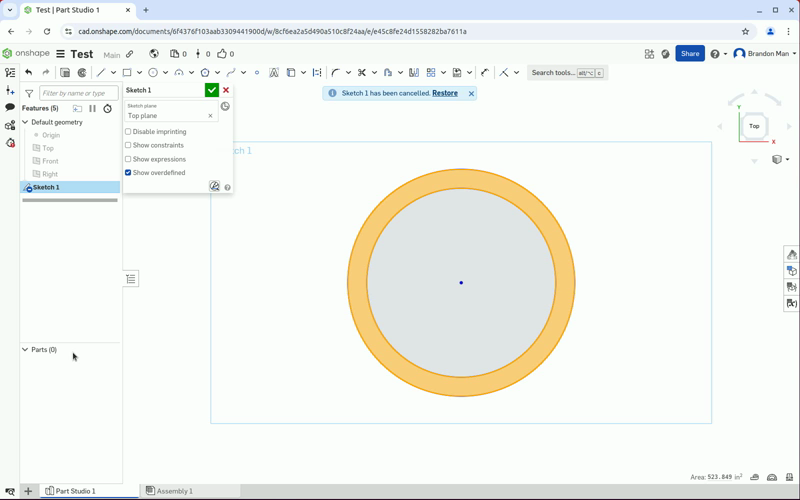
key(shift+e)
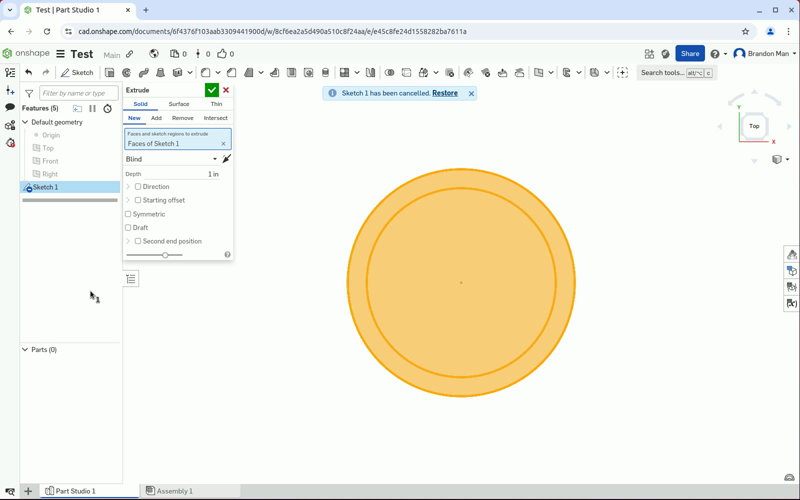
mouse_move(143, 106)
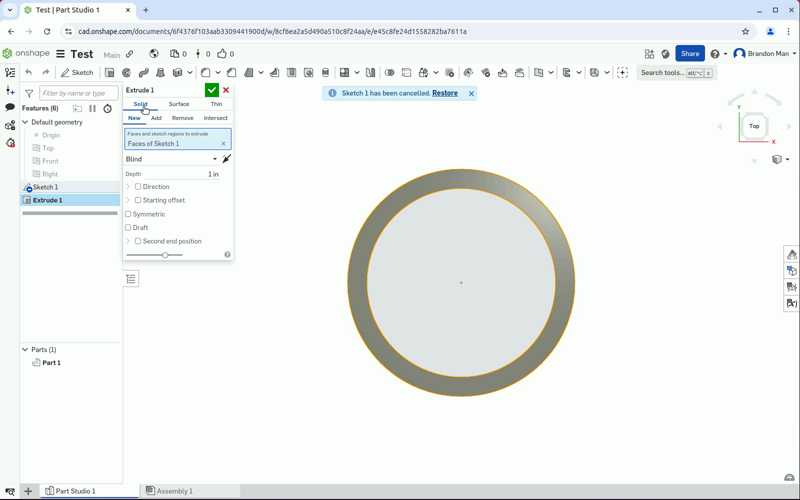
click(143, 106)
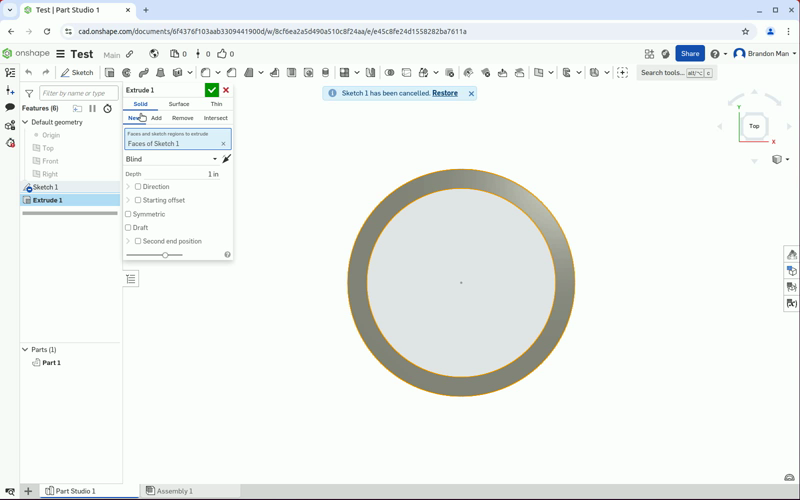
mouse_move(137, 120)
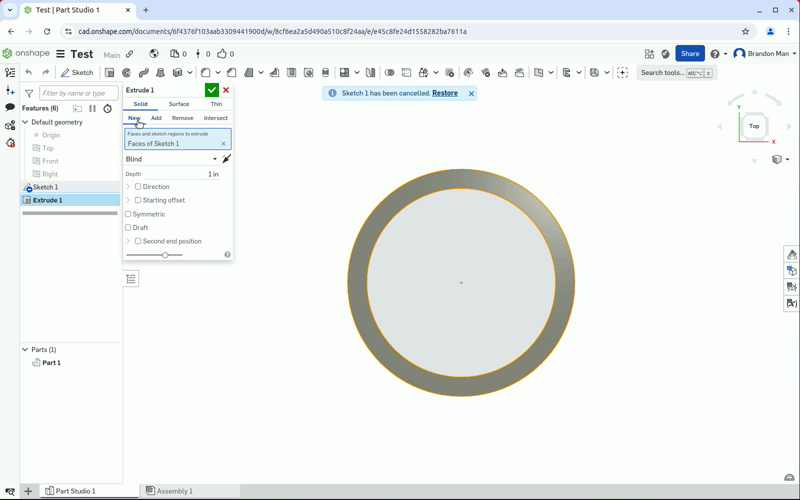
click(137, 120)
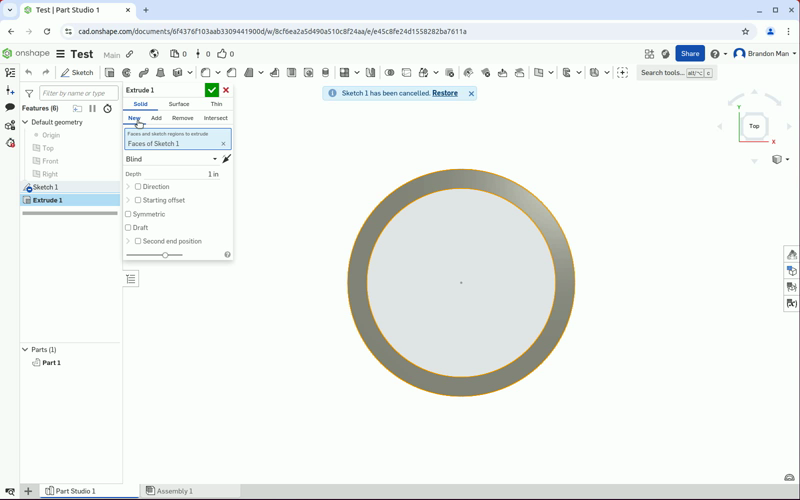
key(tab, 4)
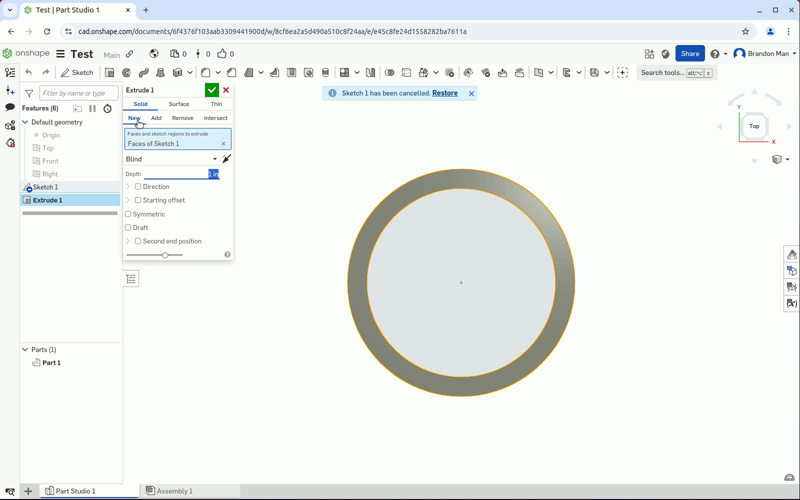
text(3.851)
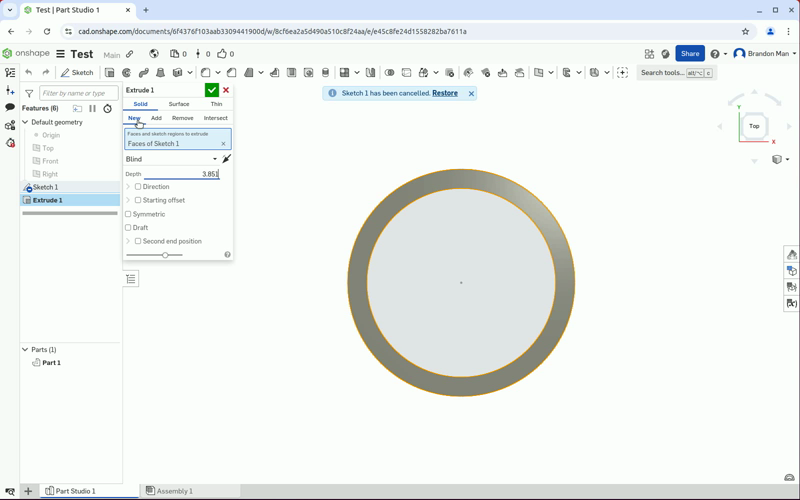
key(enter)
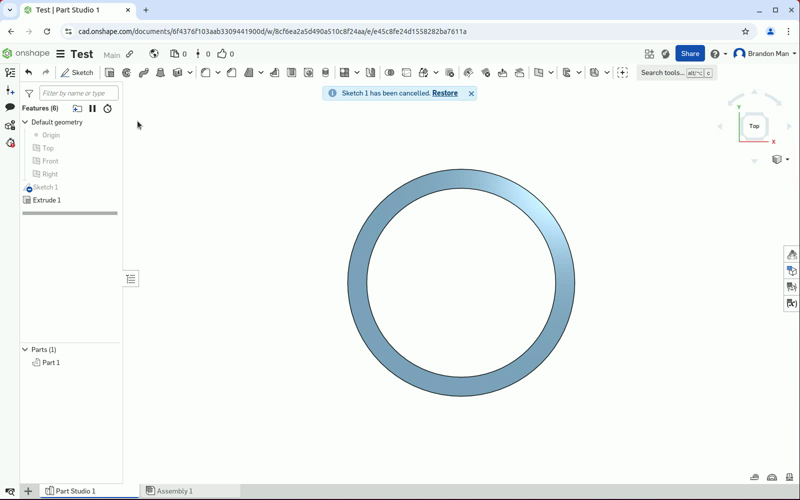
key(shift+h)
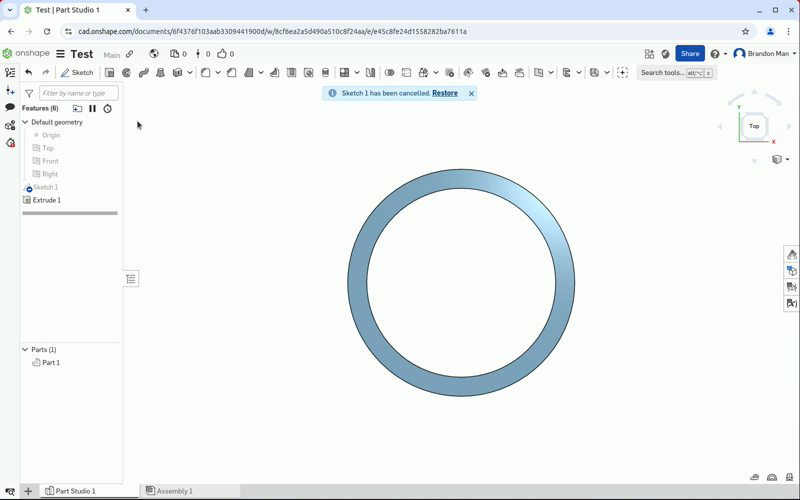
key(shift+h)
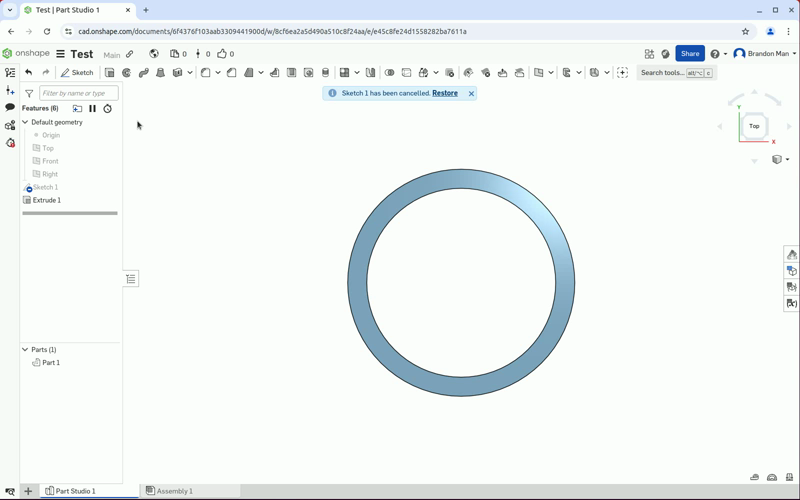
mouse_move(73, 189)
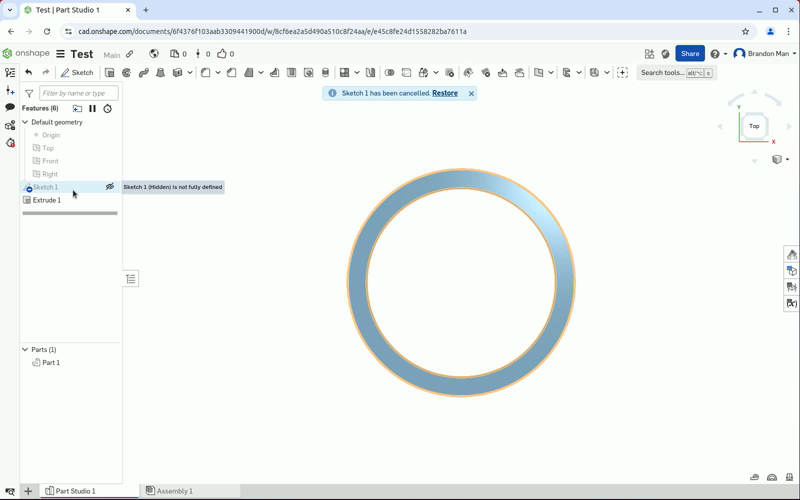
click(73, 189)
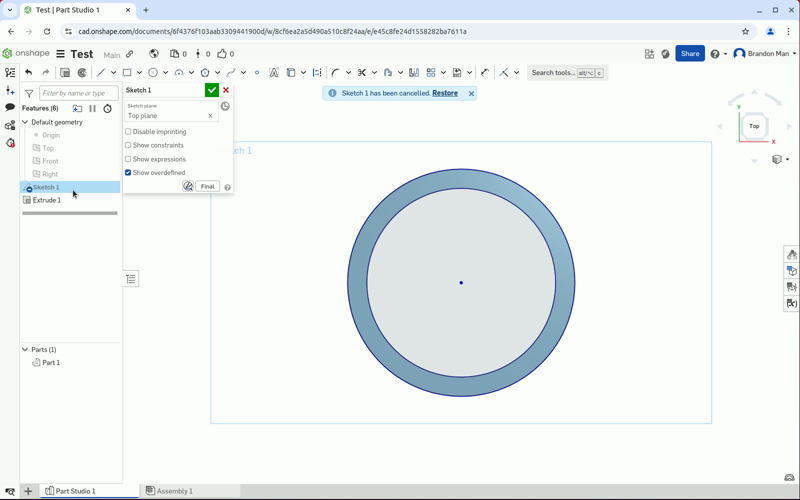
mouse_move(229, 92)
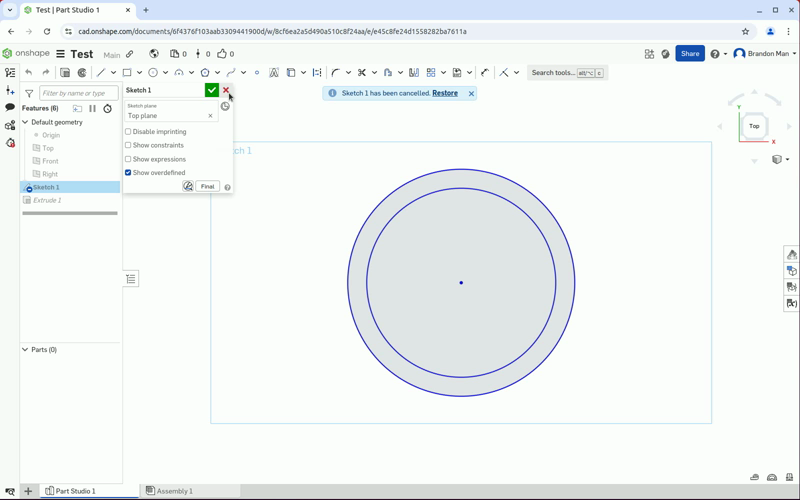
click(229, 92)
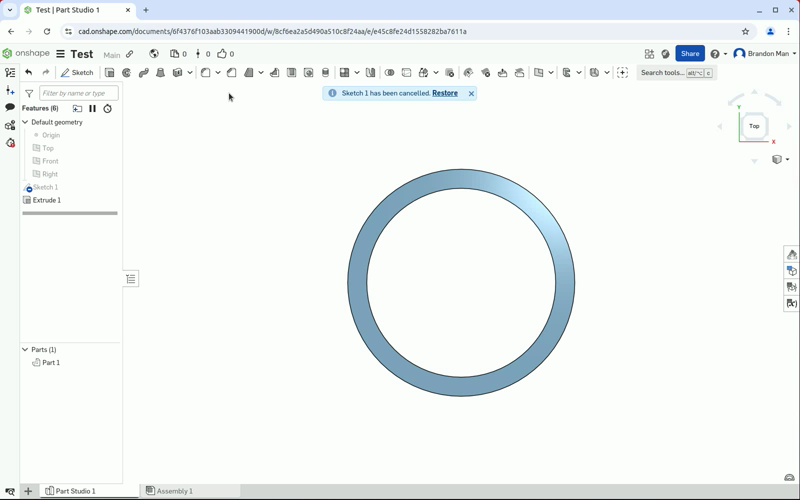
mouse_move(541, 75)
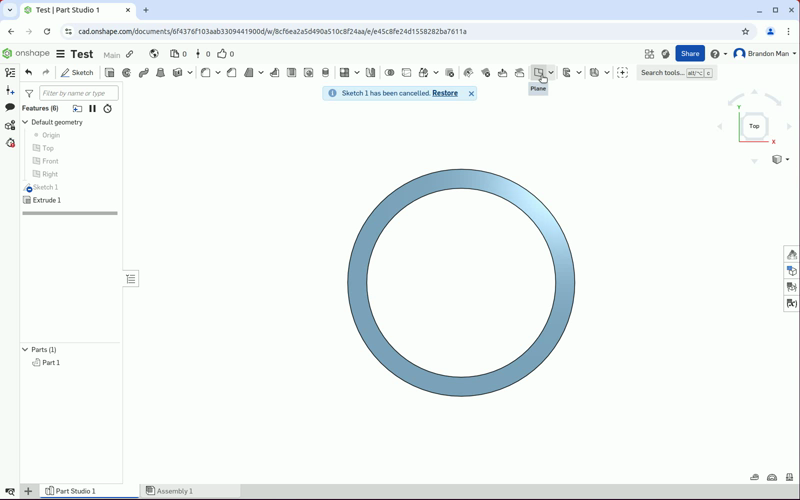
click(541, 75)
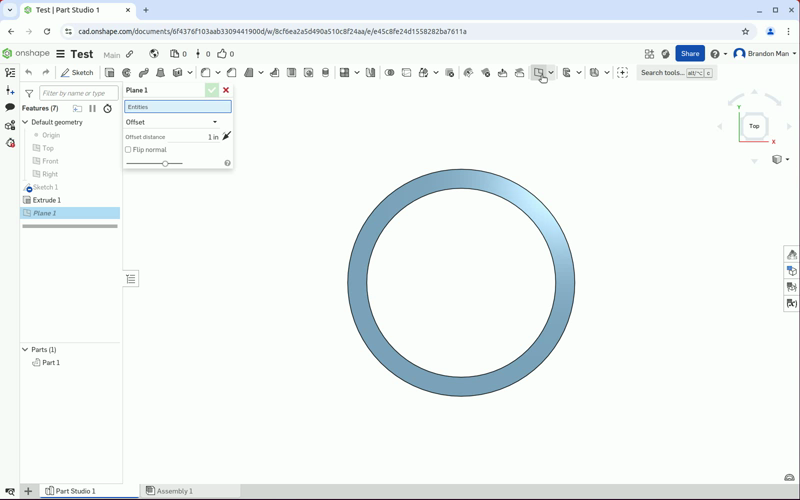
mouse_move(73, 150)
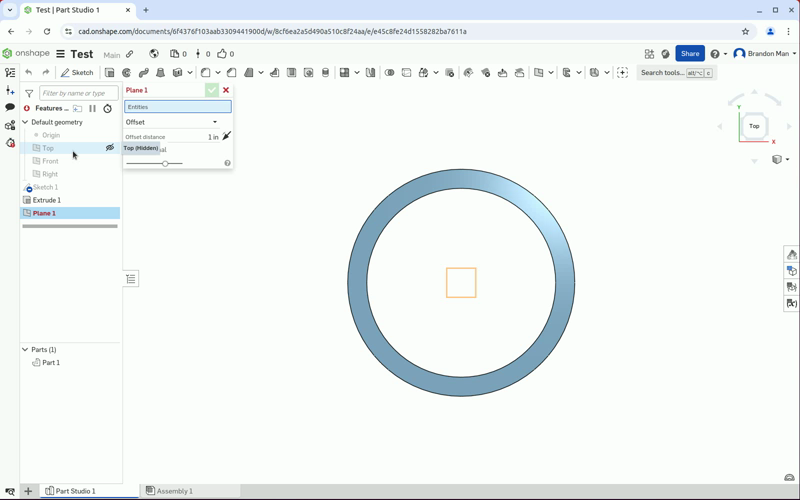
click(73, 150)
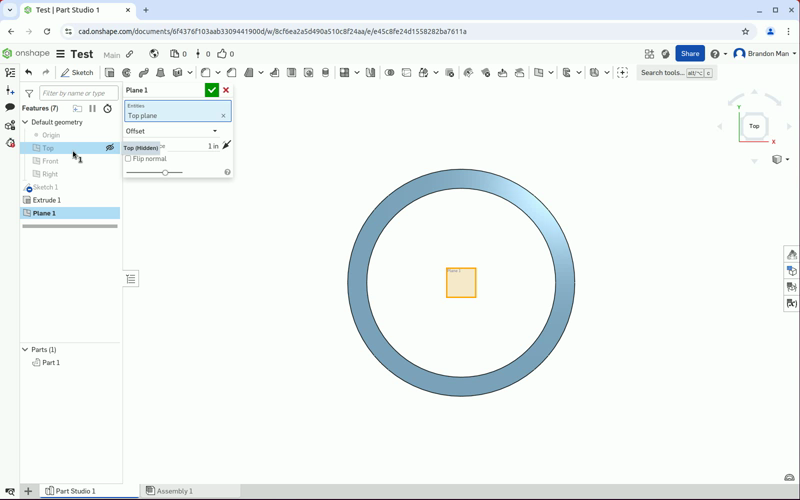
key(tab, 2)
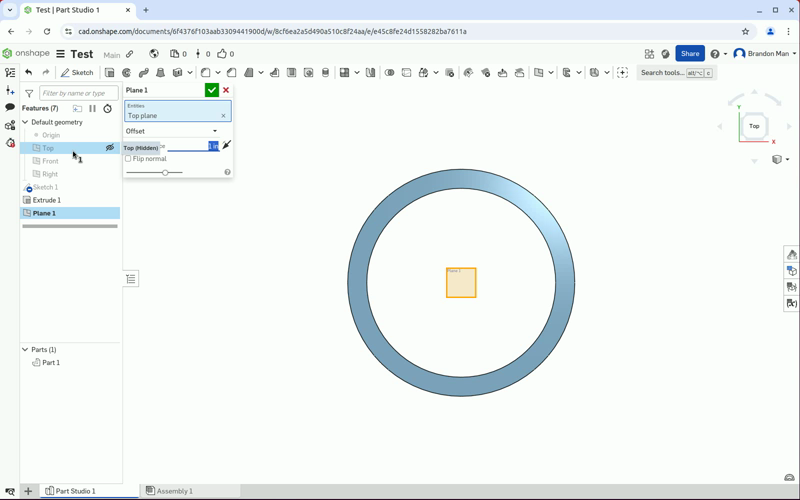
text(3.851)
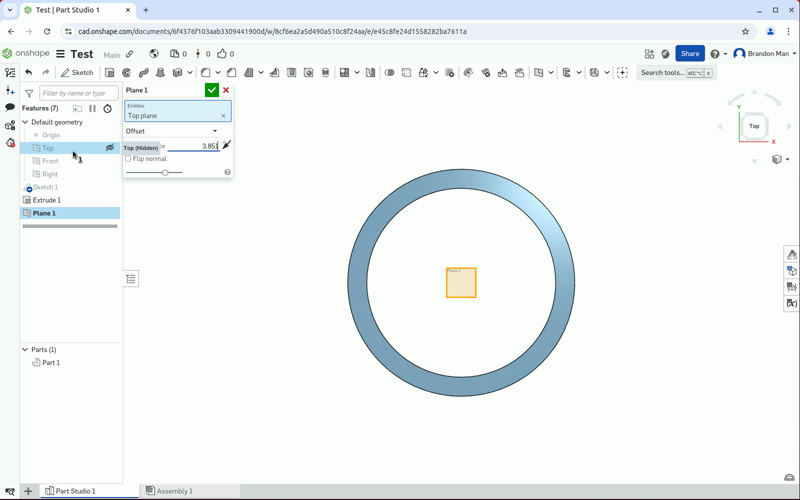
key(enter, 2)
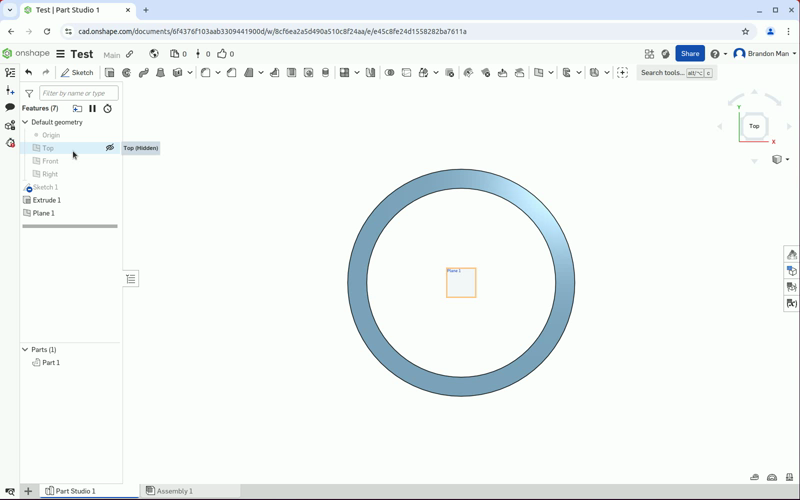
key(shift+s)
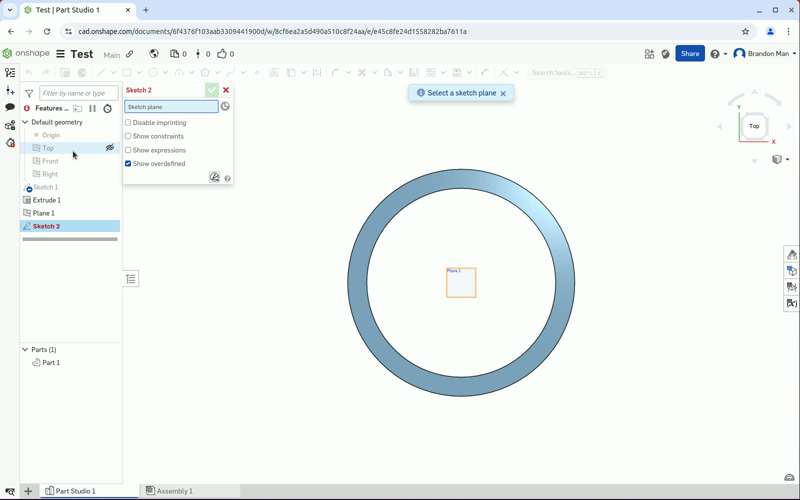
mouse_move(73, 215)
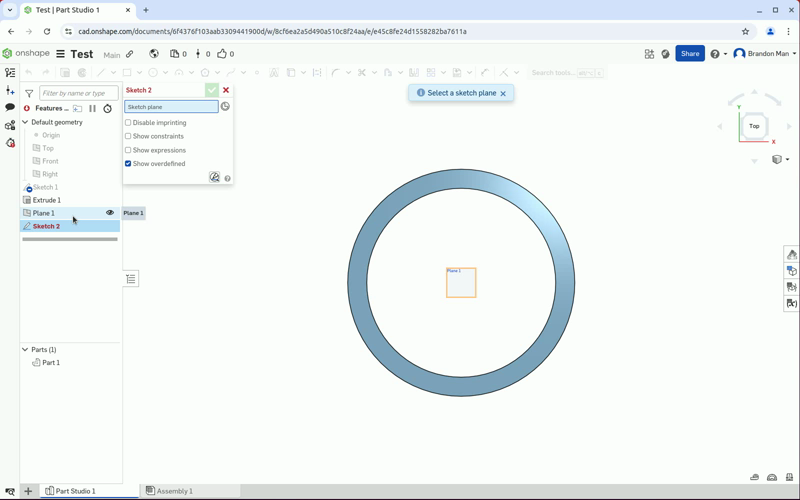
click(73, 215)
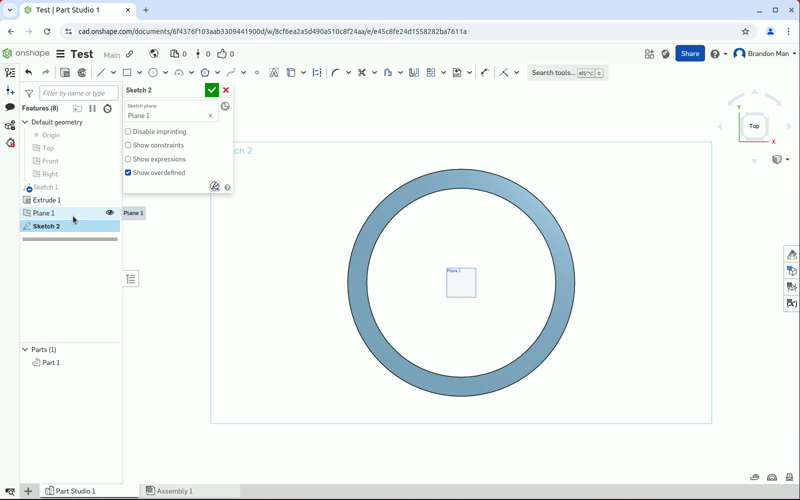
mouse_move(73, 352)
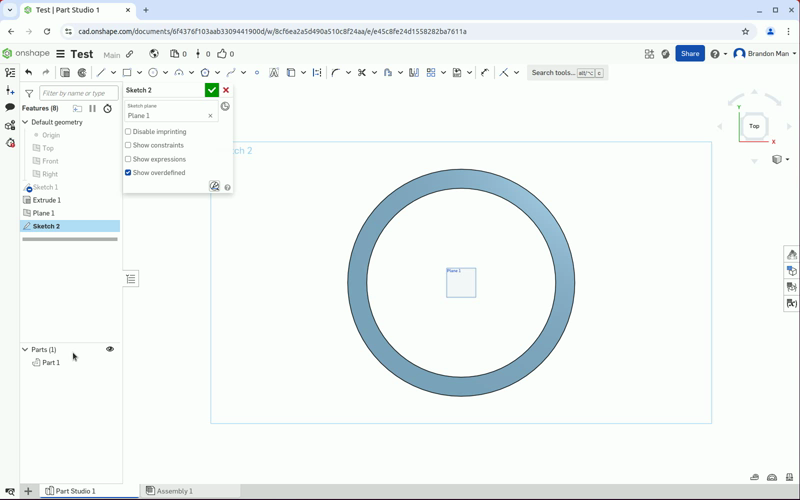
key(y)
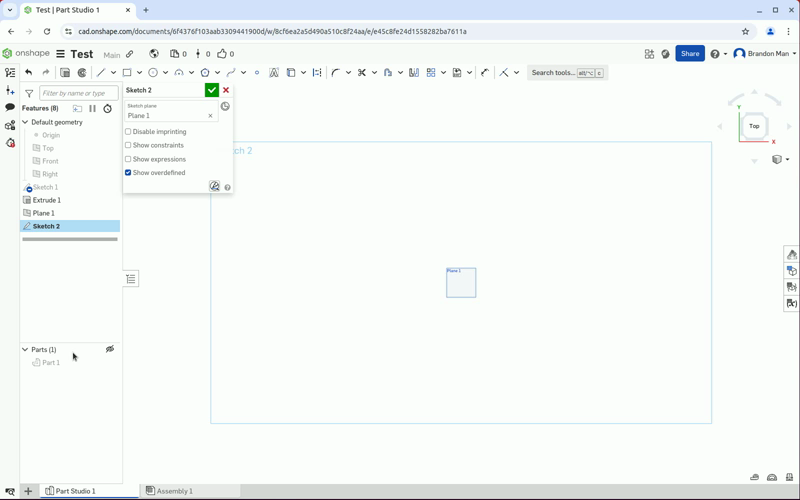
key(c)
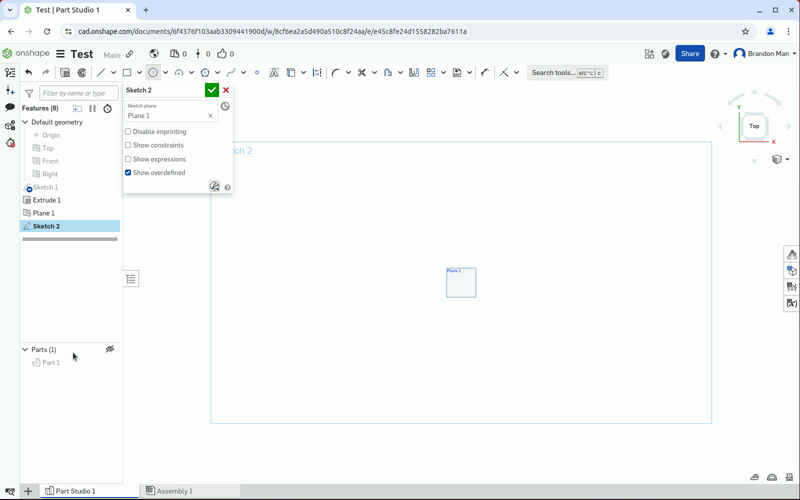
key_down(shift)
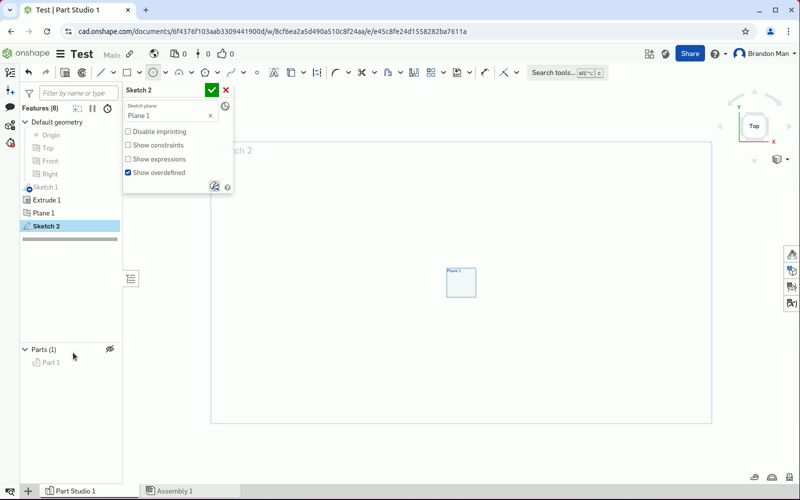
mouse_move(461, 282)
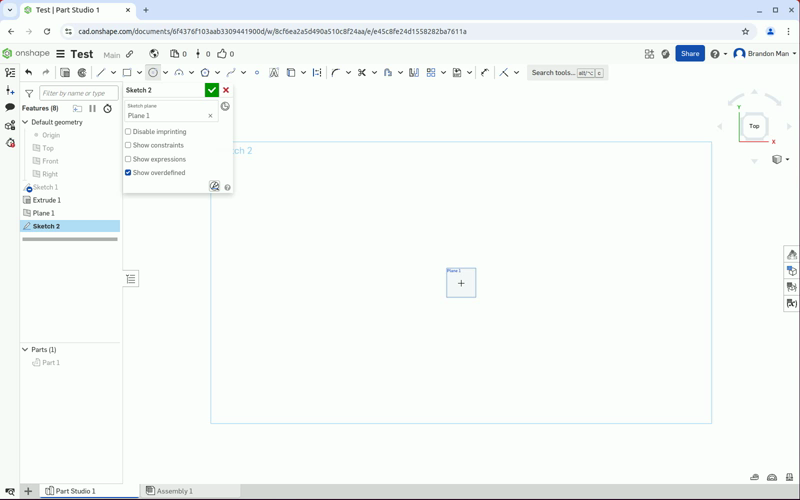
click(461, 282)
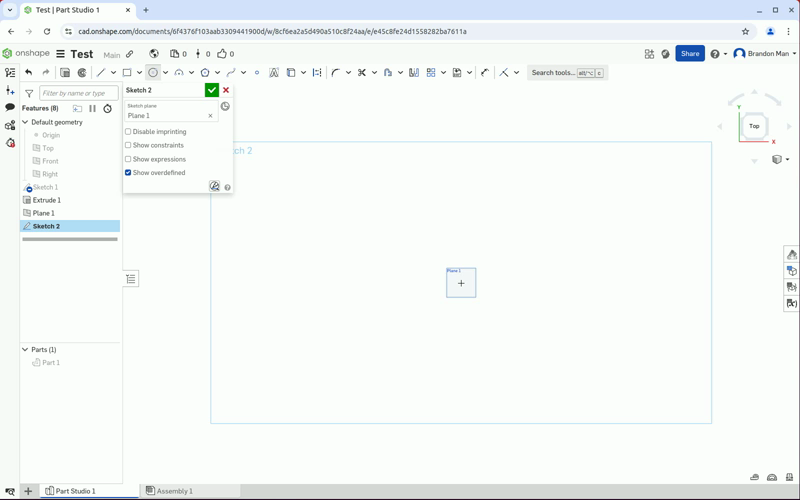
key_up(shift)
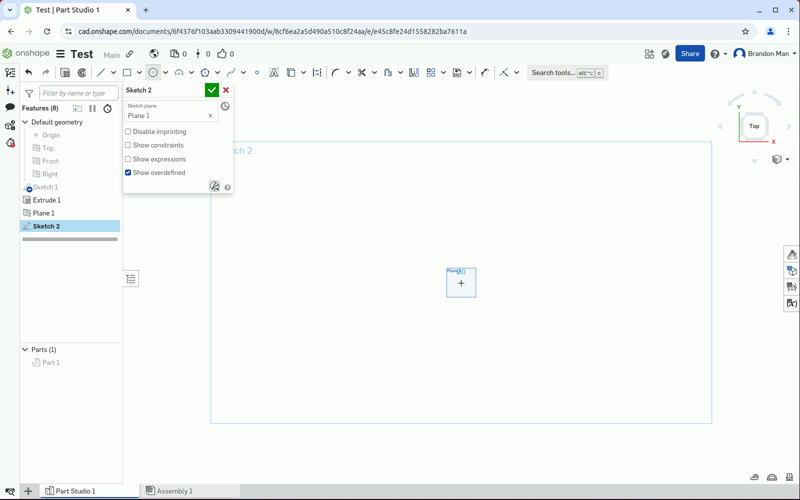
mouse_move(566, 282)
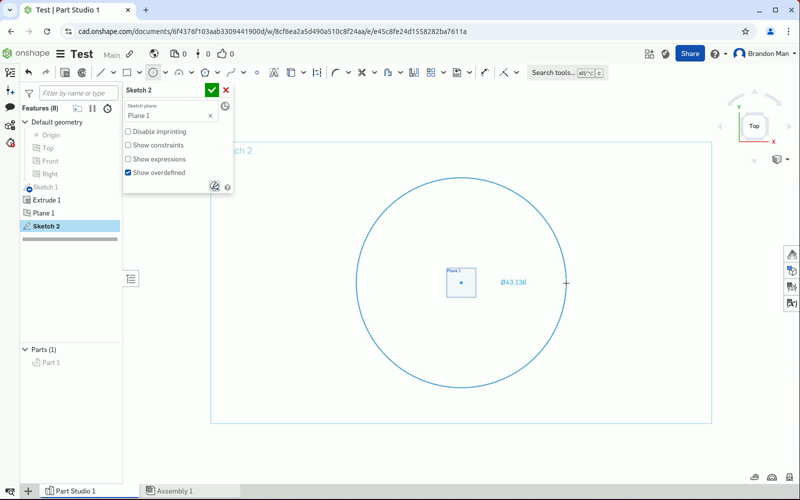
click(566, 282)
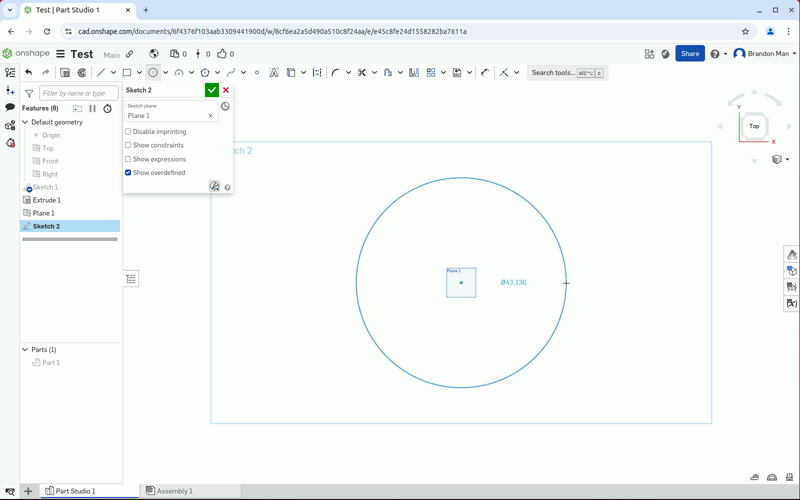
key(esc)
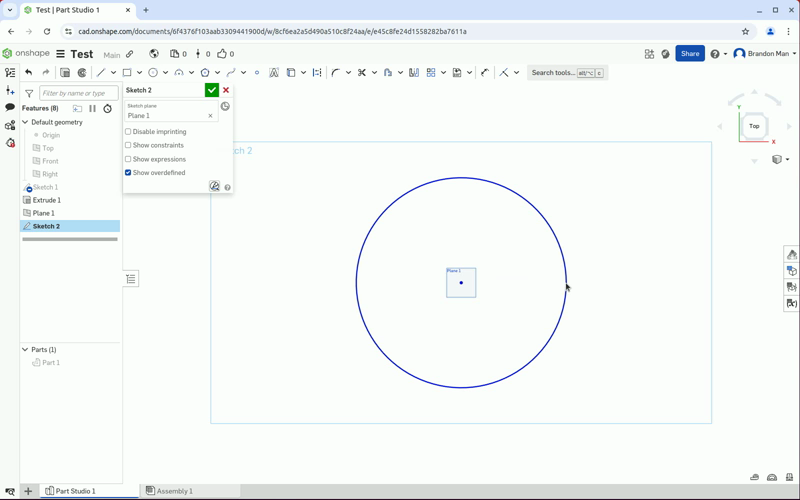
key(c)
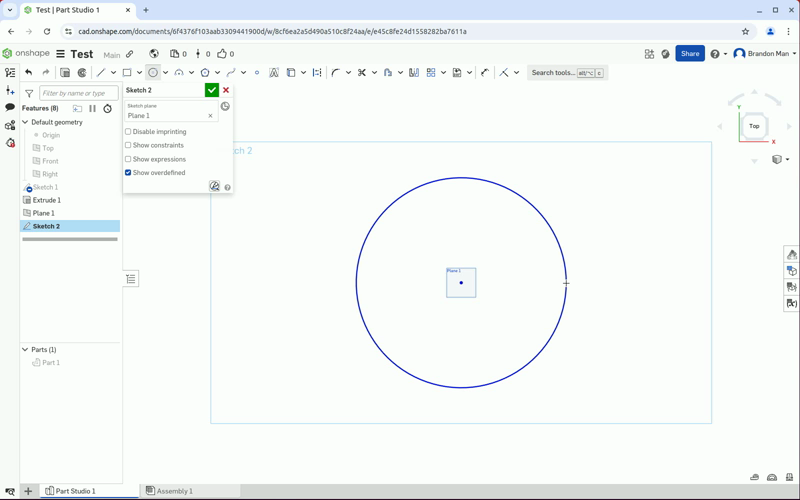
key_down(shift)
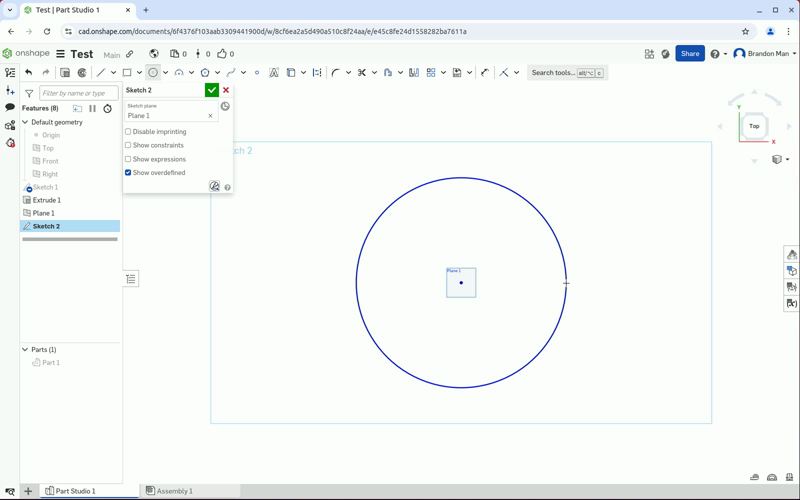
mouse_move(461, 282)
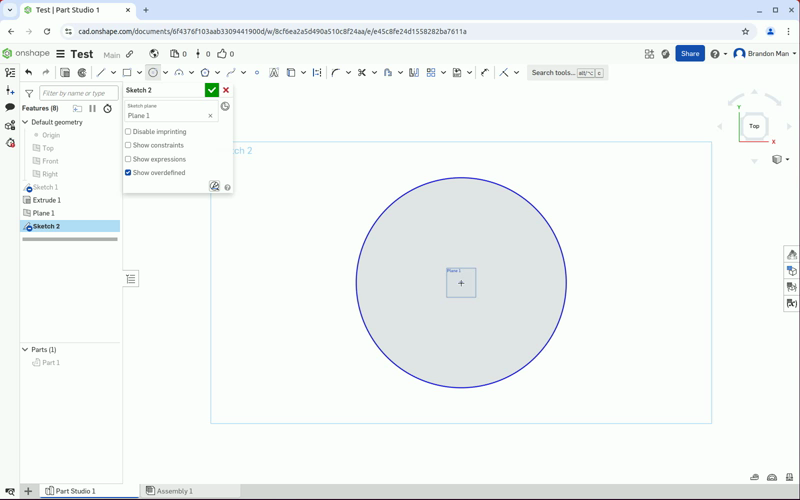
click(461, 282)
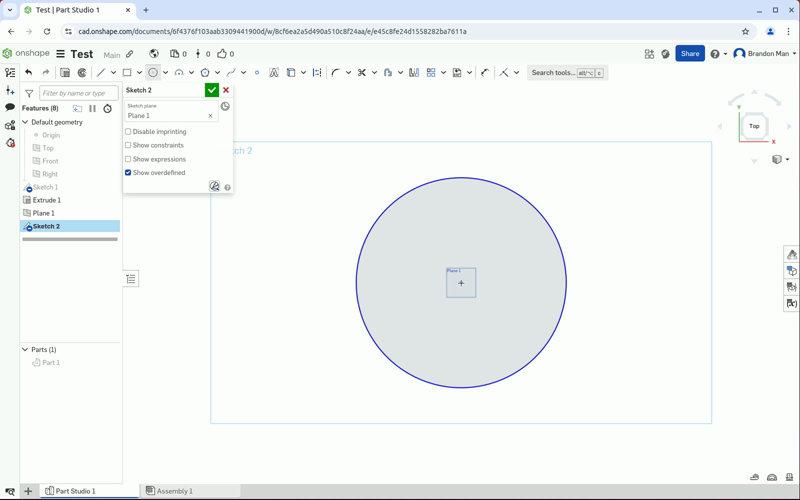
key_up(shift)
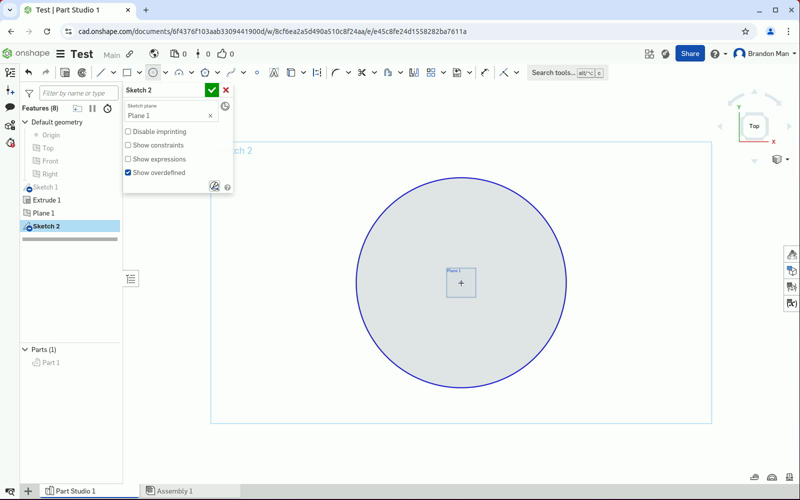
mouse_move(555, 282)
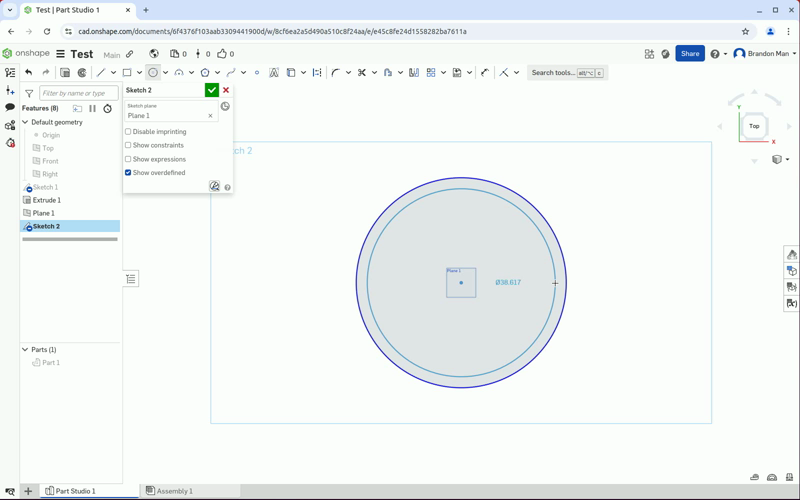
click(555, 282)
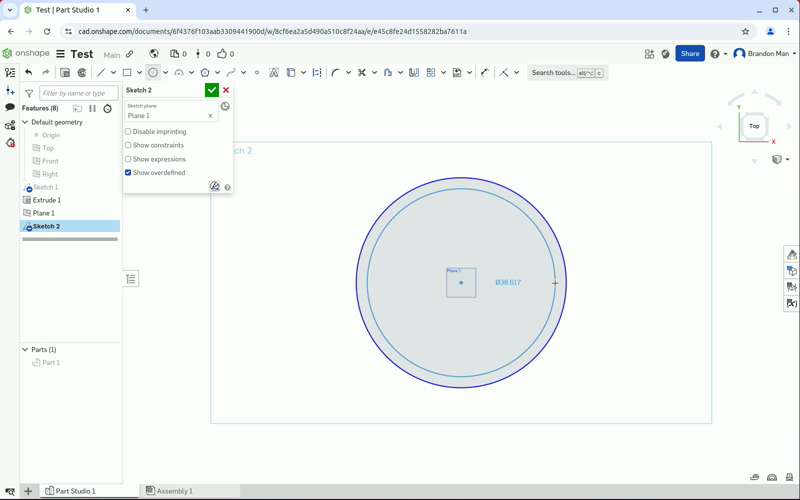
key(esc)
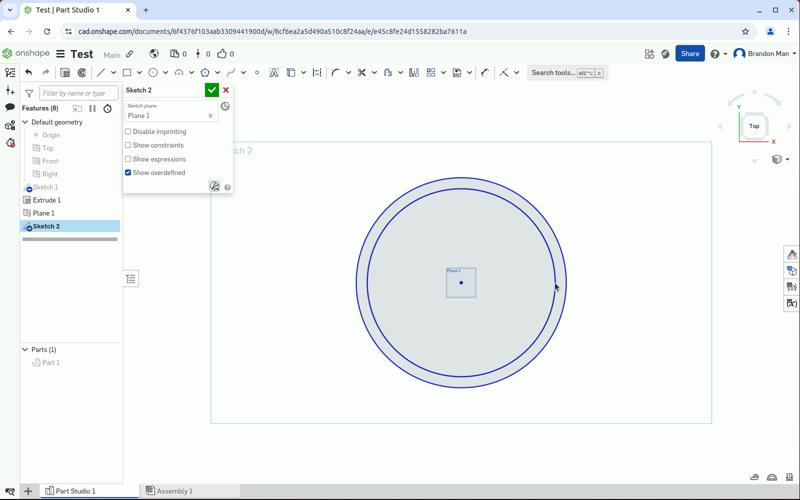
mouse_move(495, 375)
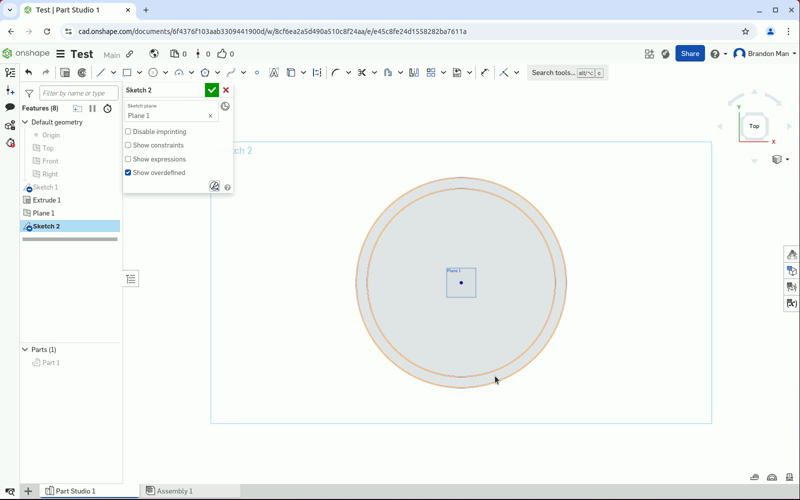
click(495, 375)
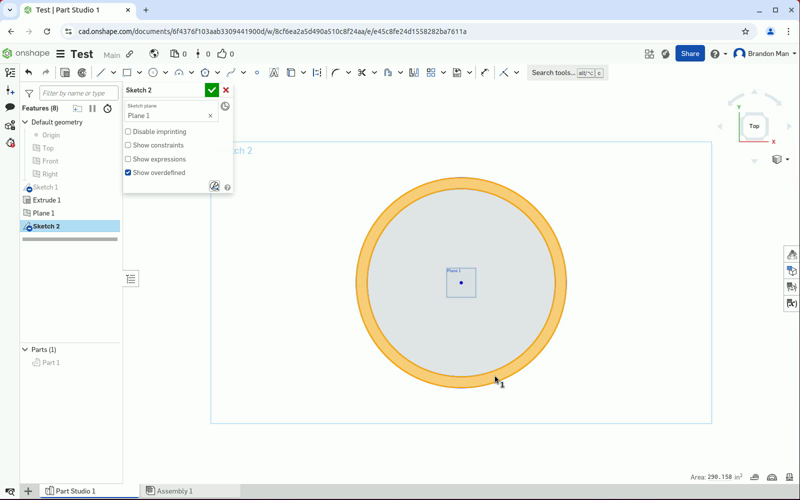
mouse_move(73, 352)
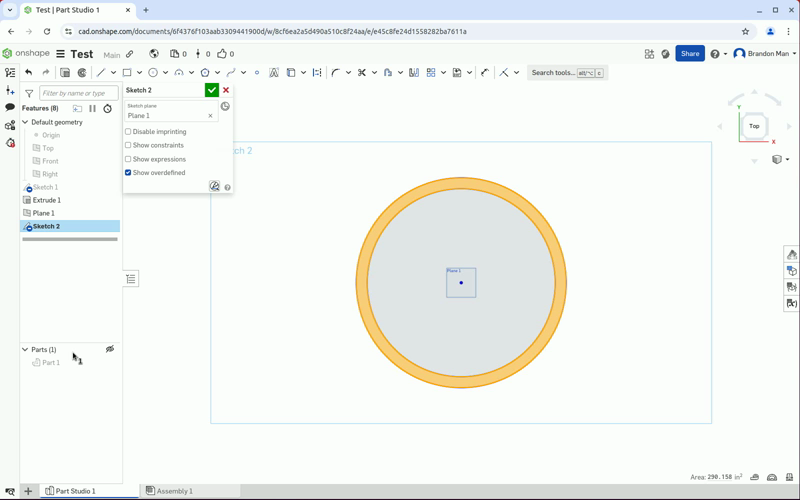
key(shift+y)
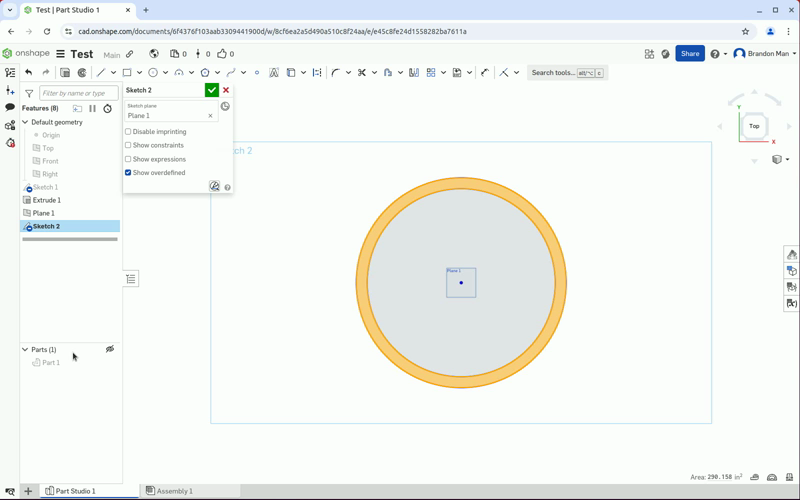
key(shift+e)
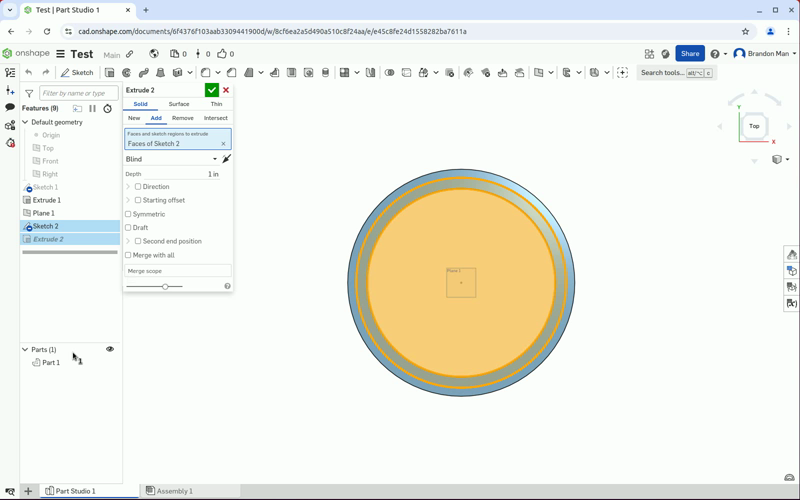
mouse_move(143, 106)
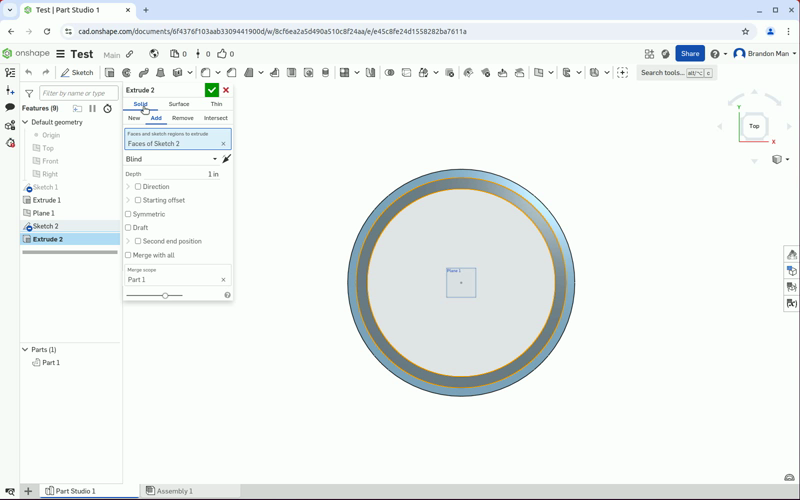
click(143, 106)
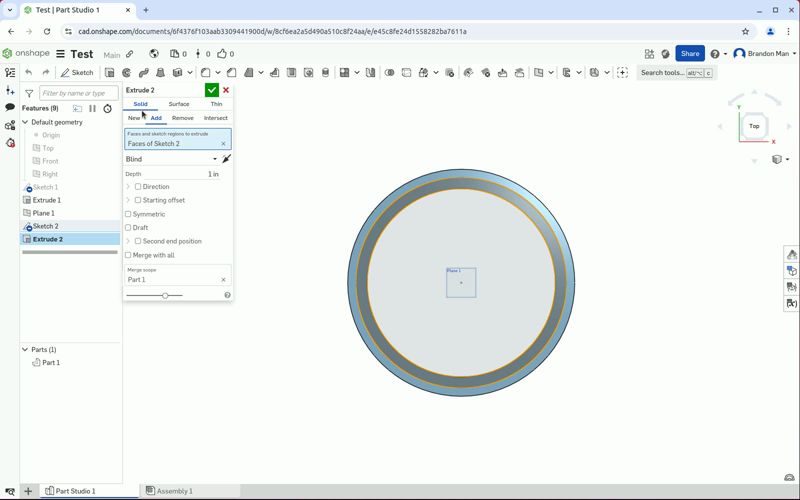
mouse_move(137, 120)
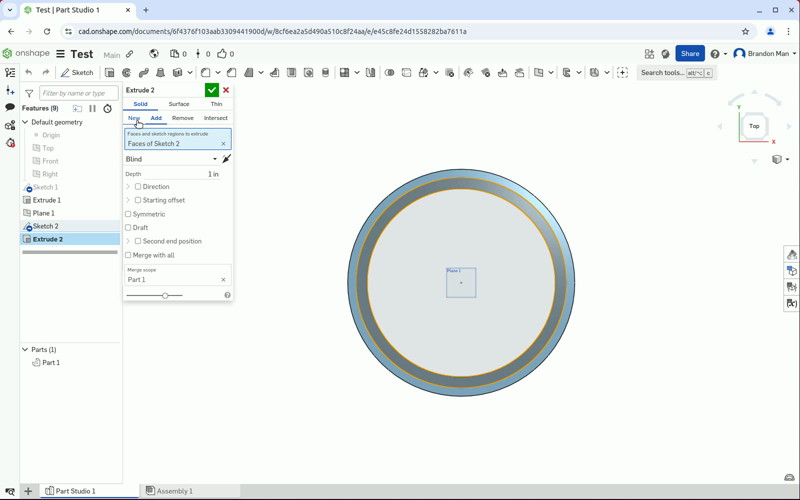
click(137, 120)
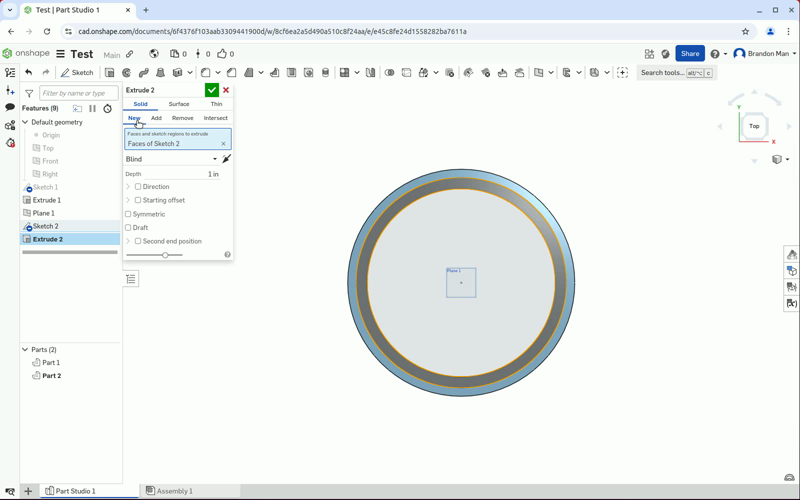
key(tab, 4)
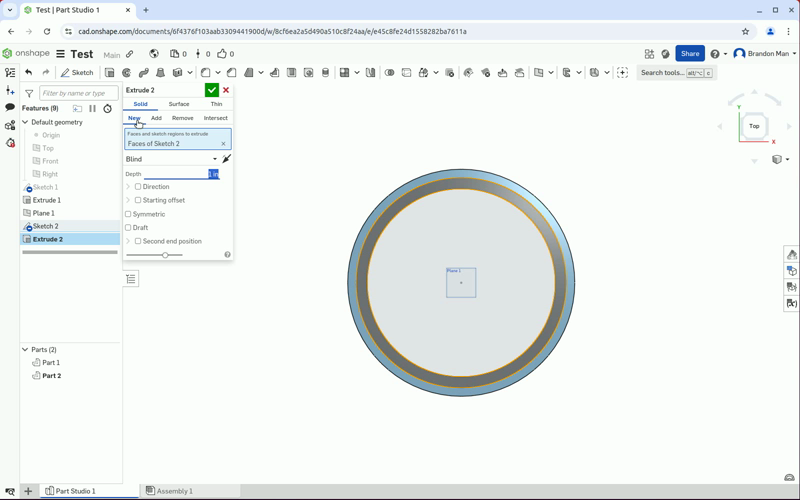
text(7.703)
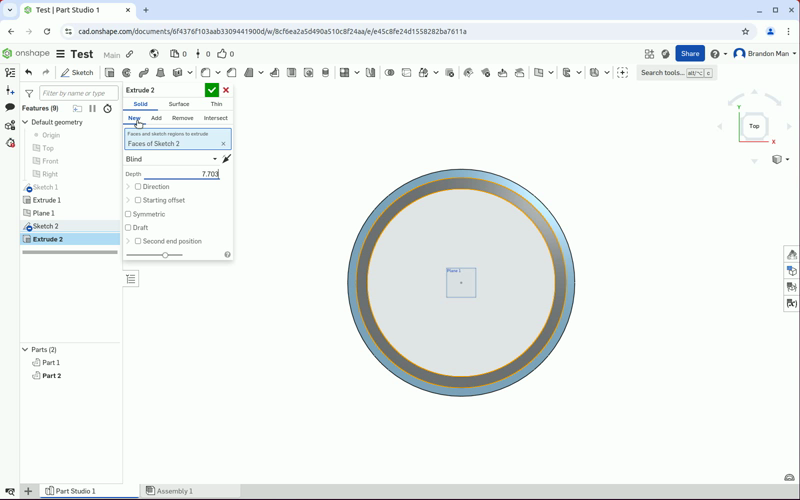
key(enter)
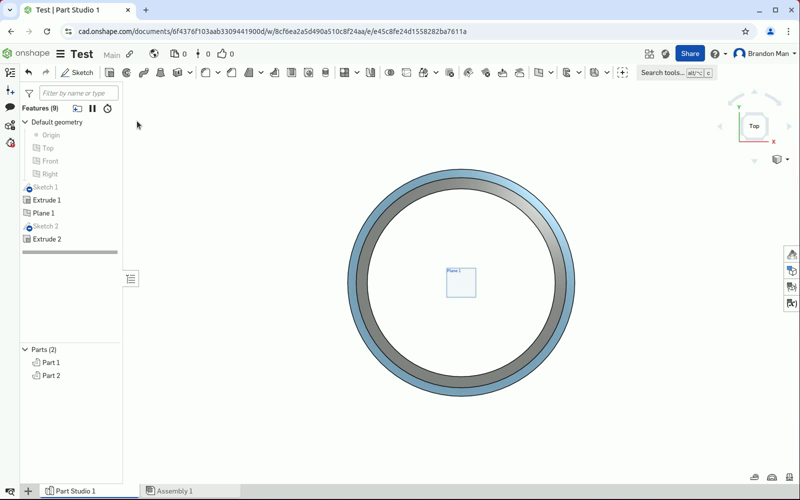
key(shift+h)
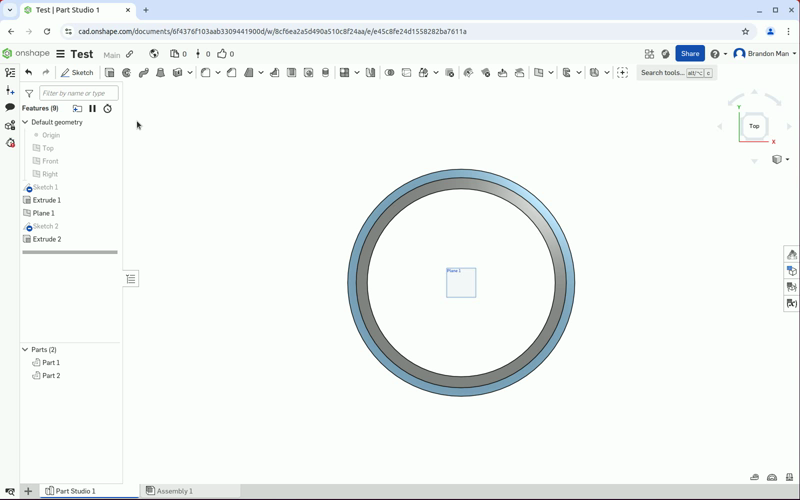
key(shift+h)
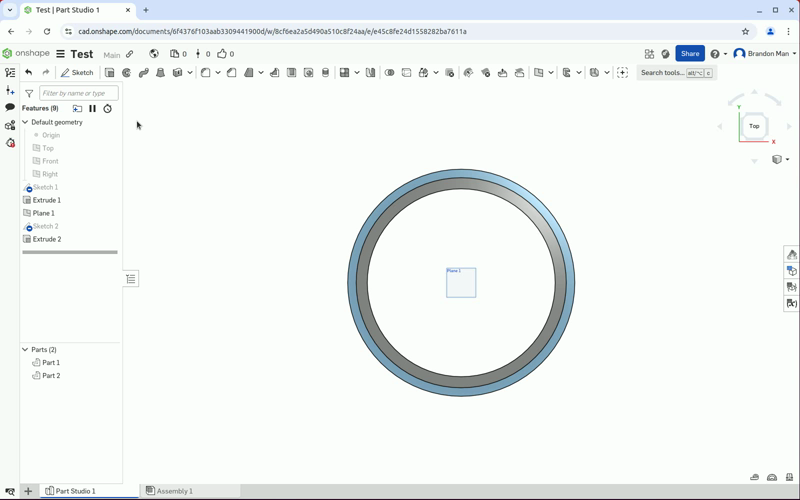
mouse_move(73, 189)
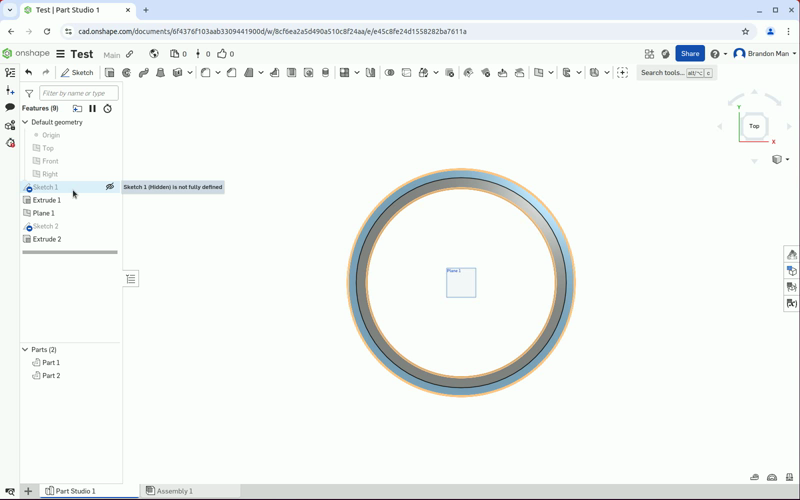
click(73, 189)
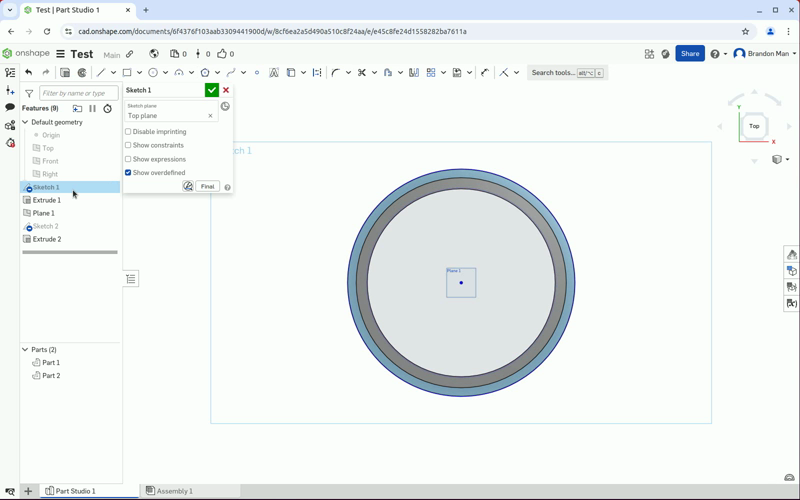
mouse_move(229, 92)
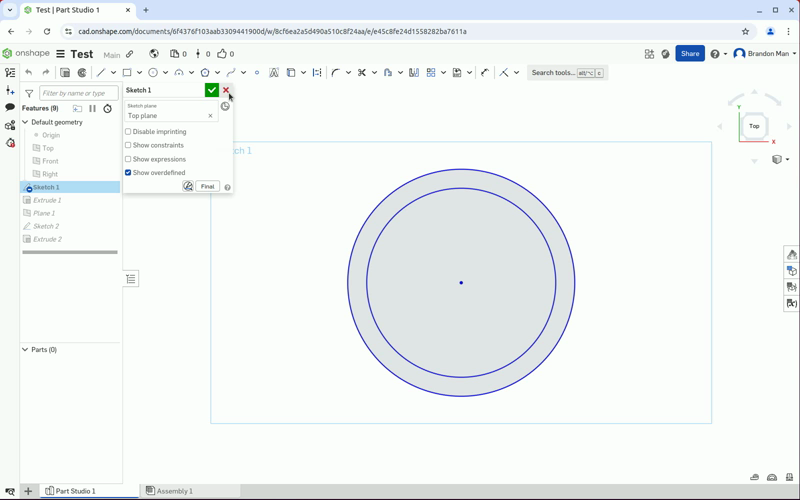
click(229, 92)
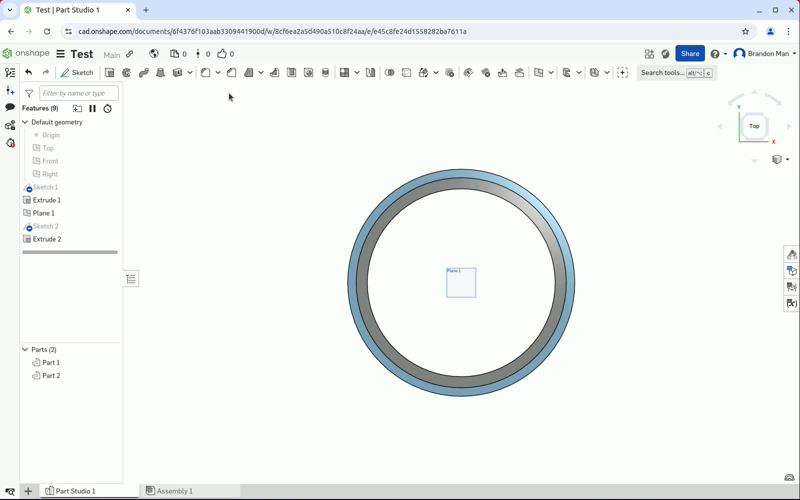
mouse_move(541, 75)
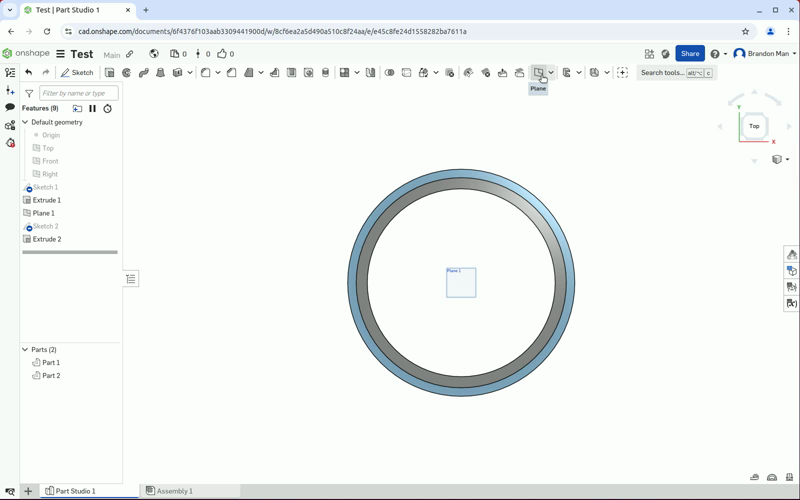
click(541, 75)
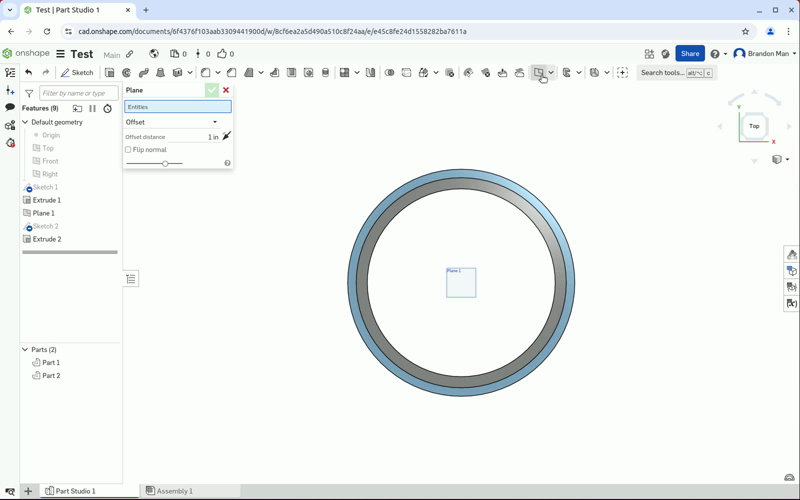
mouse_move(73, 150)
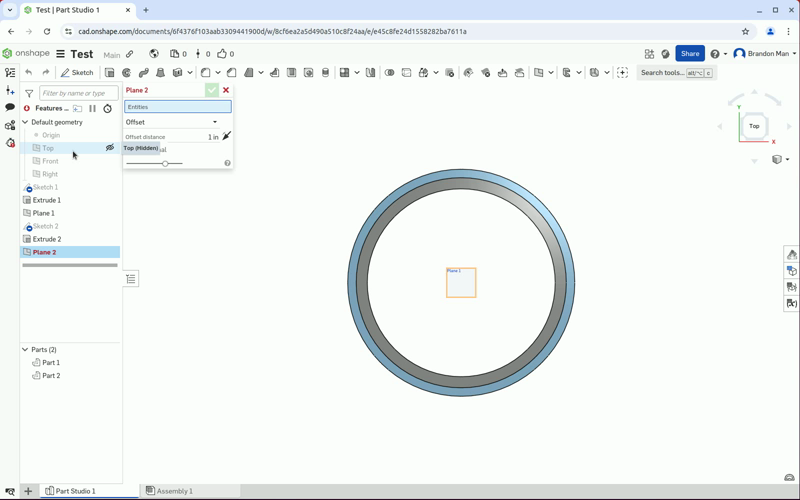
click(73, 150)
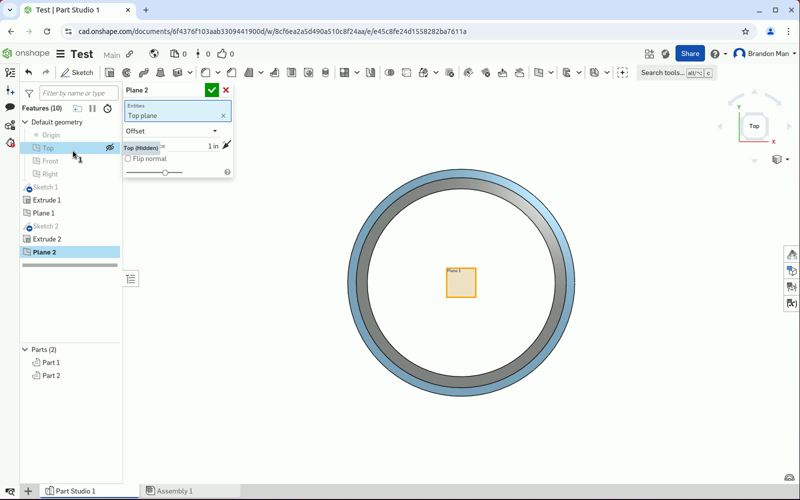
key(tab, 2)
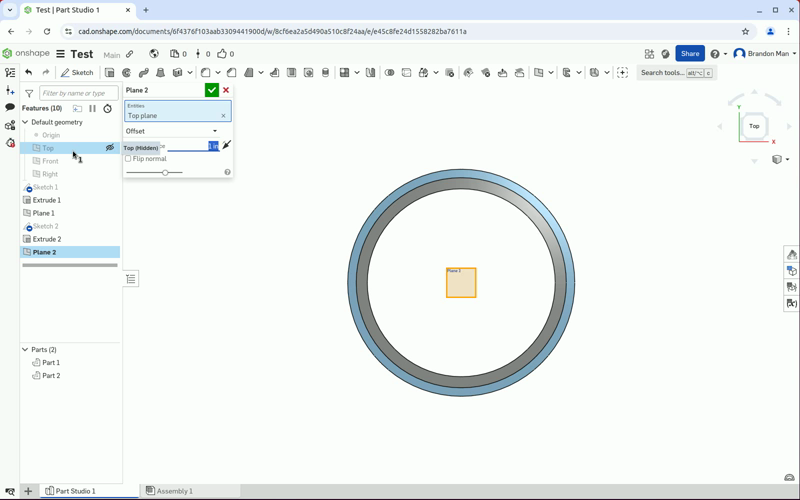
text(11.801)
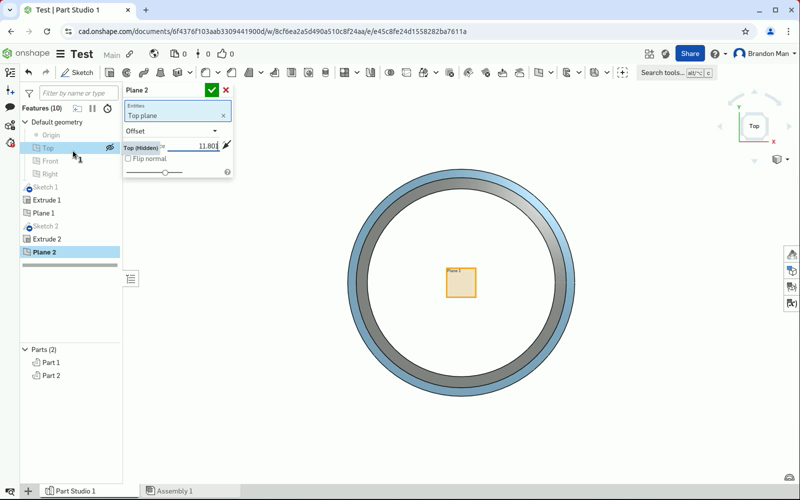
key(enter, 2)
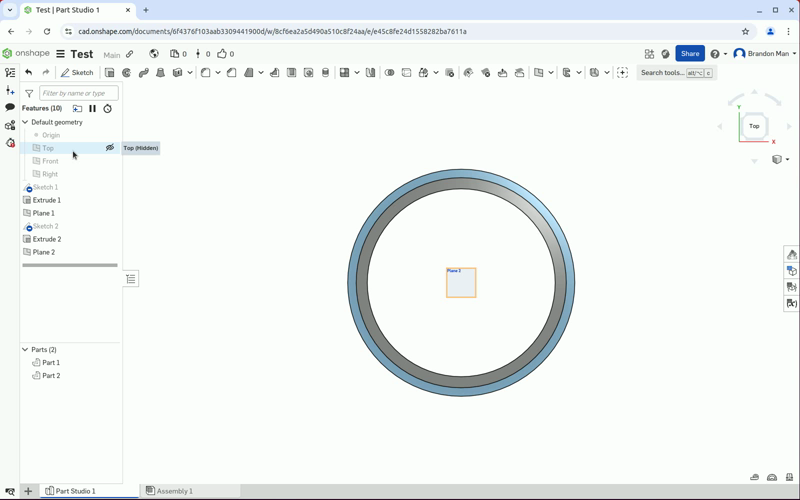
key(shift+s)
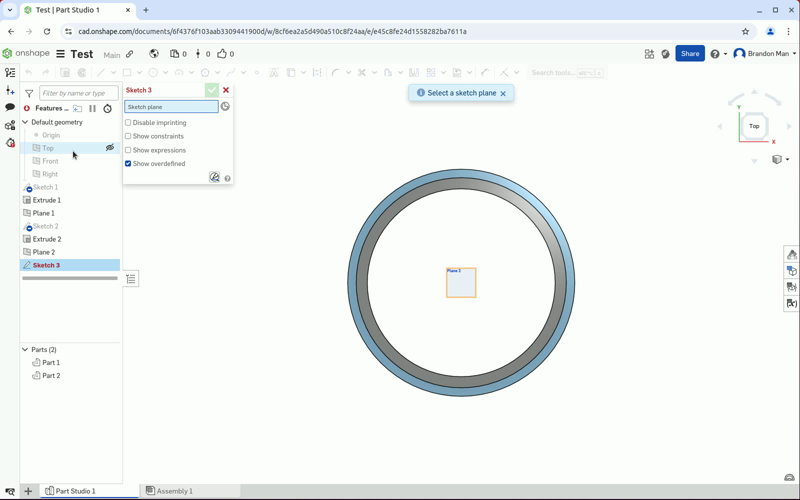
mouse_move(73, 254)
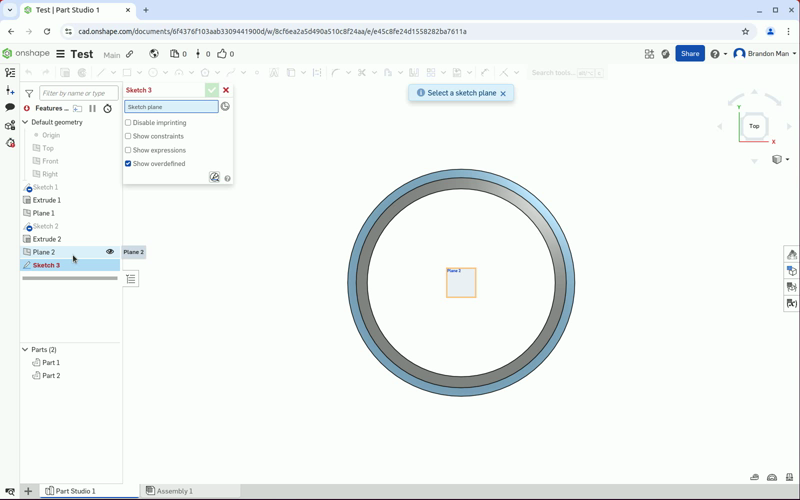
click(73, 254)
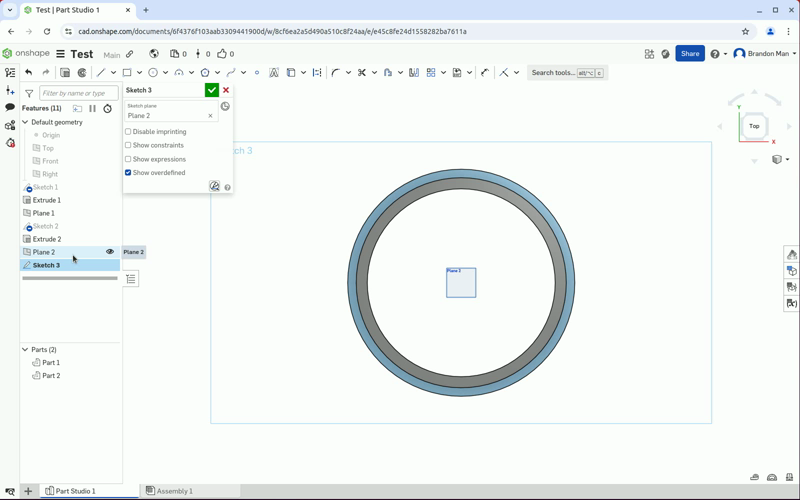
mouse_move(73, 352)
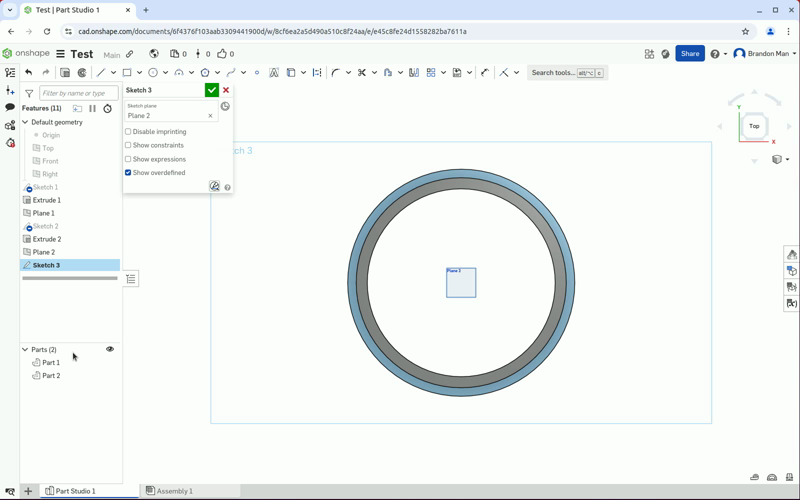
key(y)
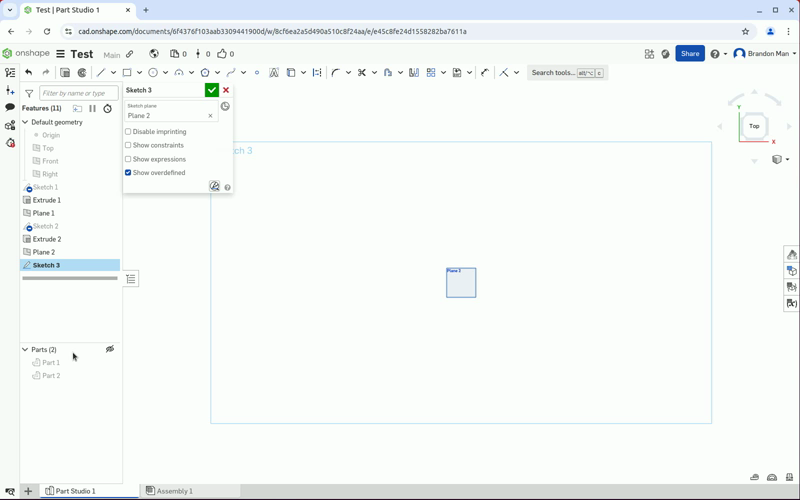
key(l)
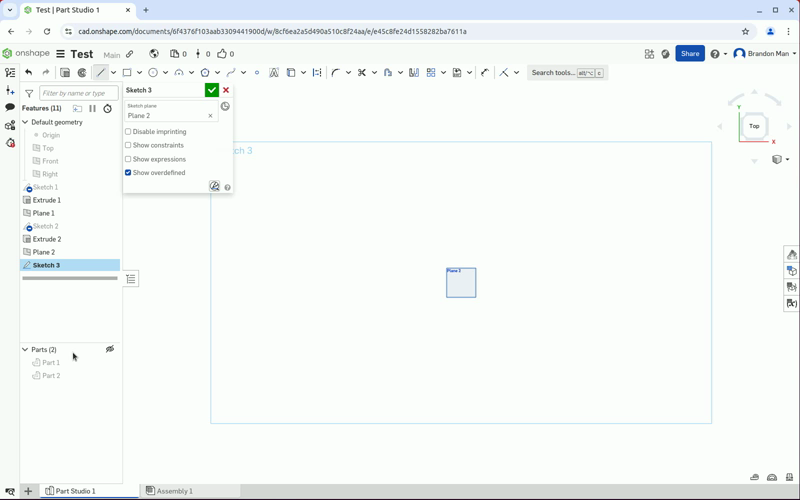
key_down(shift)
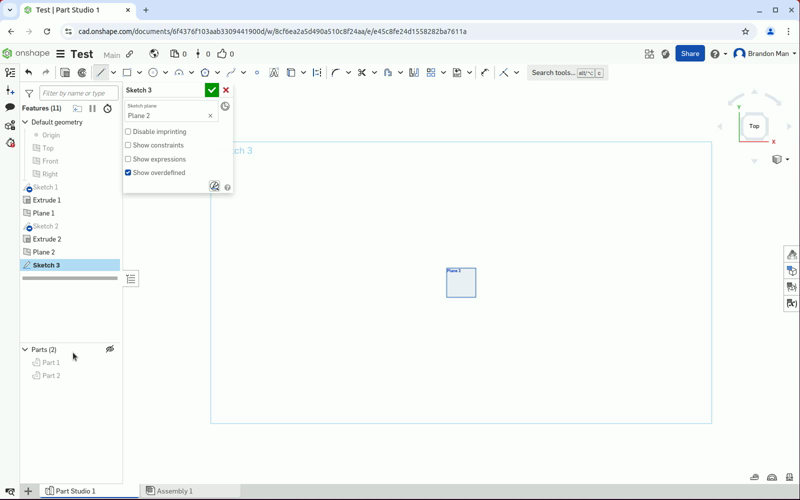
mouse_move(555, 288)
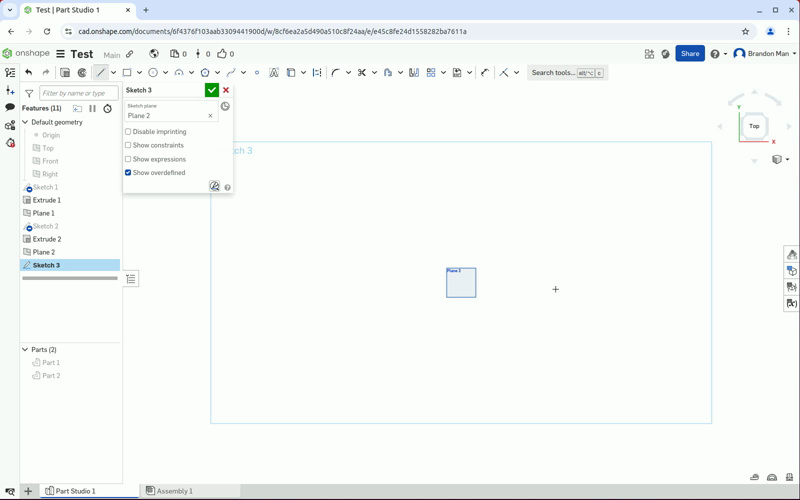
click(555, 288)
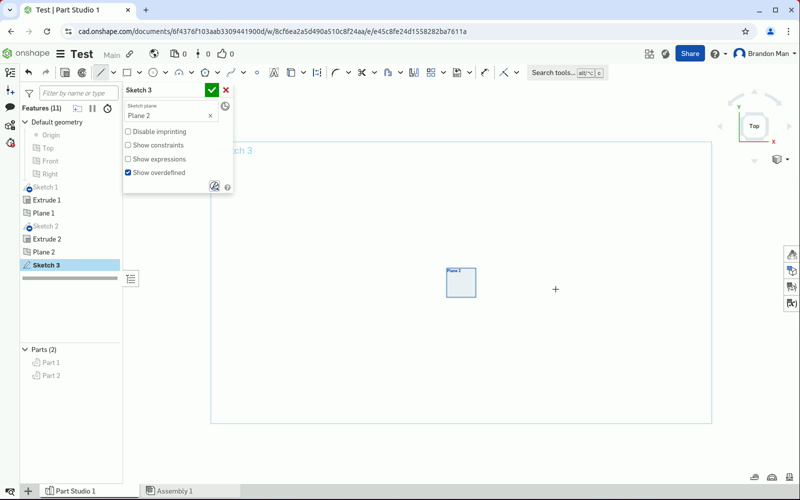
key_up(shift)
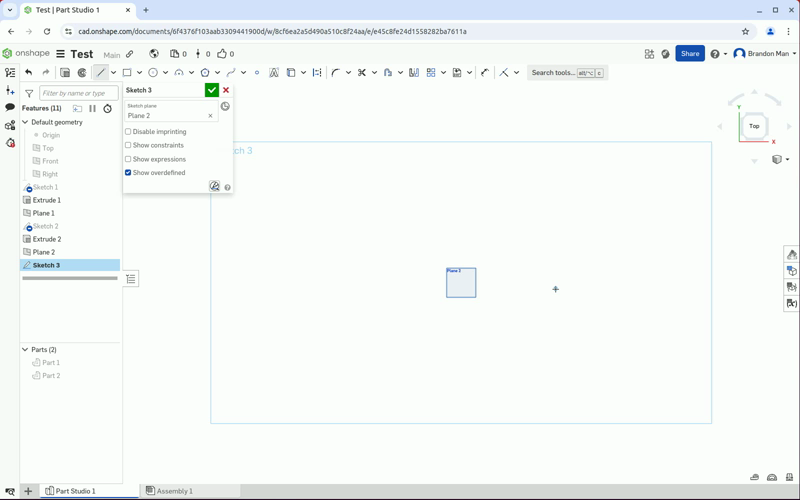
key_down(shift)
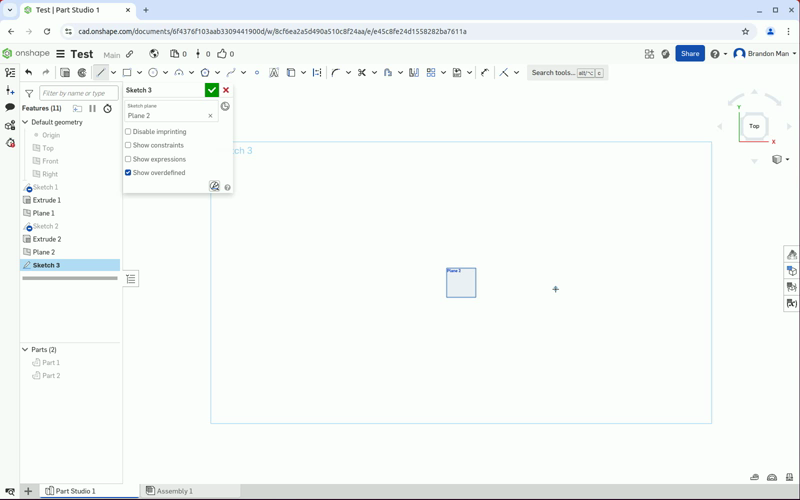
mouse_move(585, 288)
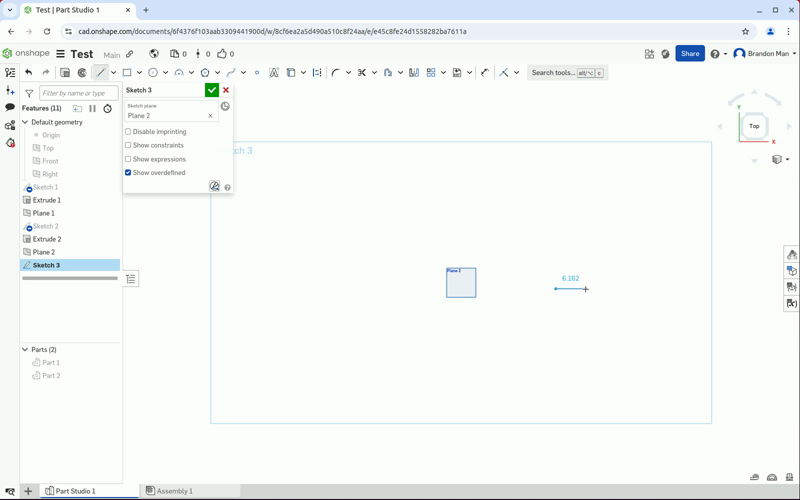
mouse_move(563, 288)
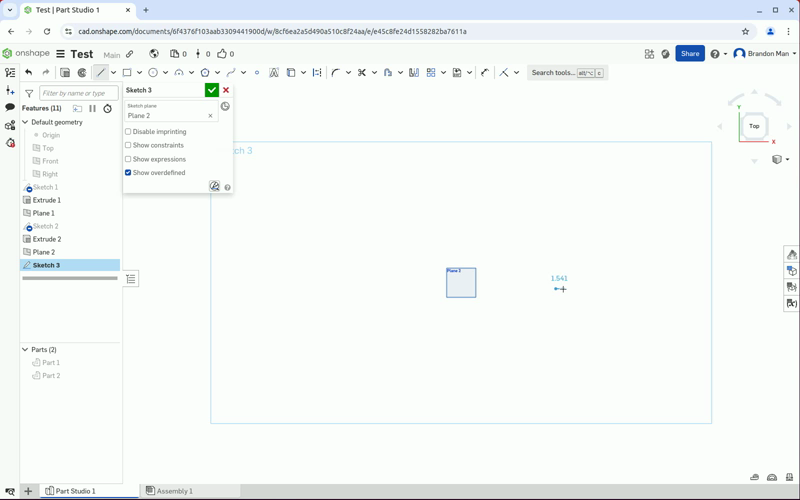
click(563, 288)
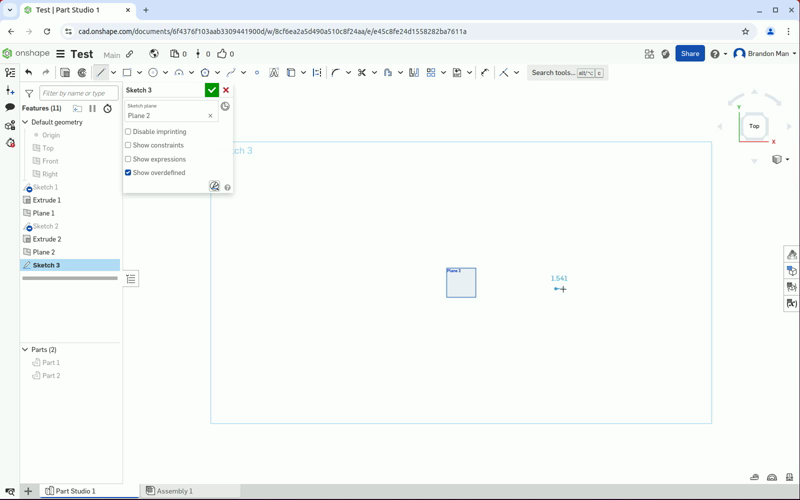
key_up(shift)
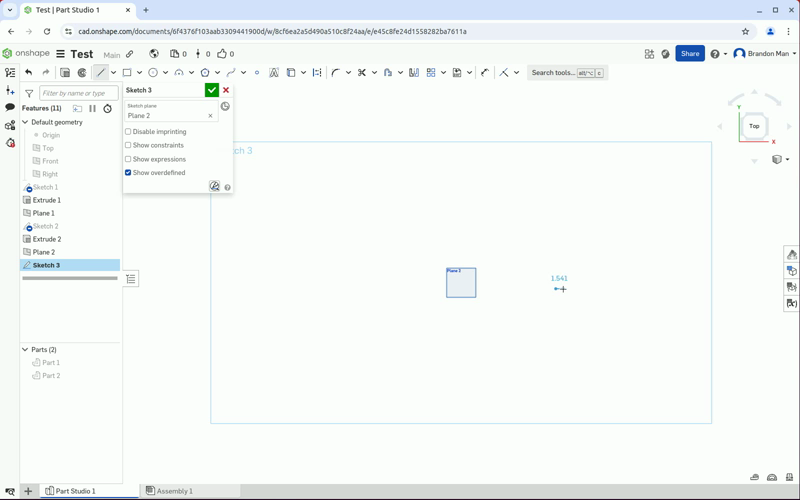
key_down(shift)
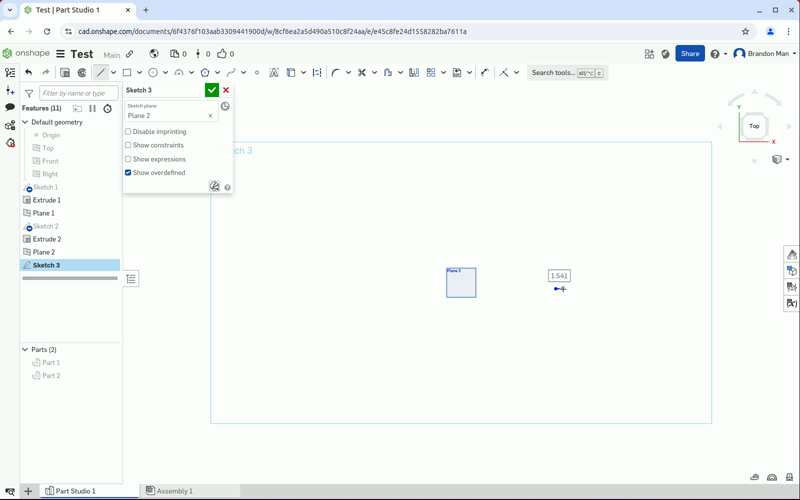
mouse_move(589, 288)
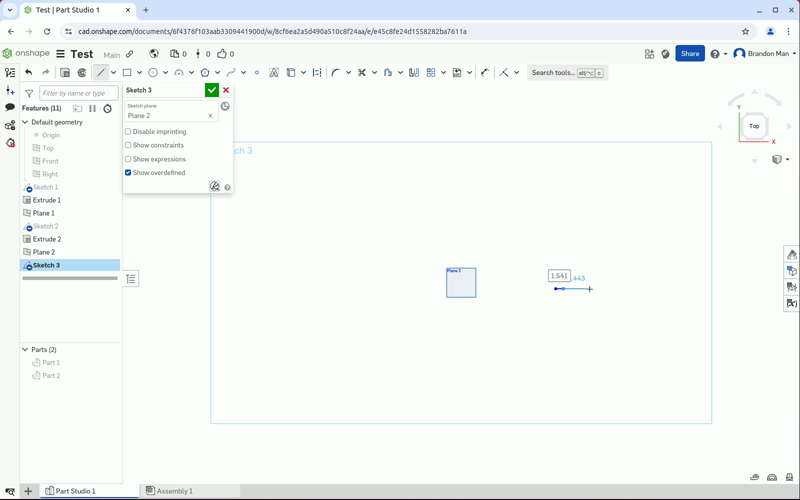
mouse_move(563, 276)
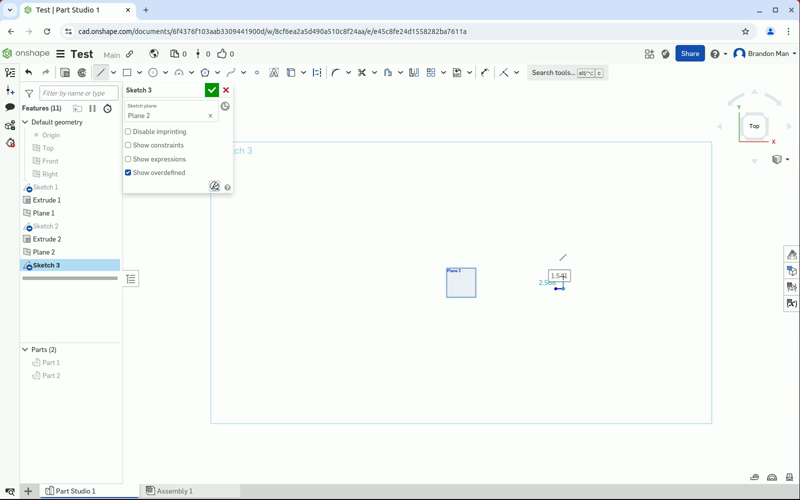
click(563, 276)
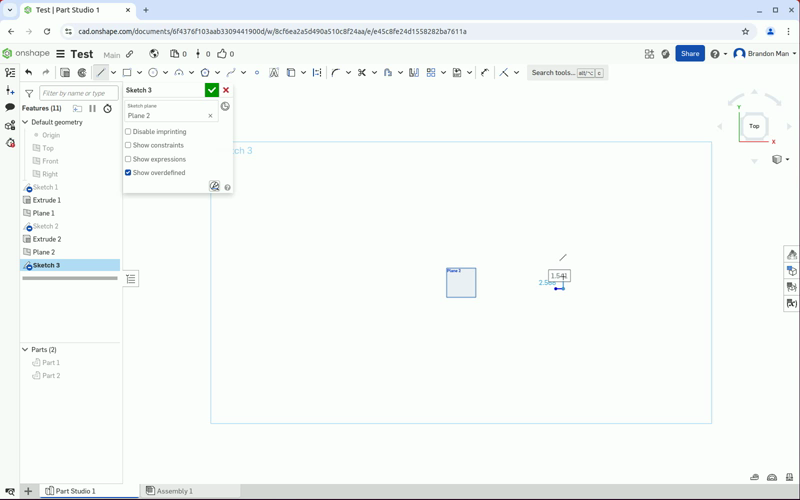
key_up(shift)
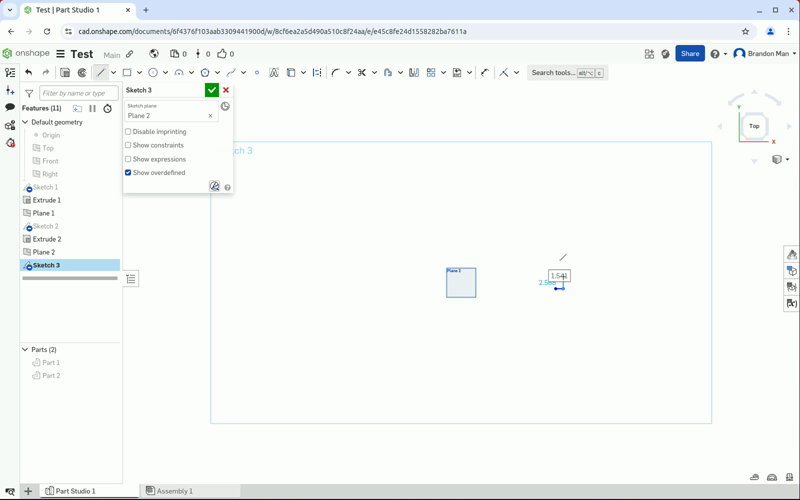
key_down(shift)
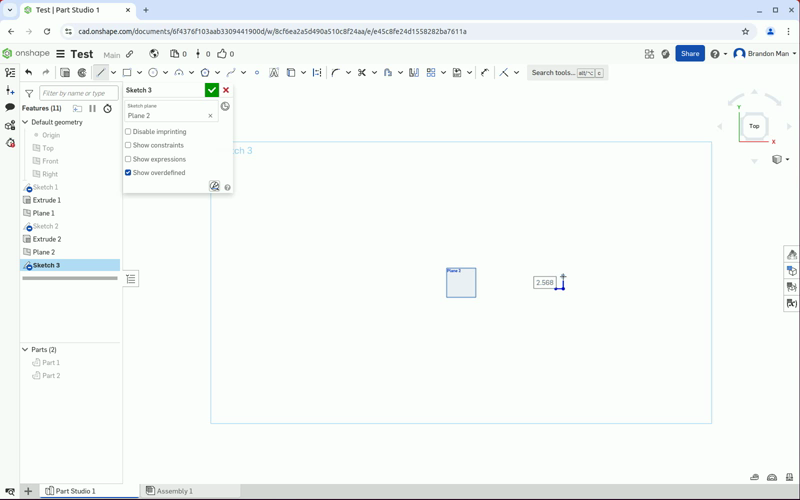
mouse_move(589, 276)
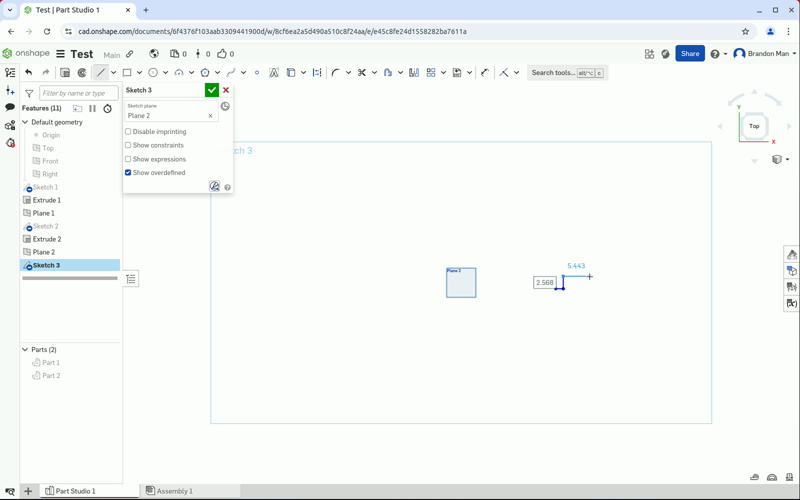
mouse_move(555, 276)
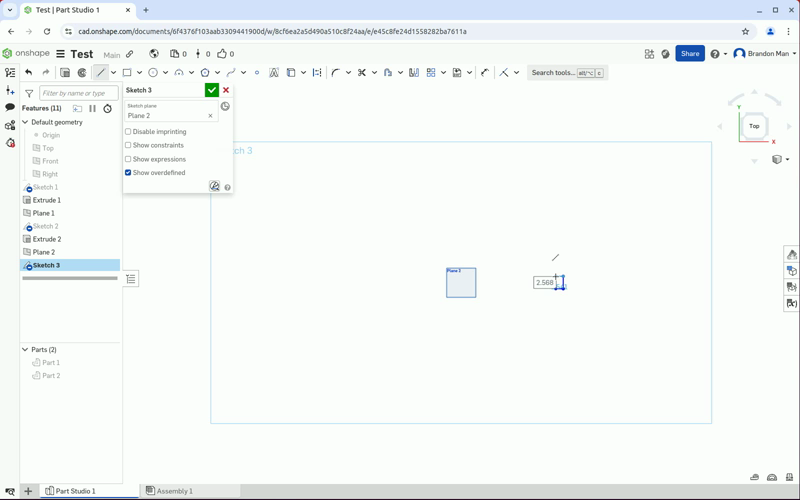
click(555, 276)
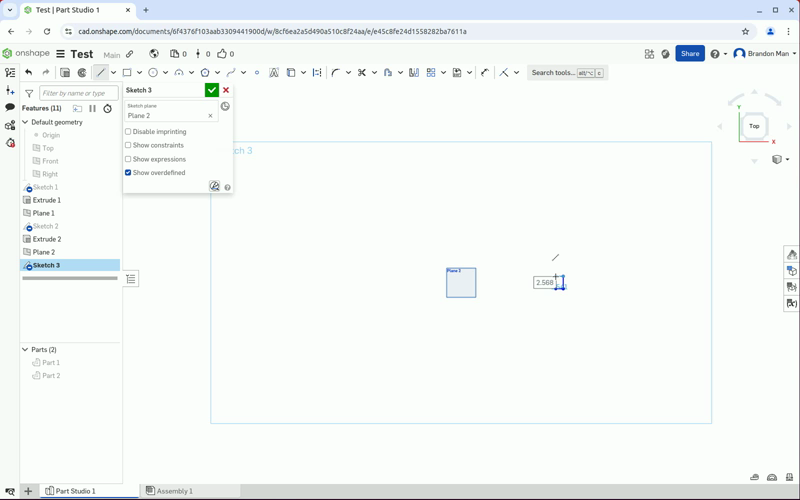
key_up(shift)
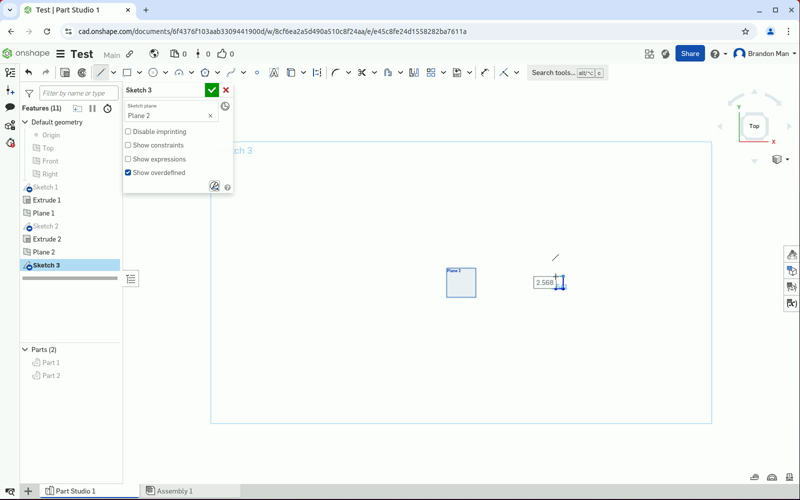
key(esc)
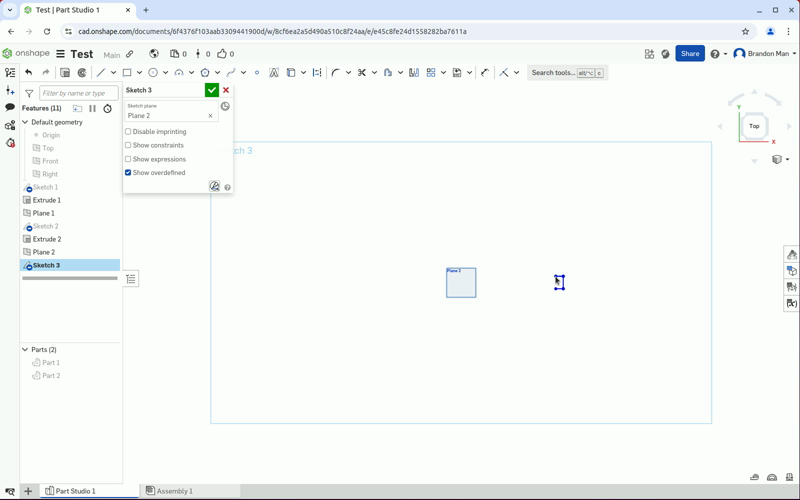
key(a)
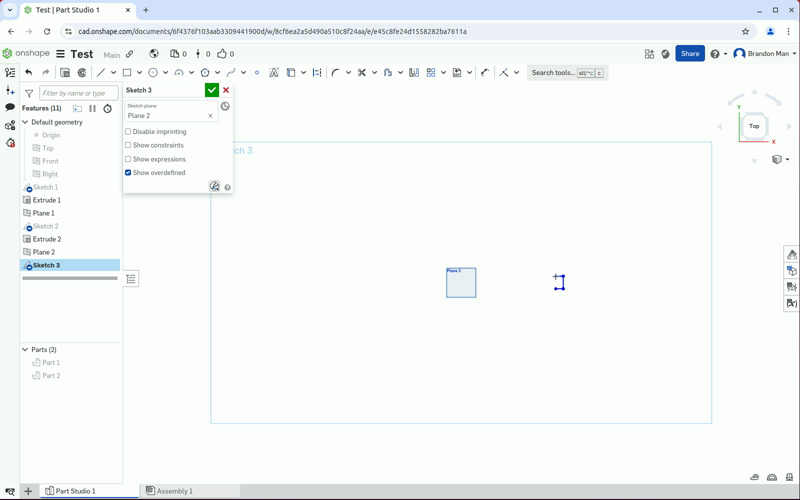
mouse_move(555, 276)
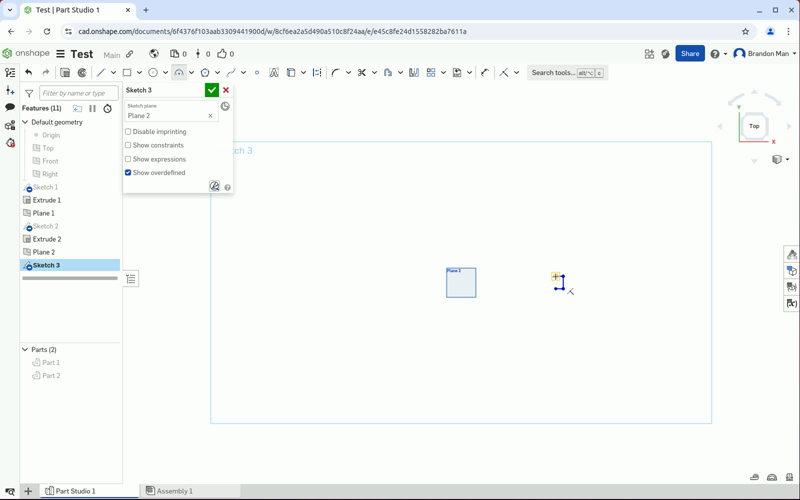
click(555, 276)
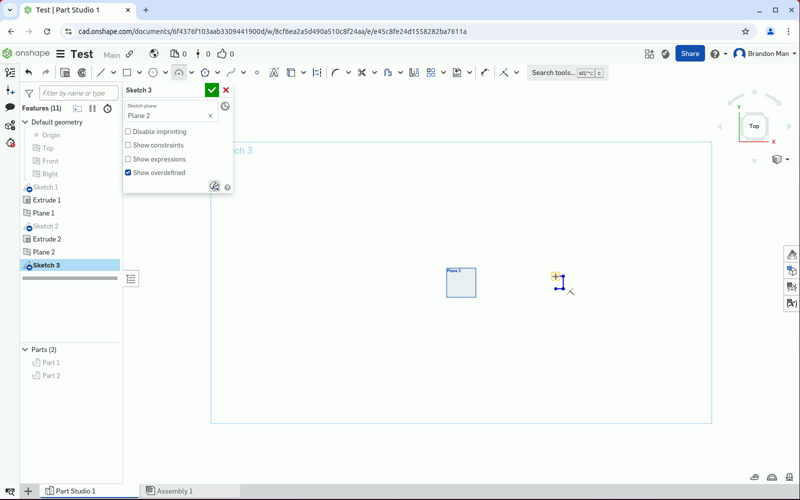
mouse_move(555, 288)
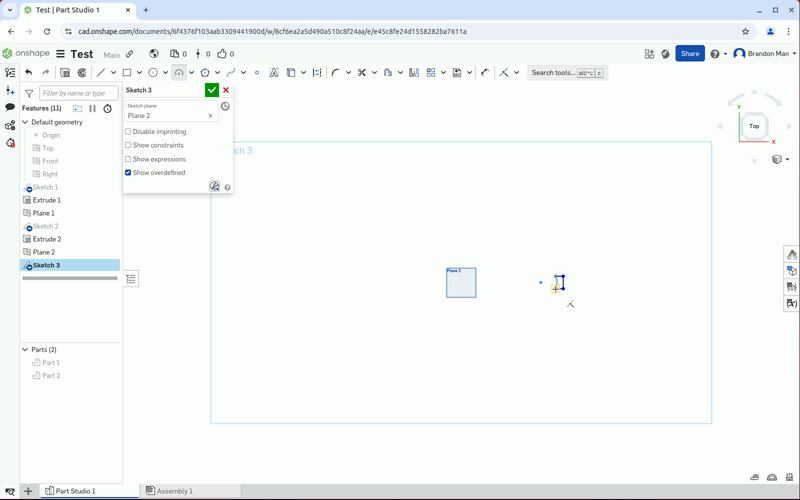
click(555, 288)
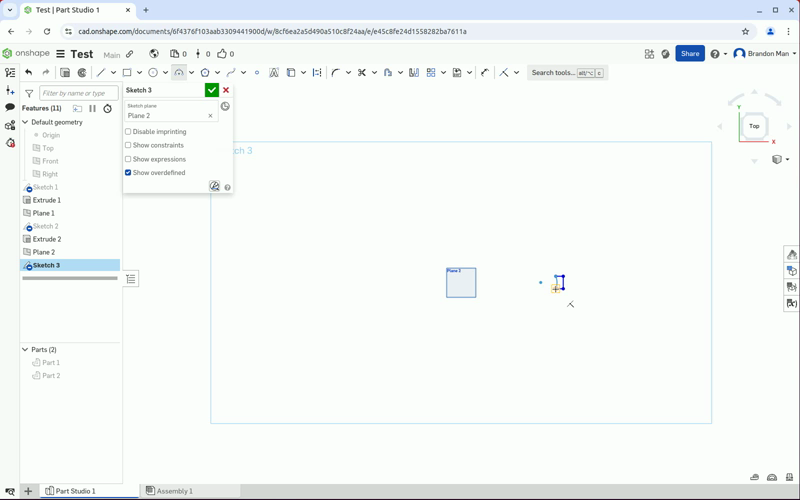
key_down(shift)
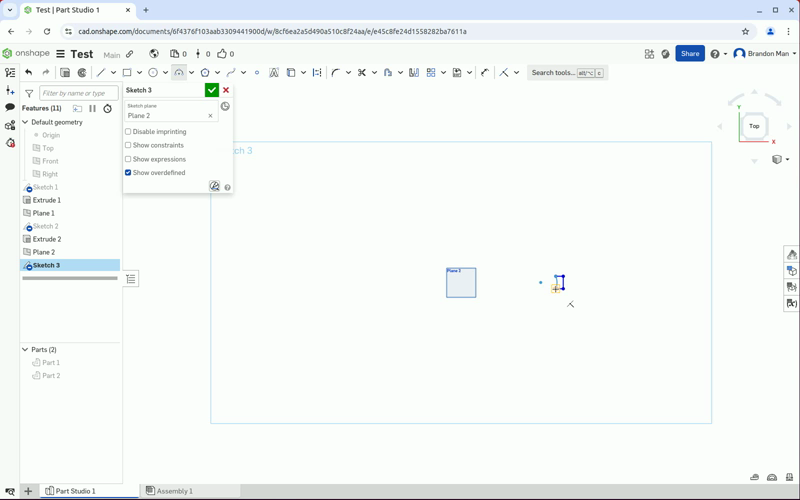
mouse_move(556, 282)
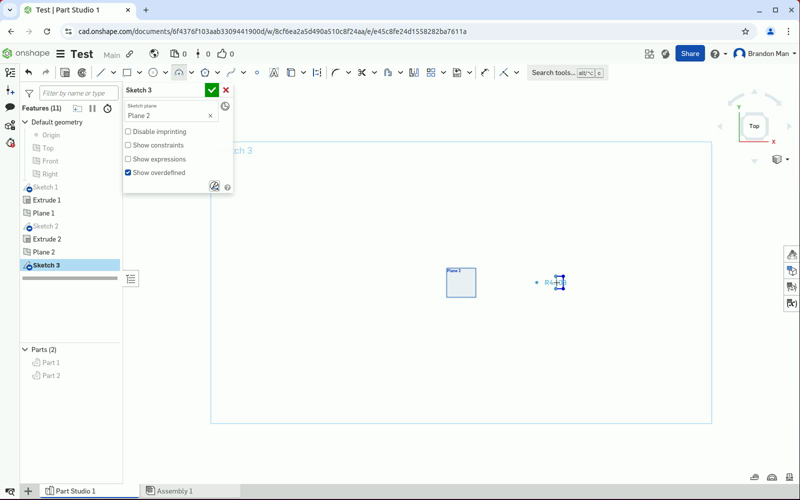
click(556, 282)
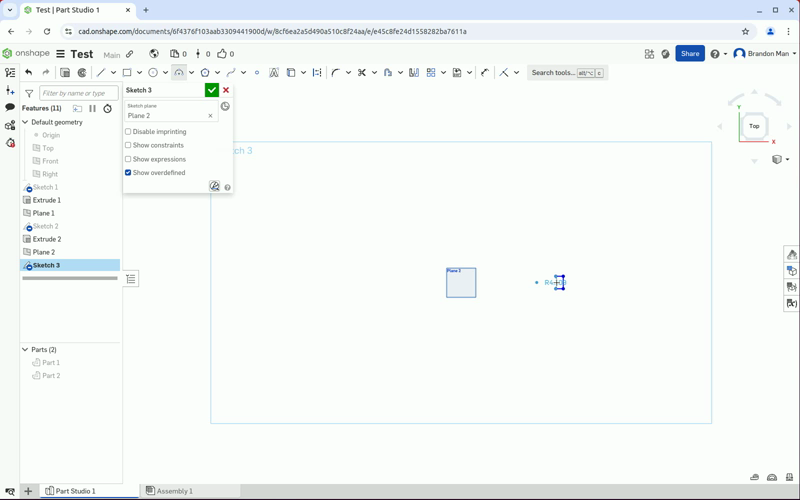
key_up(shift)
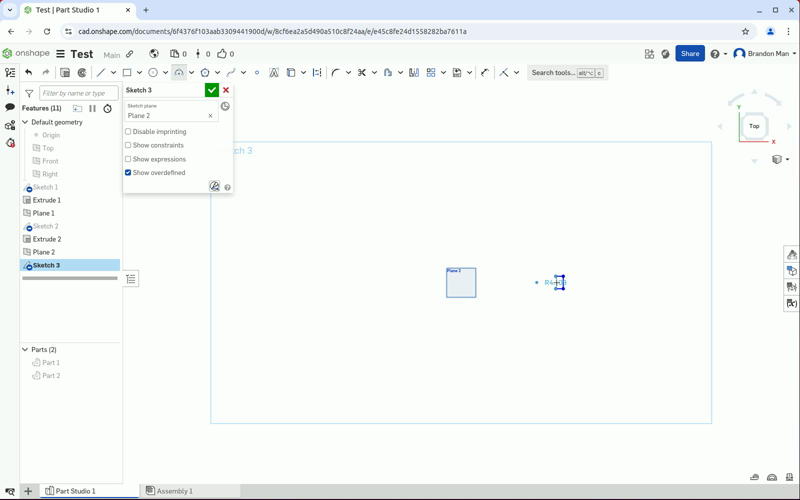
key(esc)
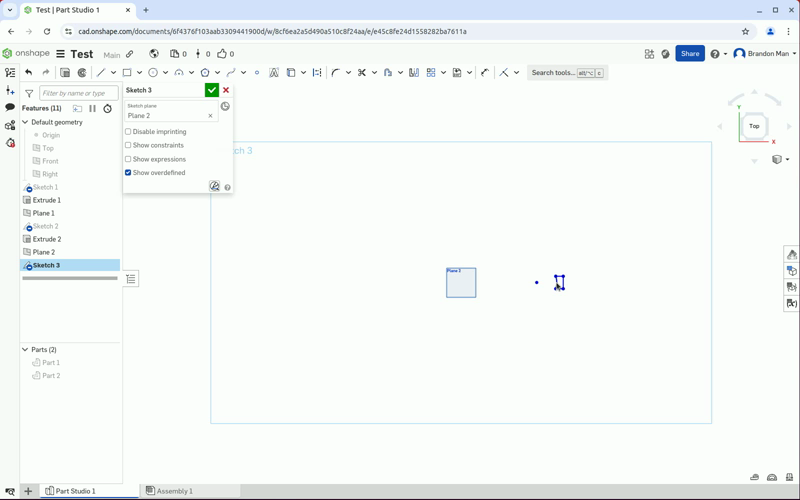
mouse_move(561, 277)
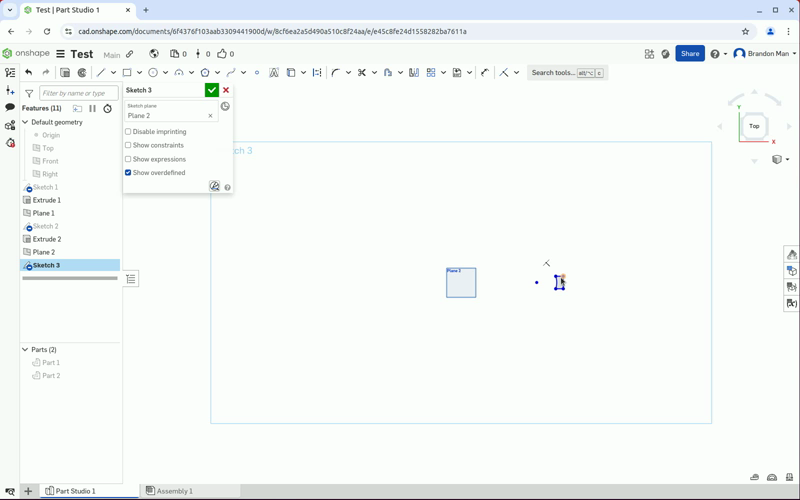
scroll(6)
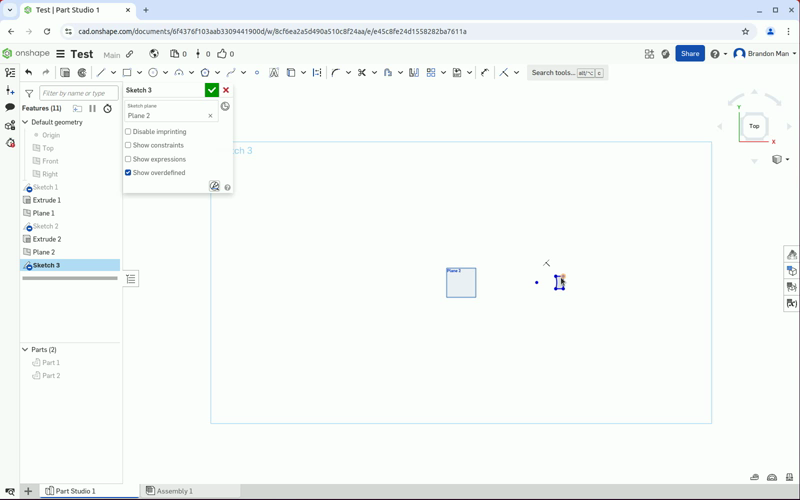
scroll(6)
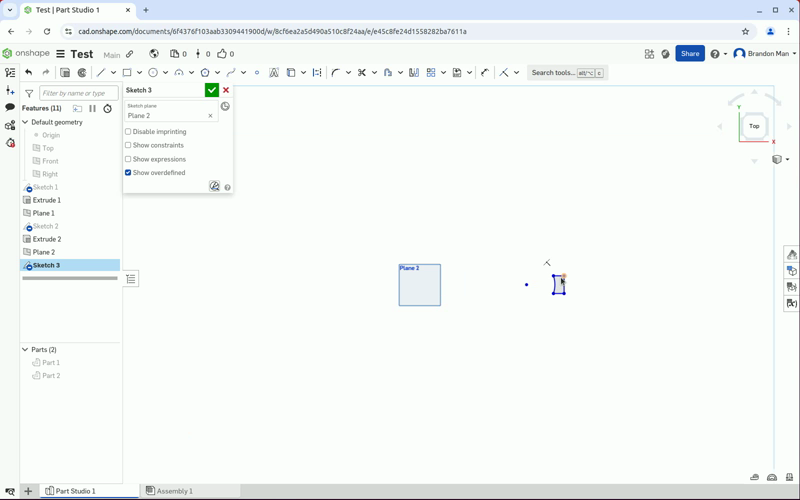
scroll(6)
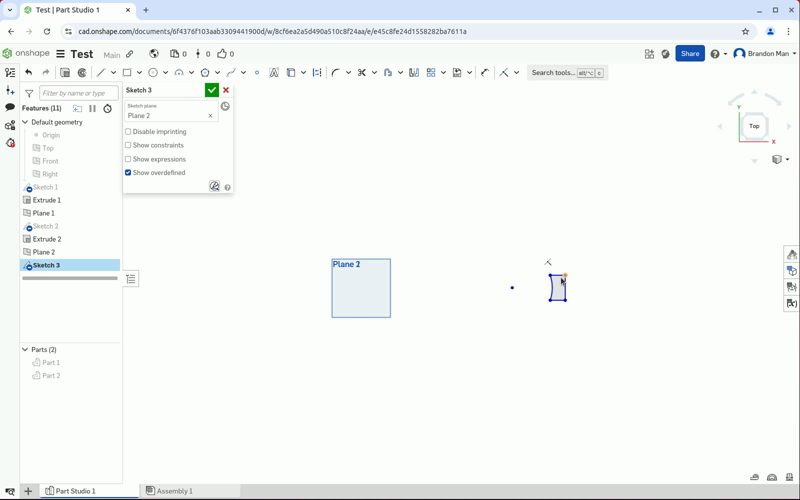
scroll(6)
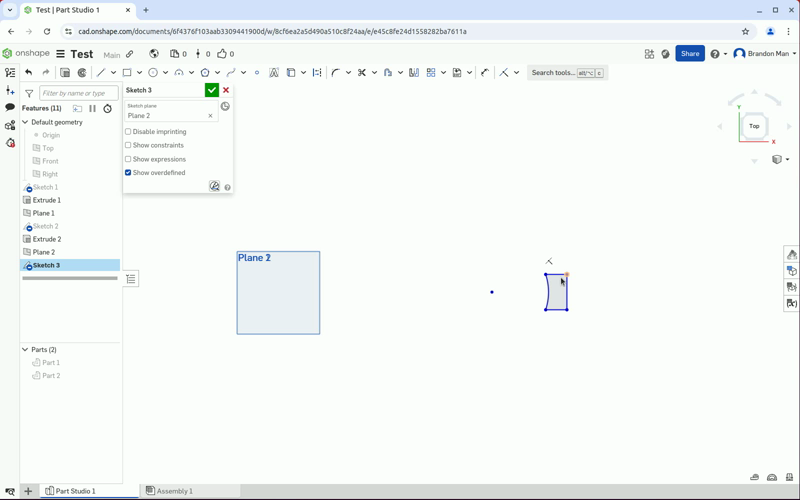
scroll(6)
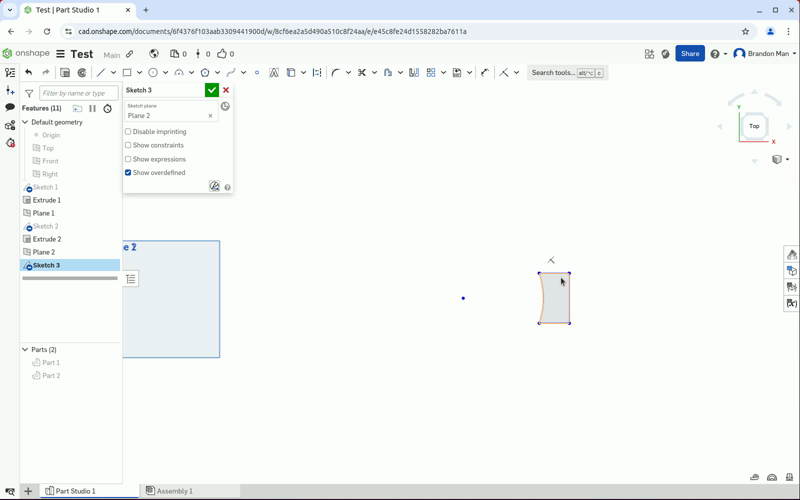
scroll(6)
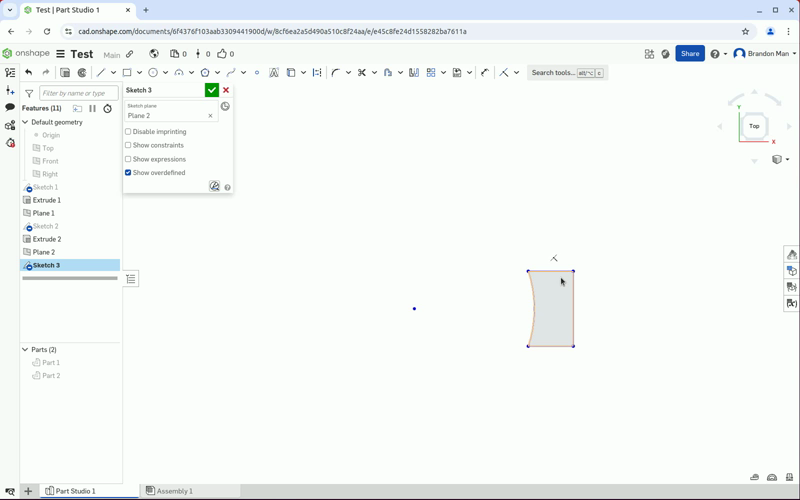
scroll(6)
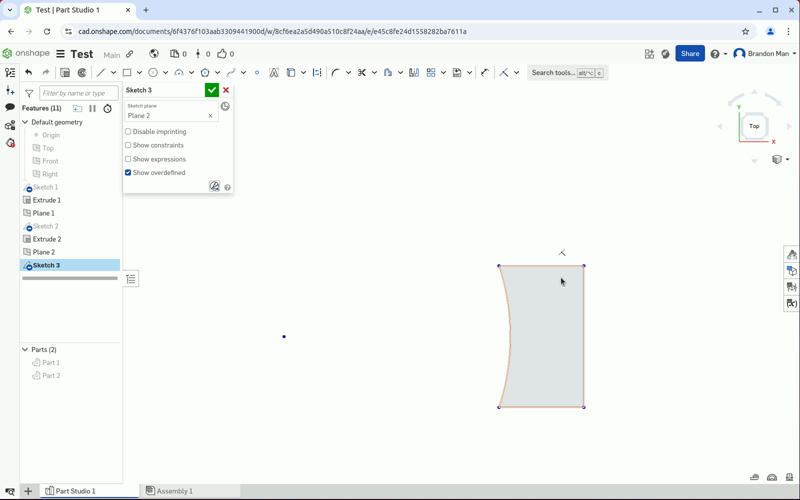
click(561, 277)
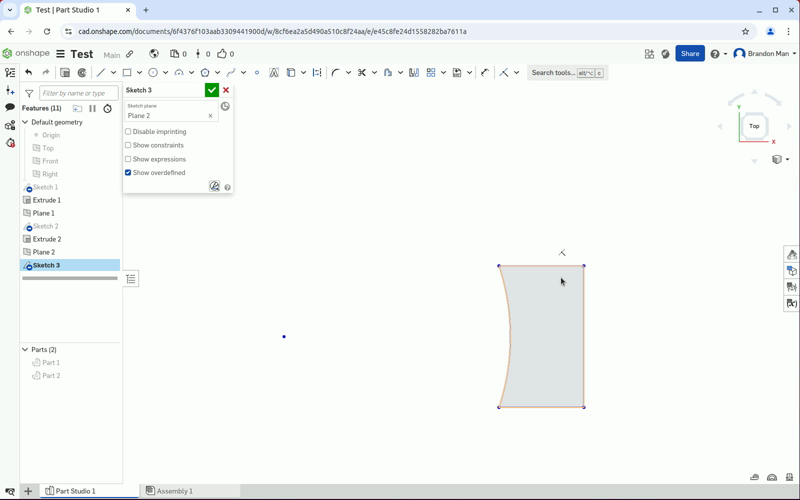
scroll(-6)
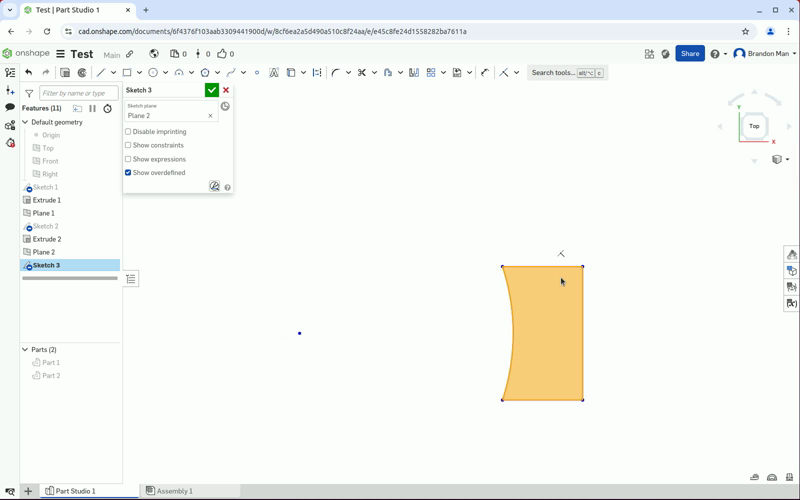
scroll(-6)
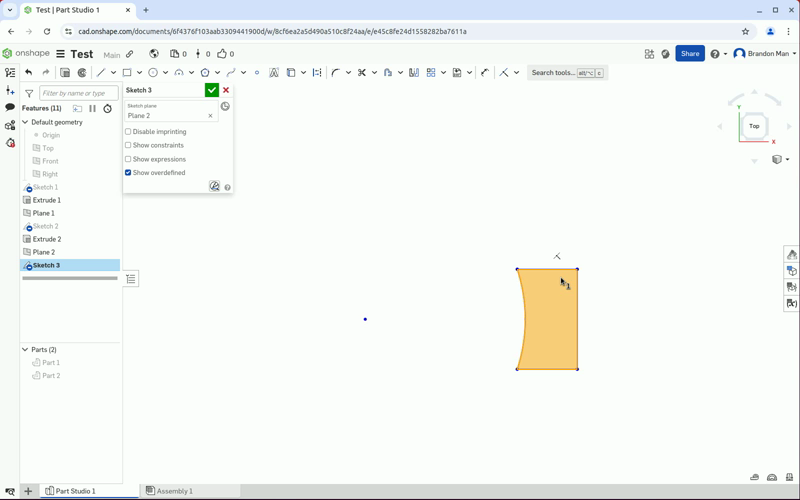
scroll(-6)
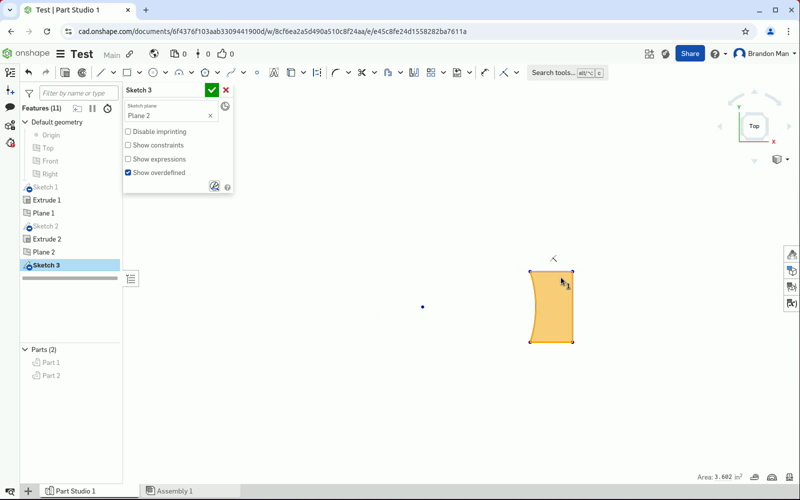
scroll(-6)
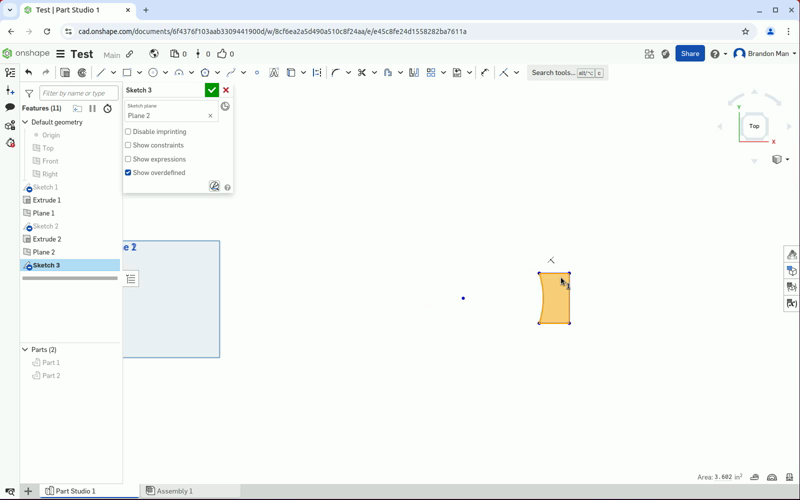
scroll(-6)
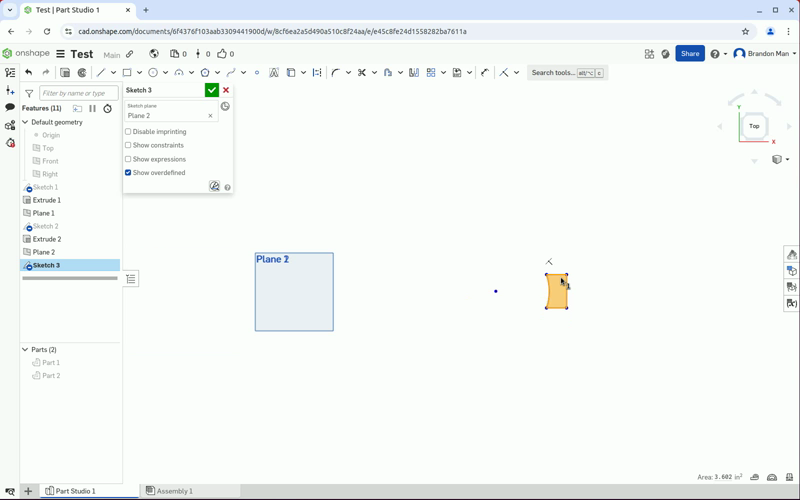
scroll(-6)
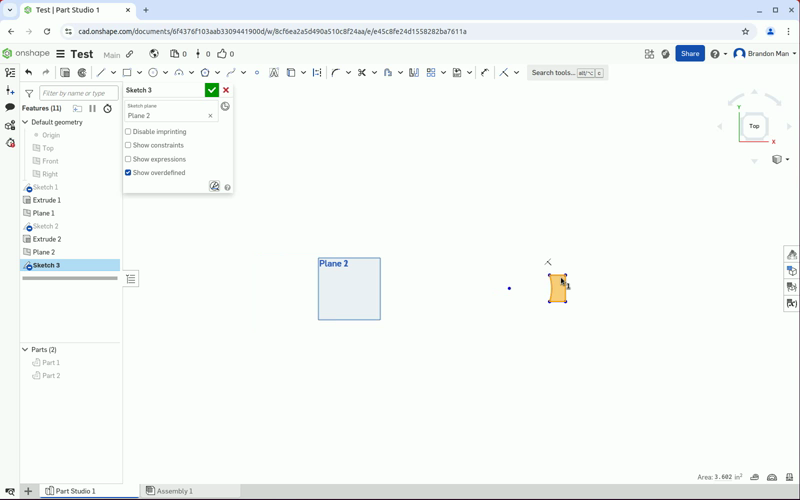
scroll(-6)
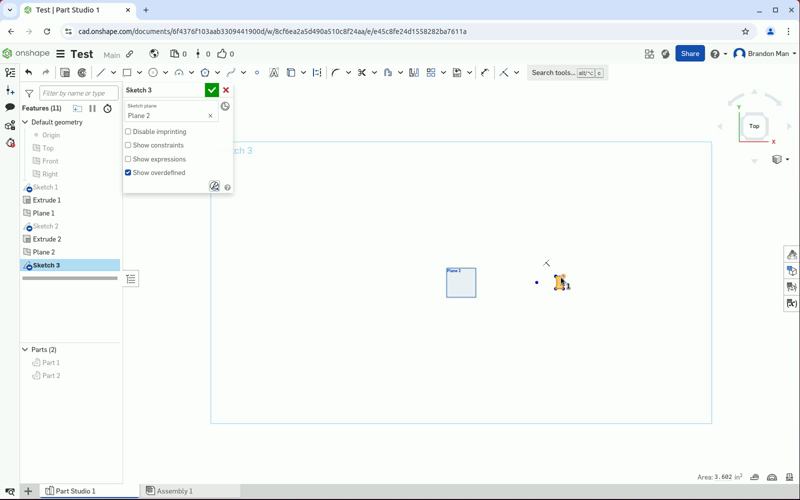
mouse_move(73, 352)
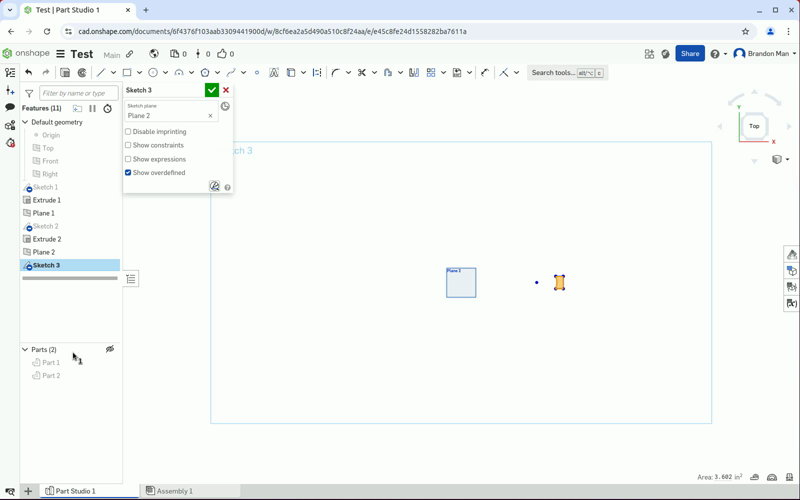
key(shift+y)
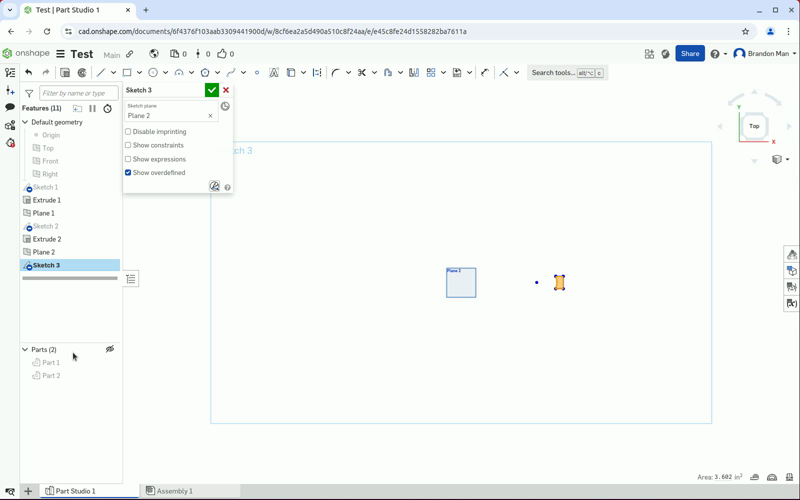
key(shift+e)
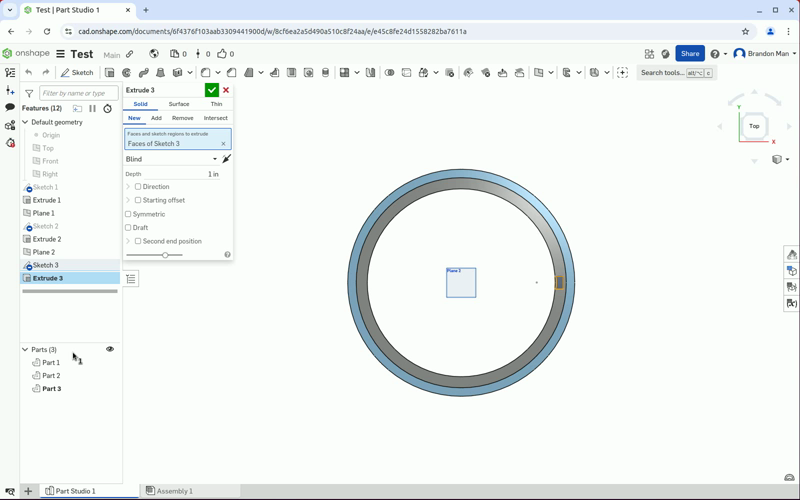
mouse_move(143, 106)
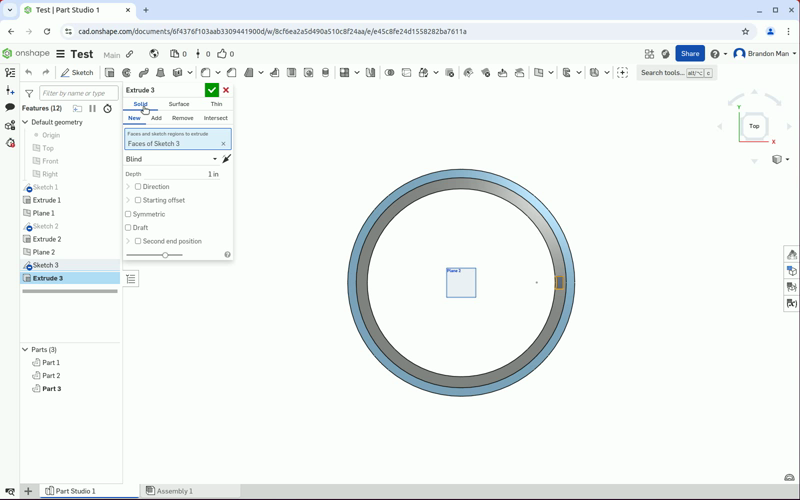
click(143, 106)
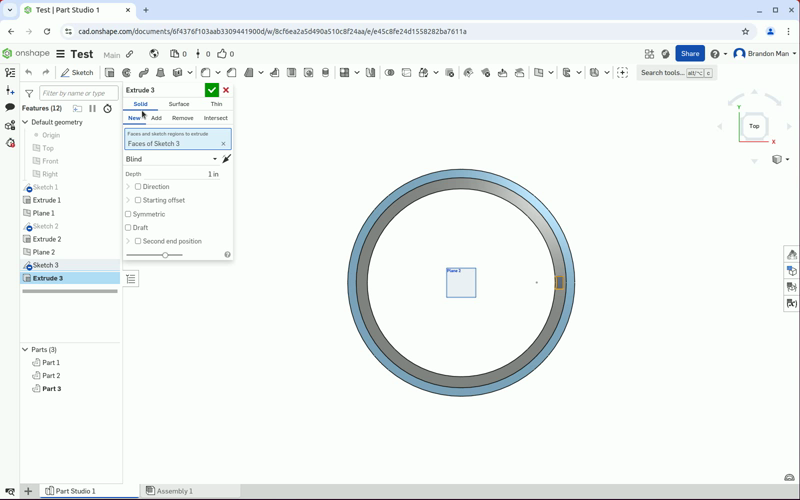
mouse_move(137, 120)
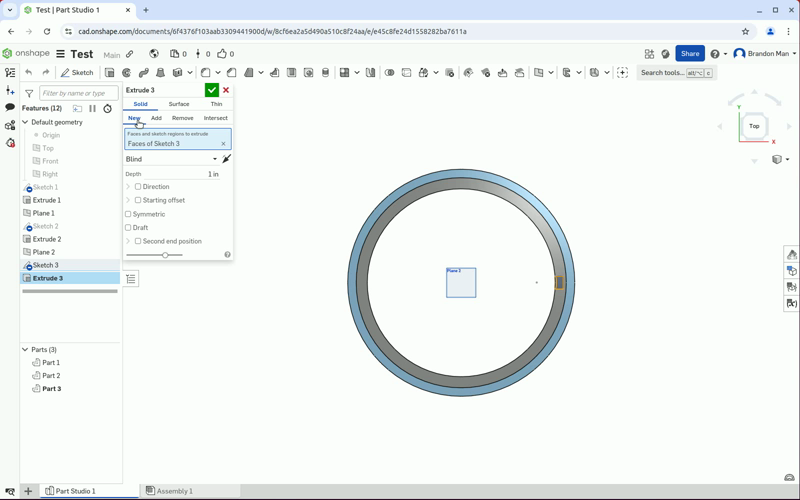
click(137, 120)
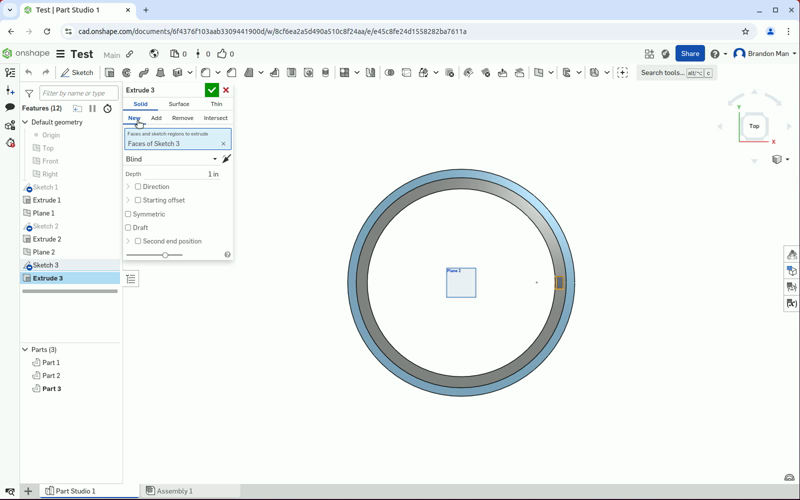
key(tab, 4)
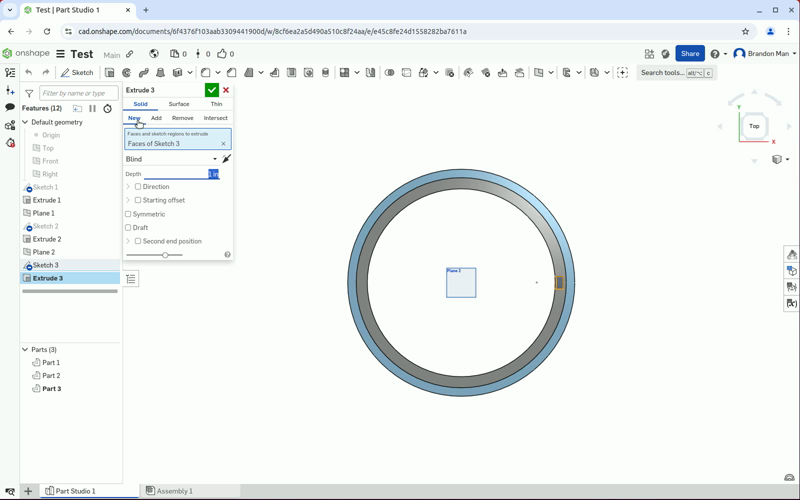
text(-11.795)
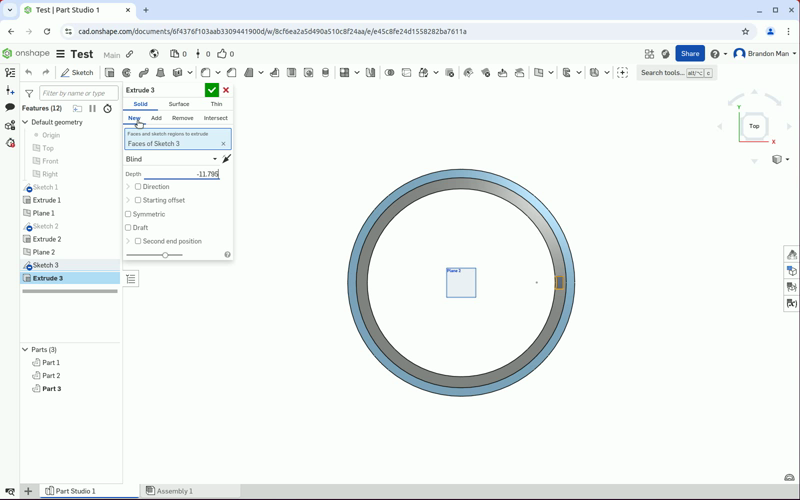
key(enter)
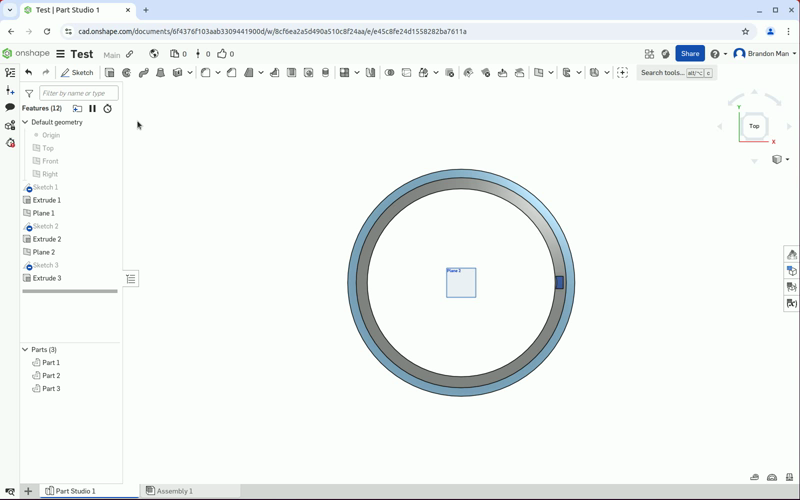
key(shift+h)
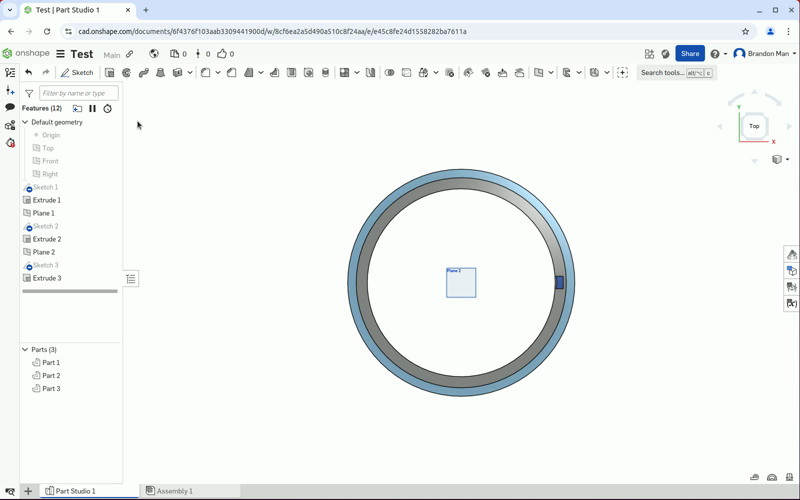
key(shift+h)
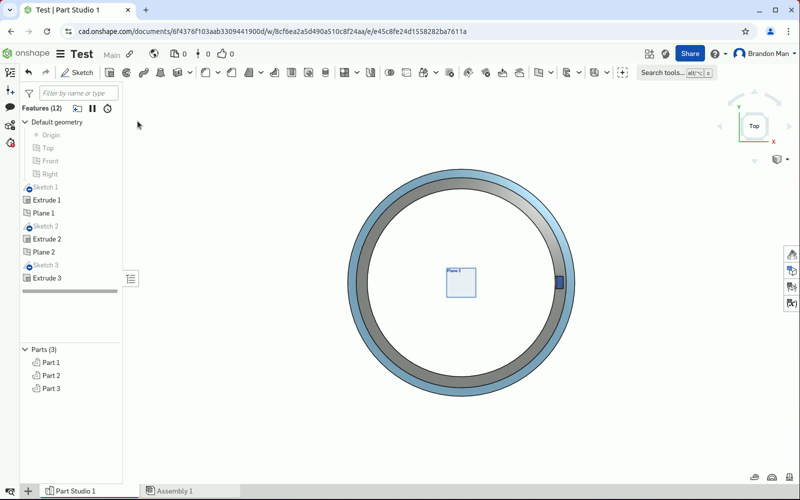
mouse_move(73, 189)
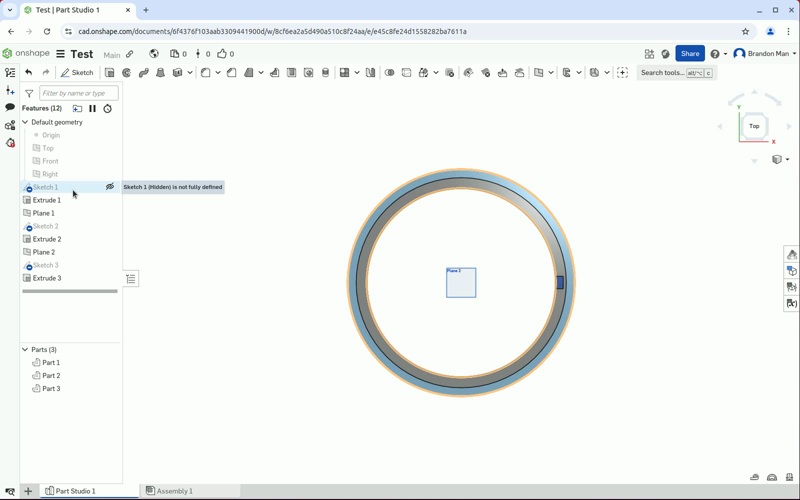
click(73, 189)
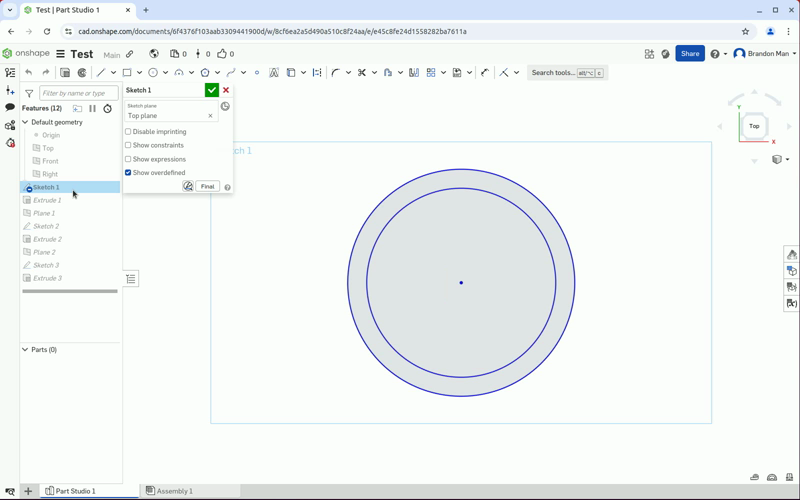
mouse_move(229, 92)
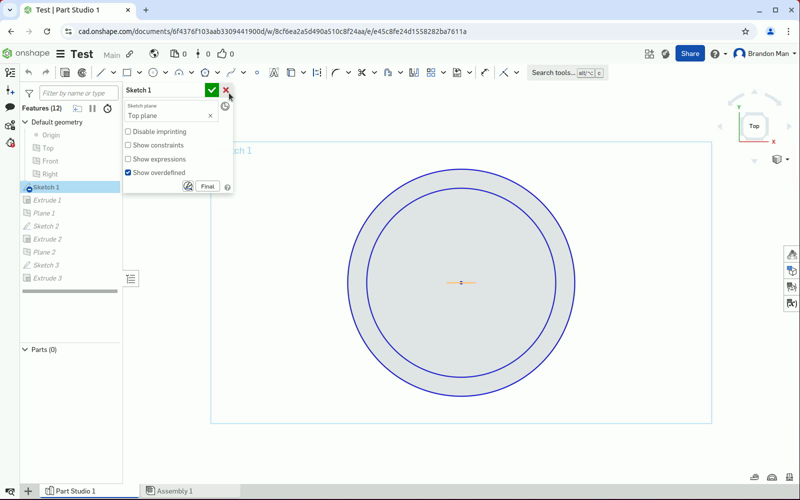
click(229, 92)
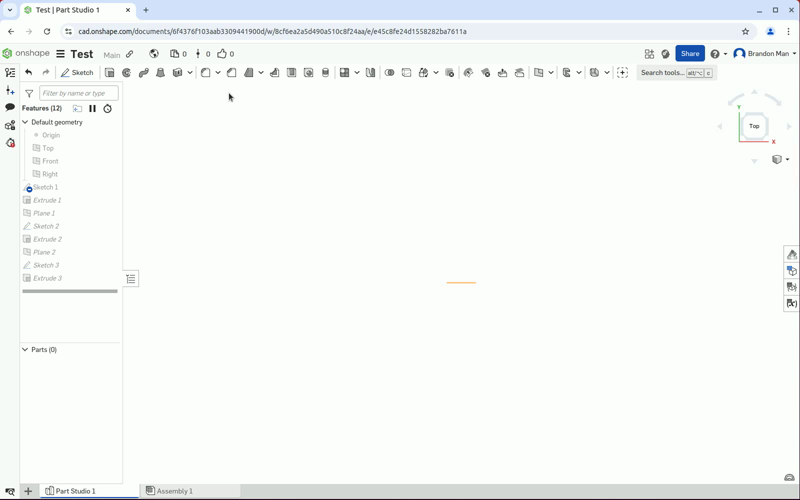
key(shift+s)
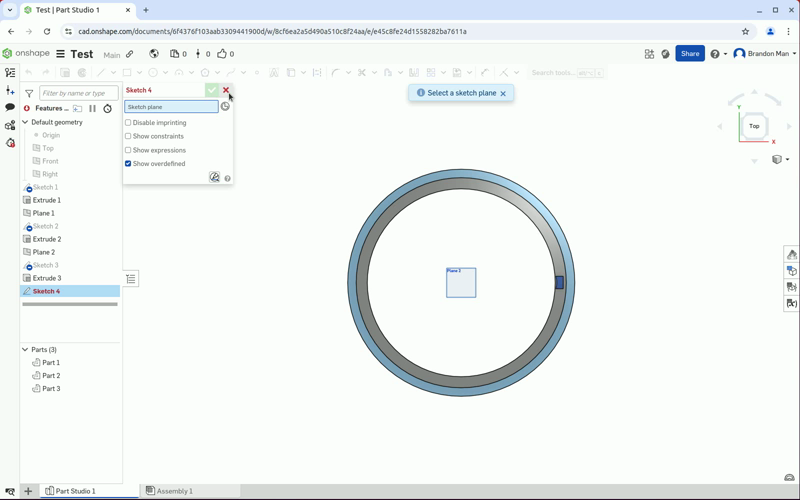
mouse_move(73, 254)
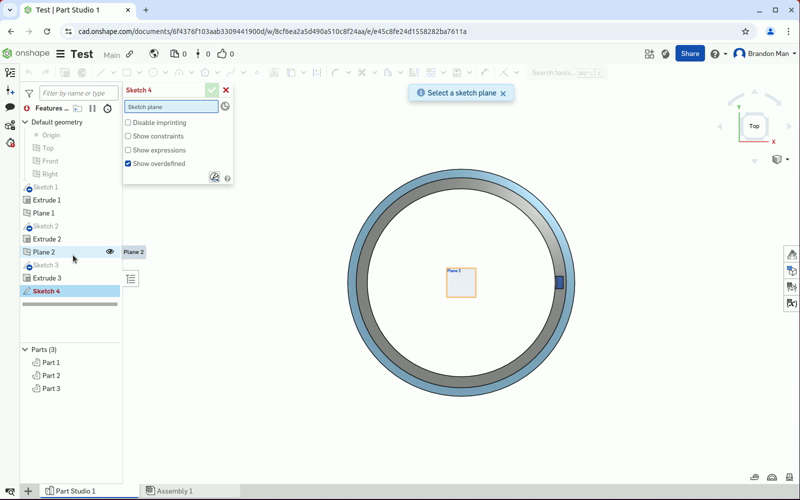
click(73, 254)
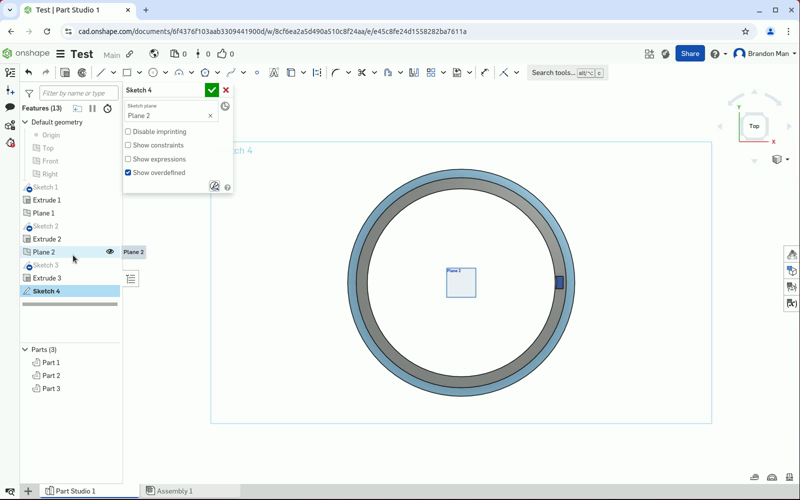
mouse_move(73, 352)
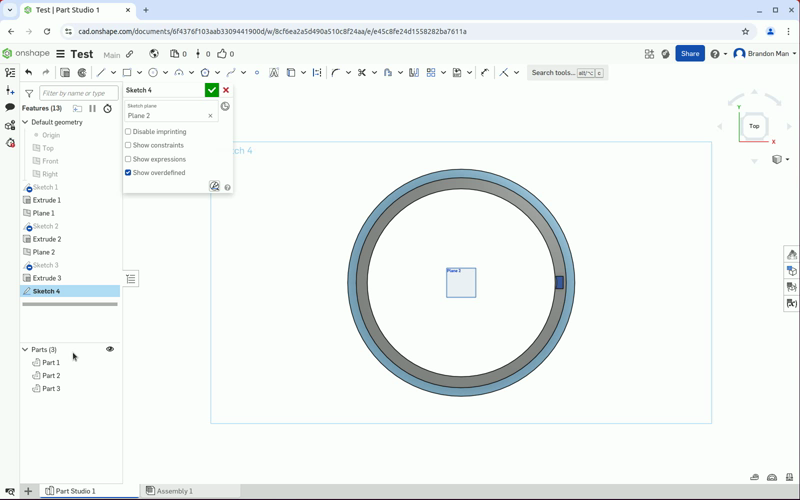
key(y)
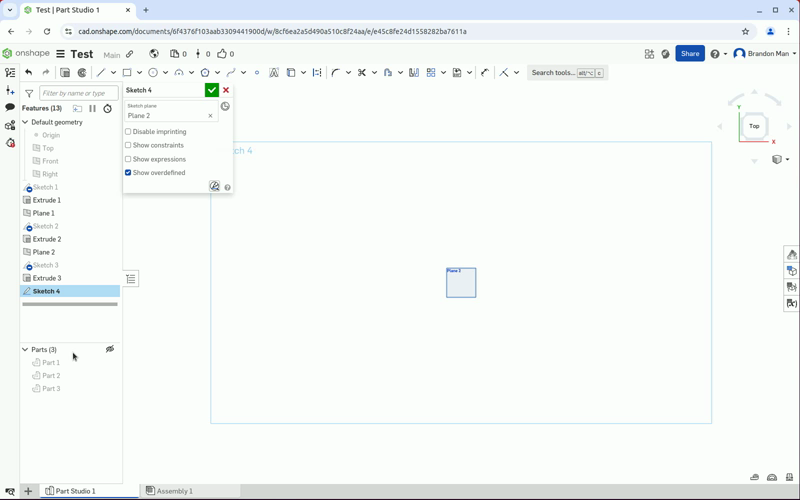
key(l)
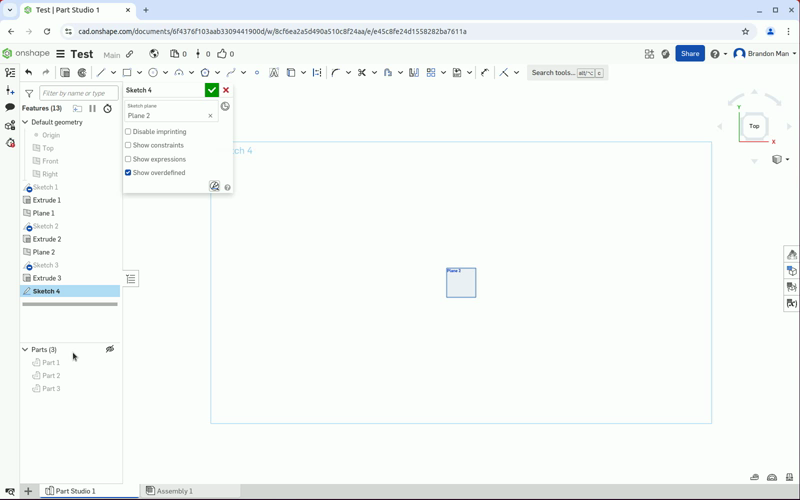
key_down(shift)
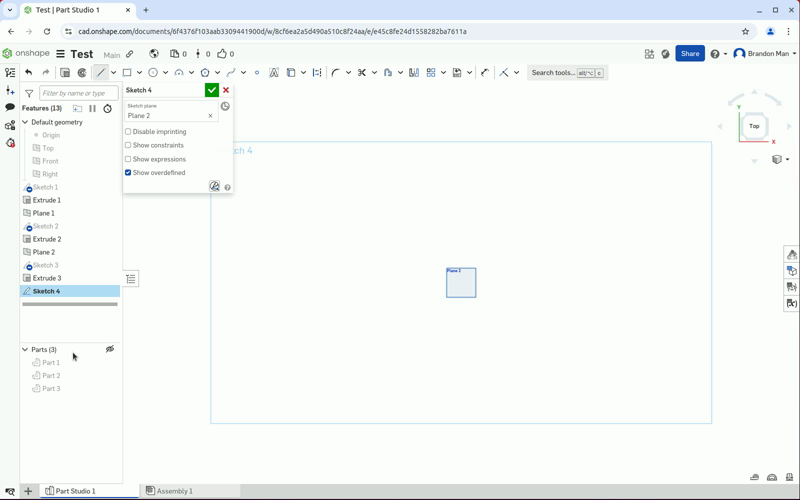
mouse_move(359, 288)
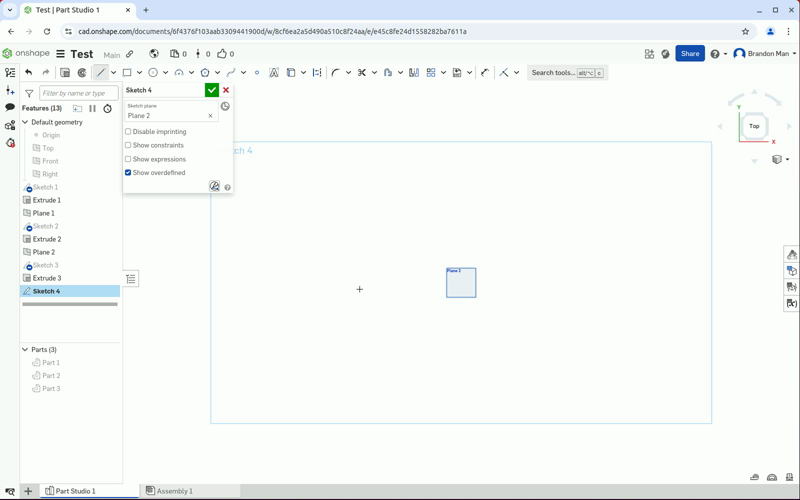
click(359, 288)
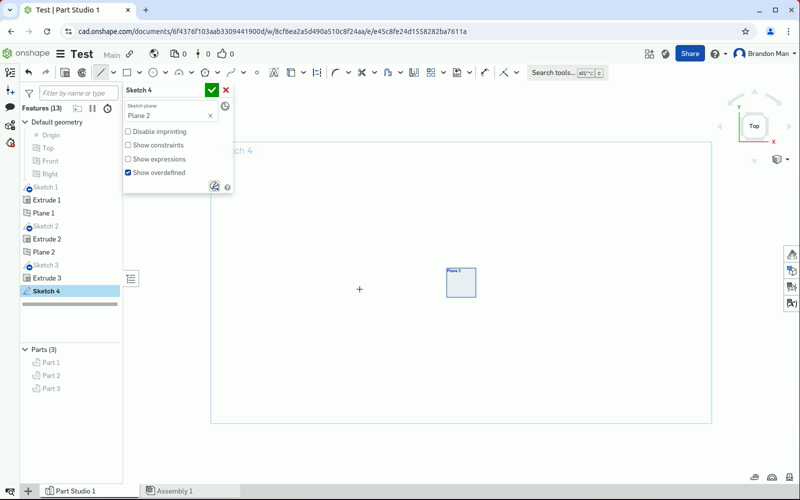
key_up(shift)
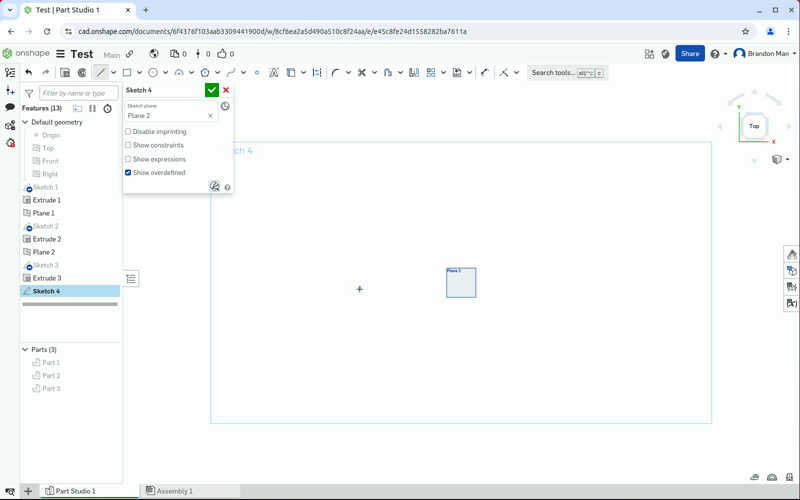
key_down(shift)
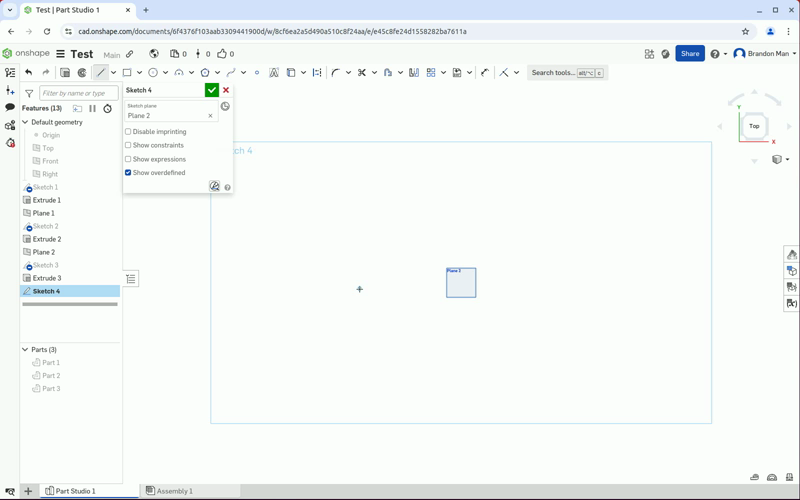
mouse_move(389, 288)
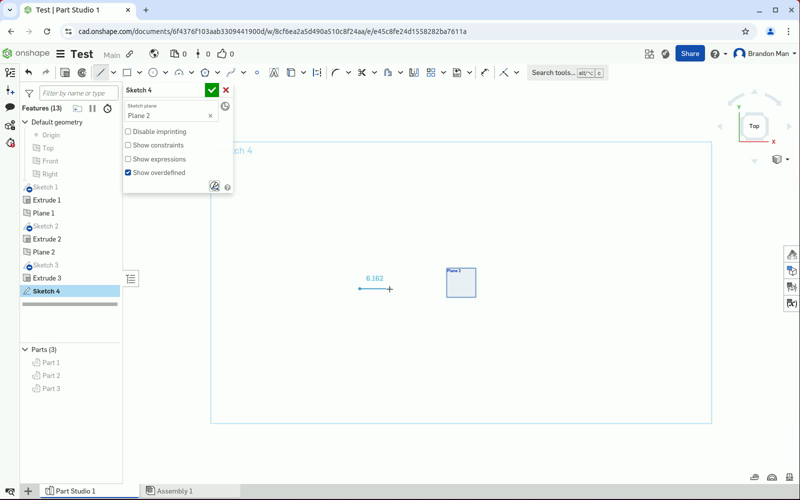
mouse_move(367, 288)
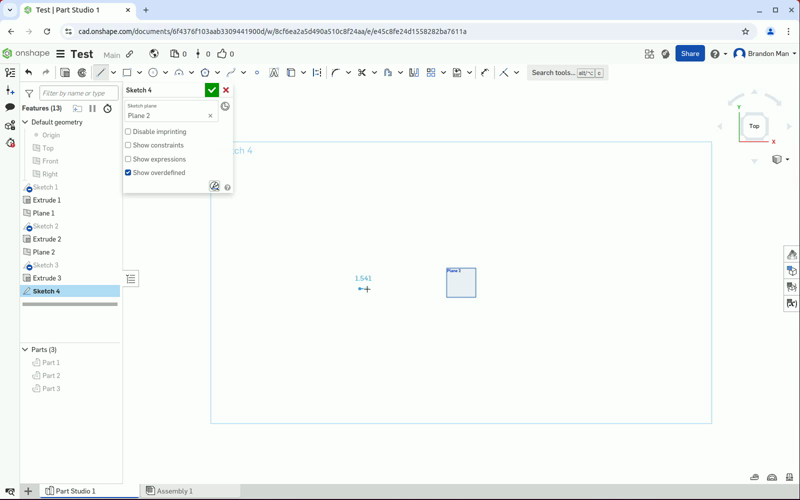
scroll(6)
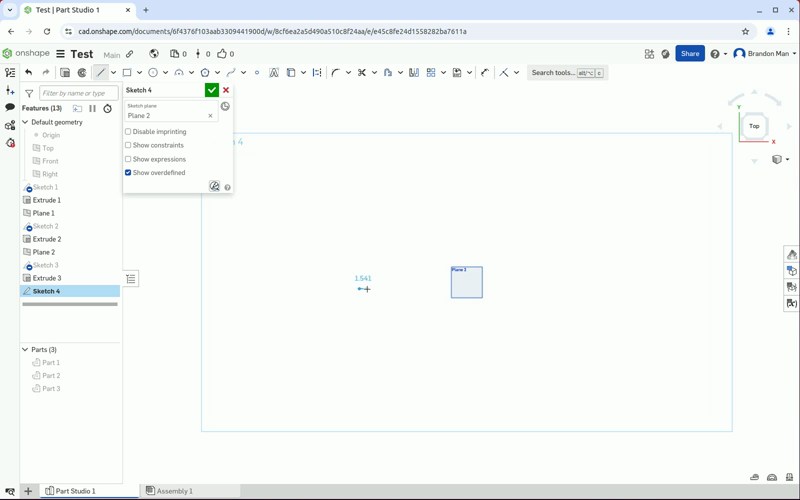
scroll(6)
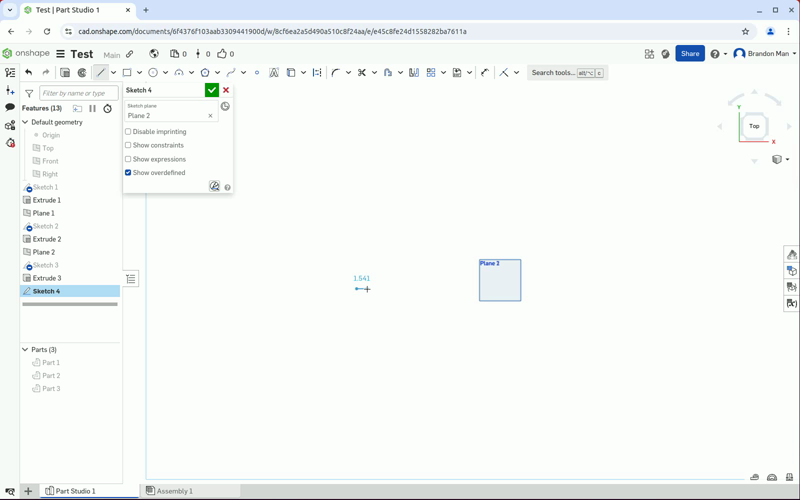
scroll(6)
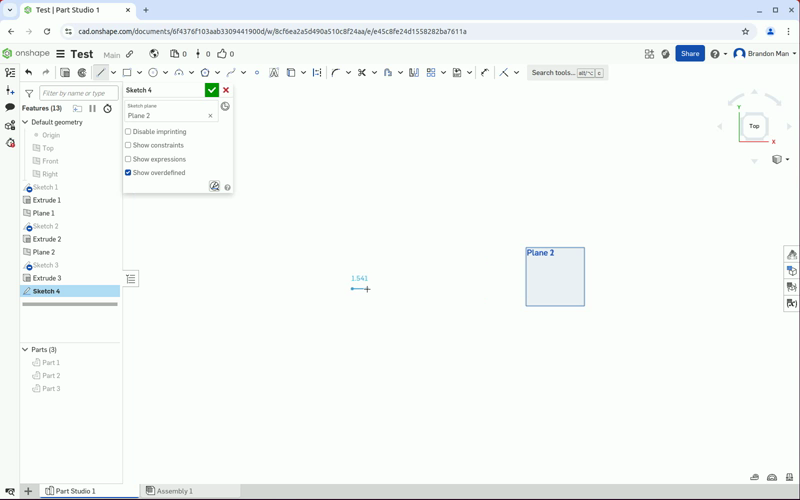
scroll(6)
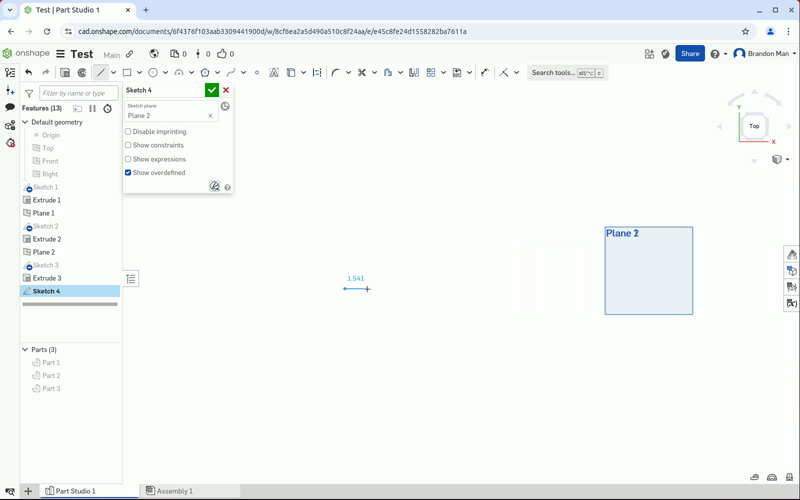
scroll(6)
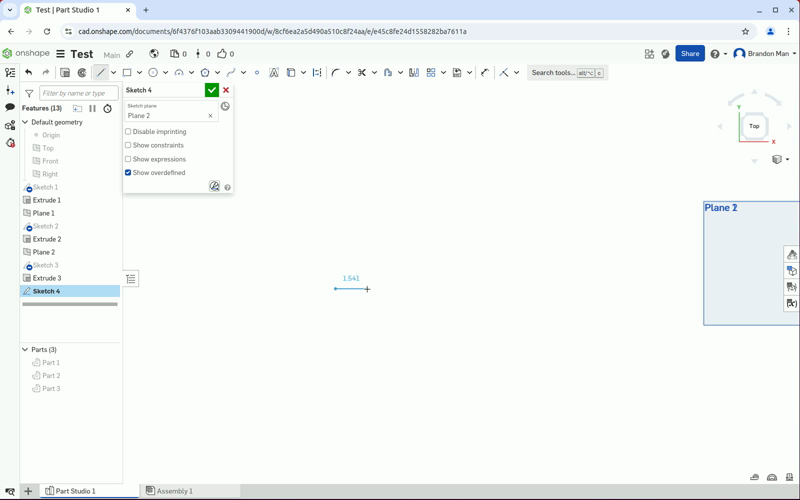
scroll(6)
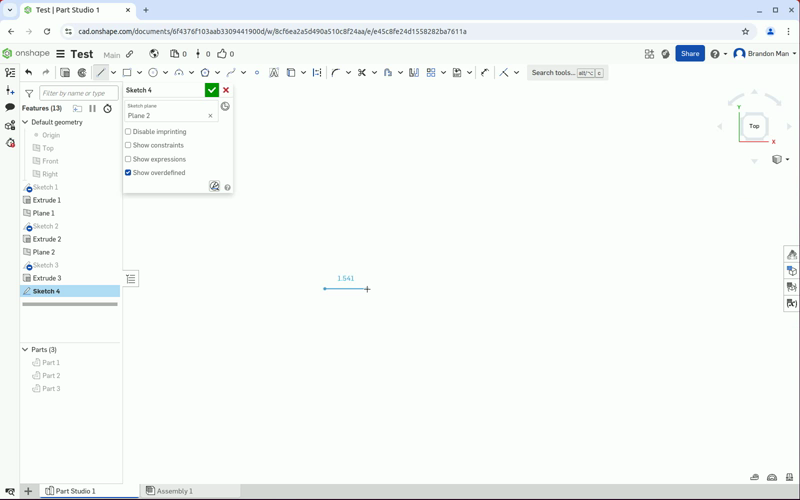
scroll(6)
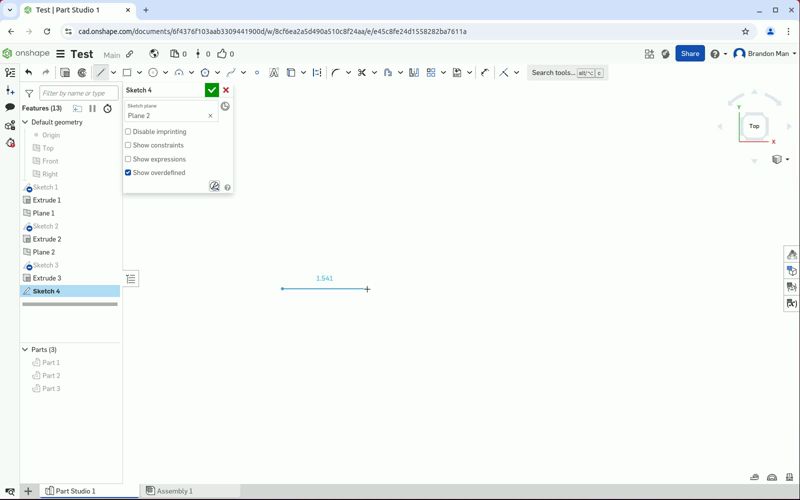
click(367, 288)
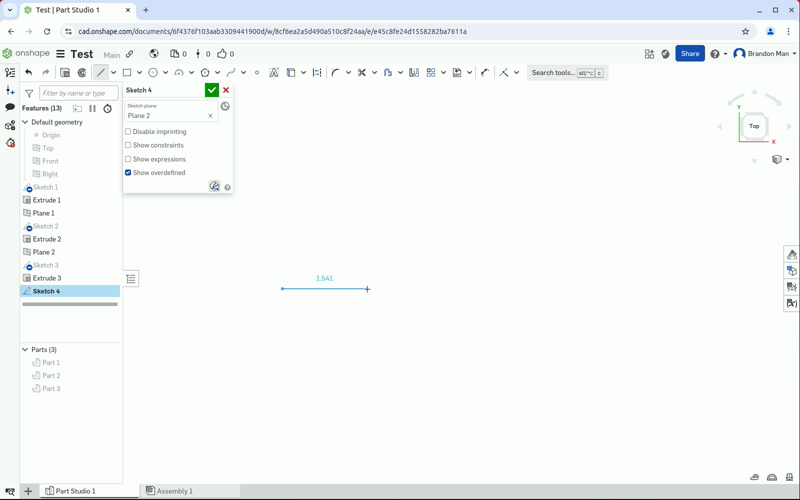
scroll(-6)
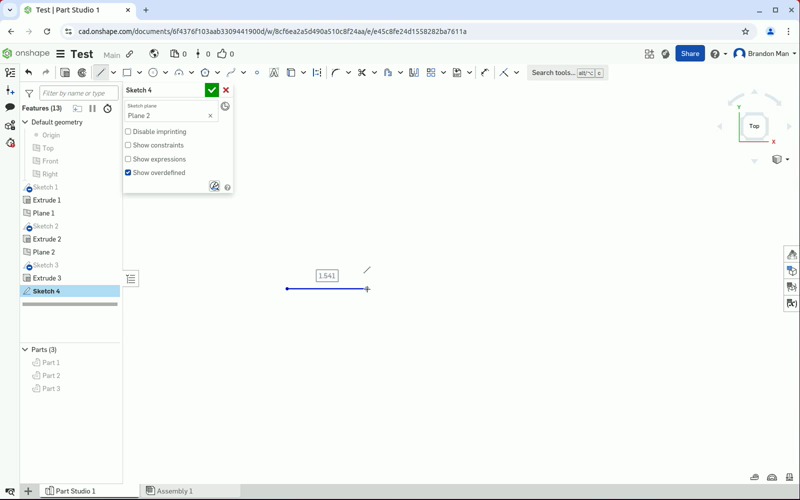
scroll(-6)
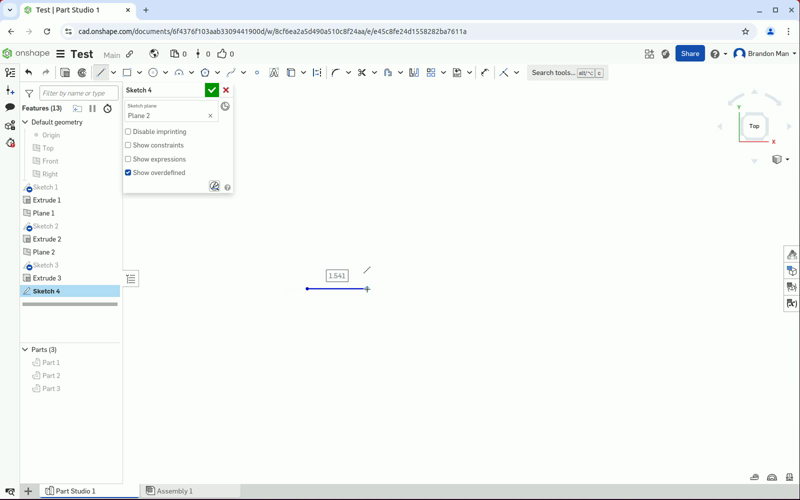
scroll(-6)
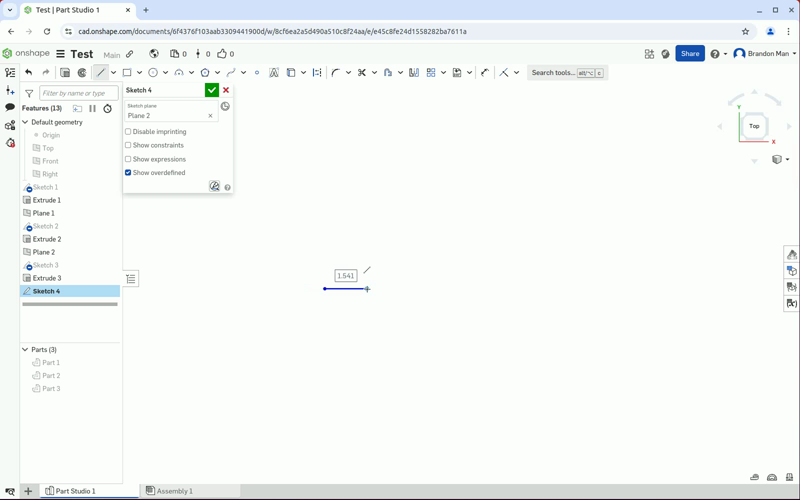
scroll(-6)
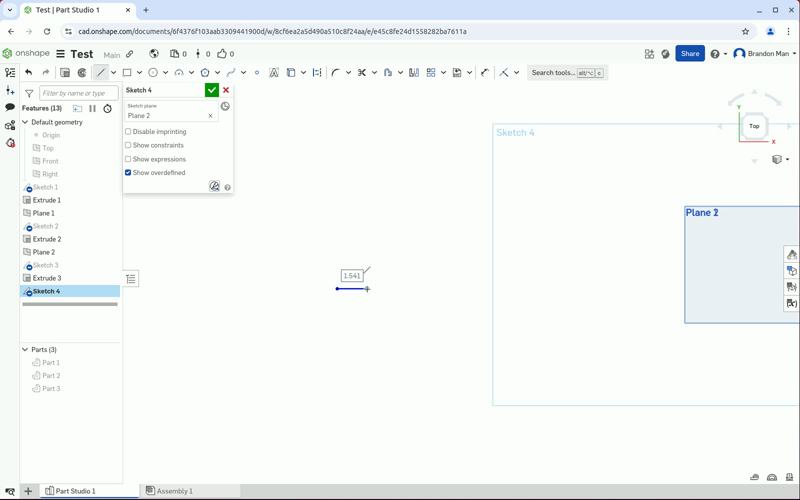
scroll(-6)
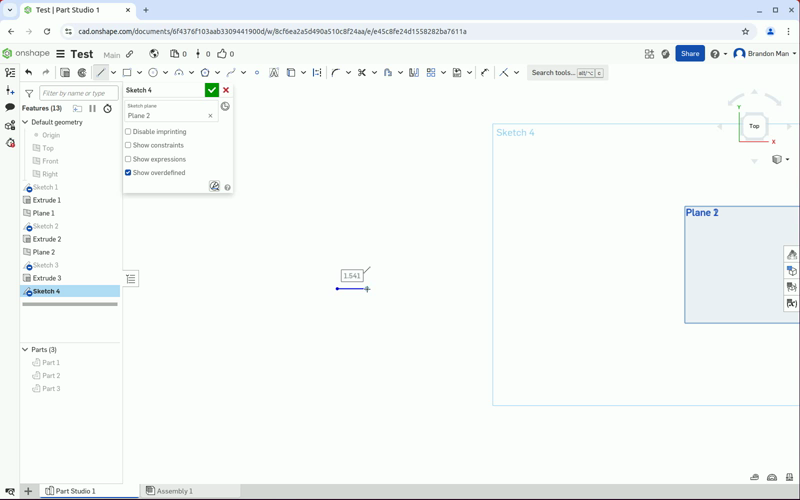
scroll(-6)
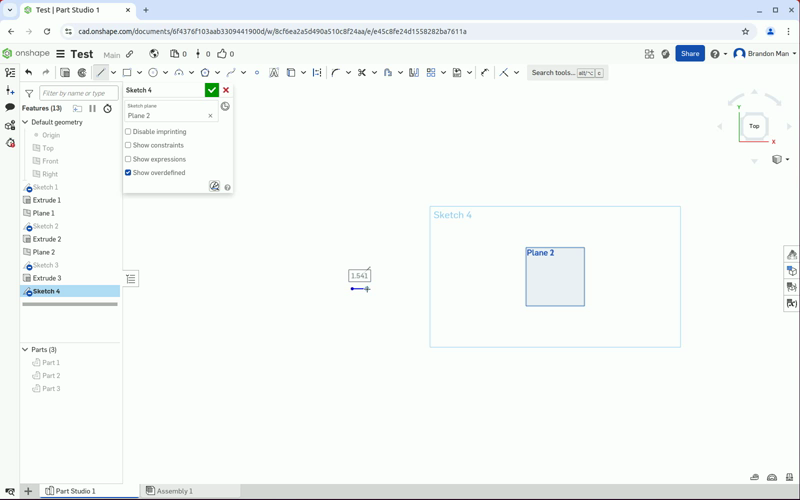
scroll(-6)
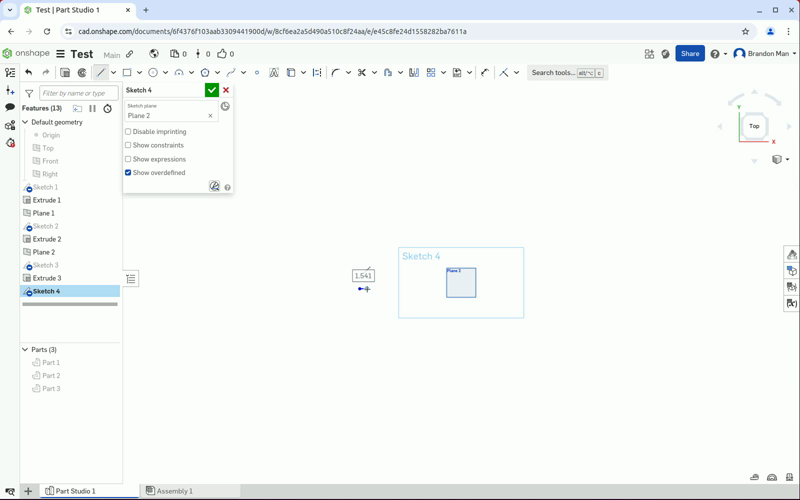
key_up(shift)
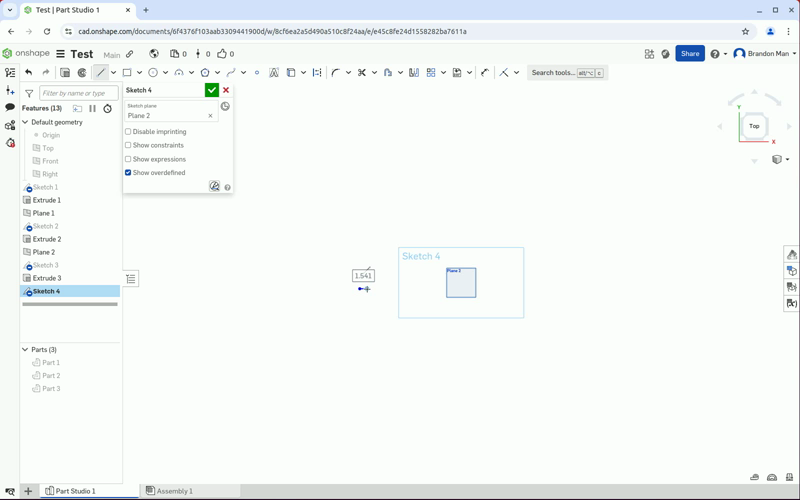
key(esc)
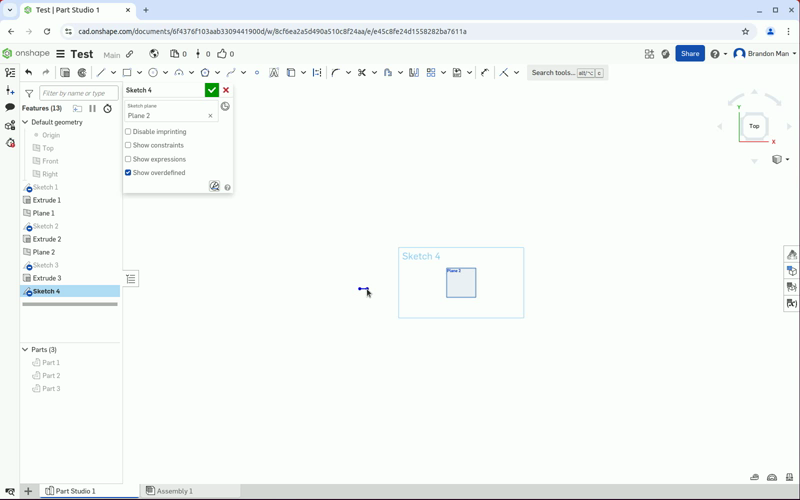
key(a)
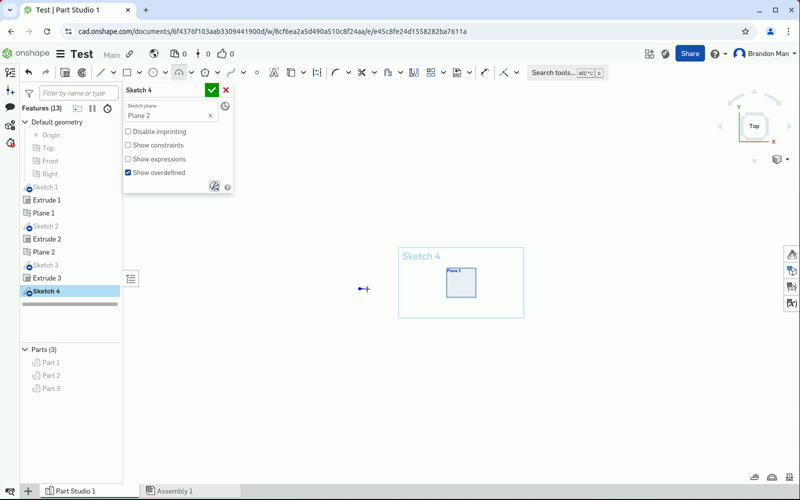
mouse_move(367, 288)
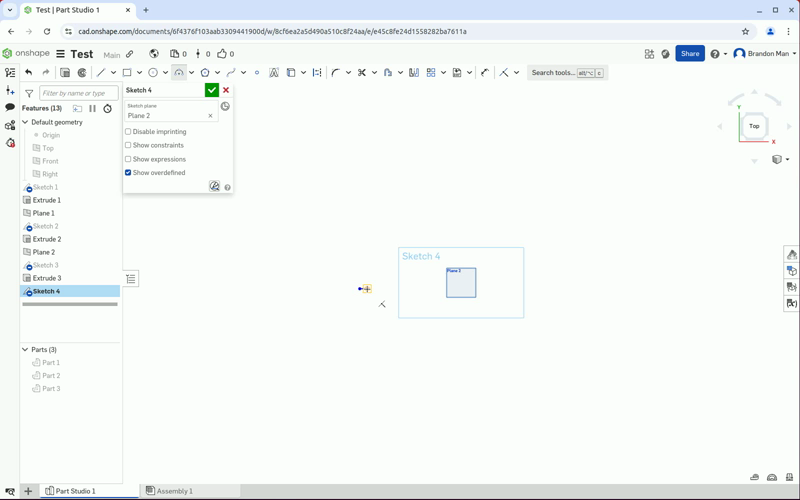
click(367, 288)
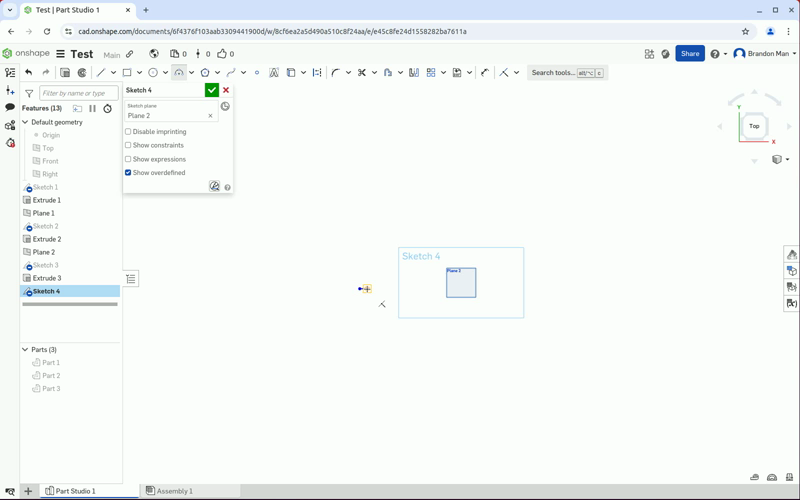
key_down(shift)
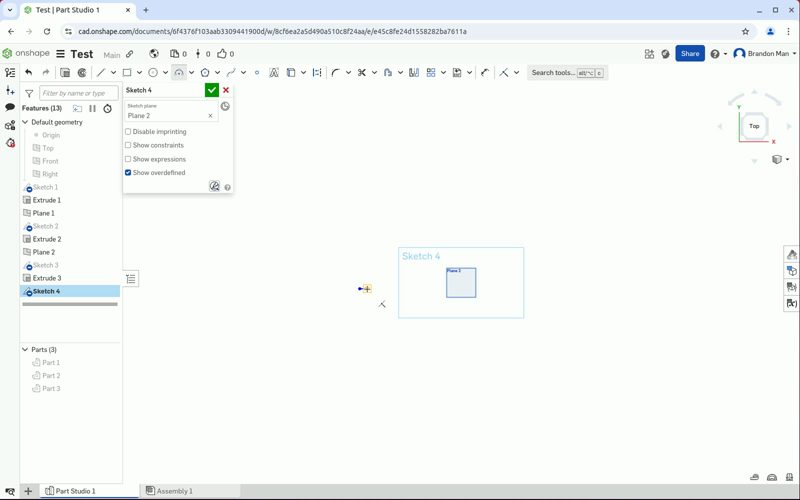
mouse_move(367, 276)
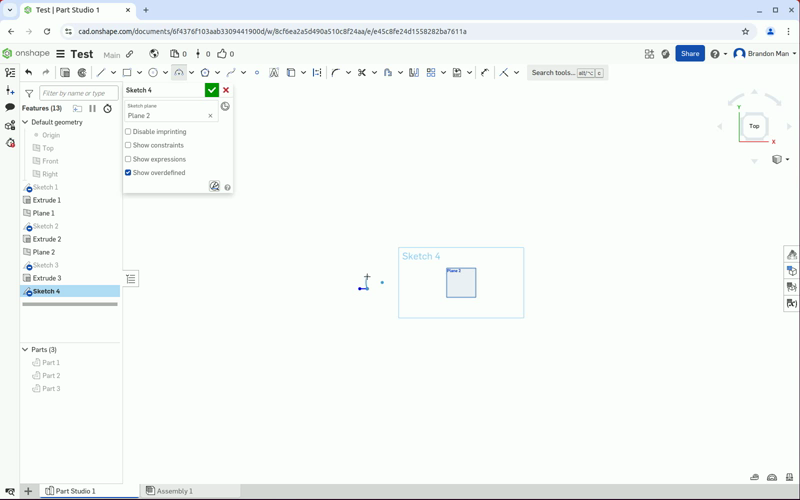
click(367, 276)
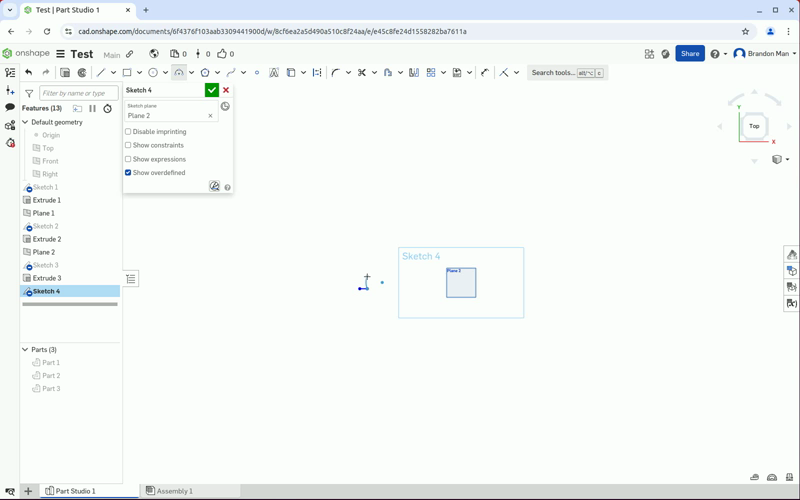
mouse_move(366, 282)
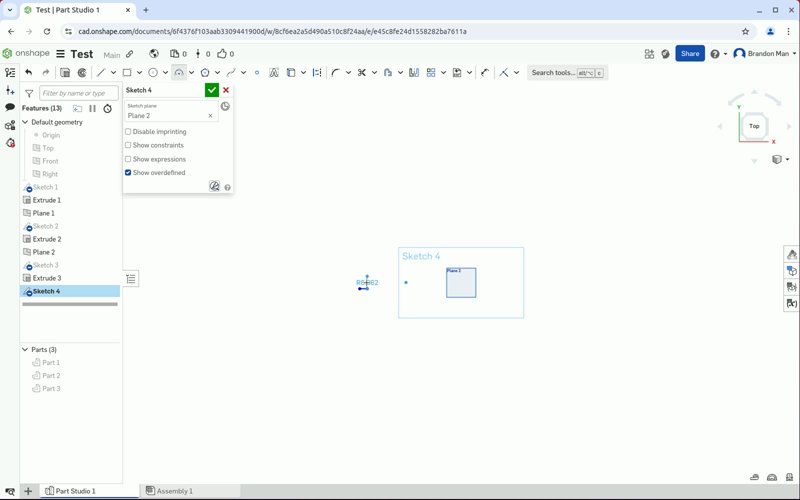
click(366, 282)
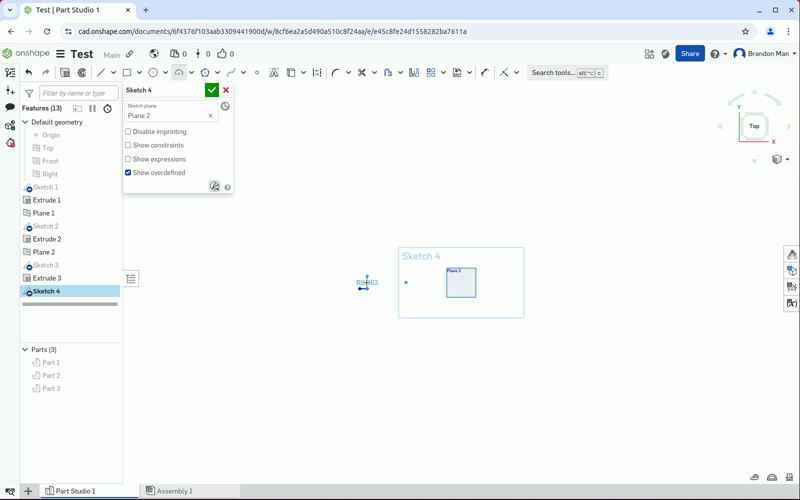
key_up(shift)
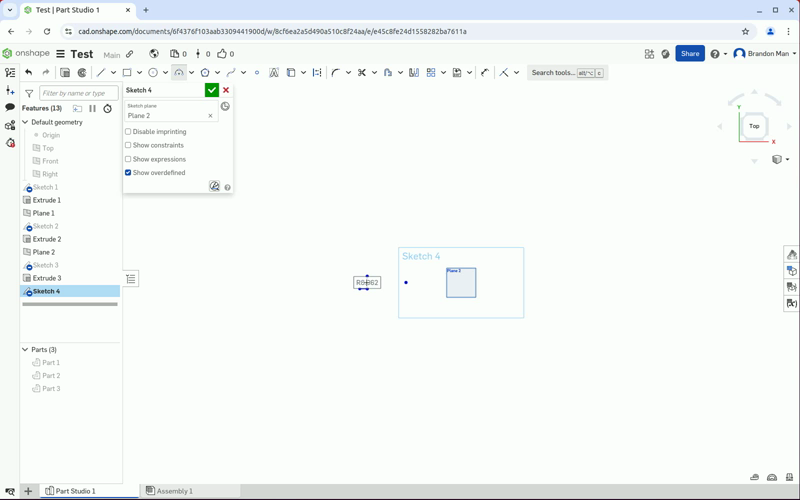
key(esc)
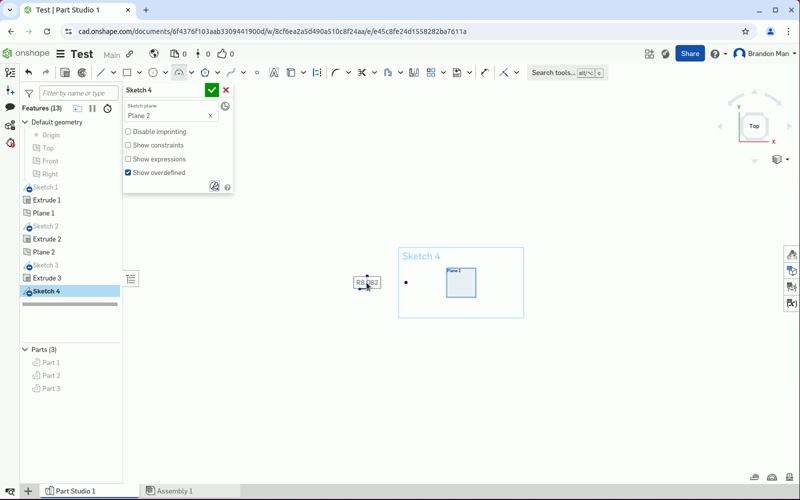
key(l)
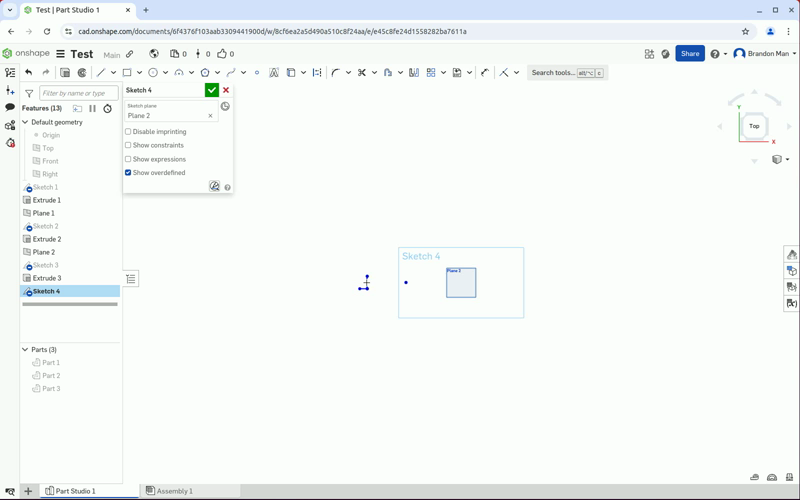
mouse_move(367, 276)
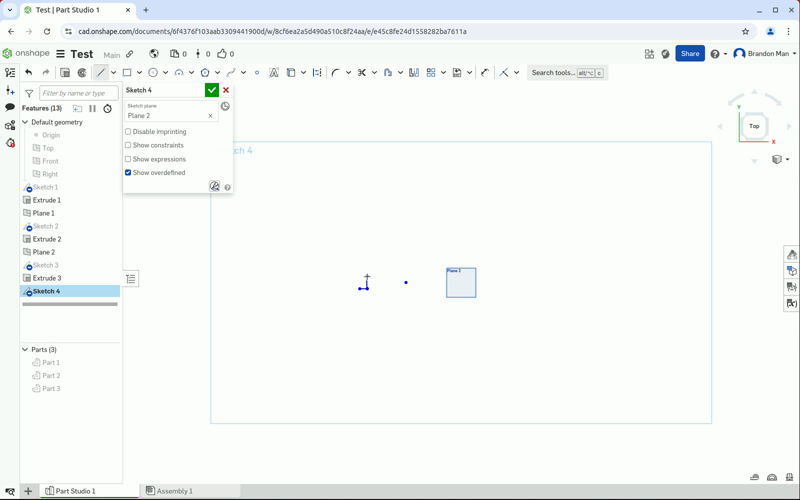
click(367, 276)
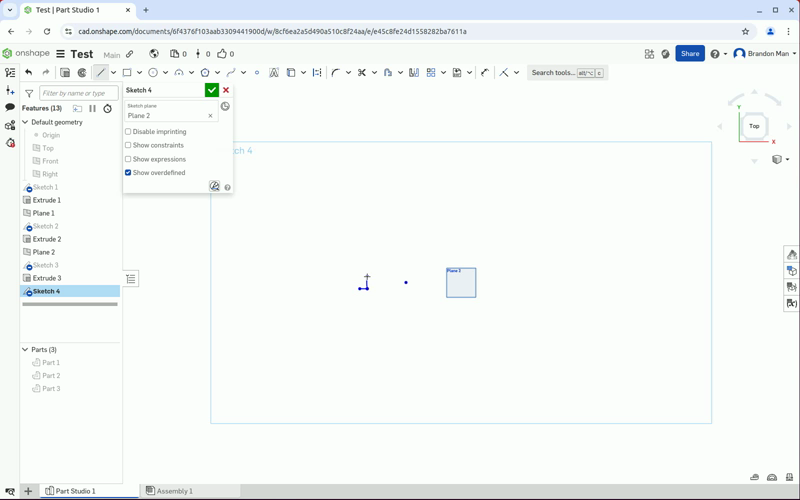
key_down(shift)
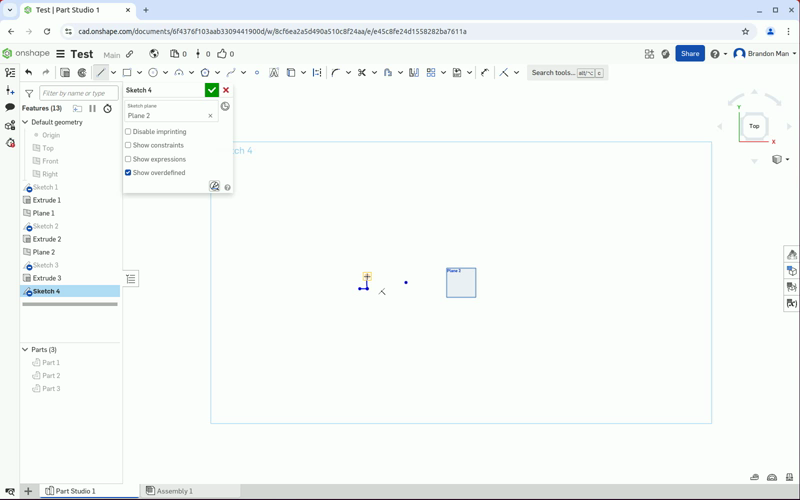
mouse_move(397, 276)
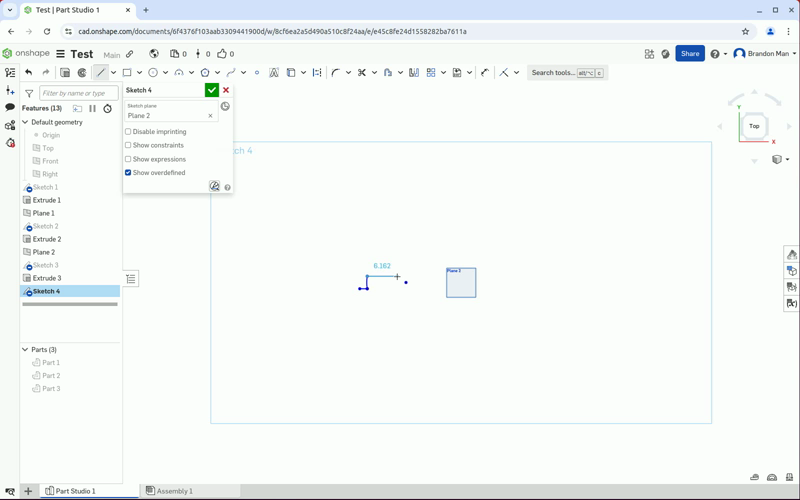
mouse_move(359, 276)
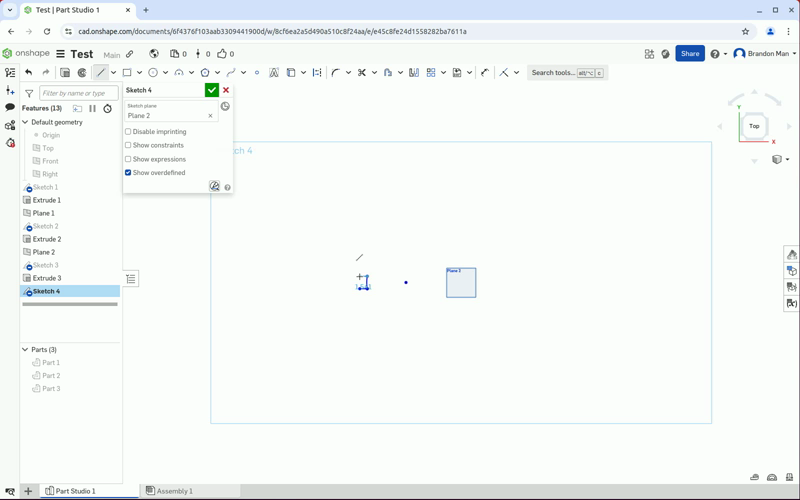
scroll(6)
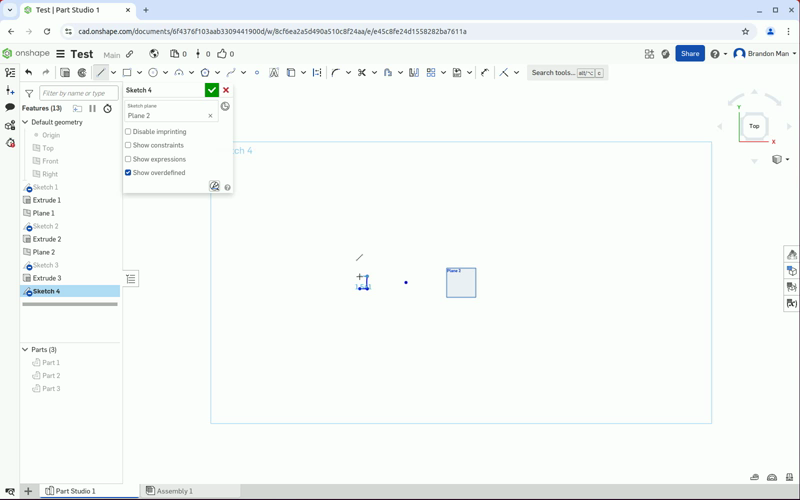
scroll(6)
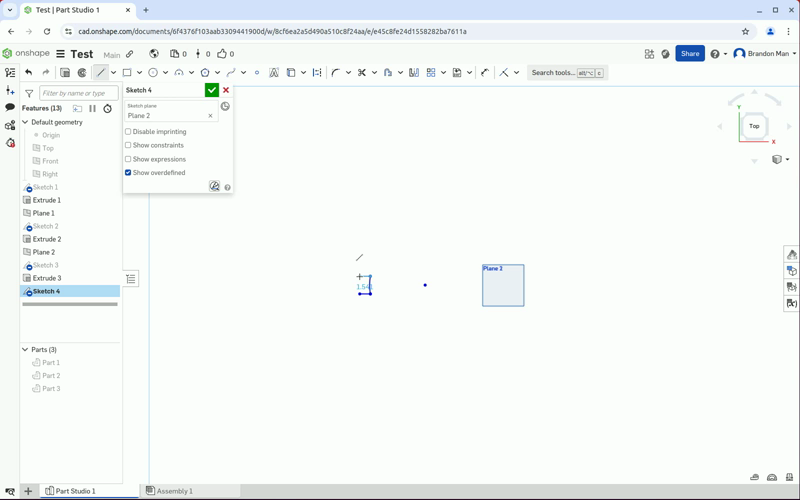
scroll(6)
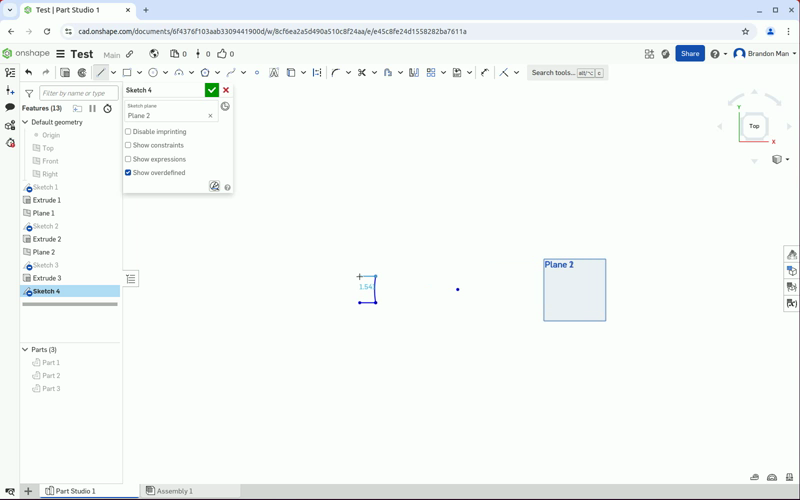
scroll(6)
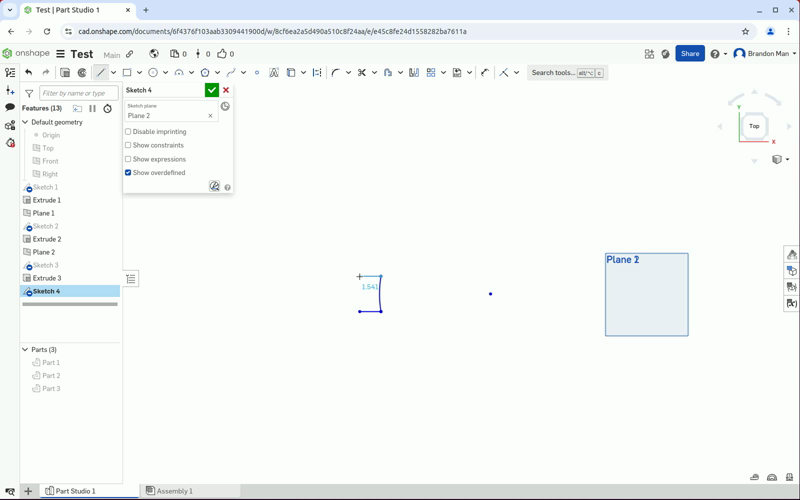
scroll(6)
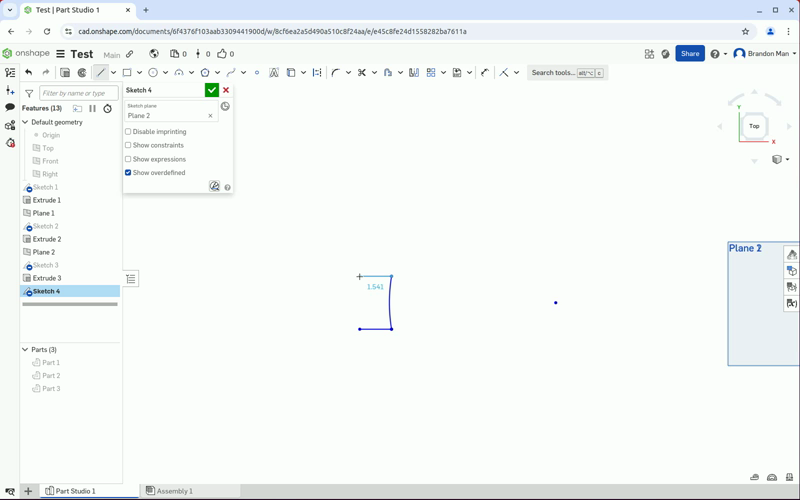
scroll(6)
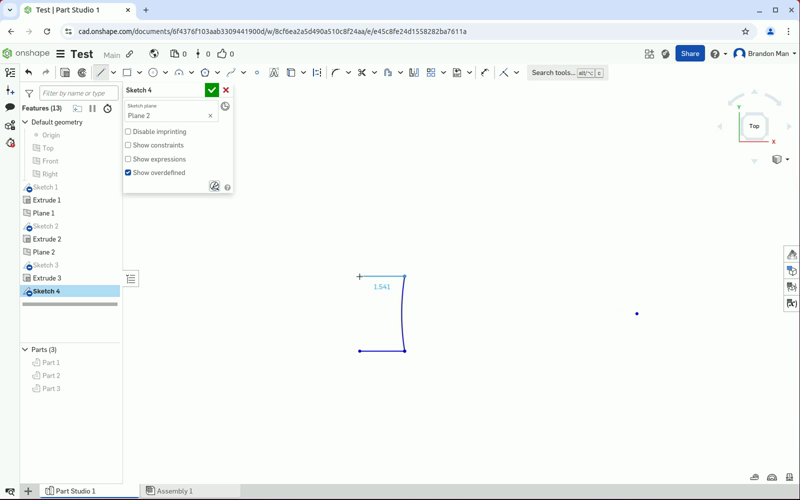
scroll(6)
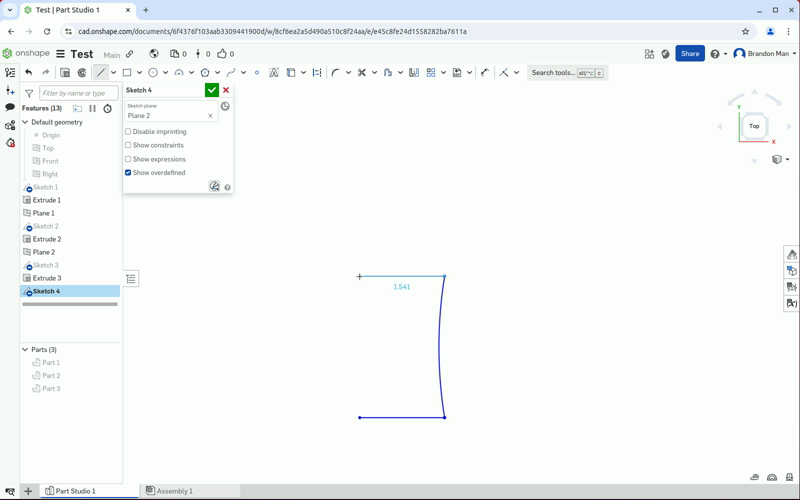
click(359, 276)
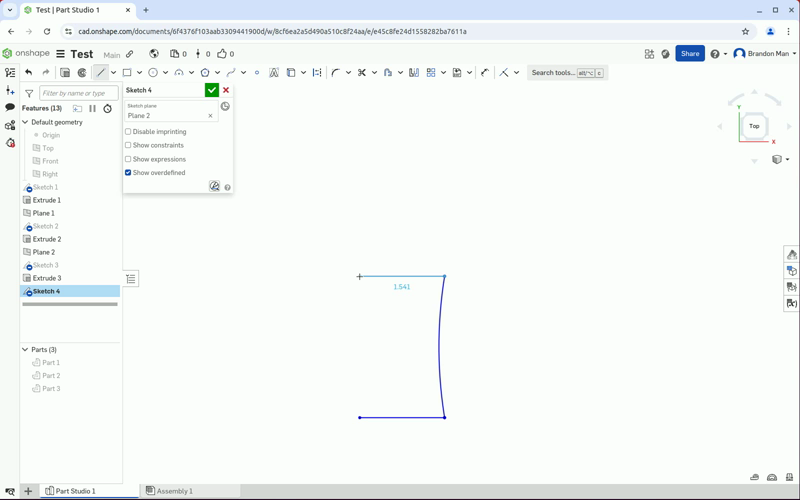
scroll(-6)
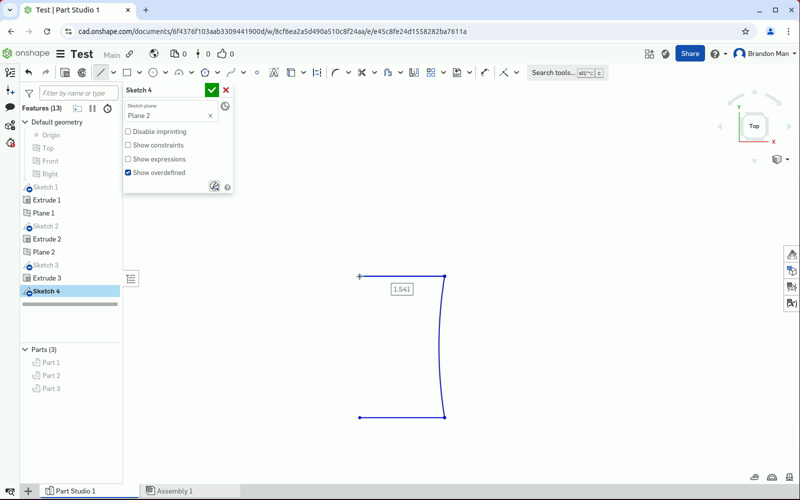
scroll(-6)
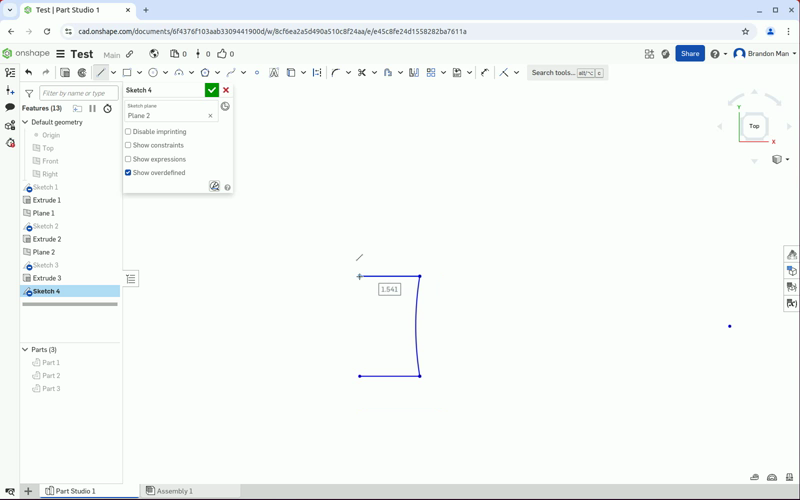
scroll(-6)
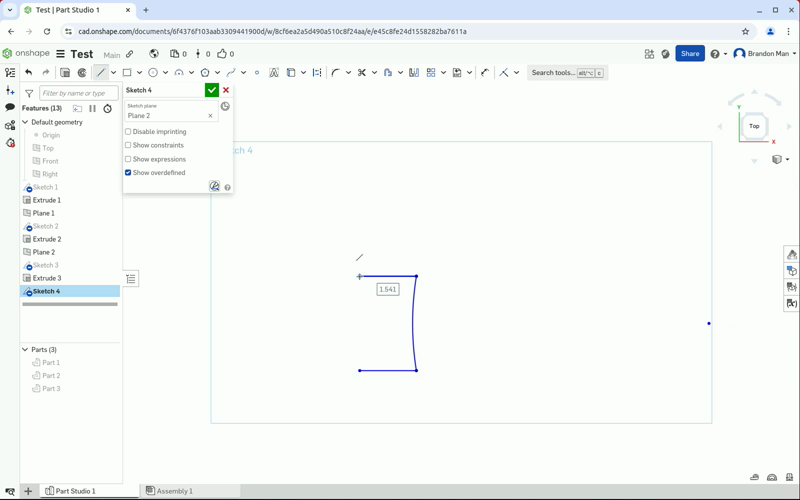
scroll(-6)
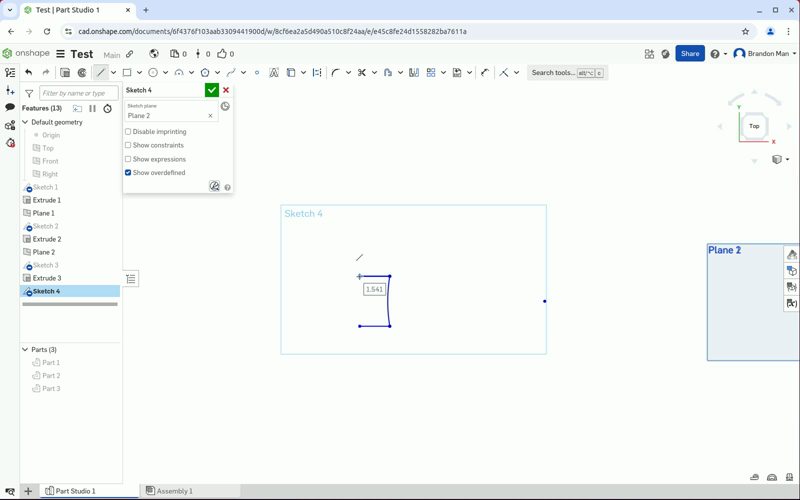
scroll(-6)
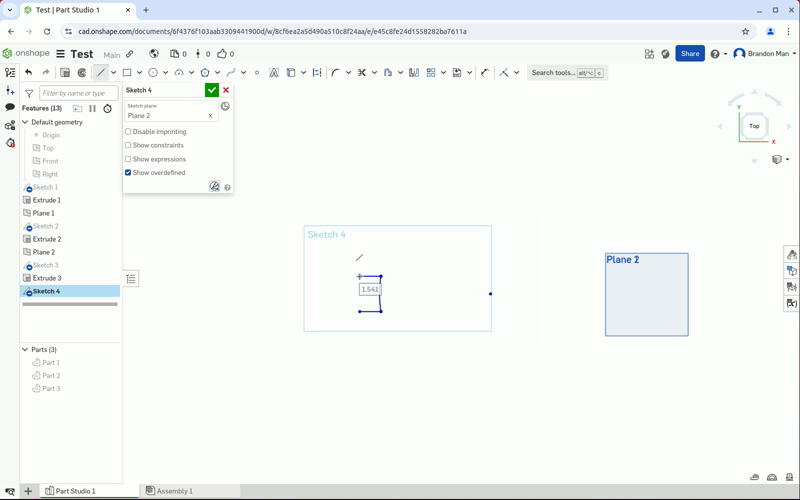
scroll(-6)
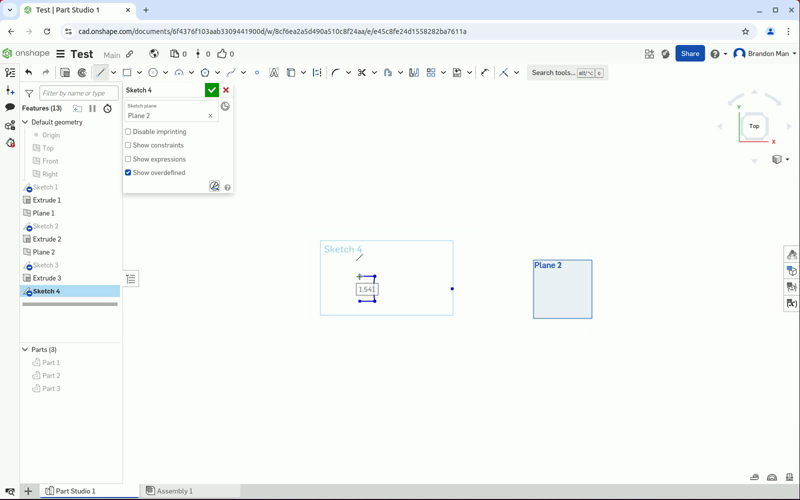
scroll(-6)
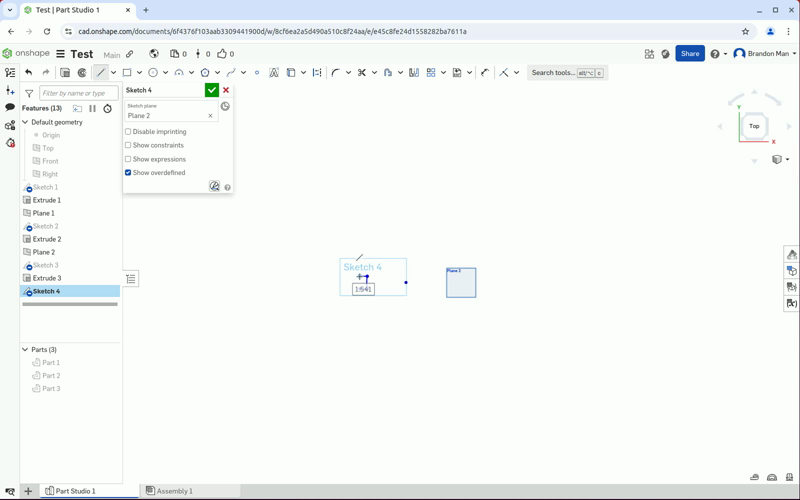
key_up(shift)
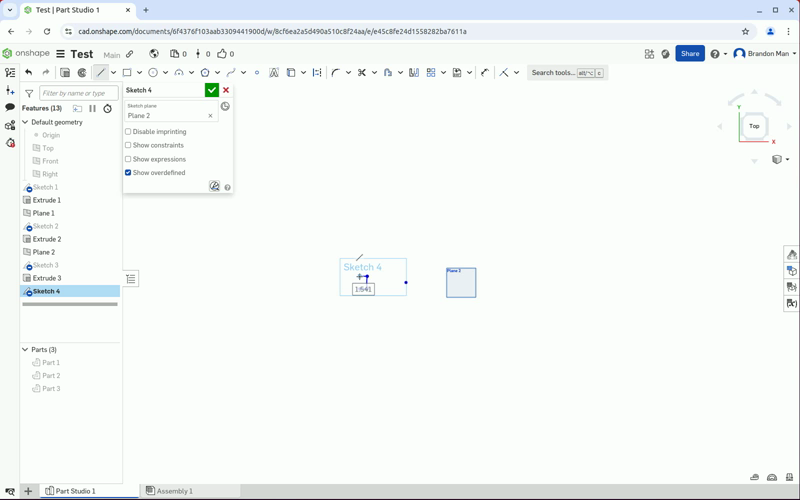
mouse_move(389, 276)
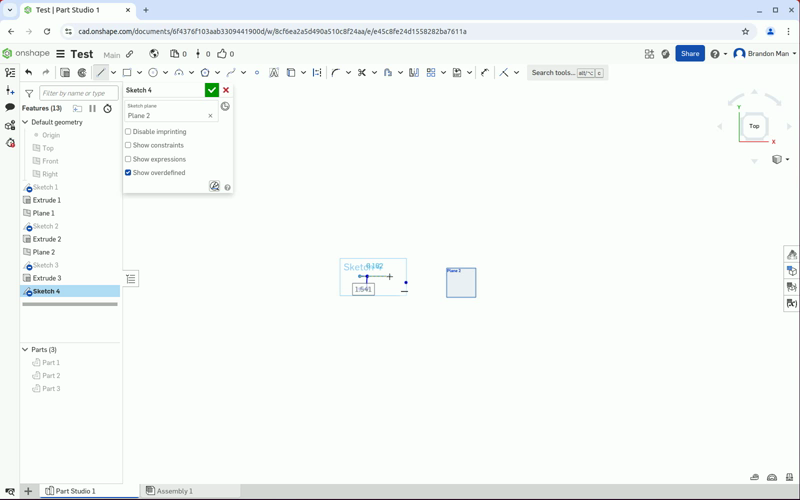
key_down(shift)
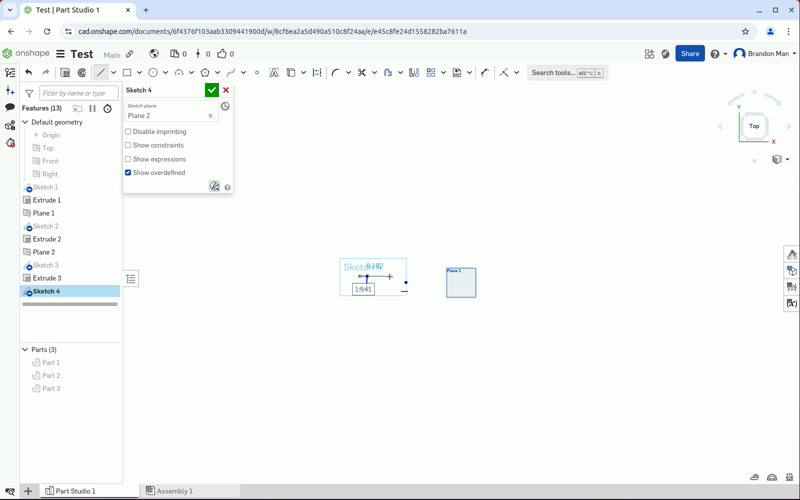
mouse_move(359, 288)
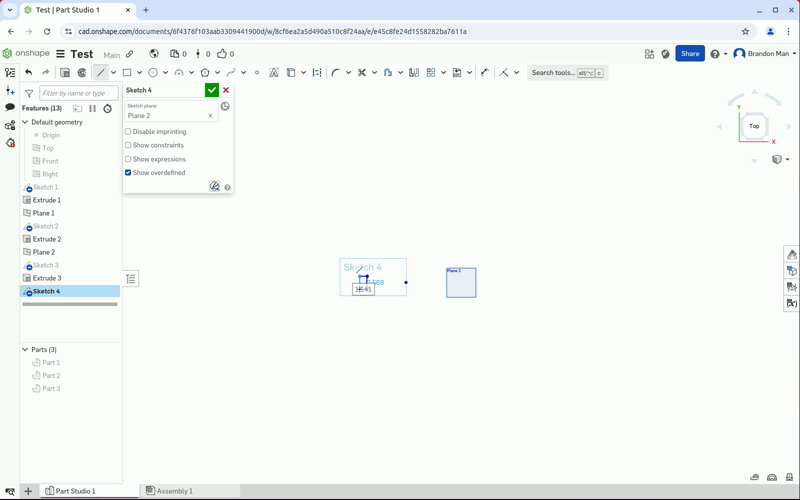
key_up(shift)
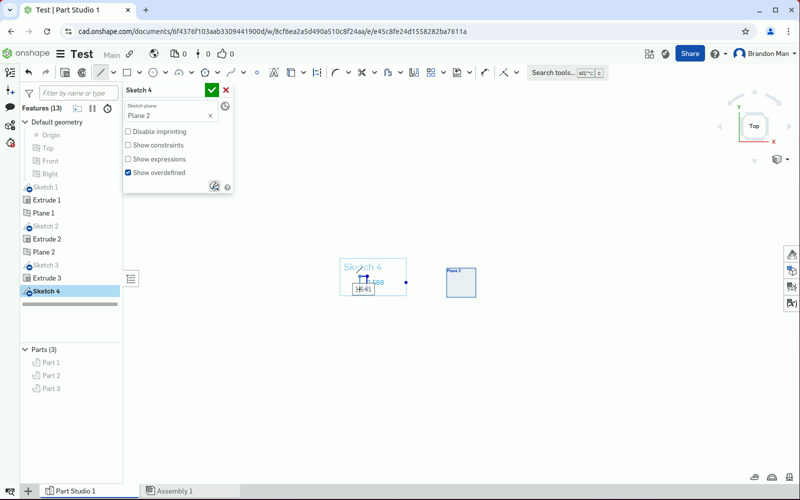
click(359, 288)
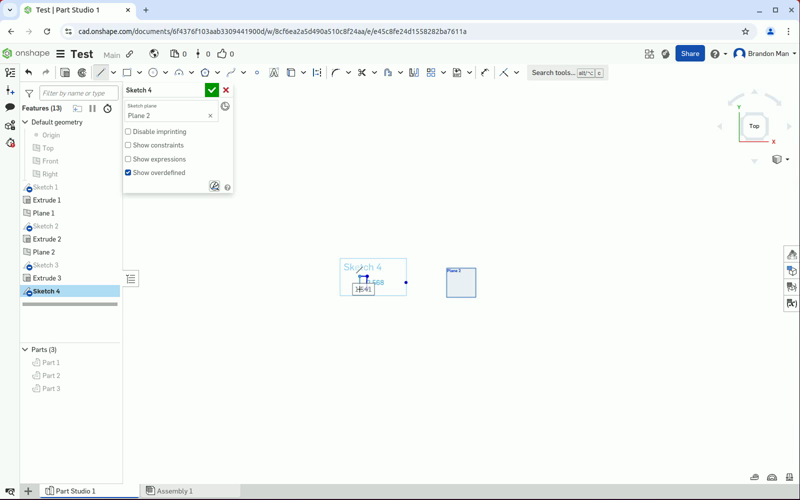
key(esc)
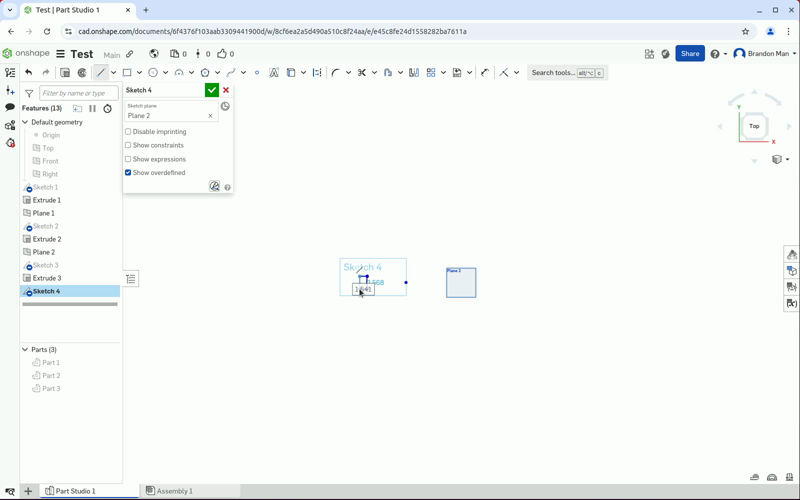
mouse_move(366, 285)
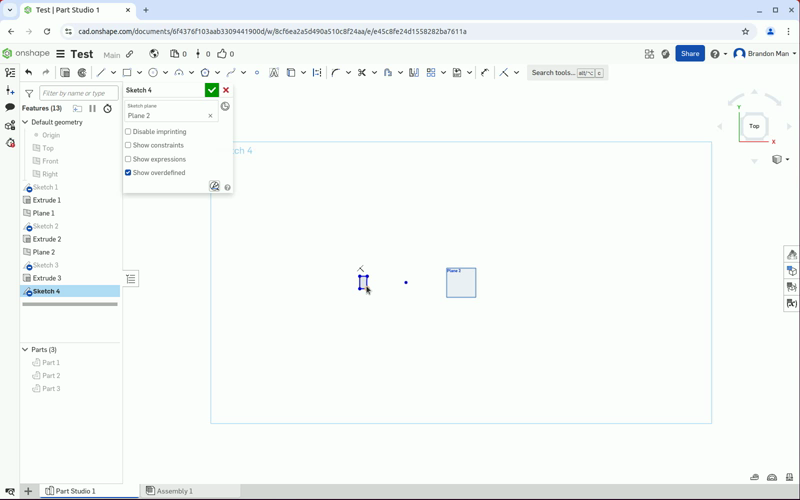
scroll(6)
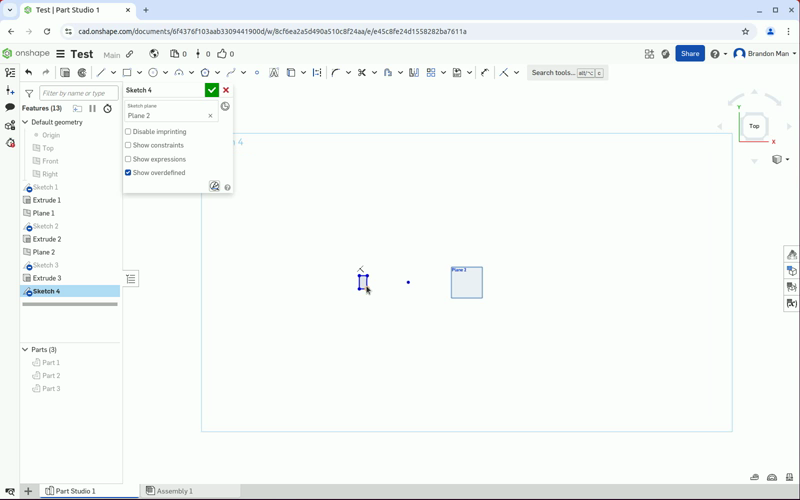
scroll(6)
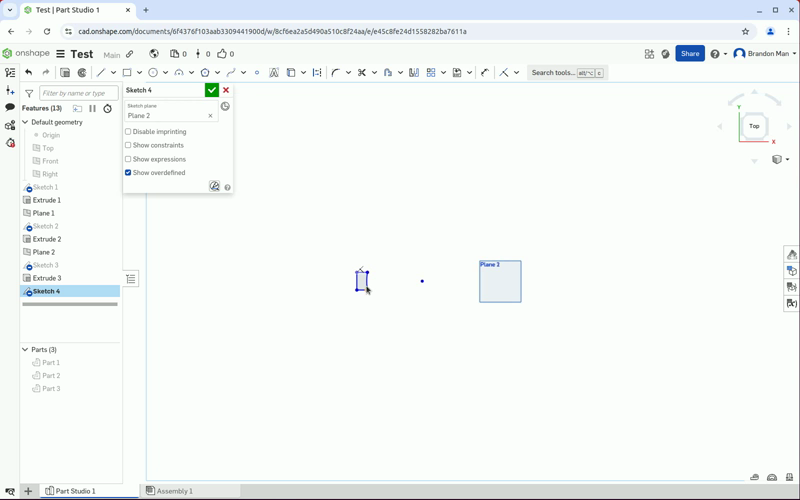
scroll(6)
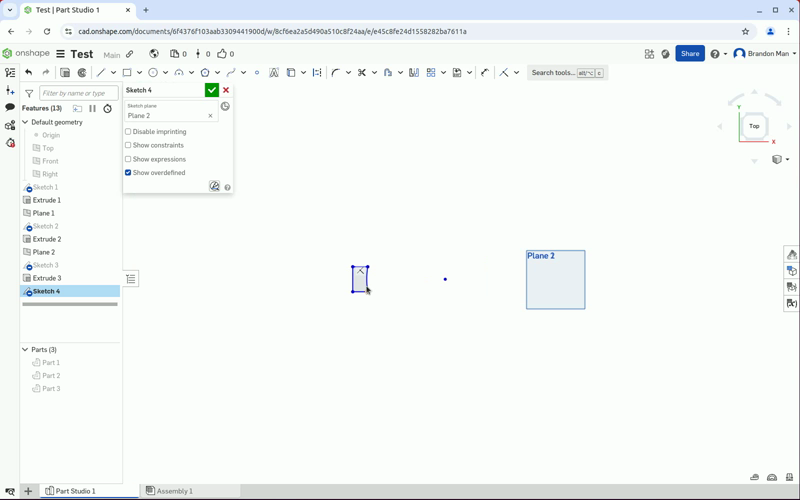
scroll(6)
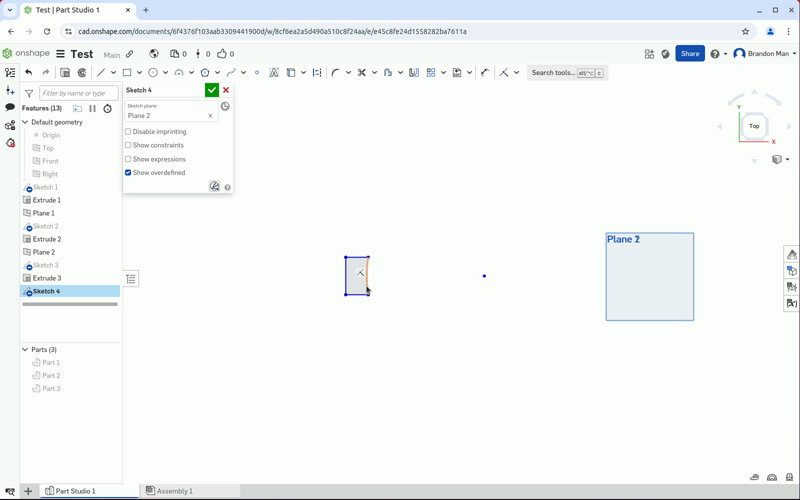
scroll(6)
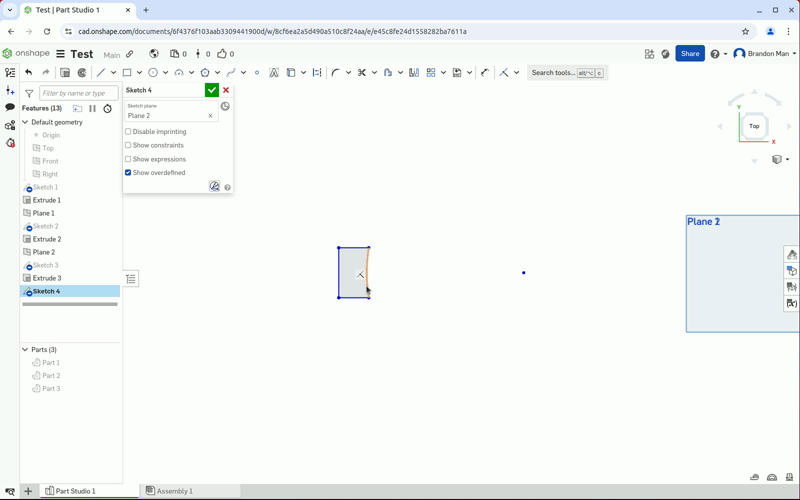
scroll(6)
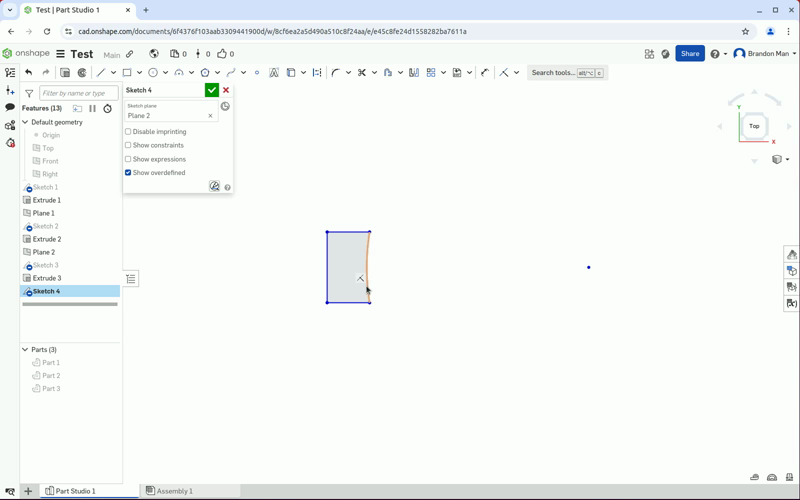
scroll(6)
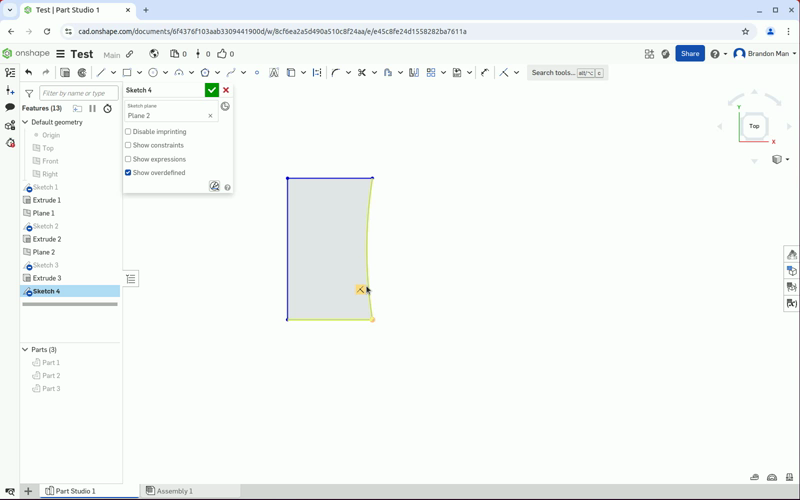
click(366, 285)
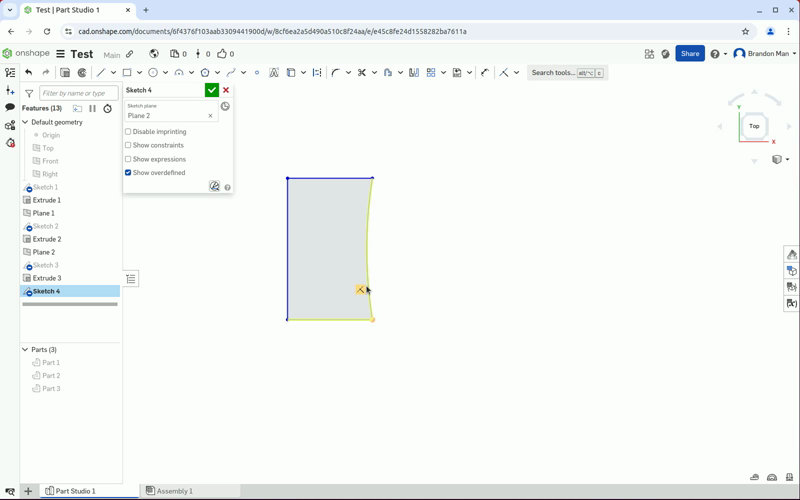
scroll(-6)
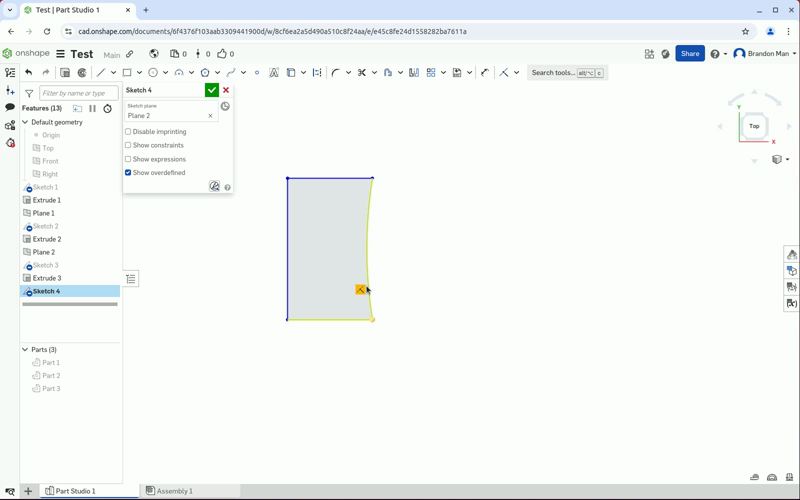
scroll(-6)
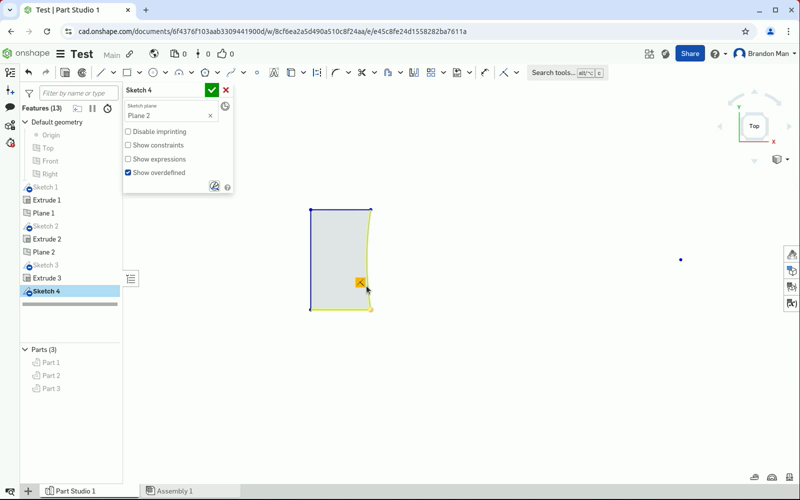
scroll(-6)
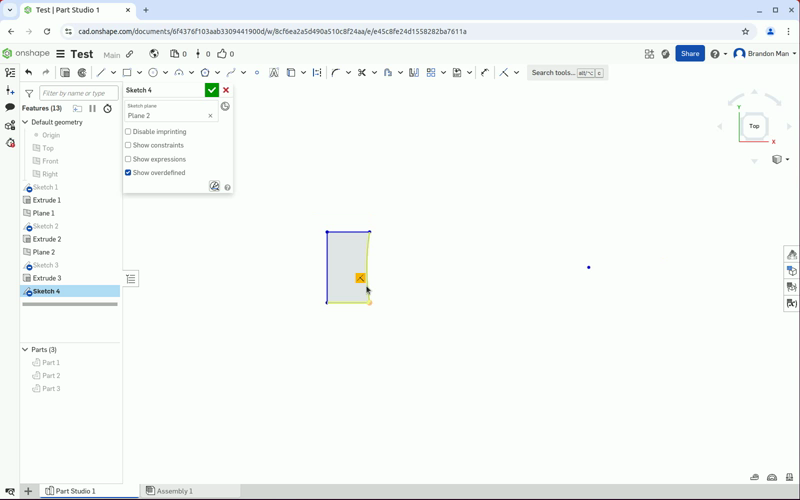
scroll(-6)
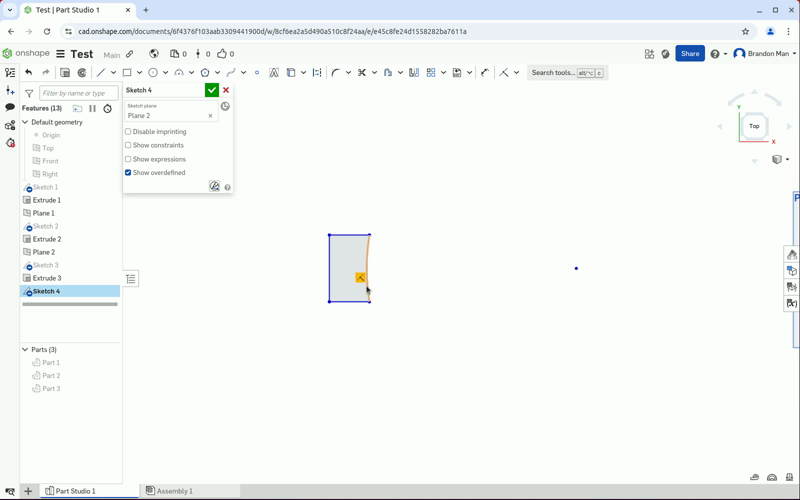
scroll(-6)
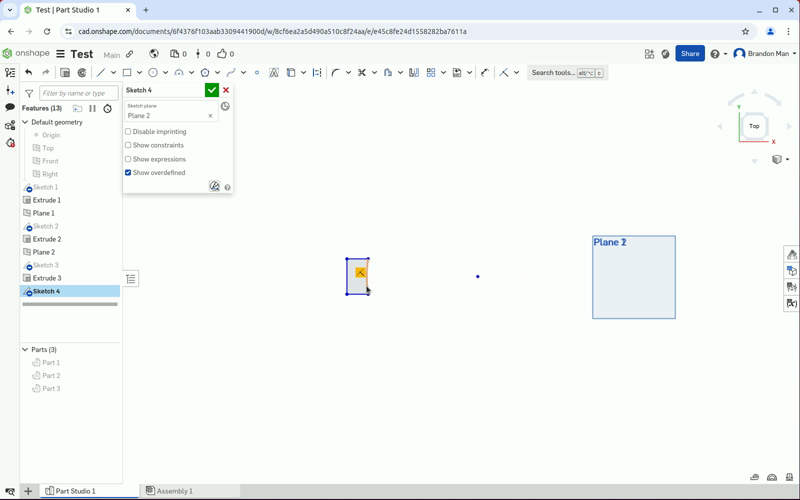
scroll(-6)
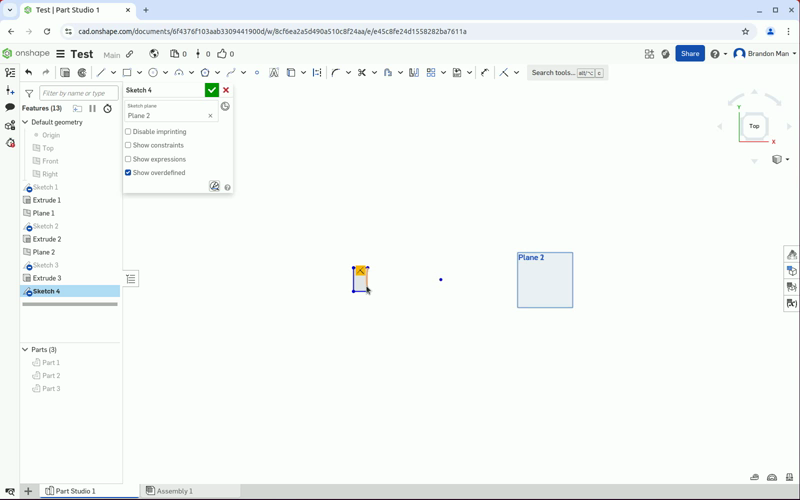
scroll(-6)
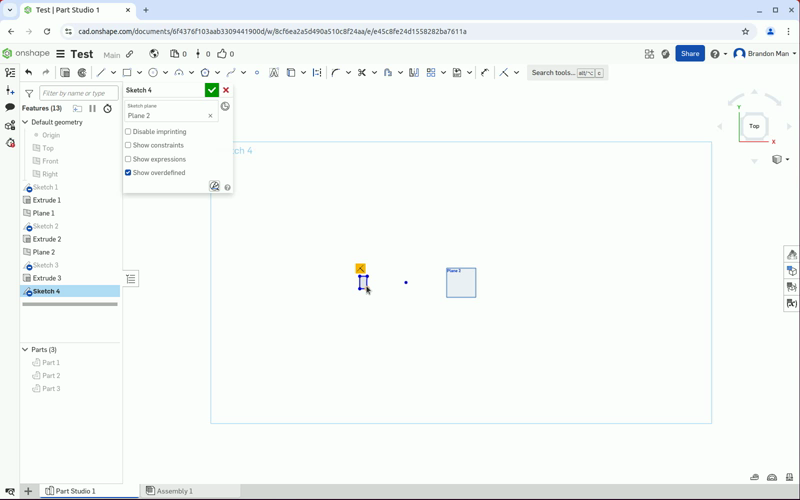
mouse_move(73, 352)
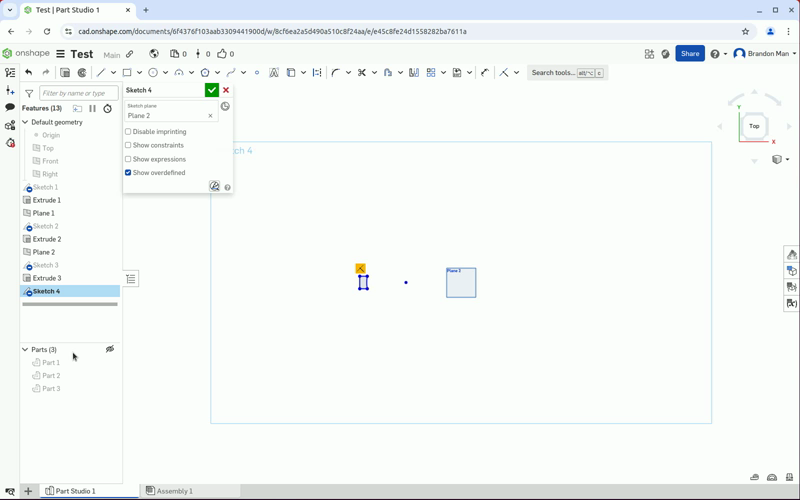
key(shift+y)
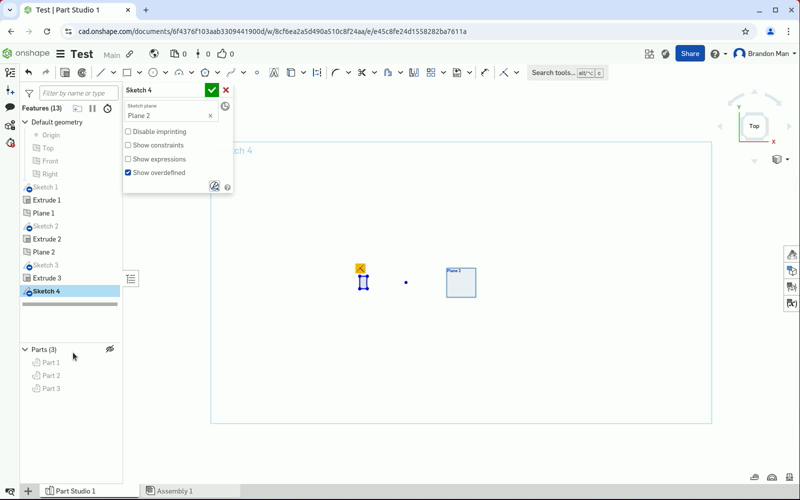
key(shift+e)
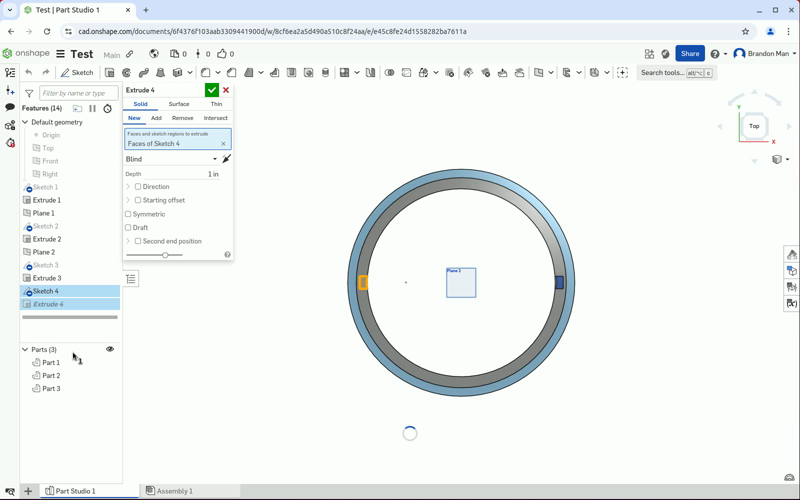
mouse_move(143, 106)
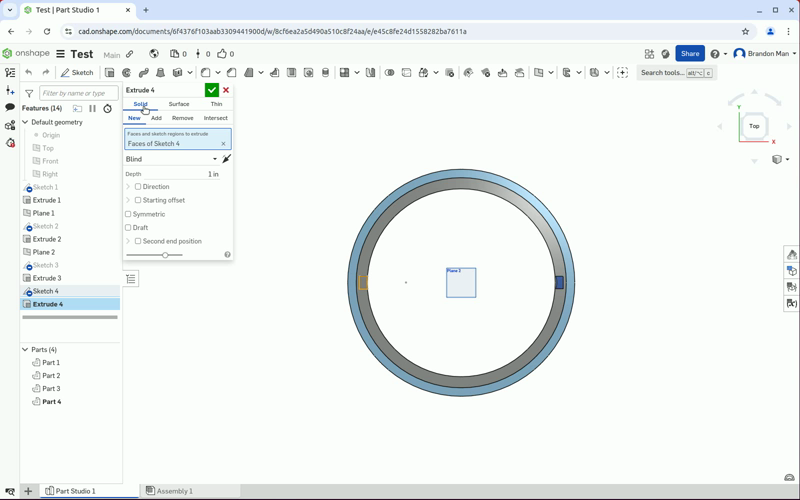
click(143, 106)
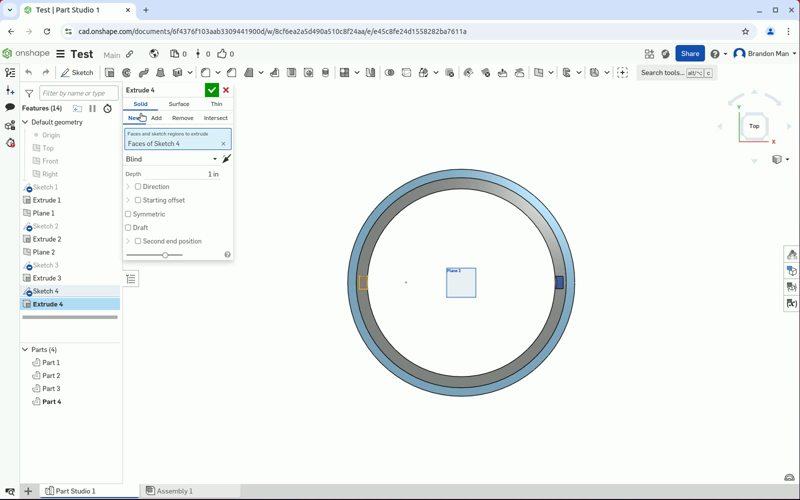
mouse_move(137, 120)
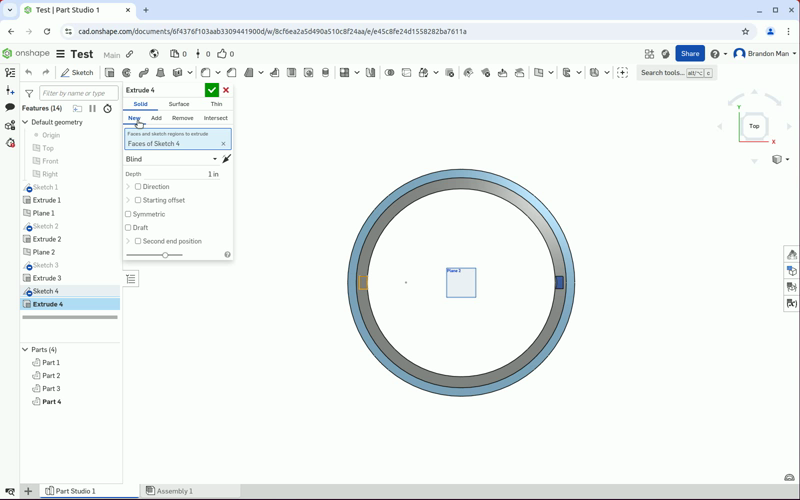
click(137, 120)
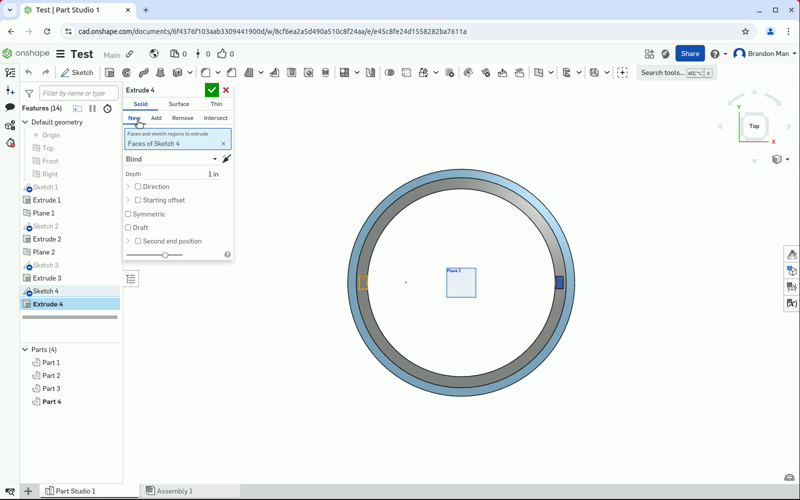
key(tab, 4)
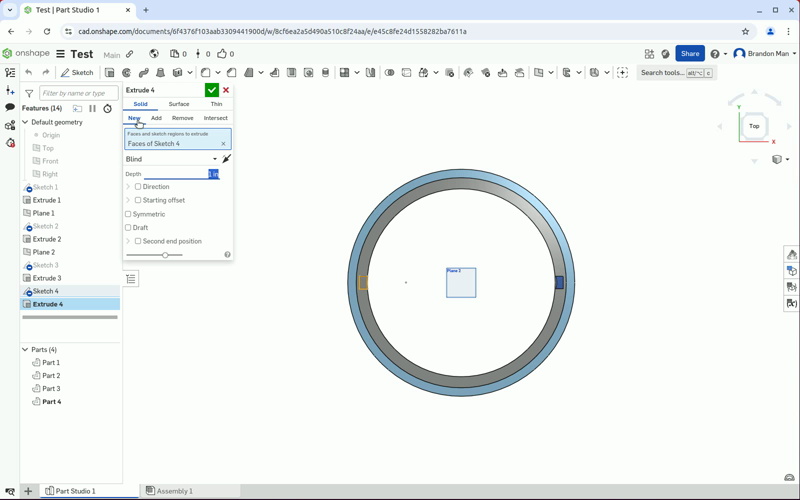
text(-11.795)
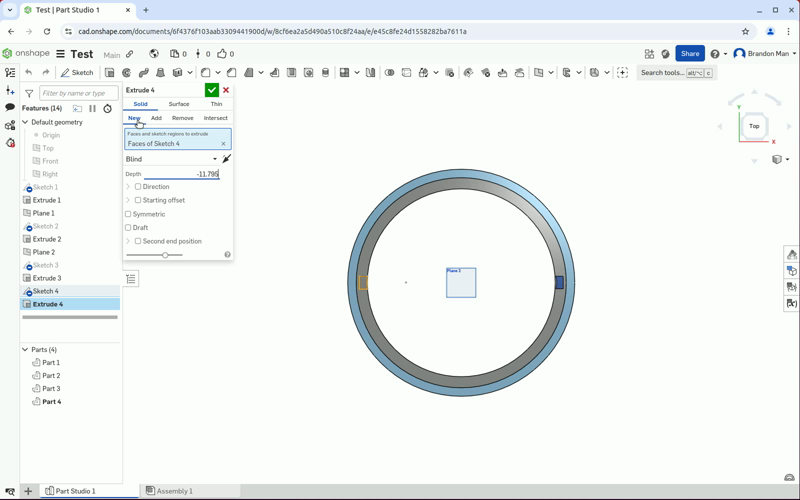
key(enter)
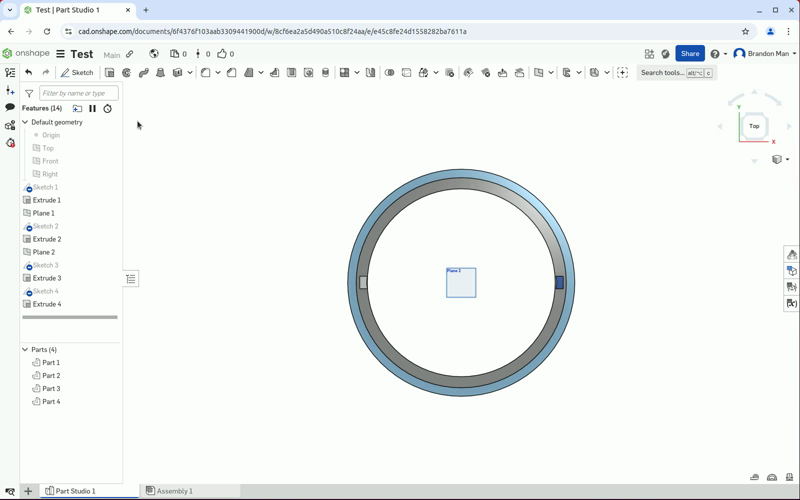
key(shift+h)
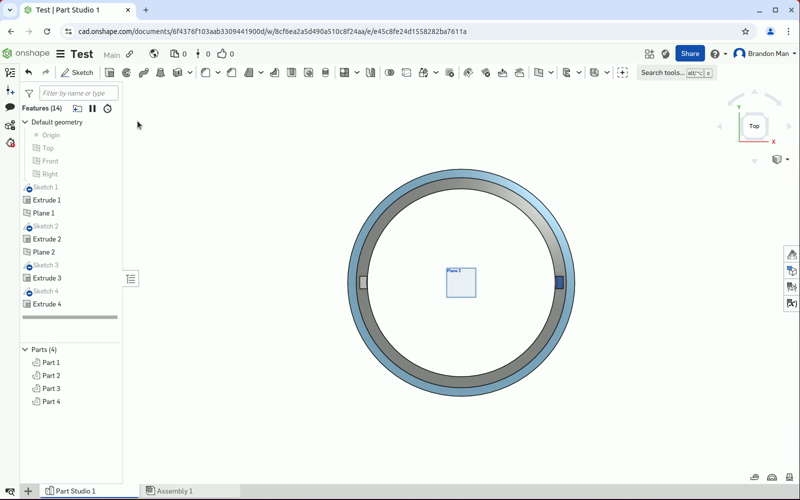
key(shift+h)
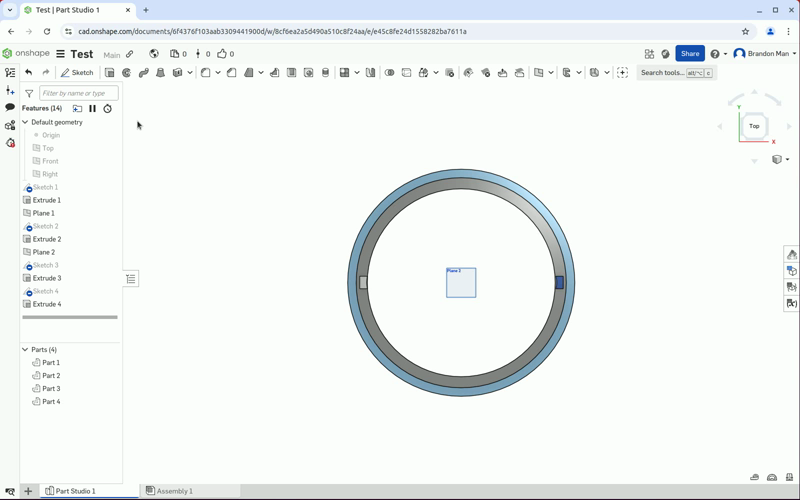
mouse_move(73, 189)
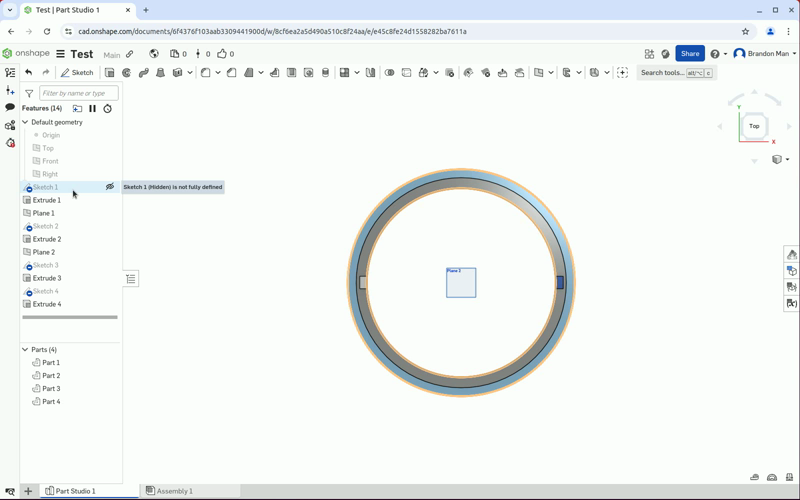
click(73, 189)
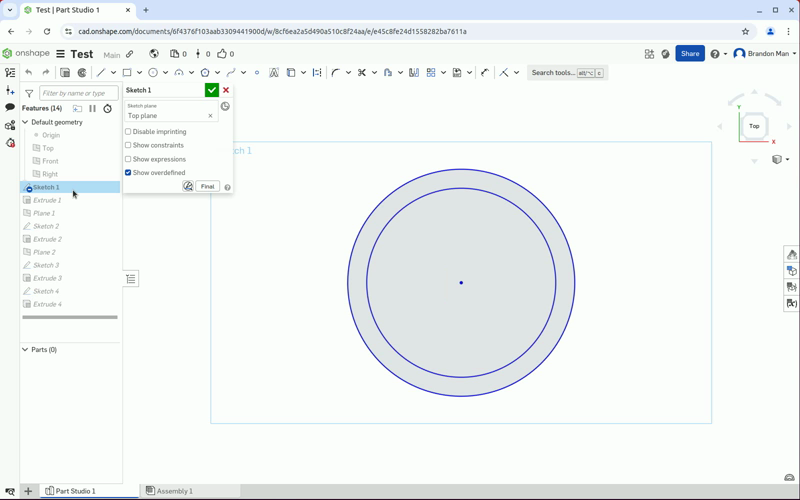
mouse_move(229, 92)
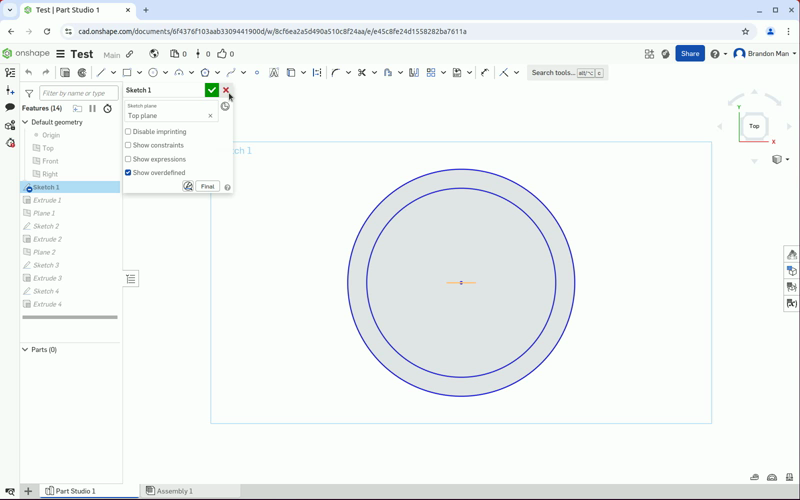
click(229, 92)
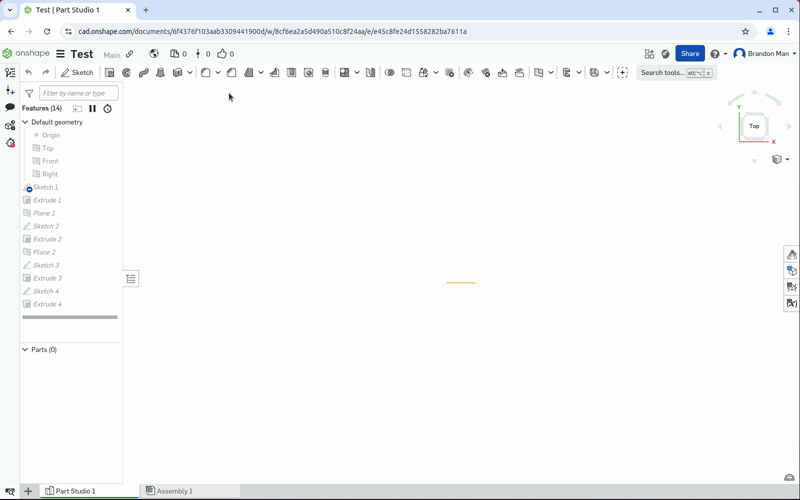
key(shift+s)
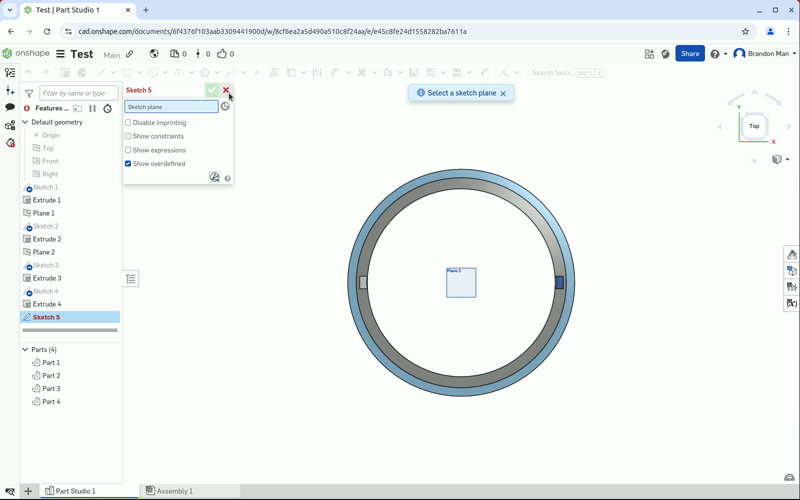
mouse_move(73, 254)
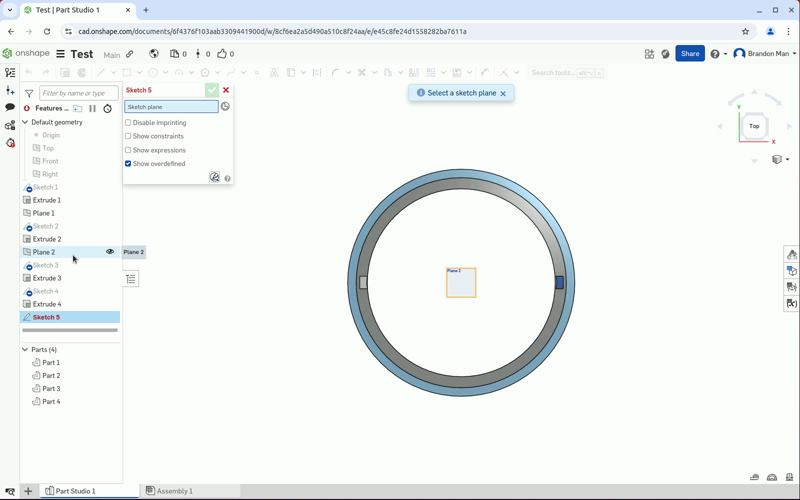
click(73, 254)
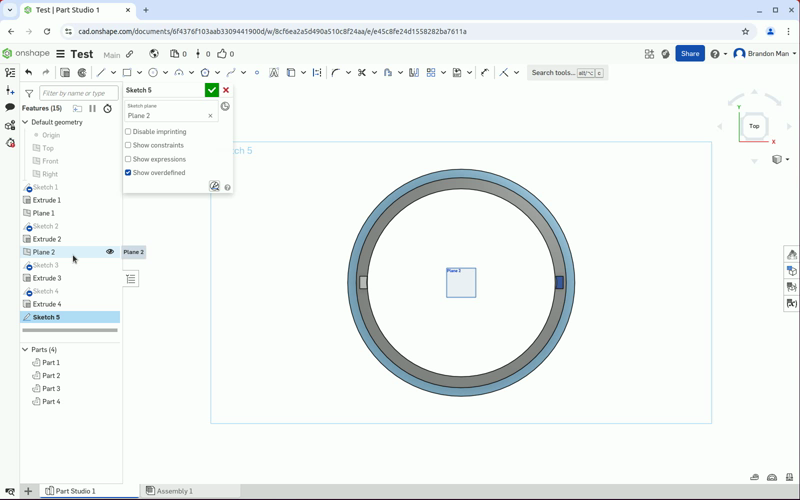
mouse_move(73, 352)
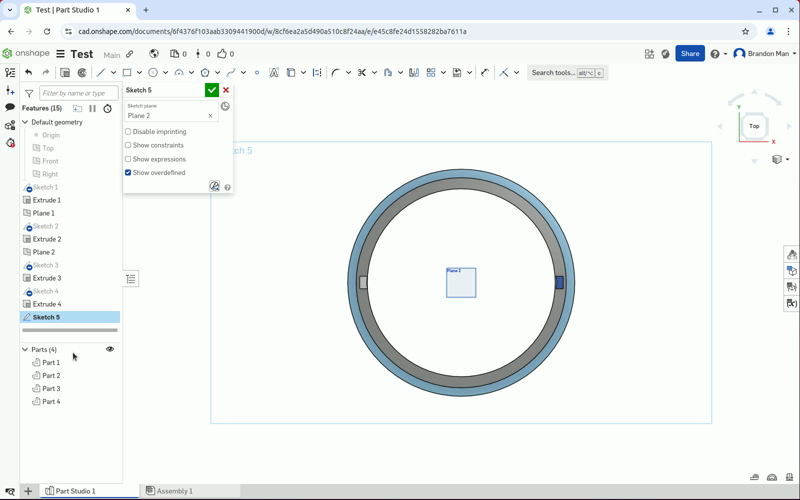
key(y)
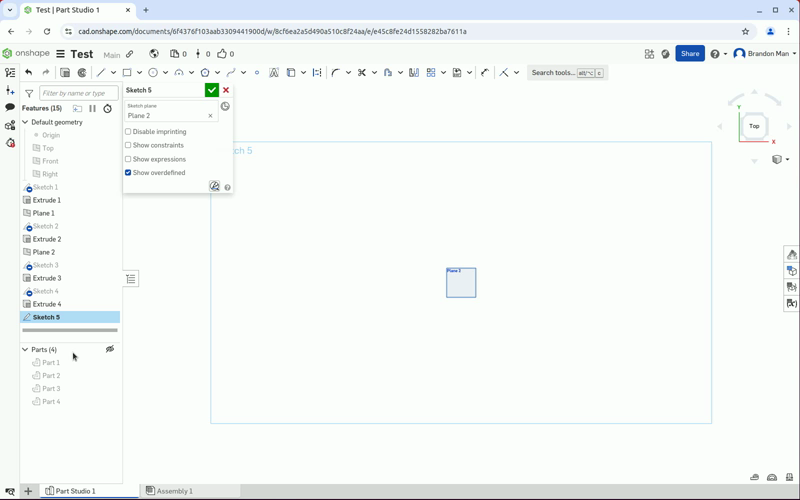
key(l)
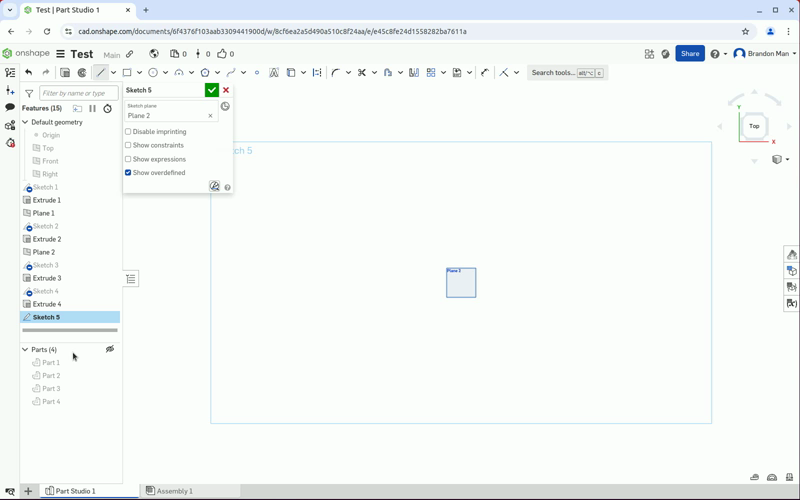
key_down(shift)
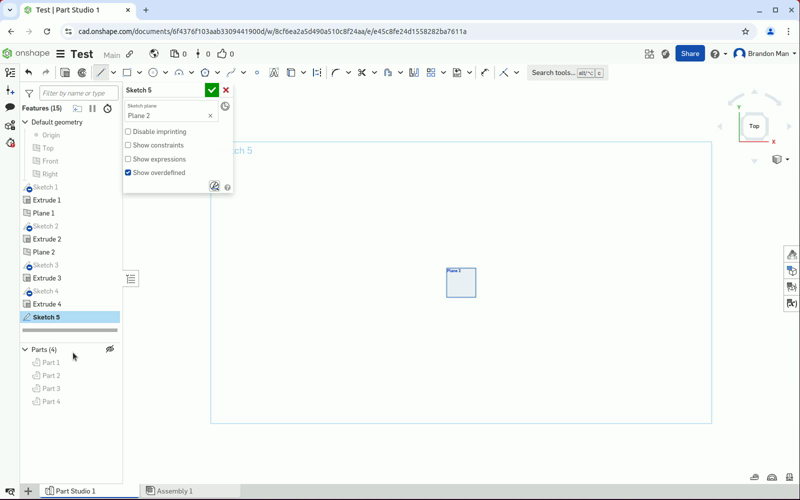
mouse_move(365, 288)
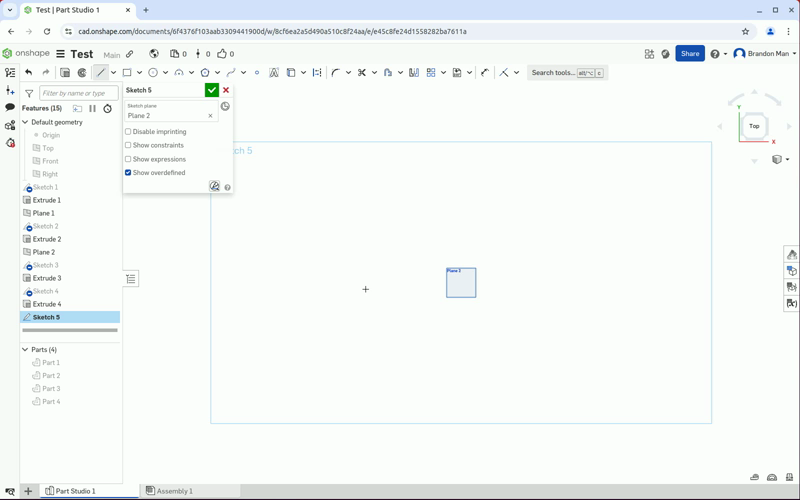
click(365, 288)
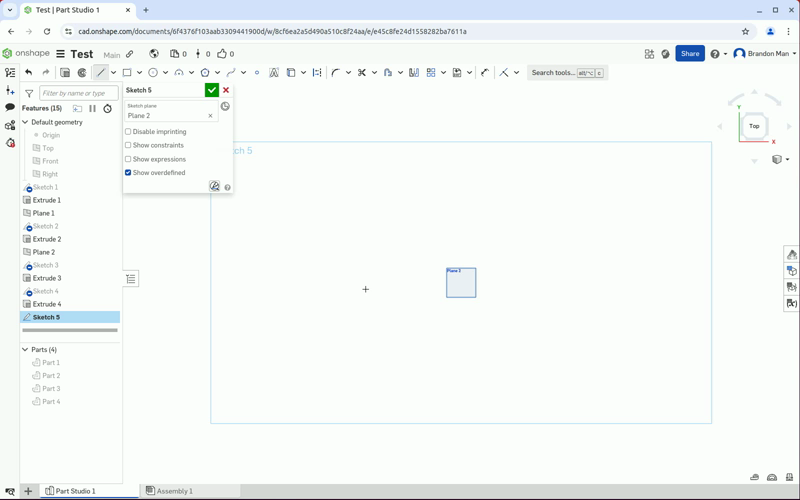
key_up(shift)
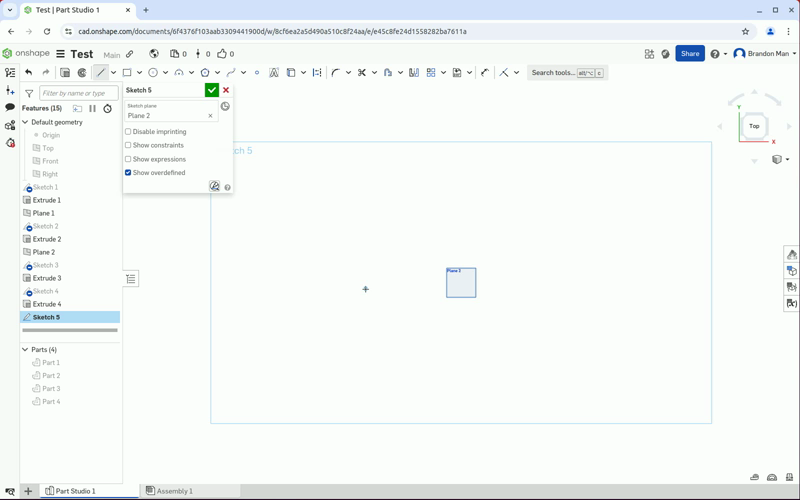
key_down(shift)
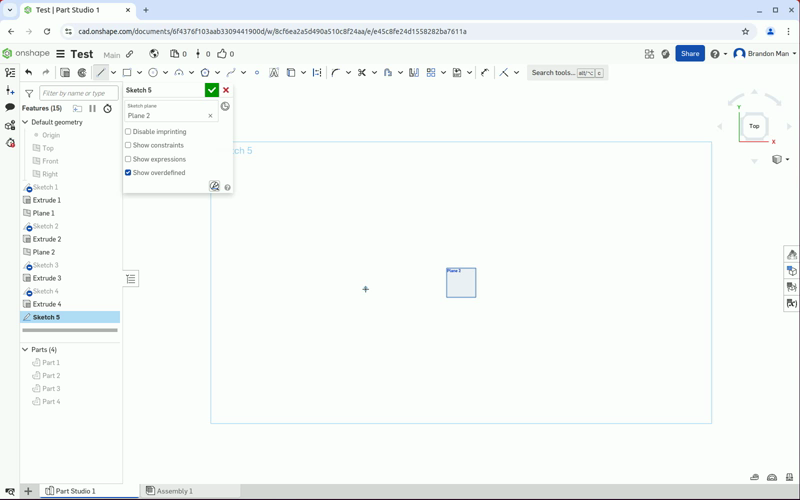
mouse_move(555, 288)
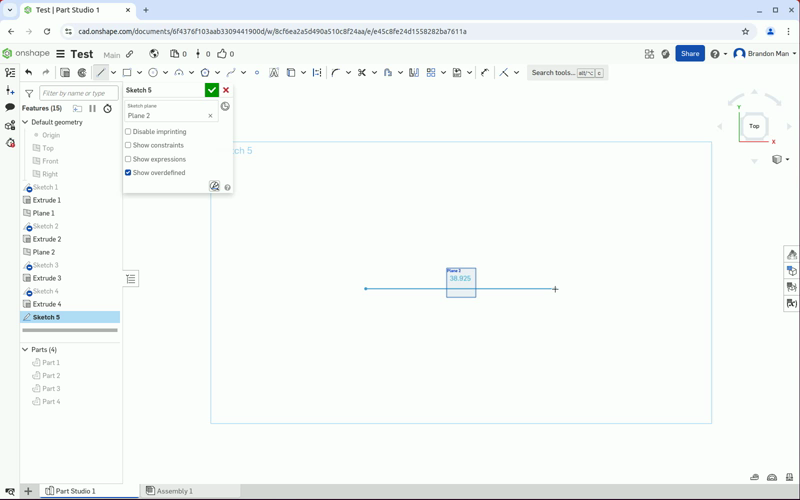
click(555, 288)
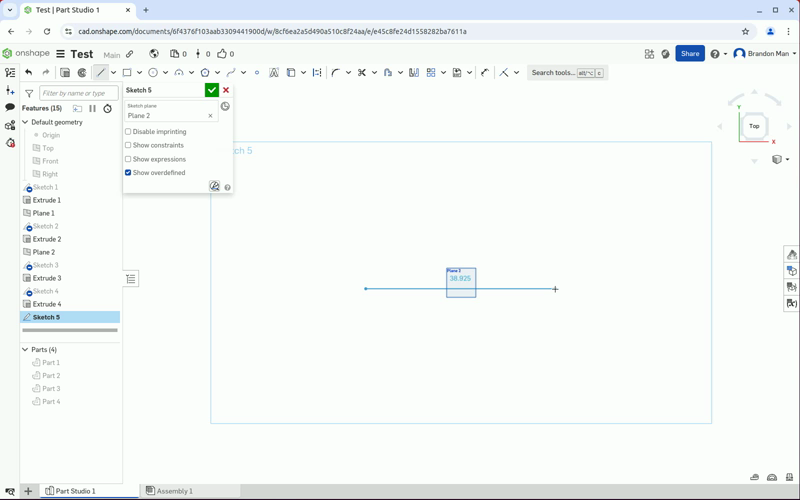
key_up(shift)
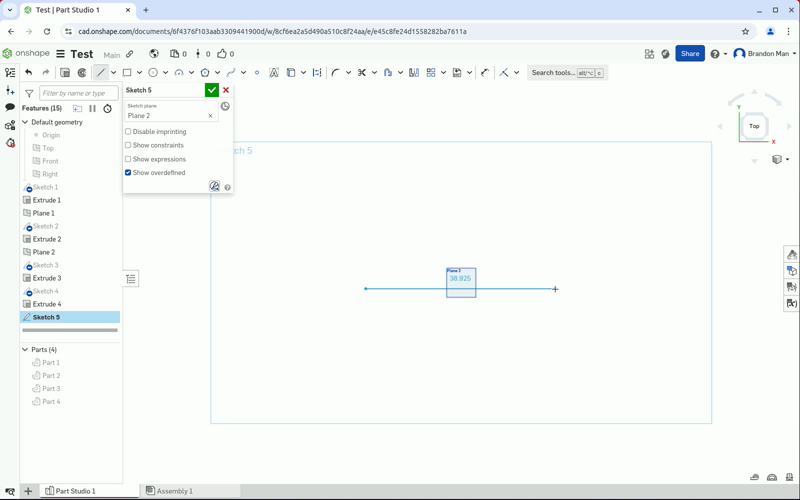
key(esc)
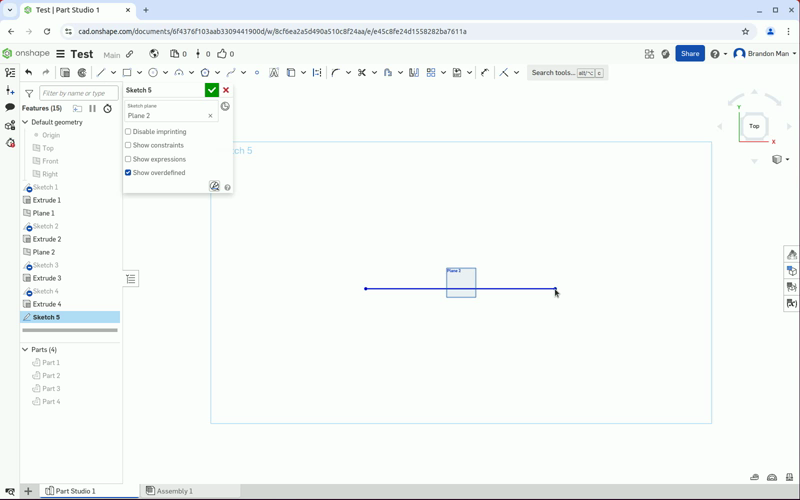
key(a)
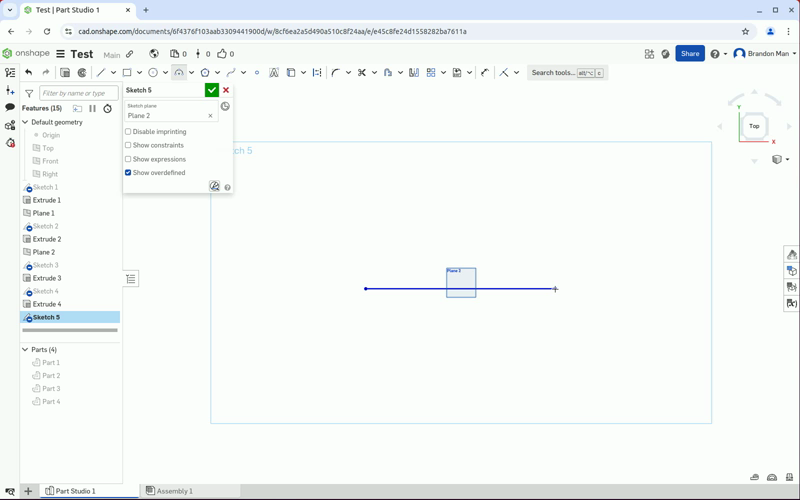
mouse_move(555, 288)
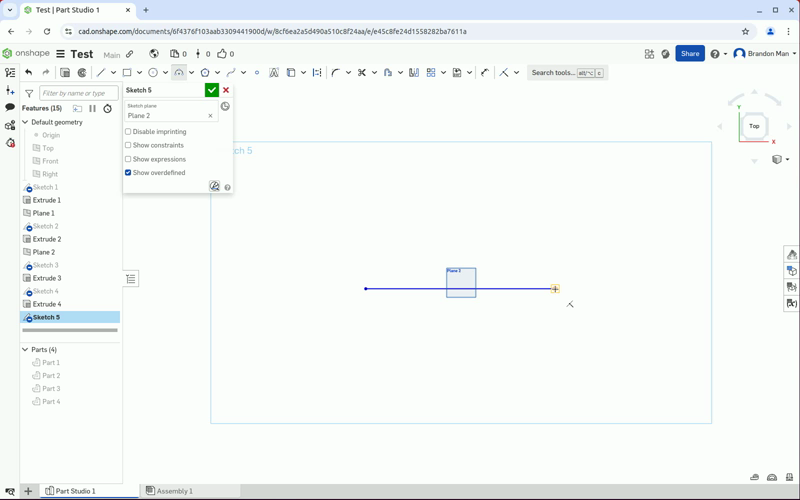
click(555, 288)
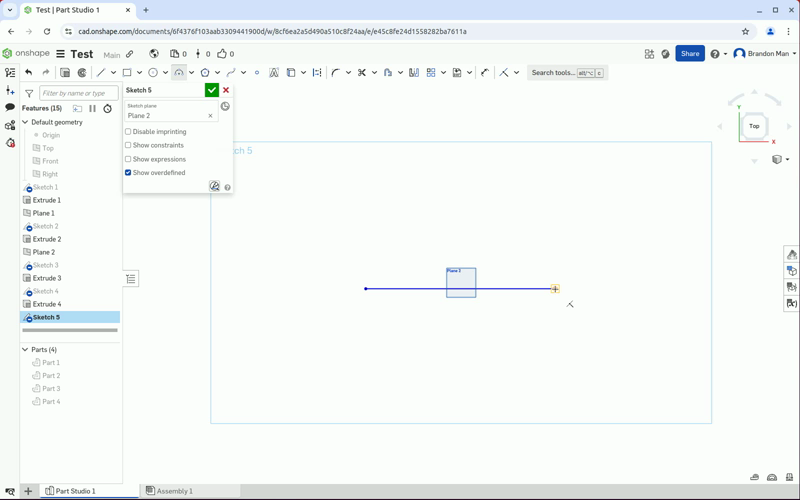
key_down(shift)
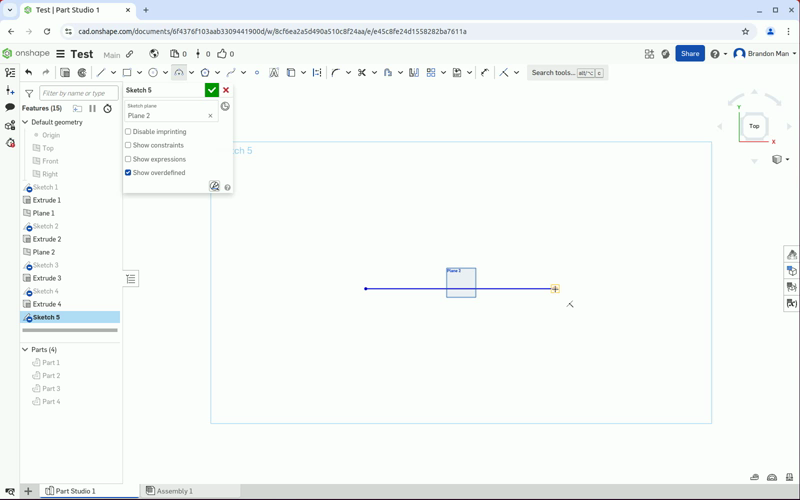
mouse_move(555, 276)
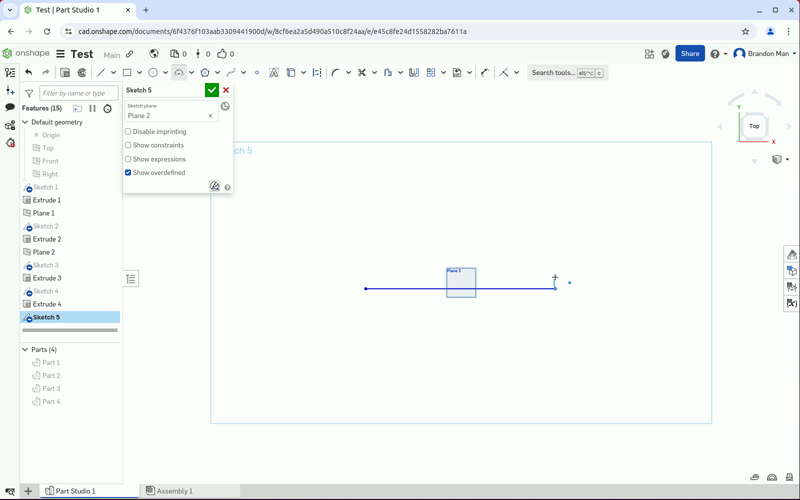
click(555, 276)
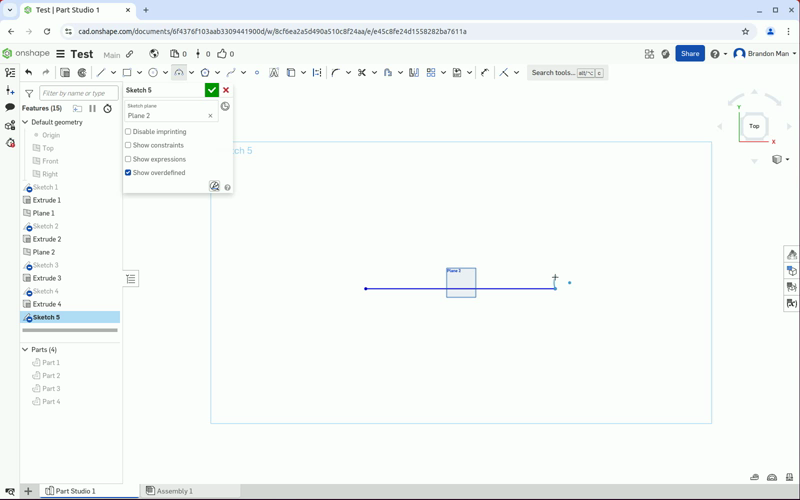
mouse_move(555, 282)
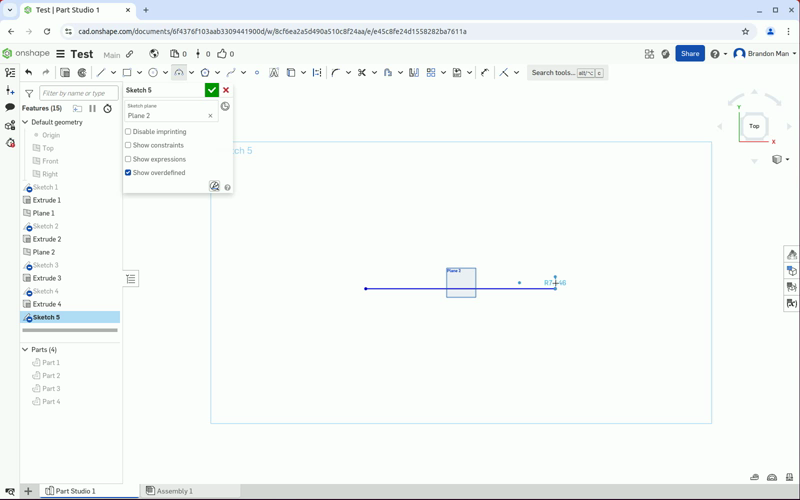
click(555, 282)
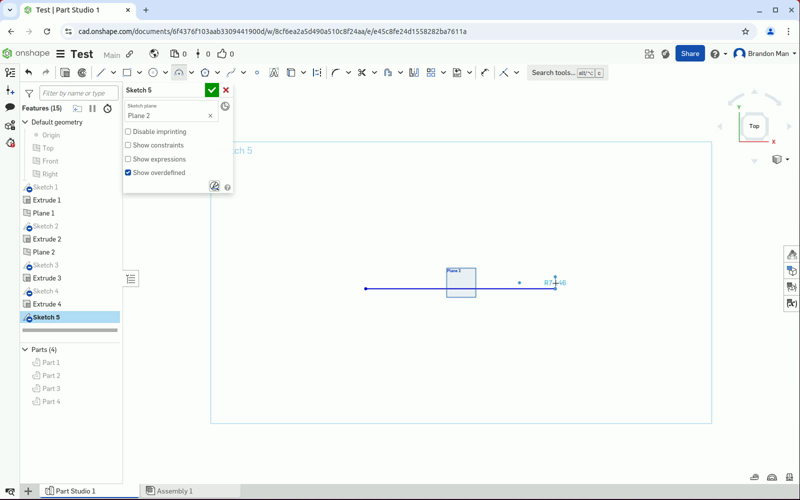
key_up(shift)
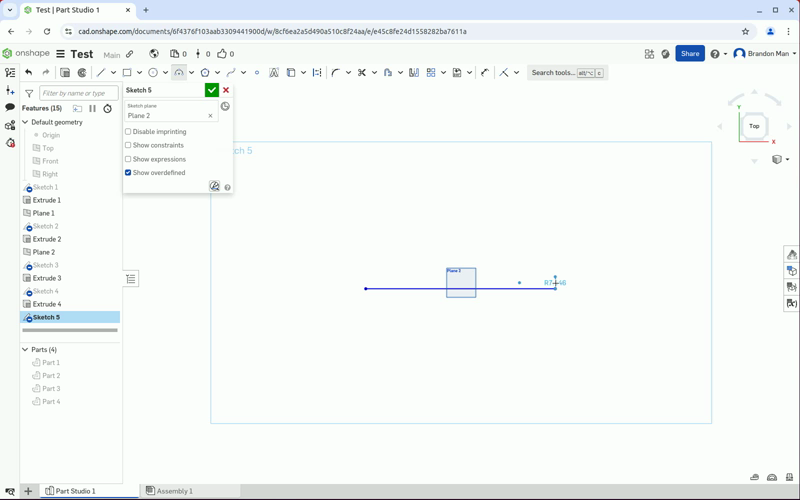
key(esc)
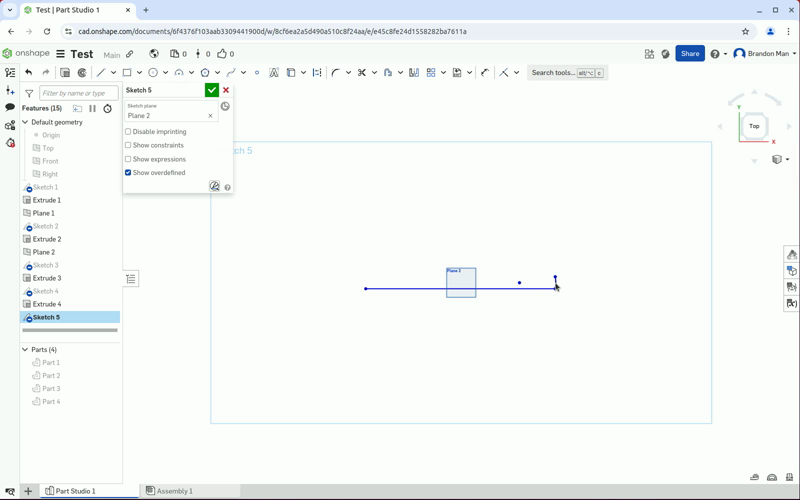
key(l)
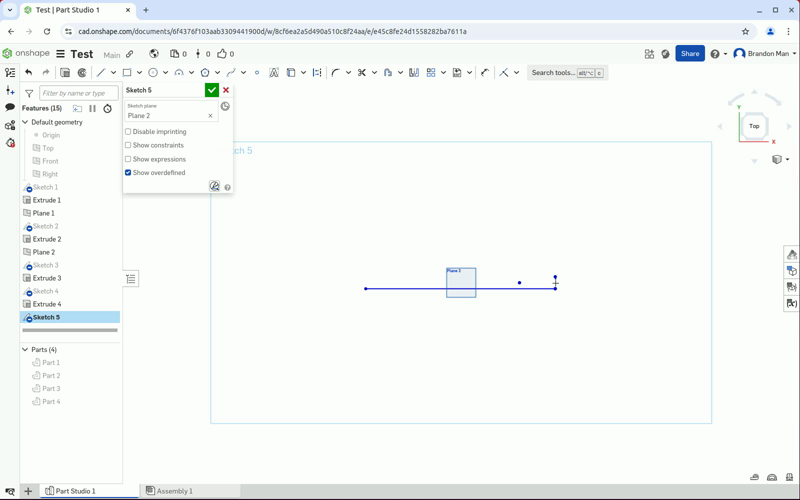
mouse_move(555, 276)
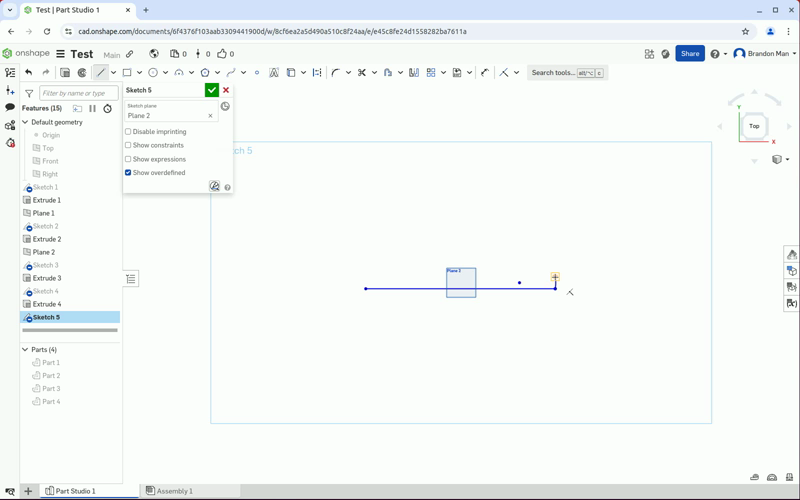
click(555, 276)
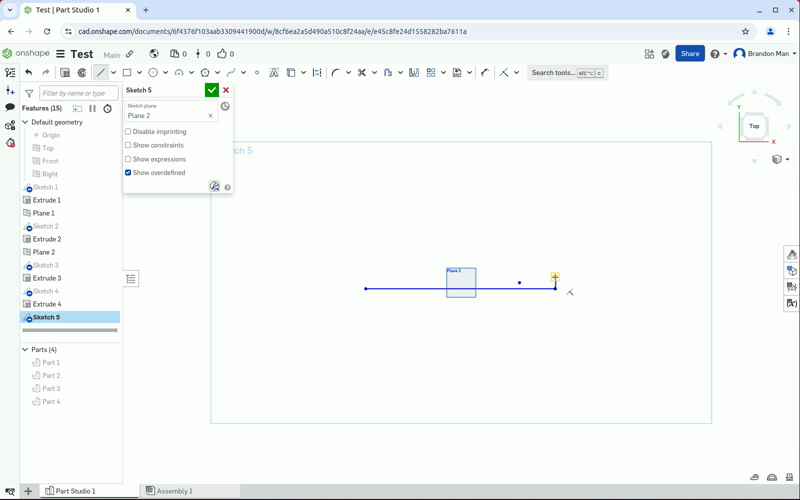
key_down(shift)
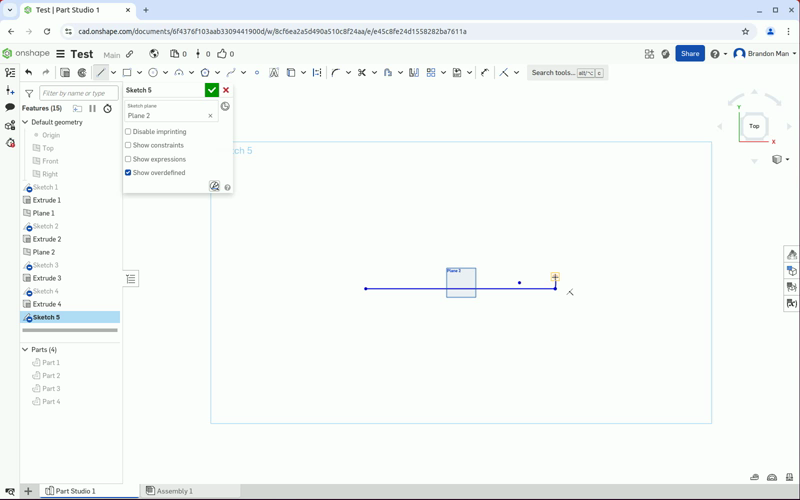
mouse_move(365, 276)
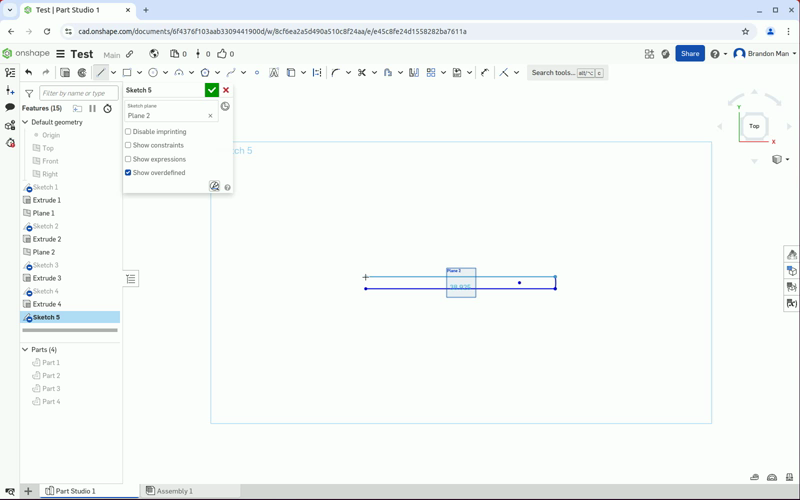
click(365, 276)
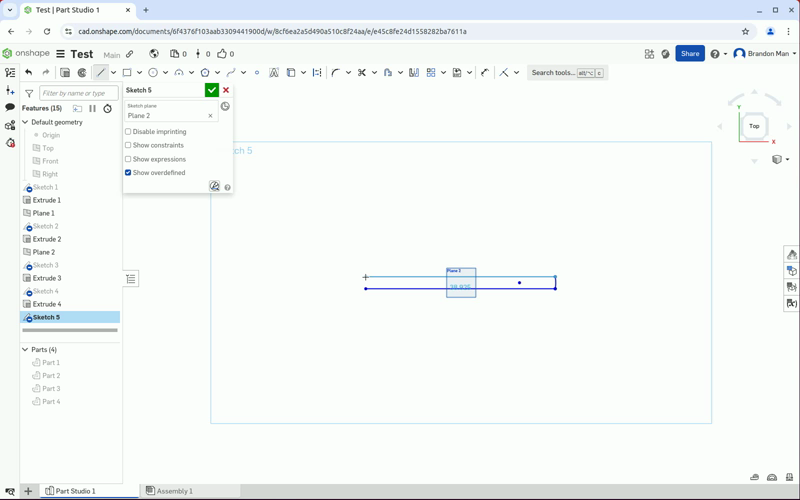
key_up(shift)
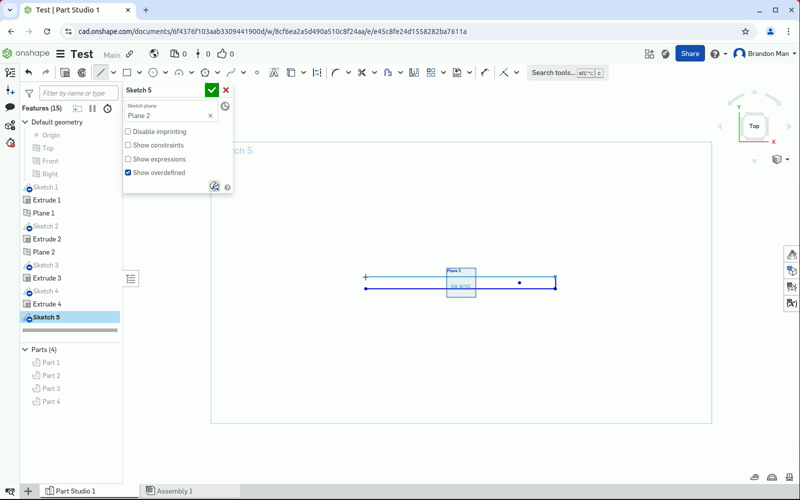
key(esc)
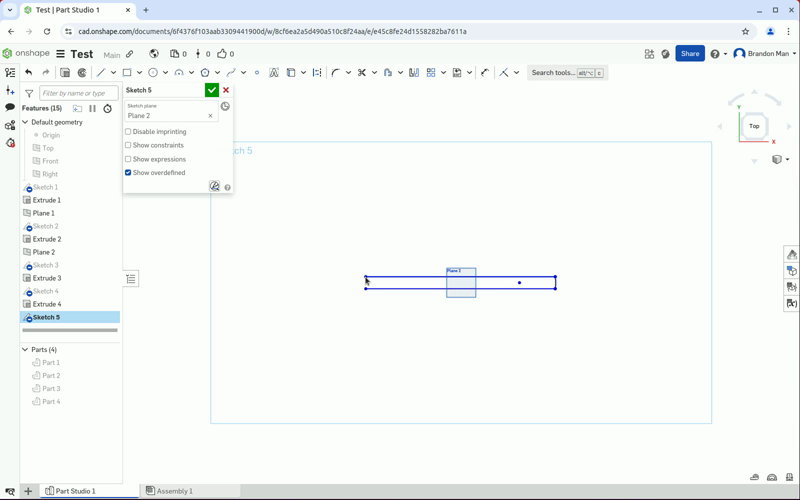
key(a)
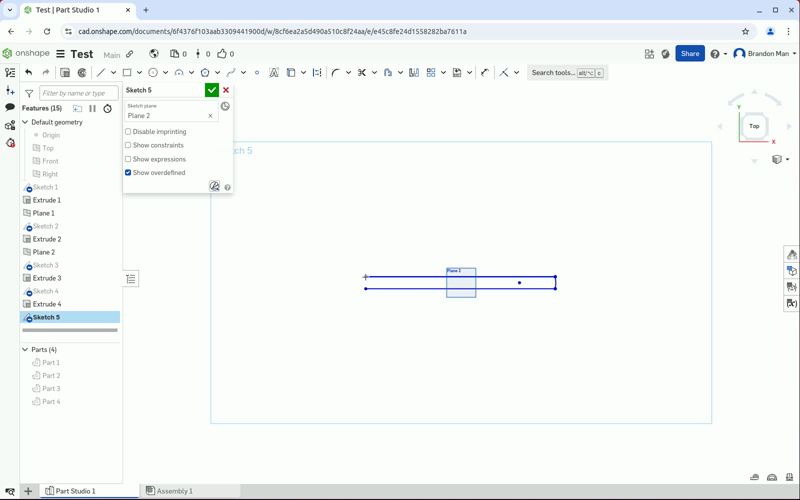
mouse_move(365, 276)
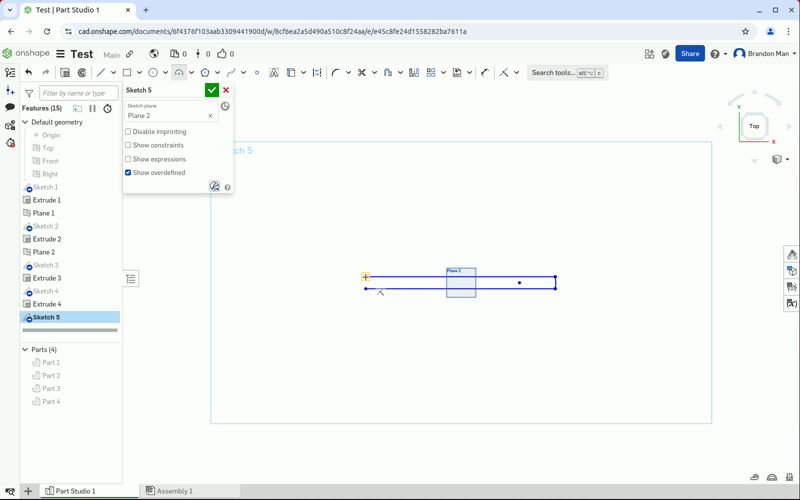
click(365, 276)
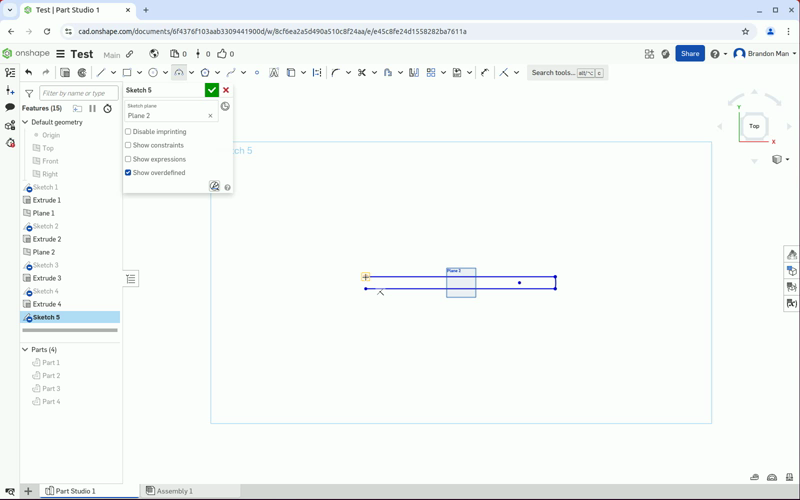
mouse_move(365, 288)
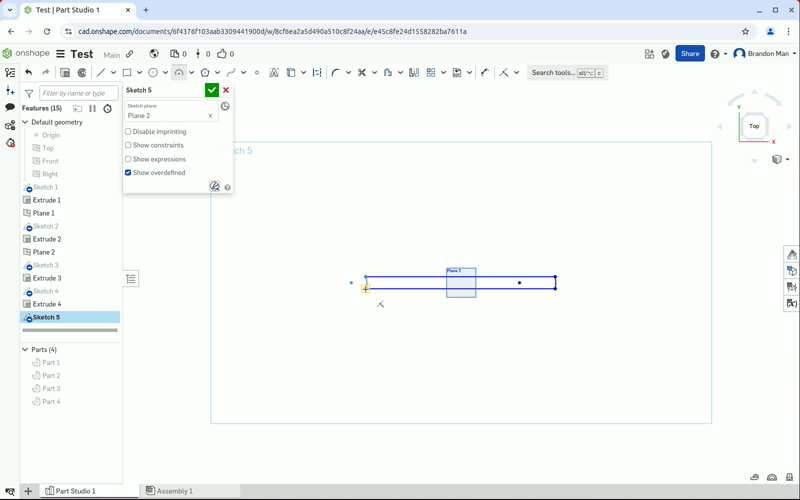
click(365, 288)
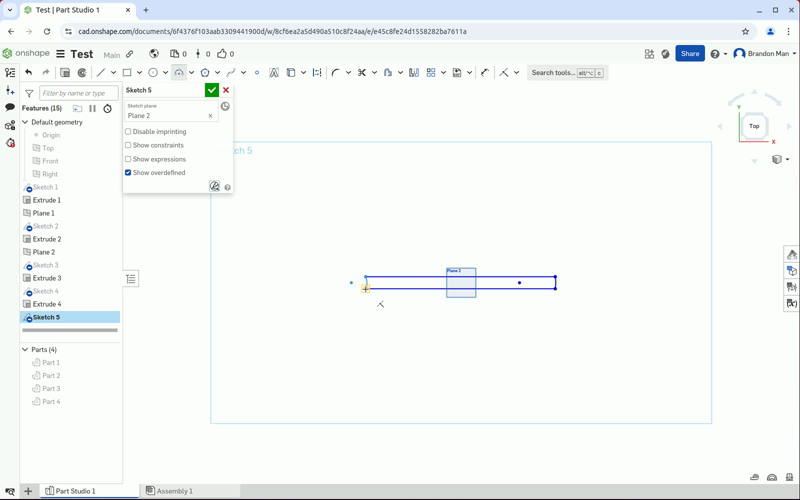
key_down(shift)
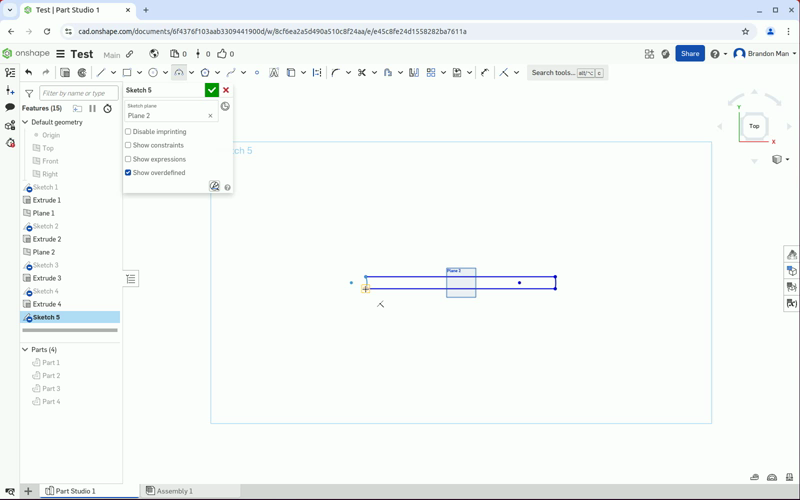
mouse_move(365, 282)
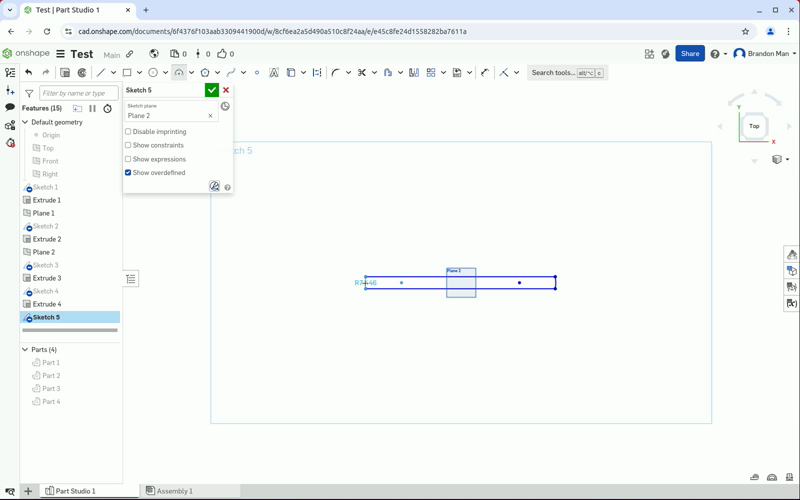
click(365, 282)
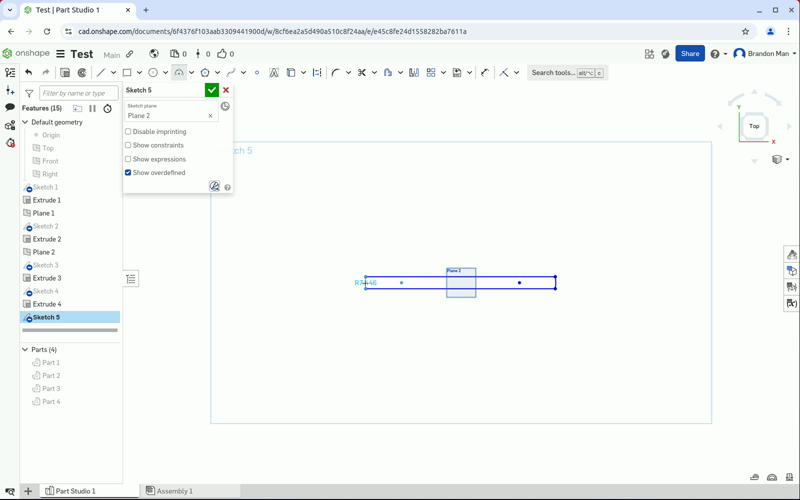
key_up(shift)
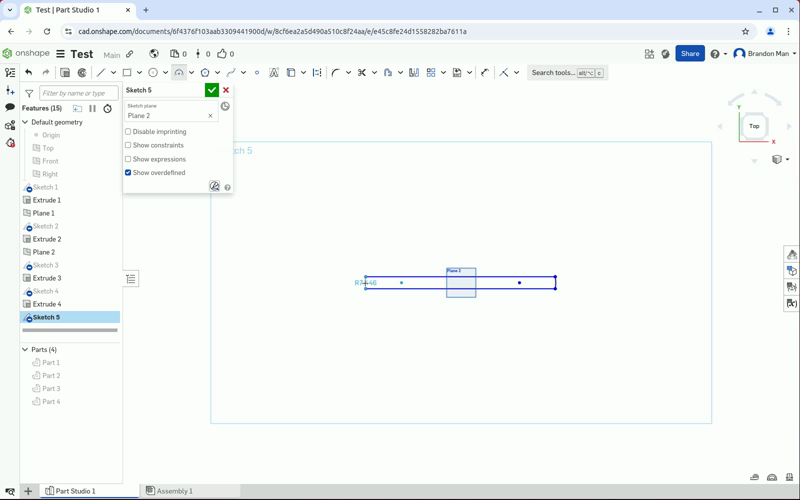
key(esc)
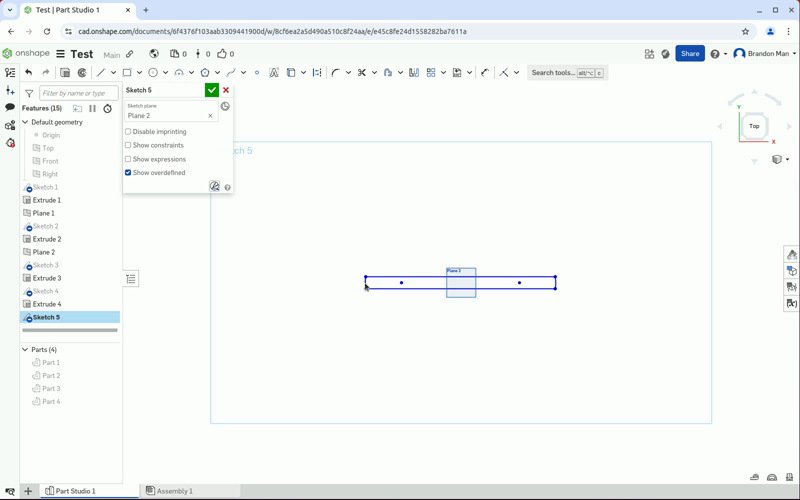
mouse_move(540, 286)
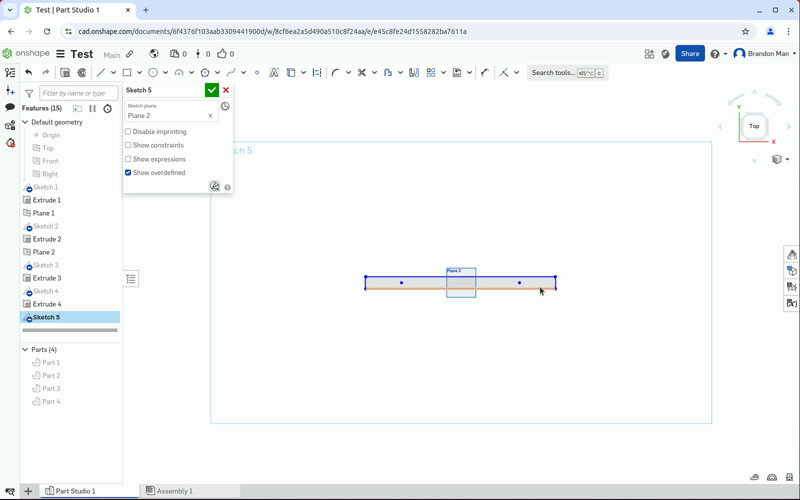
click(540, 286)
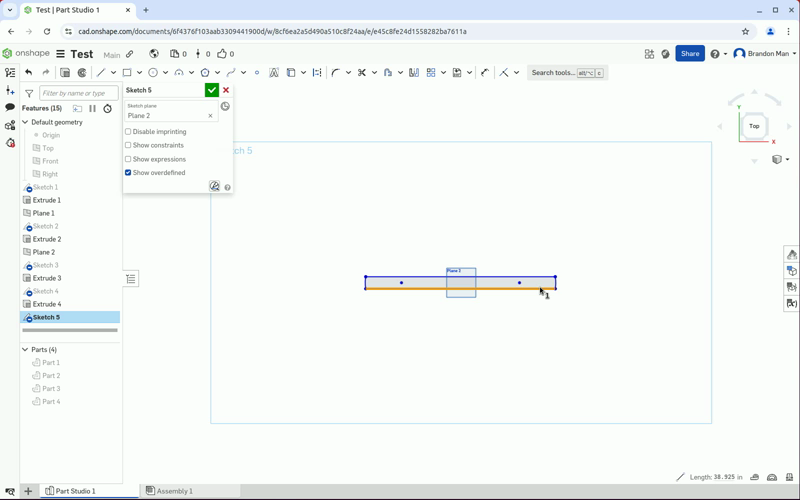
mouse_move(73, 352)
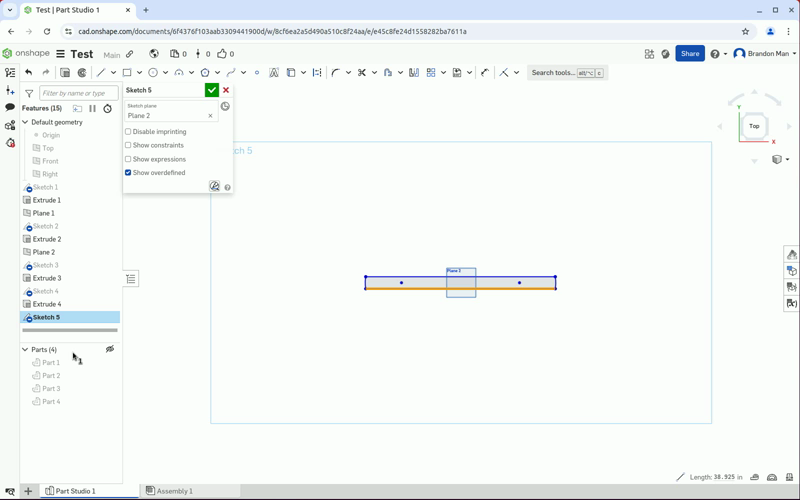
key(shift+y)
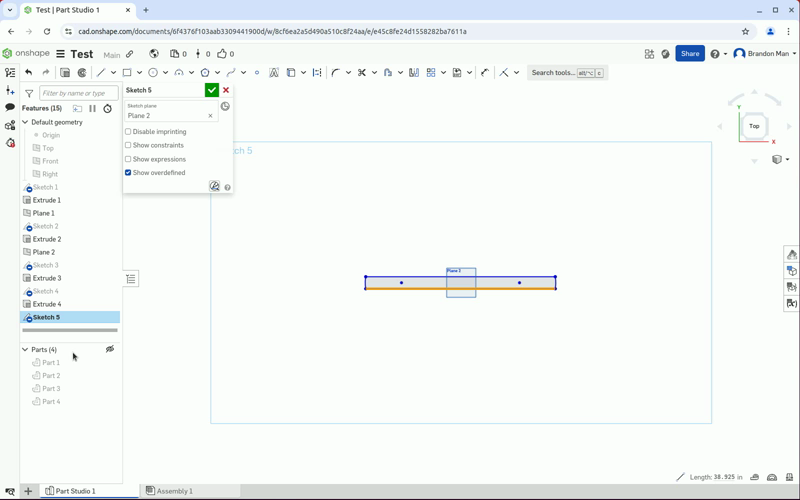
key(shift+e)
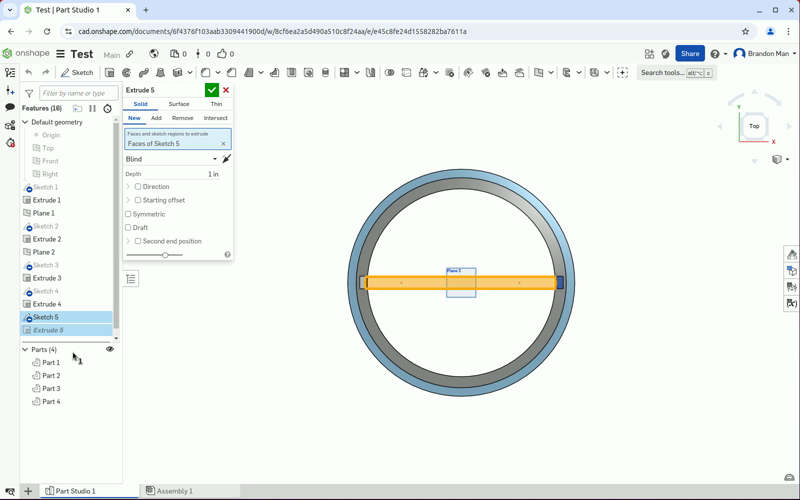
mouse_move(143, 106)
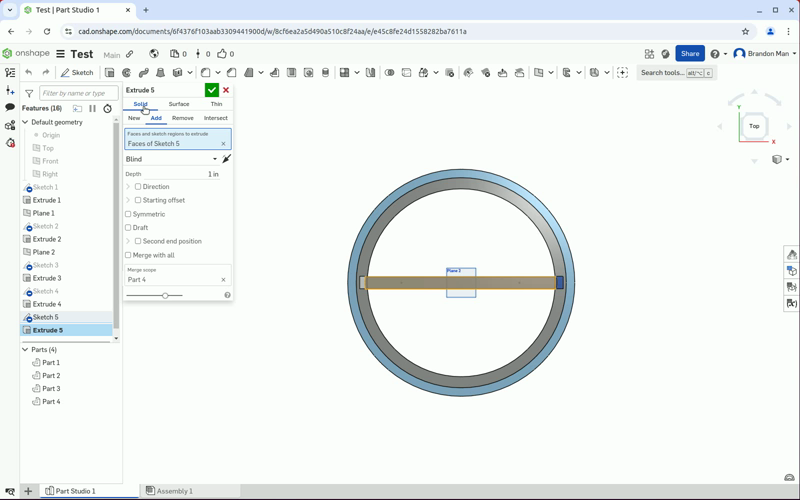
click(143, 106)
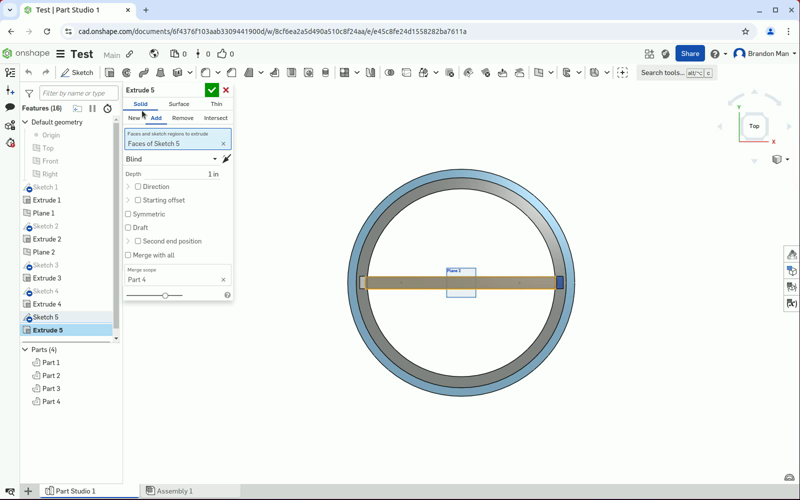
mouse_move(137, 120)
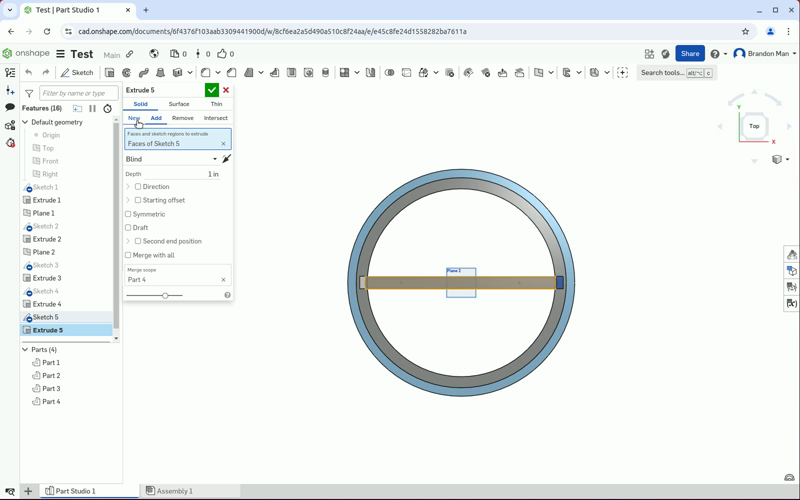
click(137, 120)
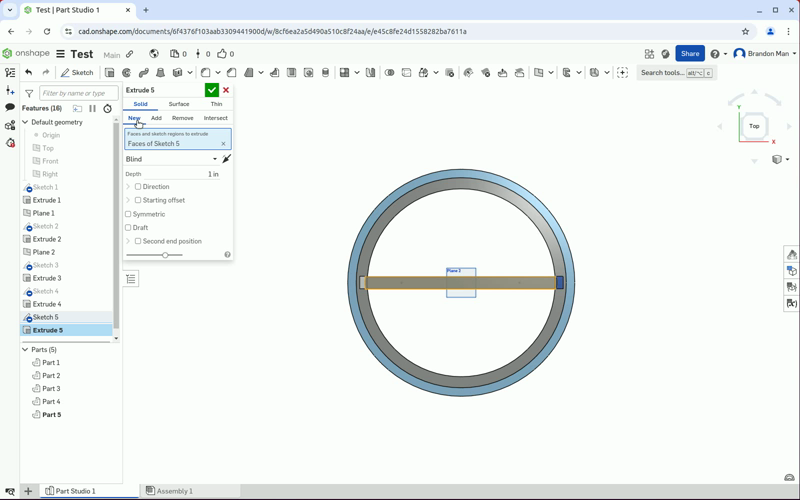
key(tab, 4)
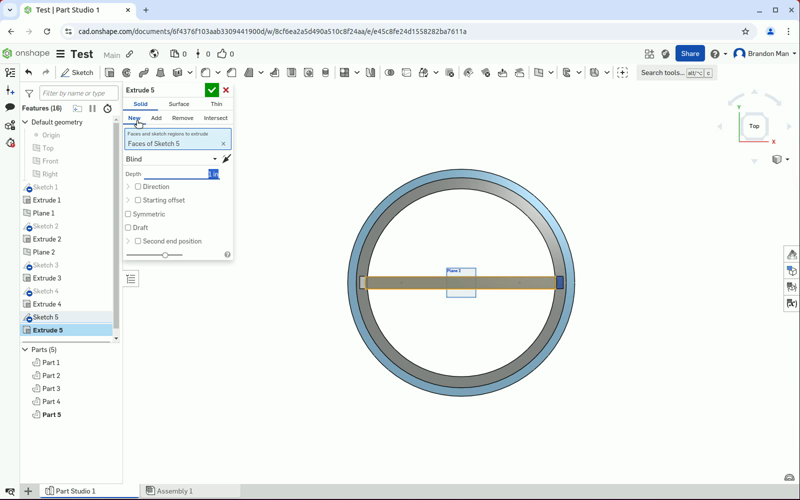
text(-11.795)
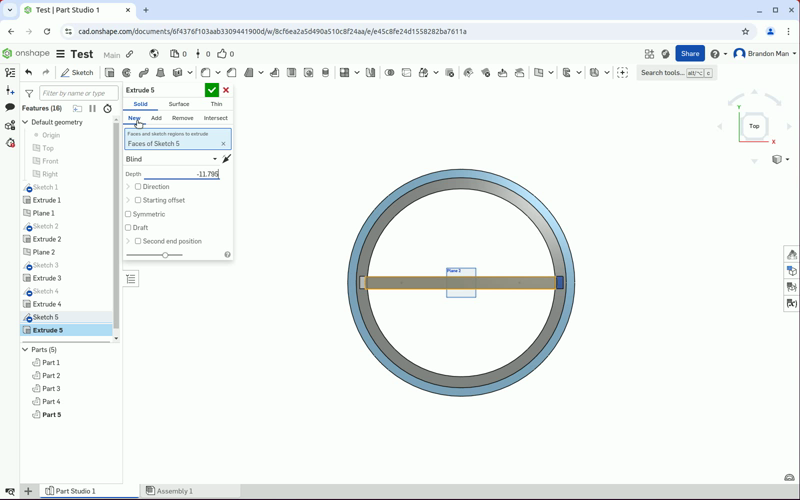
key(enter)
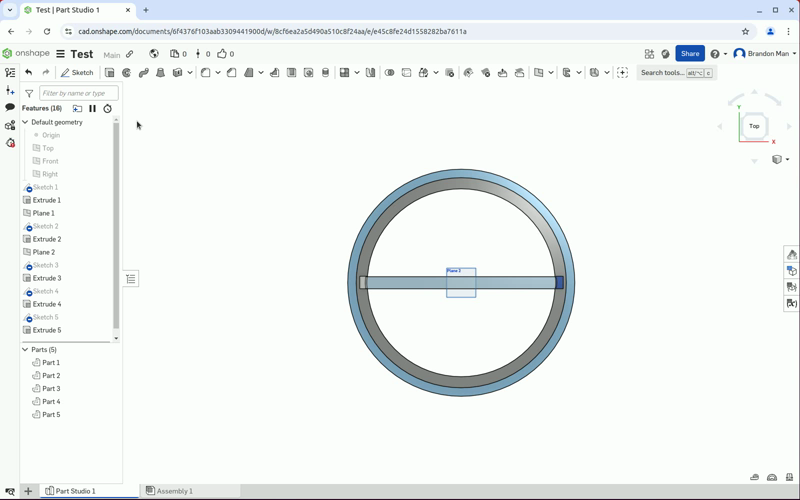
key(shift+h)
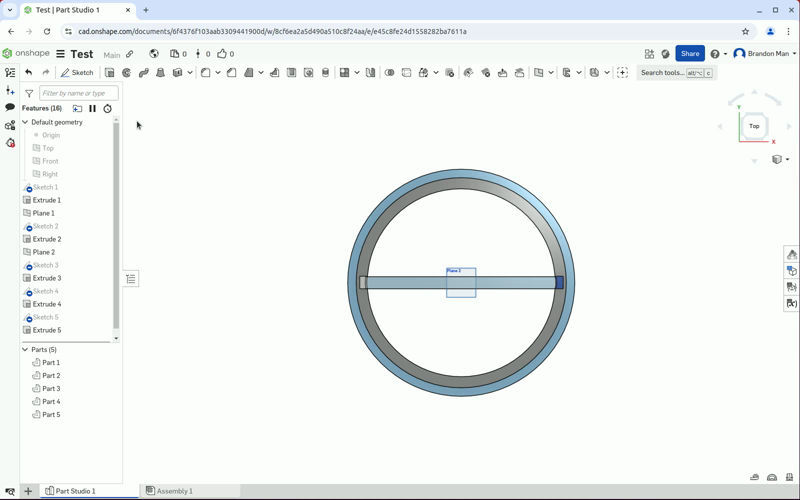
key(shift+h)
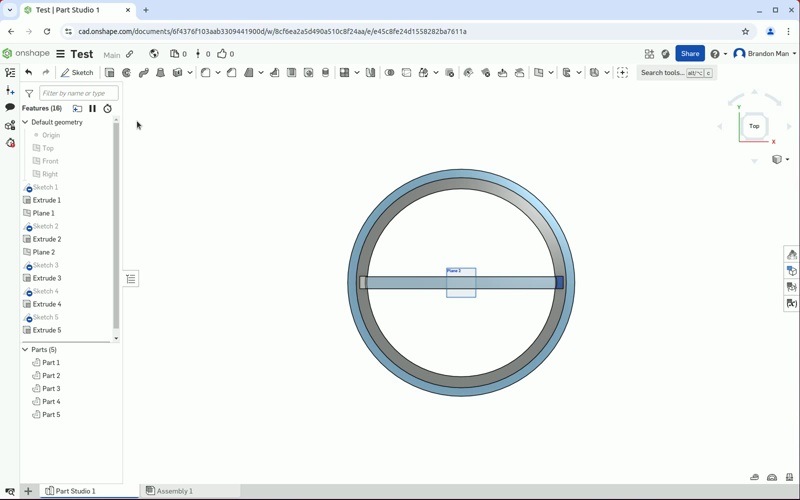
mouse_move(69, 189)
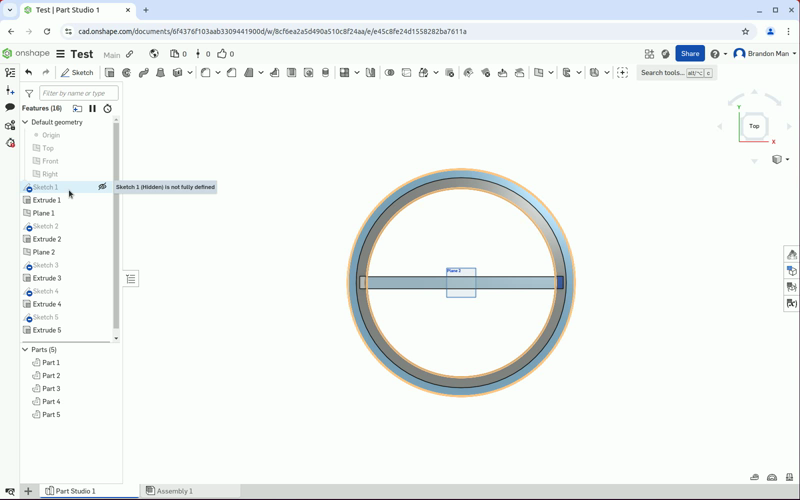
click(69, 189)
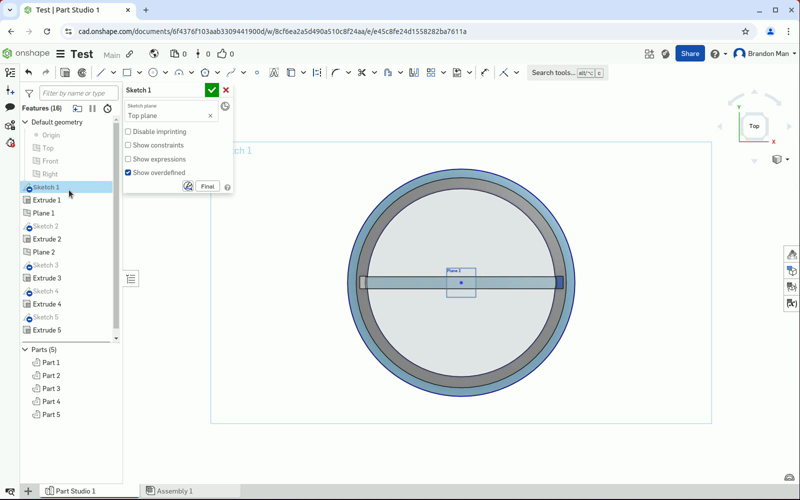
mouse_move(229, 92)
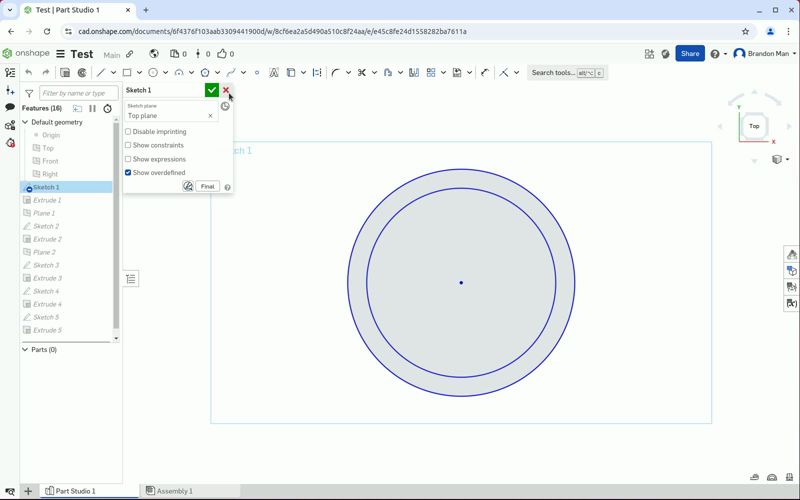
click(229, 92)
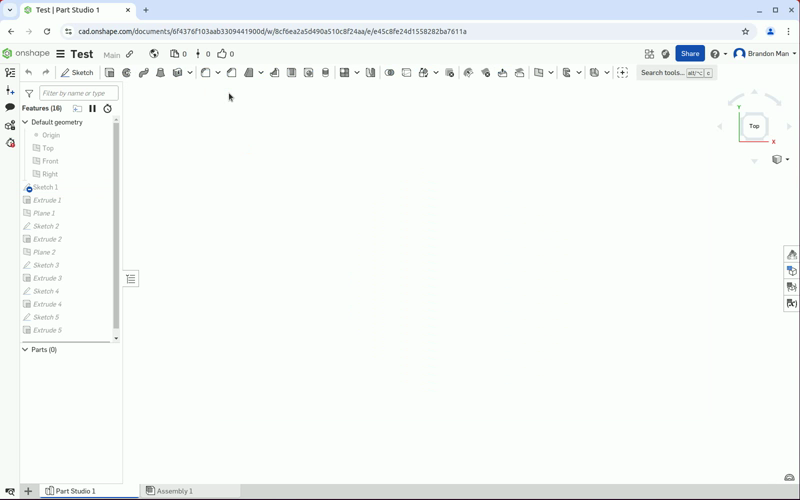
mouse_move(73, 352)
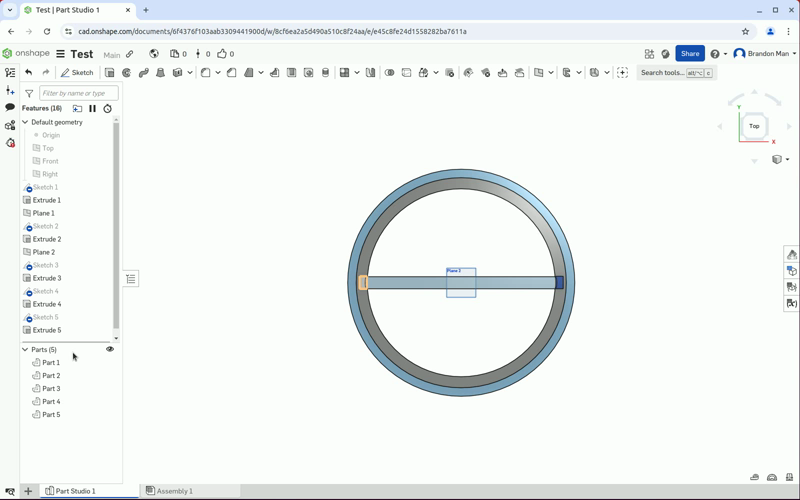
key(y)
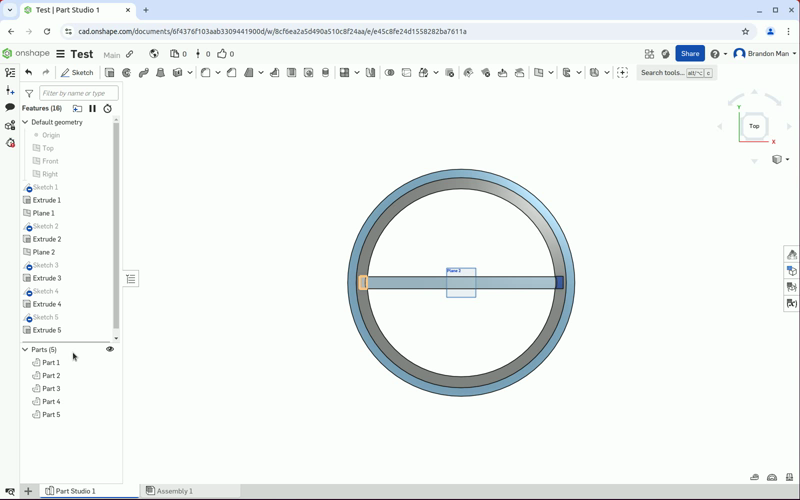
key(shift+p)
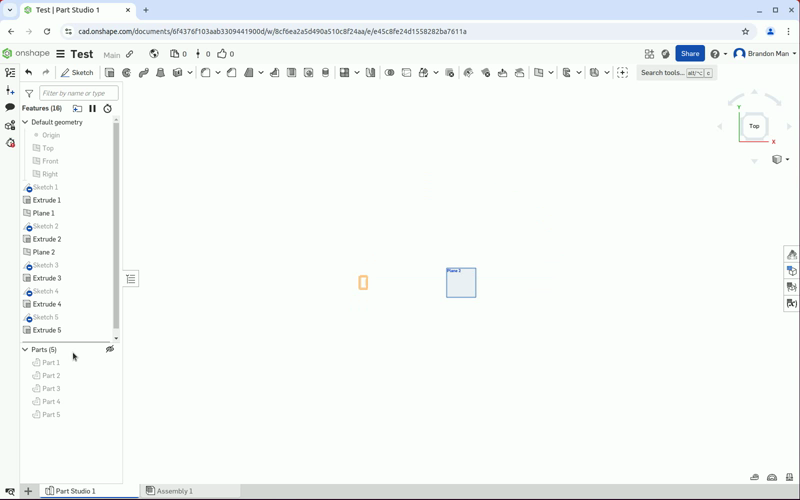
key(space)
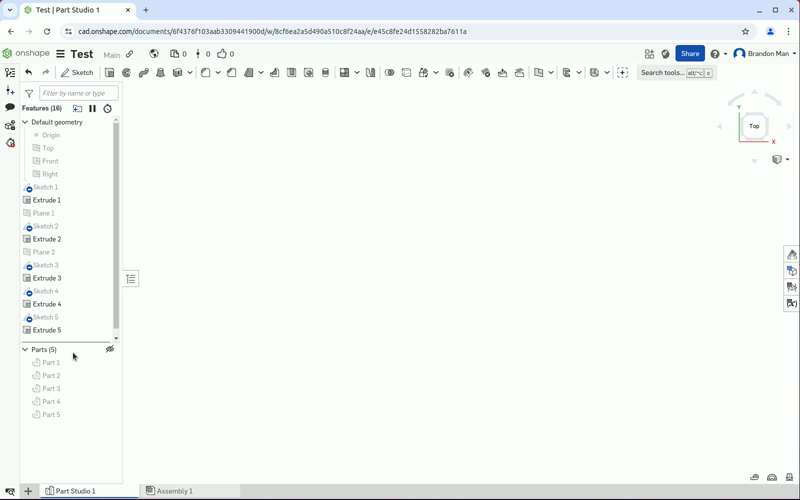
key_down(shift)
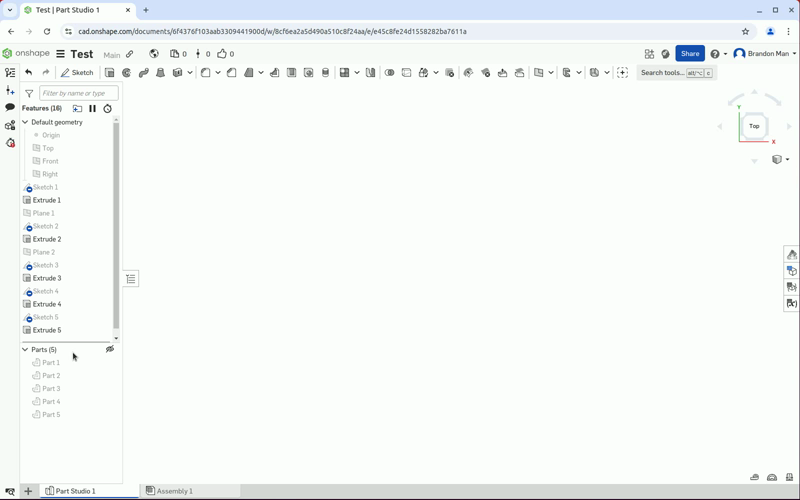
key(up)
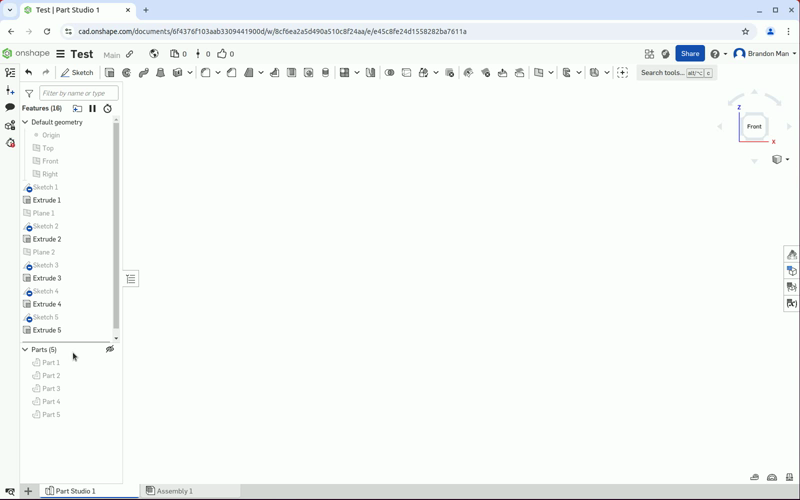
key_up(shift)
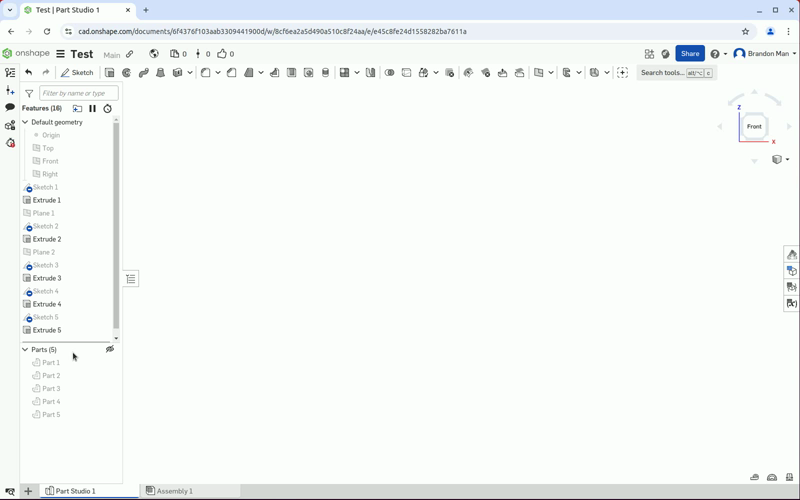
mouse_move(73, 352)
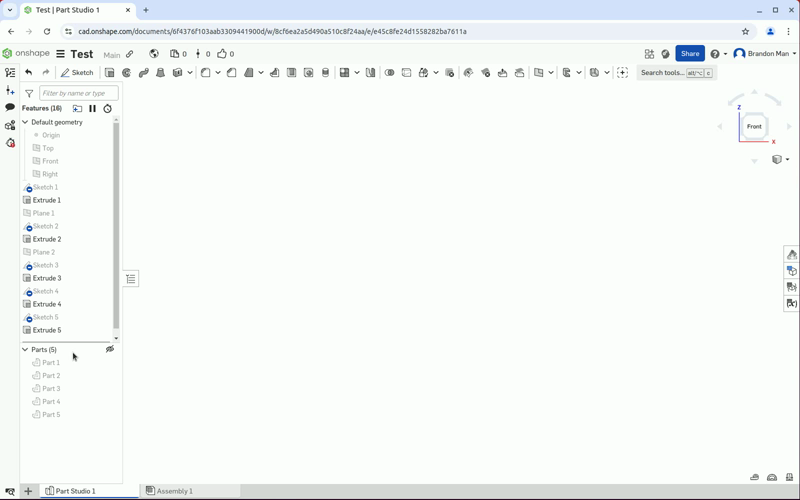
key(shift+y)
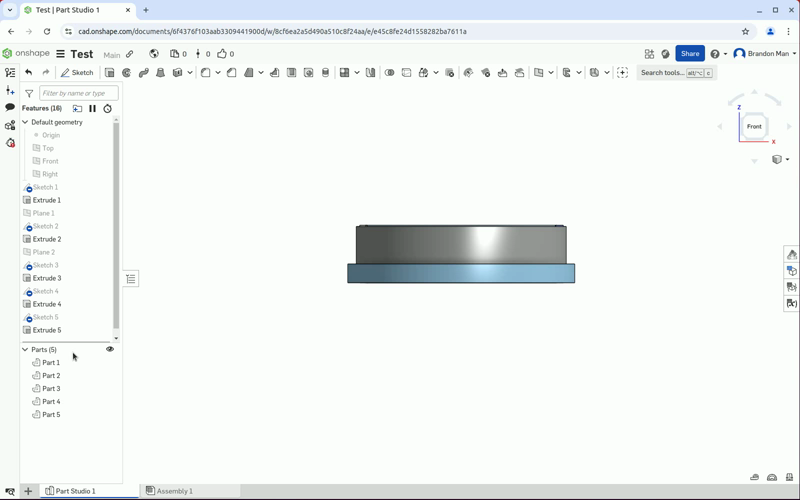
mouse_move(541, 75)
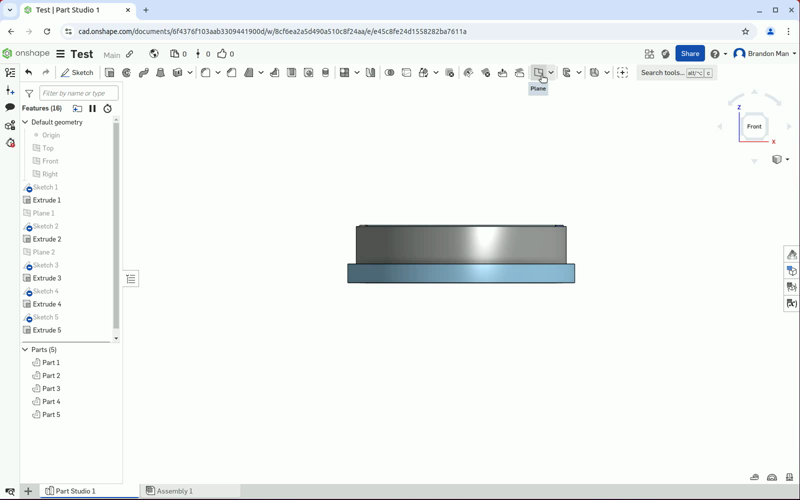
click(541, 75)
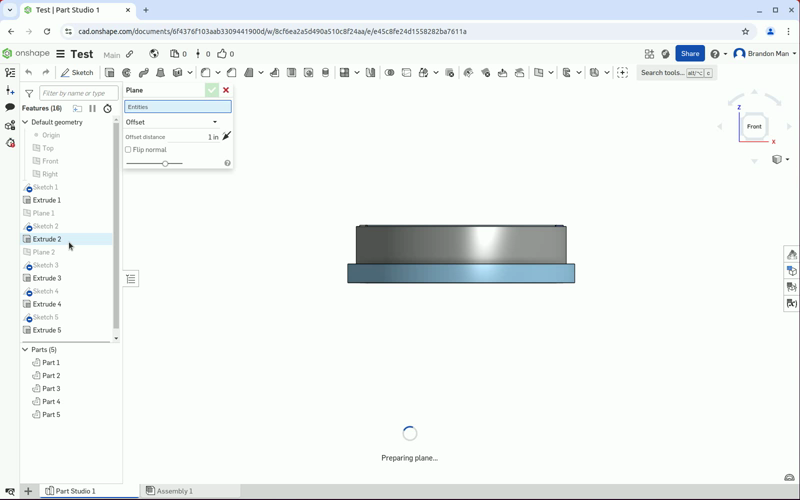
scroll(3)
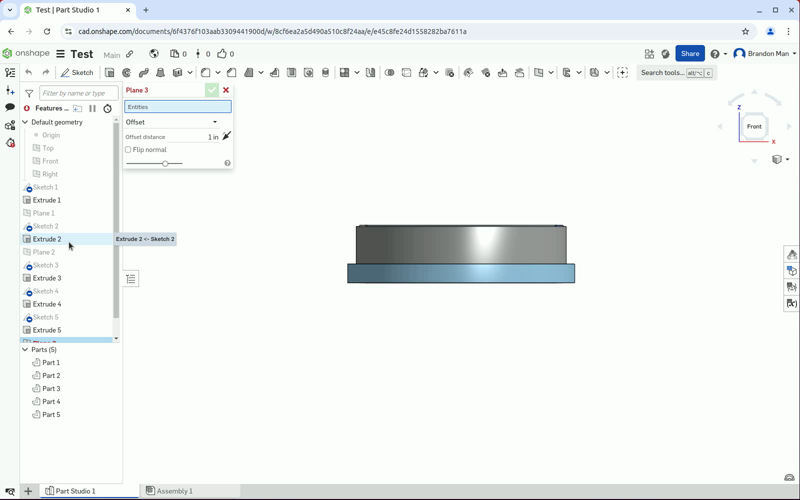
mouse_move(69, 163)
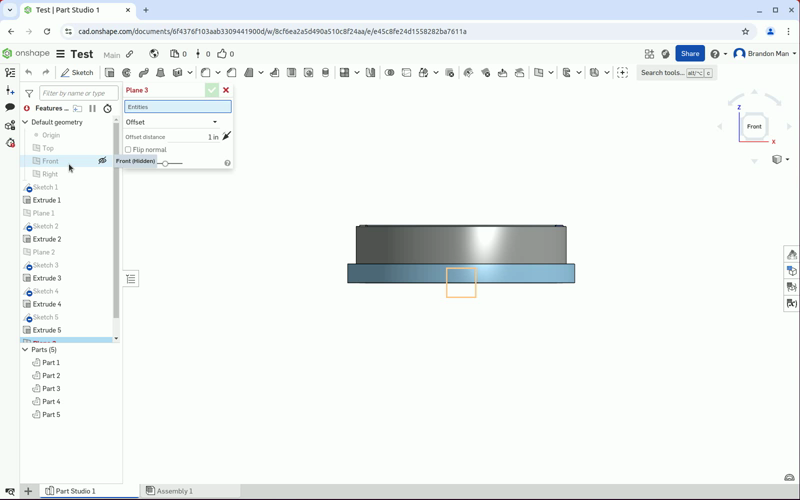
click(69, 163)
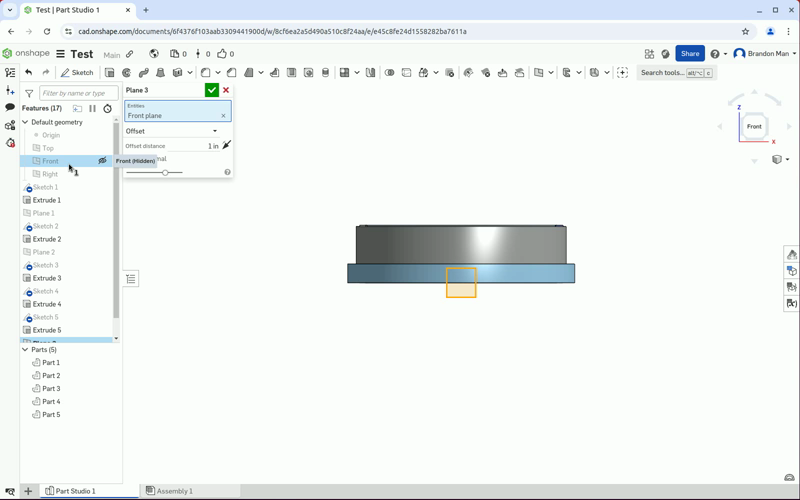
key(tab, 2)
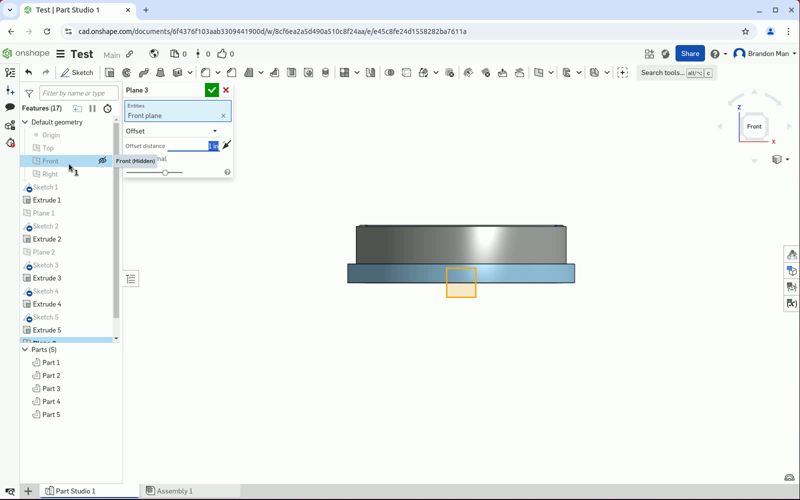
text(1.202)
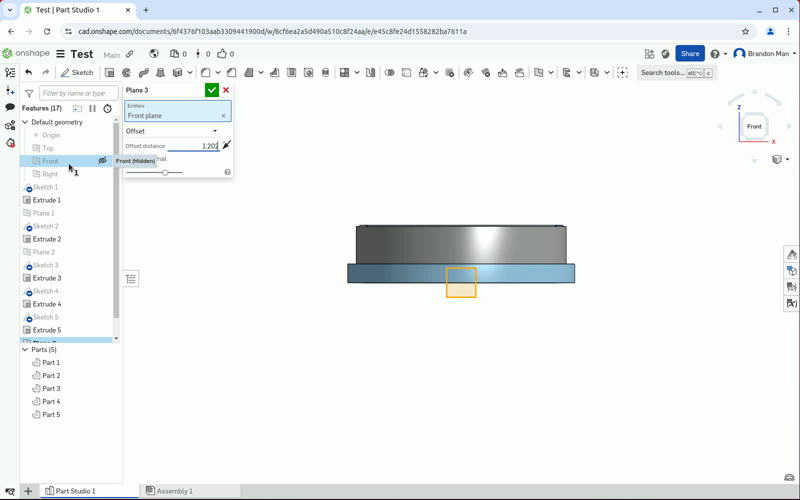
key(enter, 2)
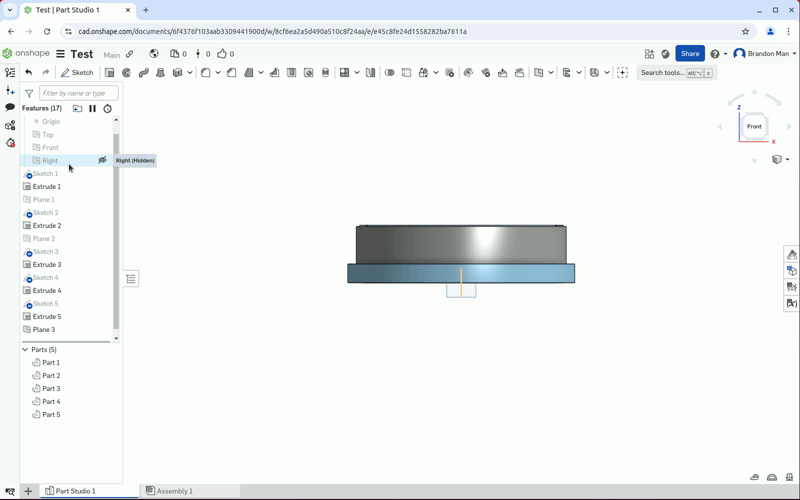
key(shift+s)
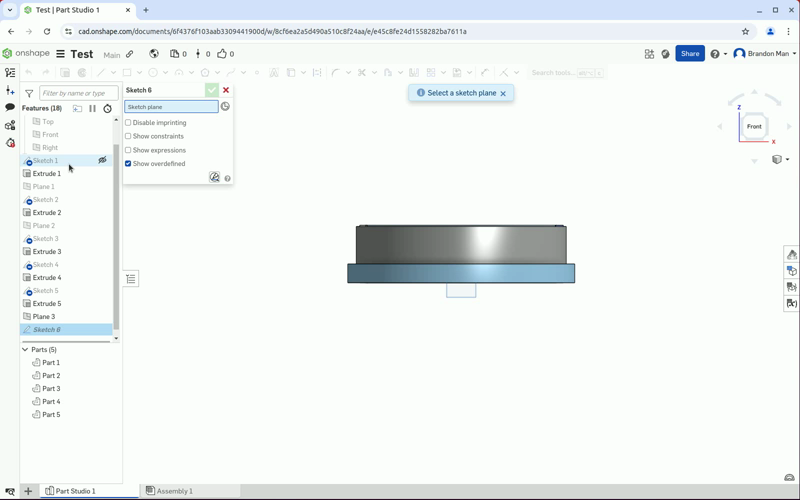
mouse_move(69, 319)
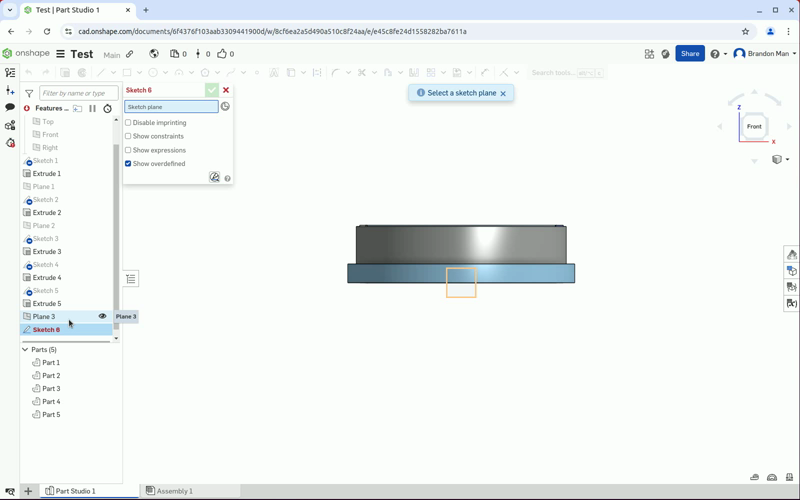
click(69, 319)
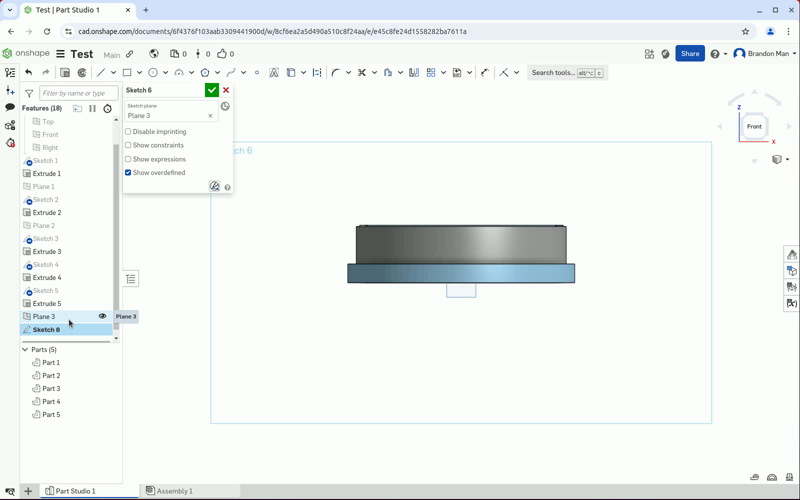
mouse_move(73, 352)
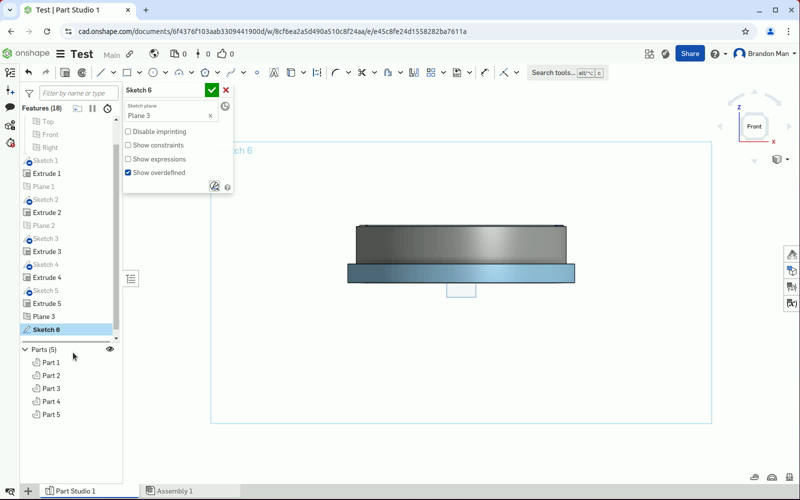
key(y)
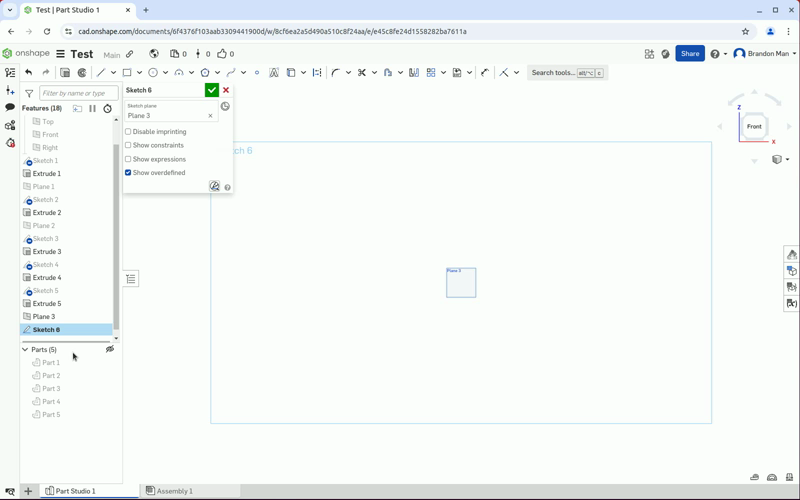
key(l)
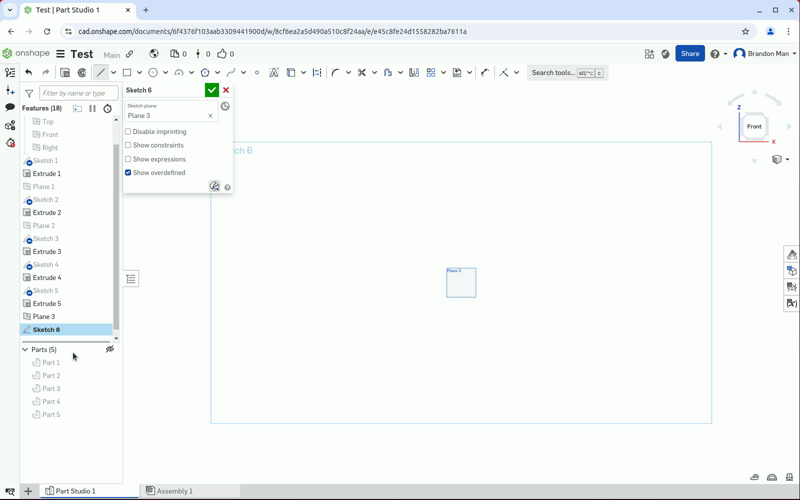
key_down(shift)
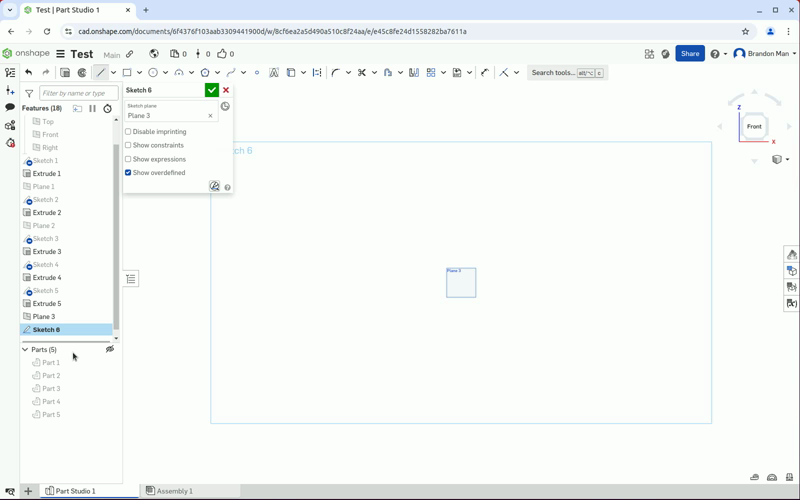
mouse_move(460, 236)
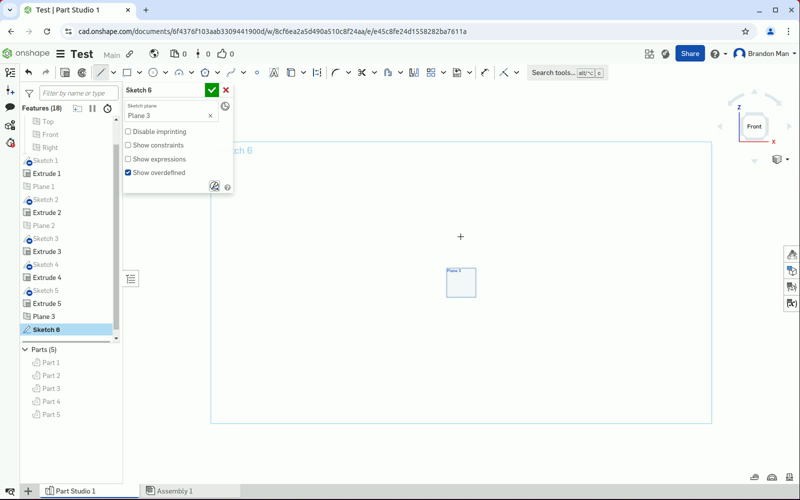
click(460, 236)
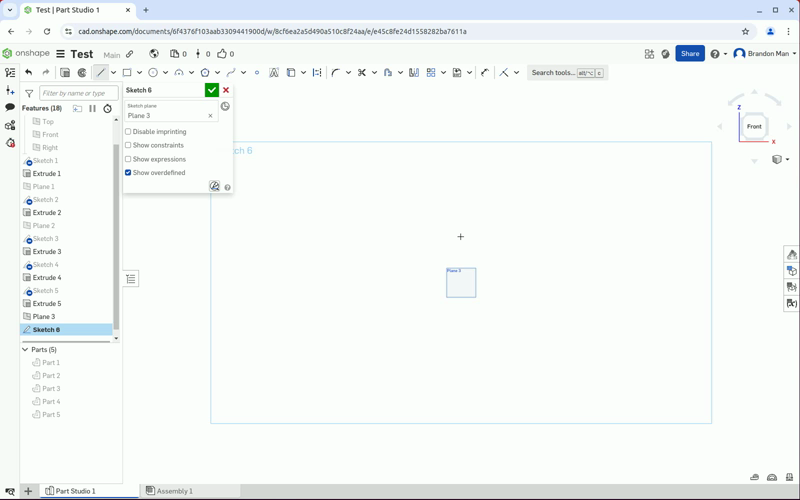
key_up(shift)
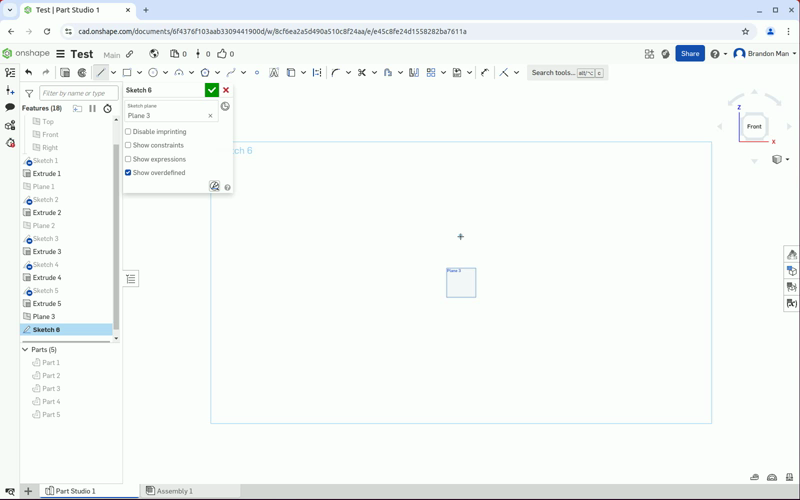
key_down(shift)
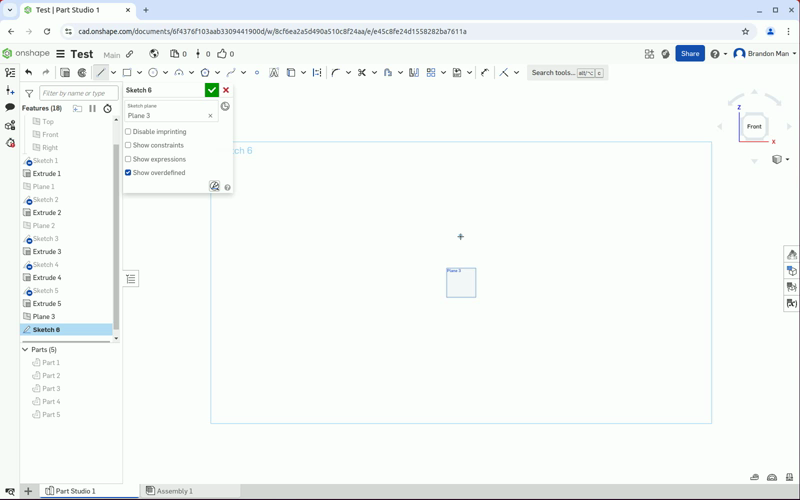
mouse_move(490, 236)
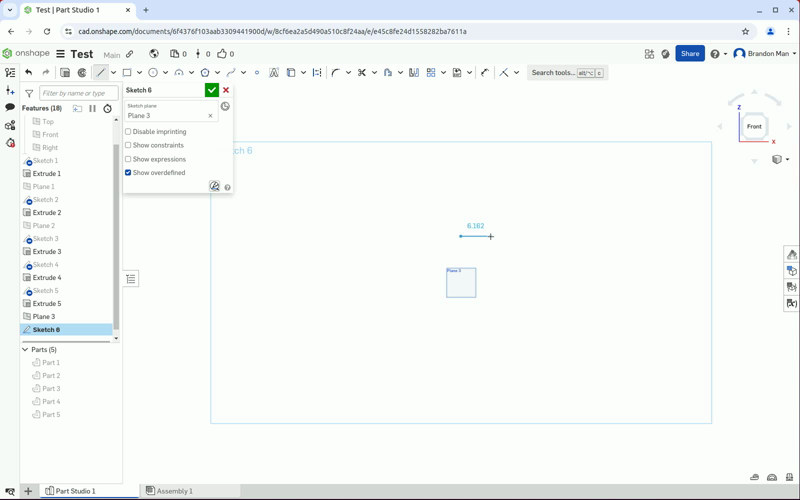
mouse_move(471, 224)
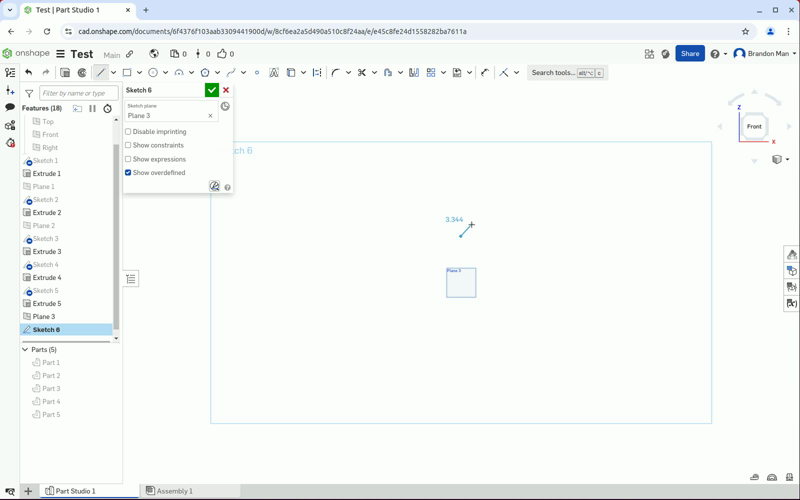
click(471, 224)
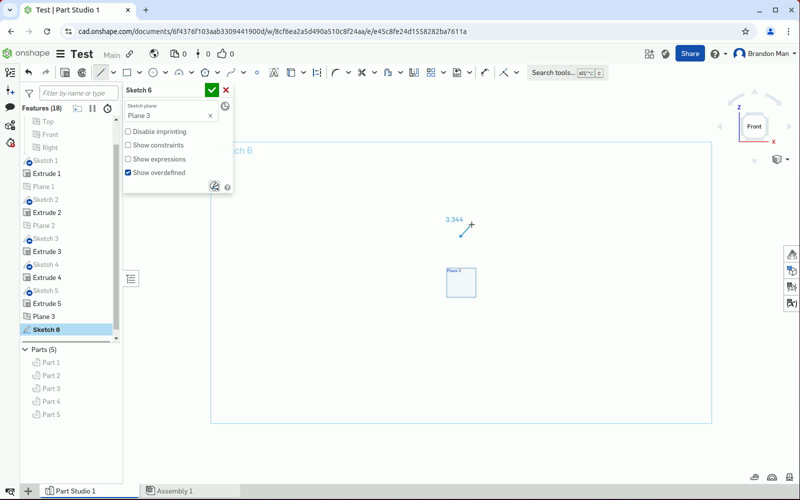
key_up(shift)
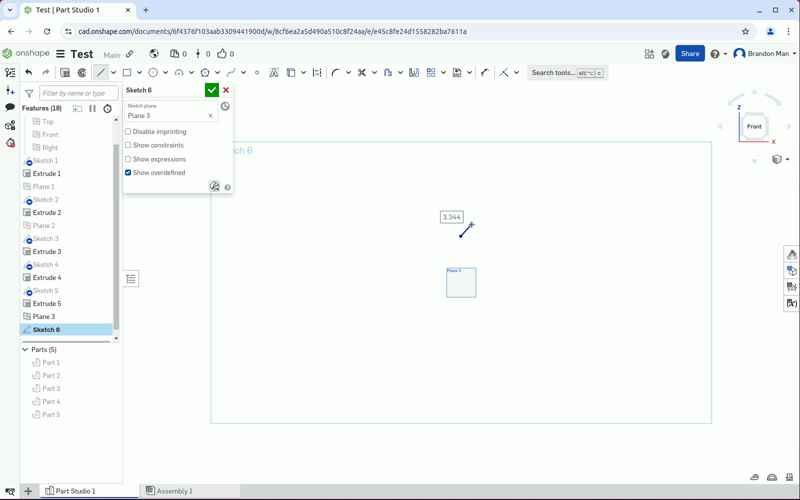
key_down(shift)
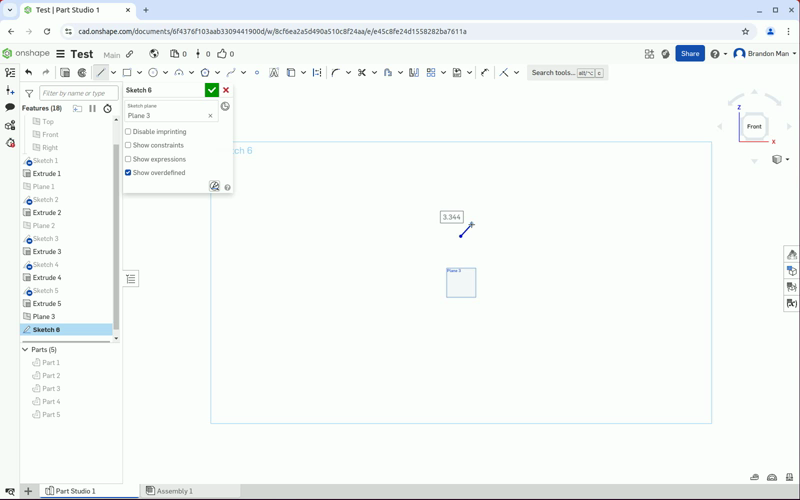
mouse_move(501, 224)
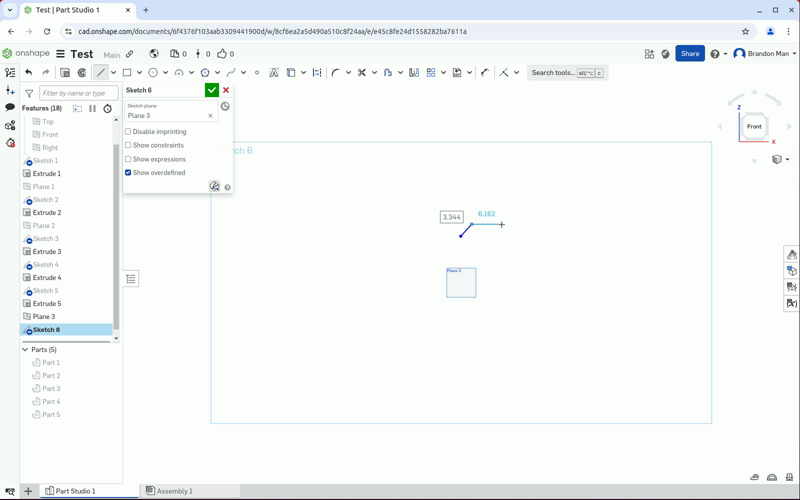
mouse_move(460, 224)
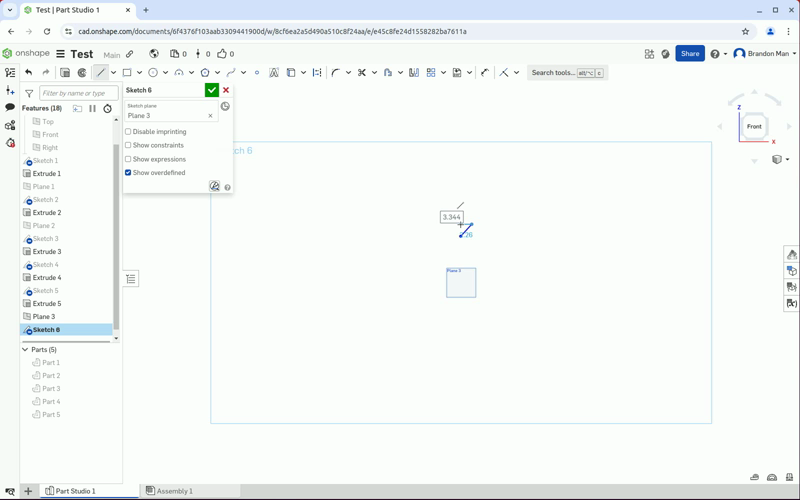
click(460, 224)
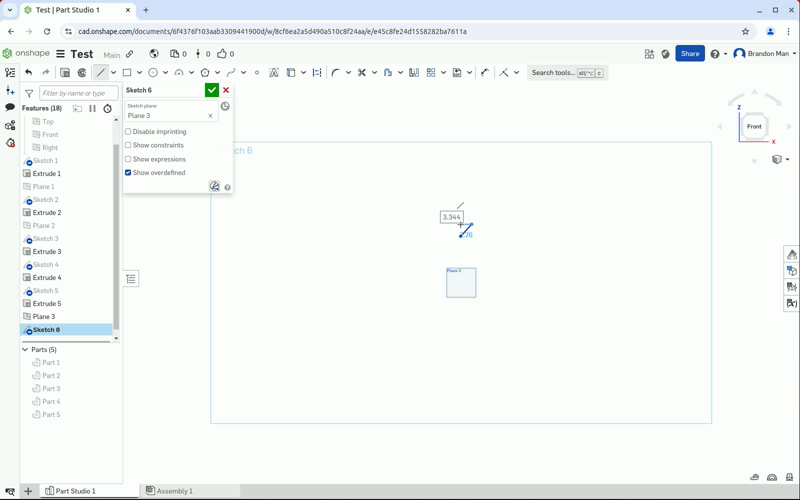
key_up(shift)
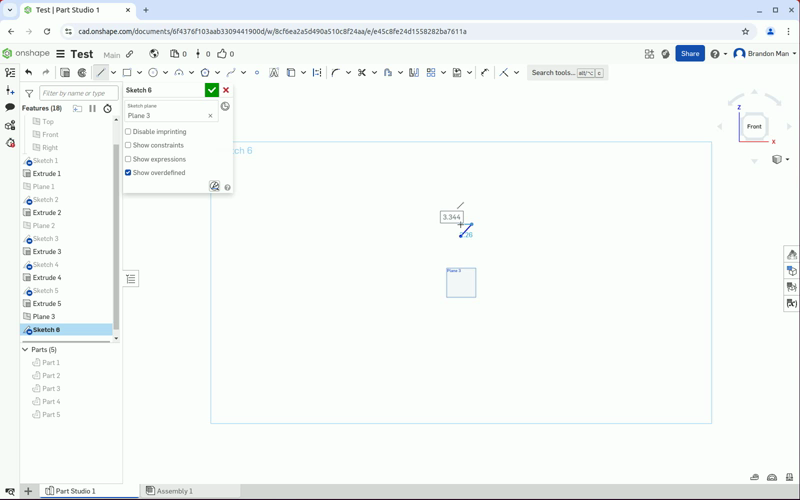
mouse_move(490, 224)
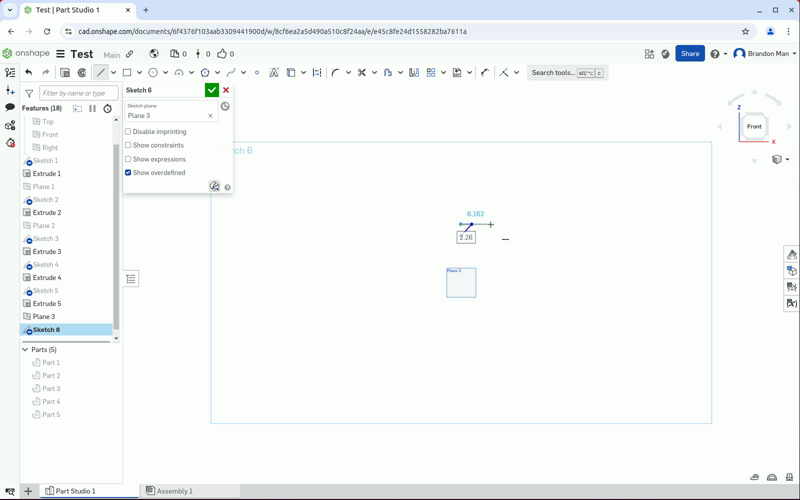
key_down(shift)
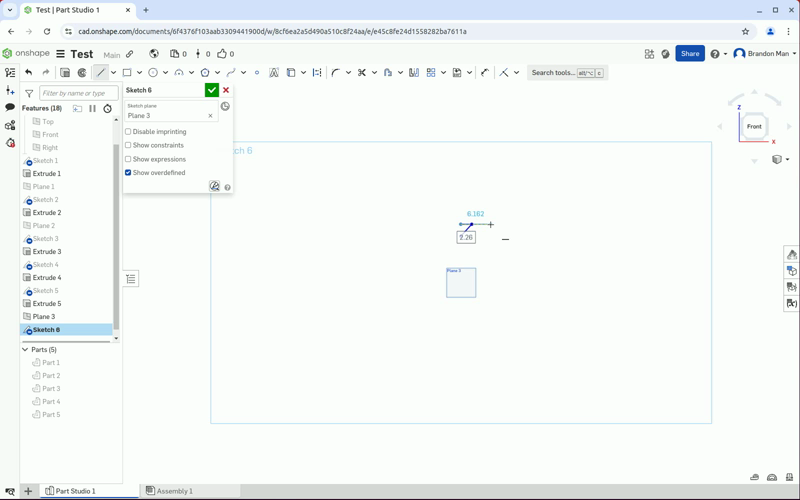
mouse_move(460, 236)
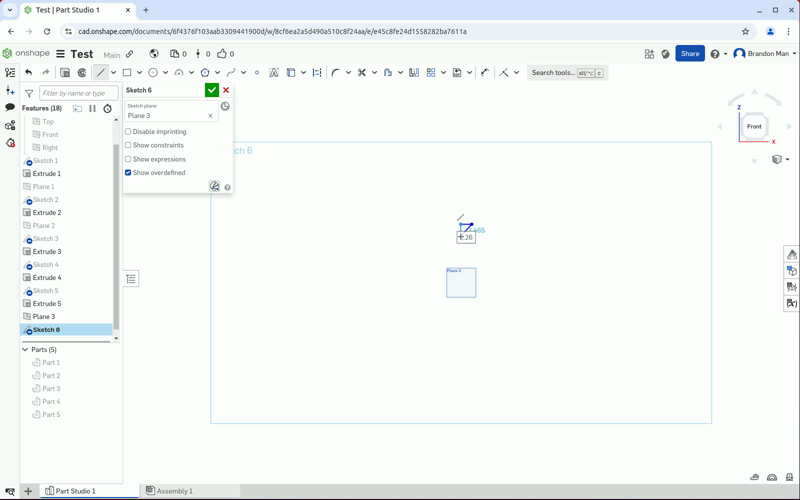
key_up(shift)
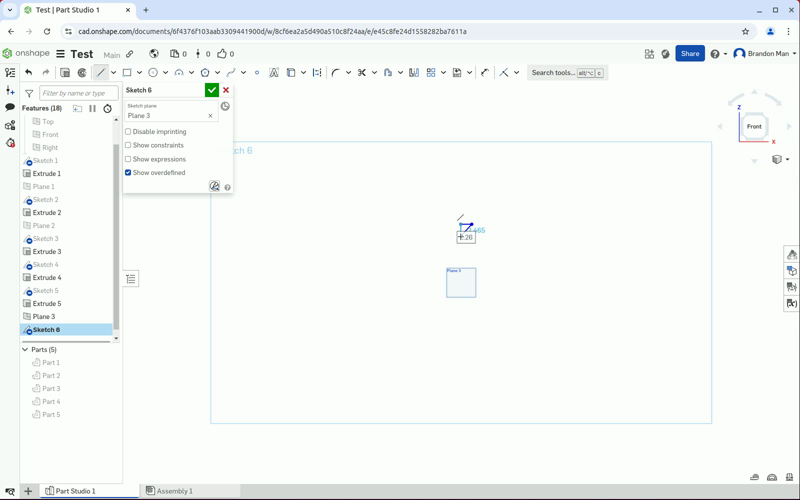
click(460, 236)
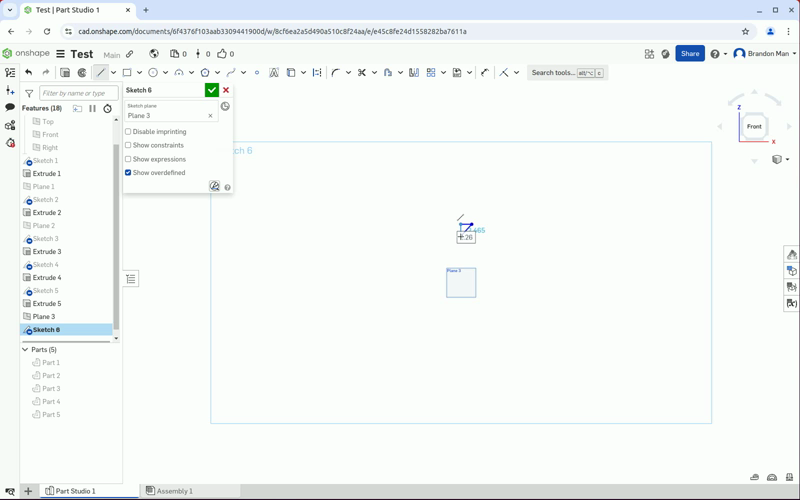
key(esc)
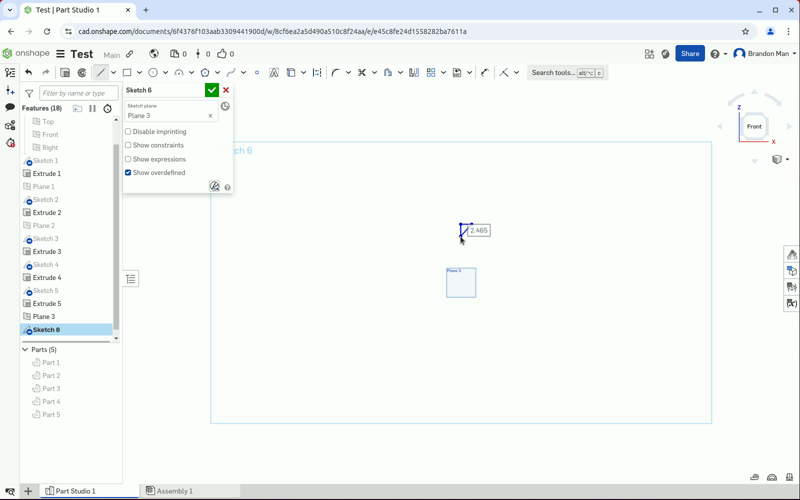
mouse_move(462, 226)
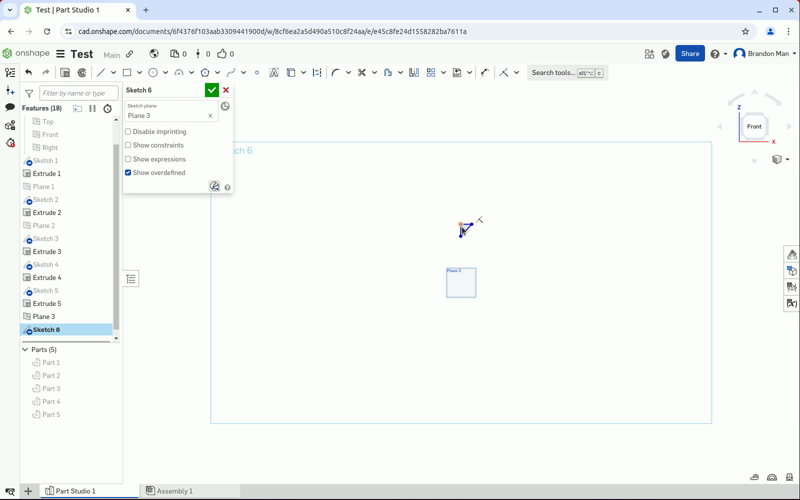
scroll(6)
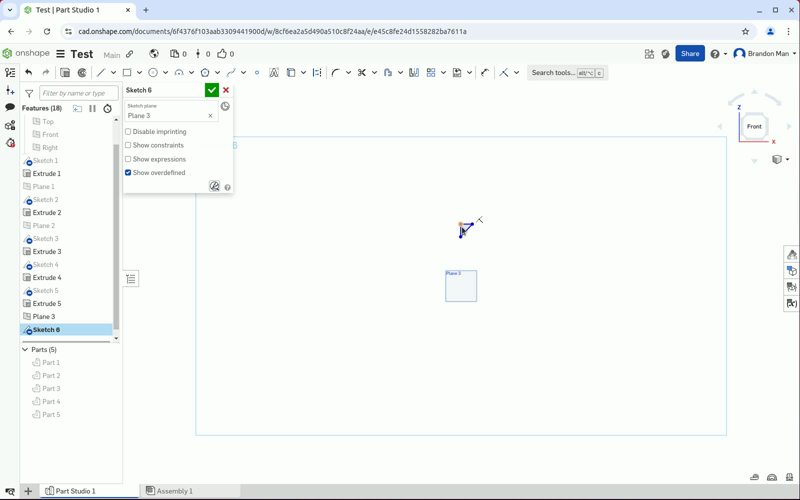
scroll(6)
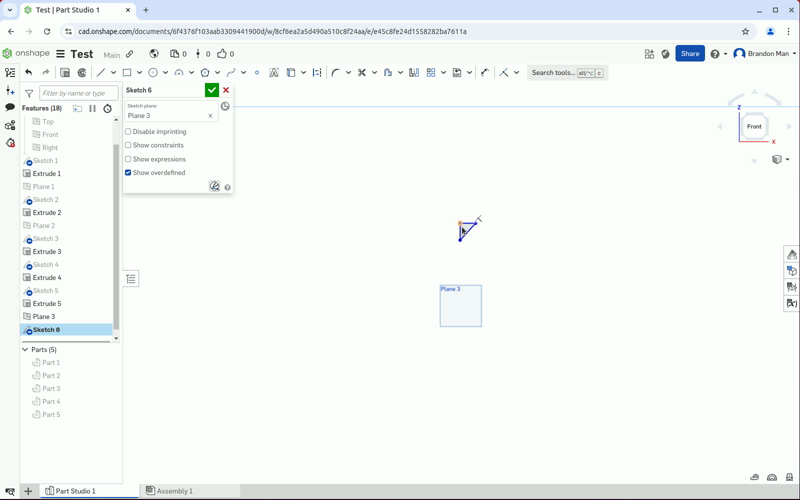
scroll(6)
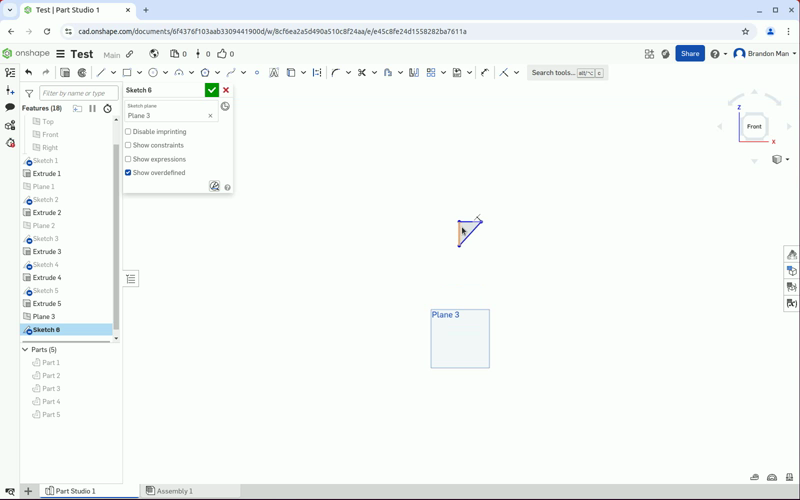
scroll(6)
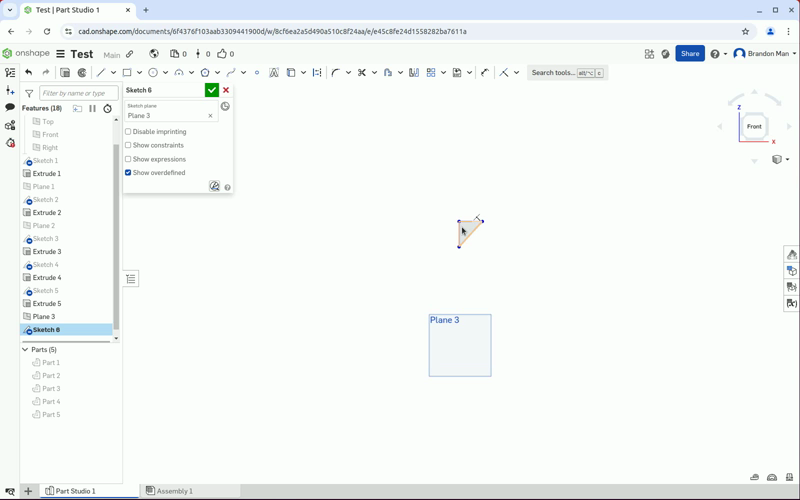
scroll(6)
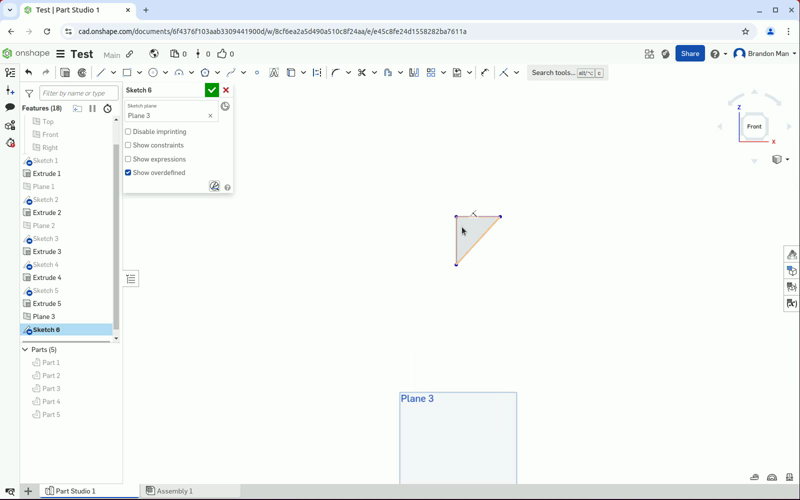
scroll(6)
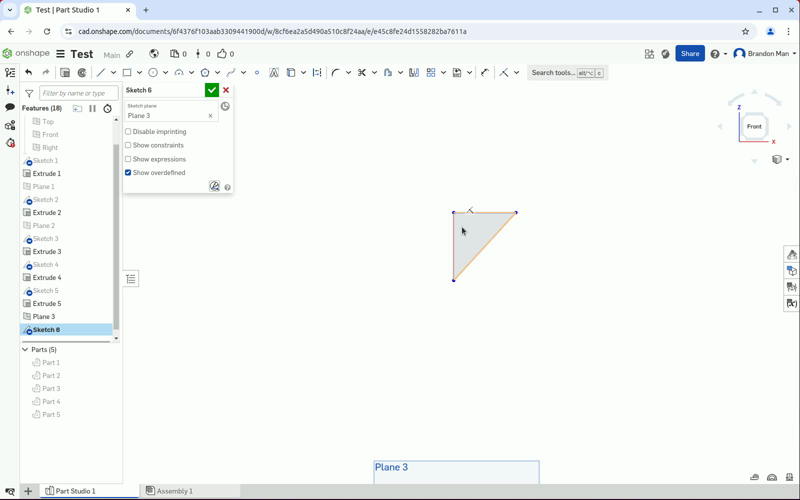
scroll(6)
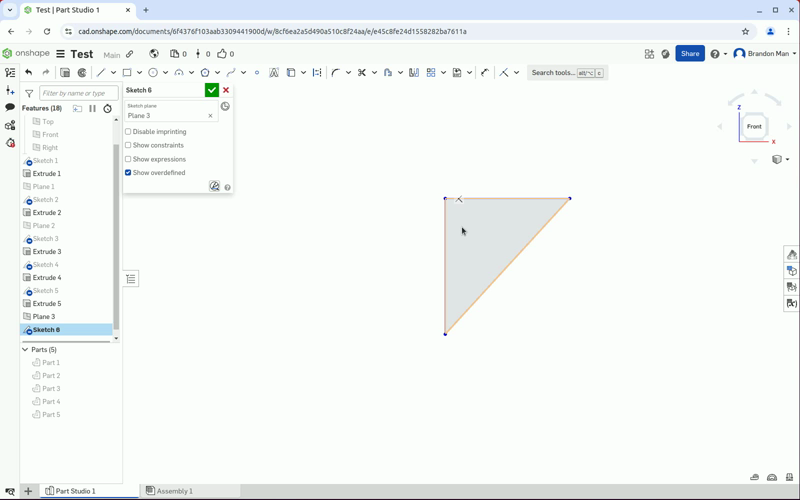
click(462, 226)
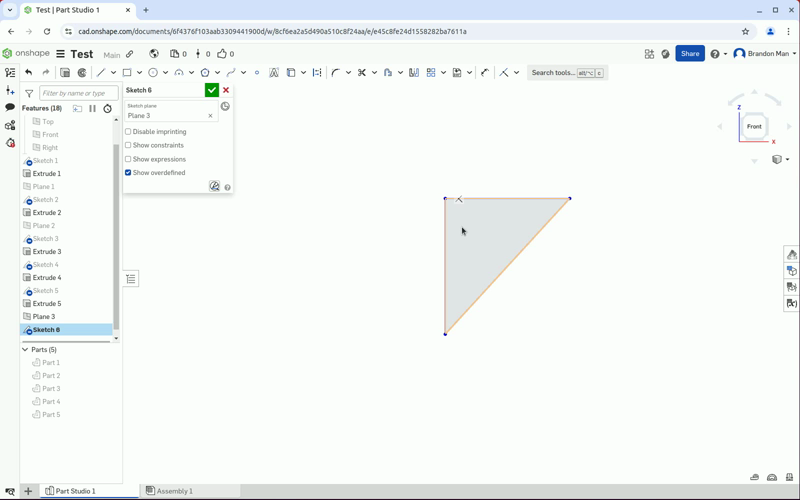
scroll(-6)
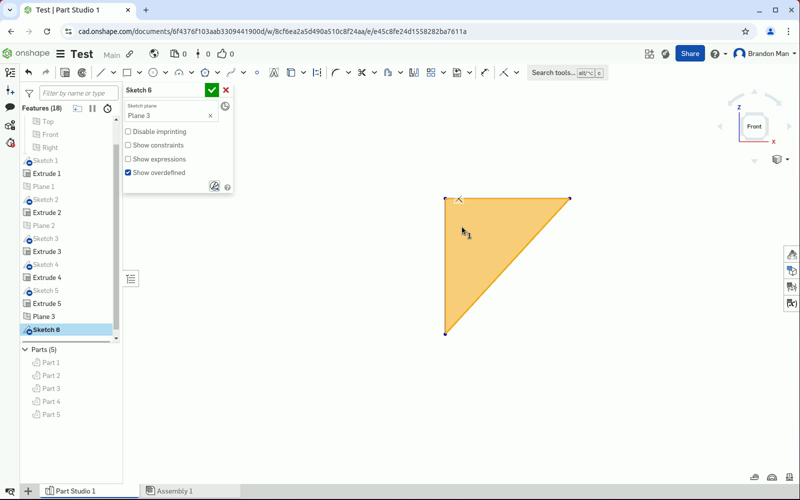
scroll(-6)
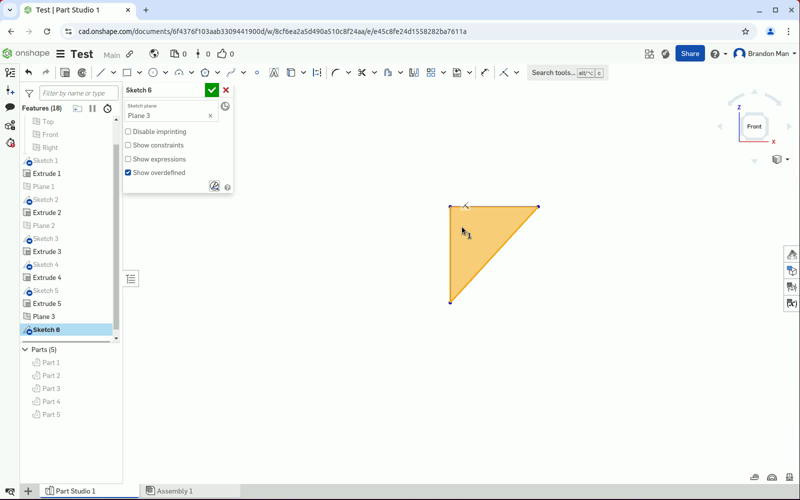
scroll(-6)
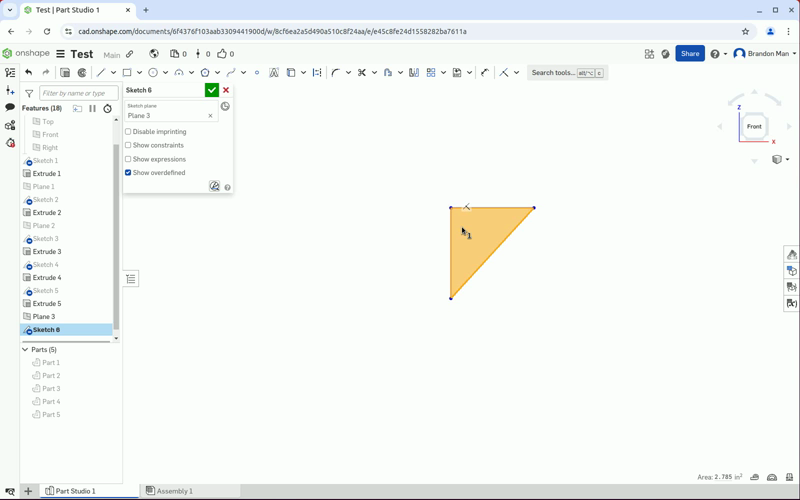
scroll(-6)
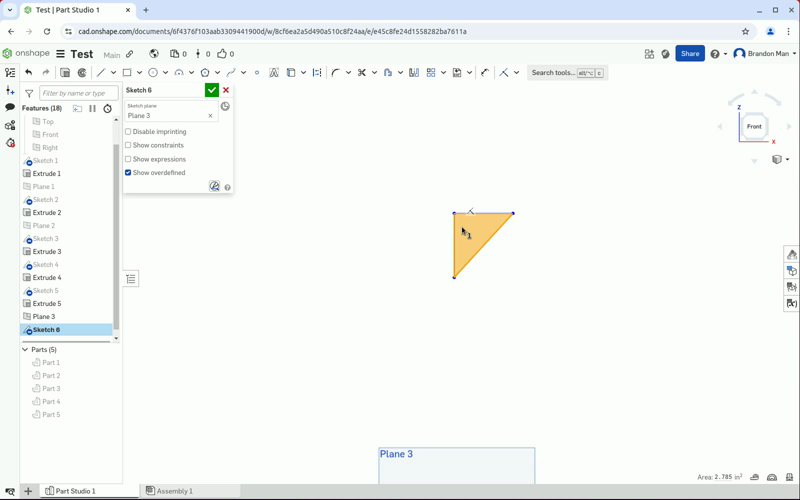
scroll(-6)
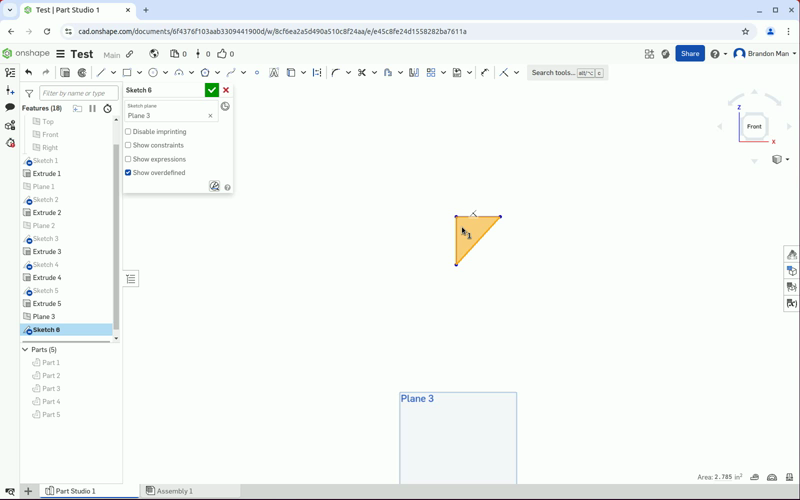
scroll(-6)
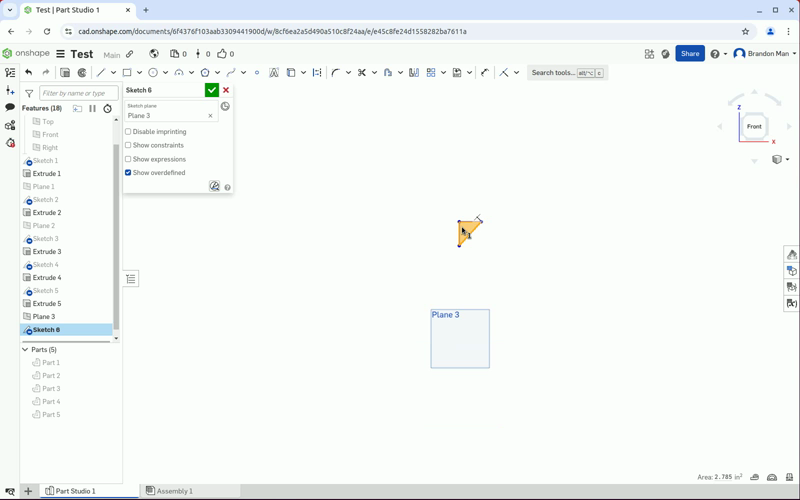
scroll(-6)
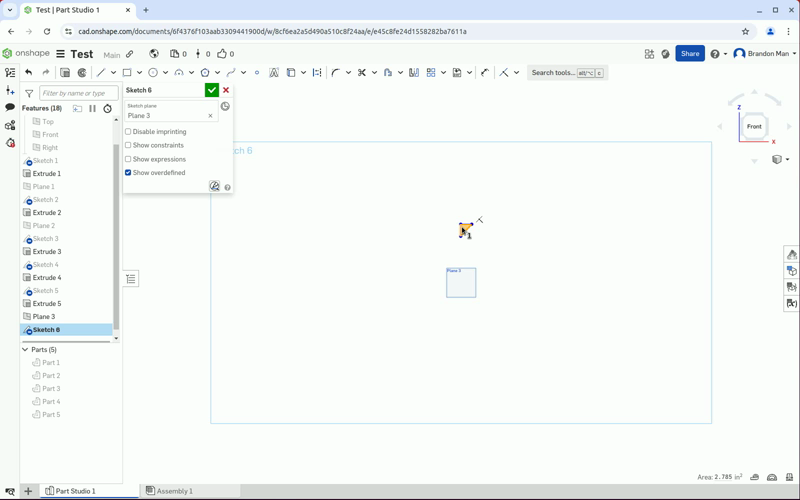
mouse_move(73, 352)
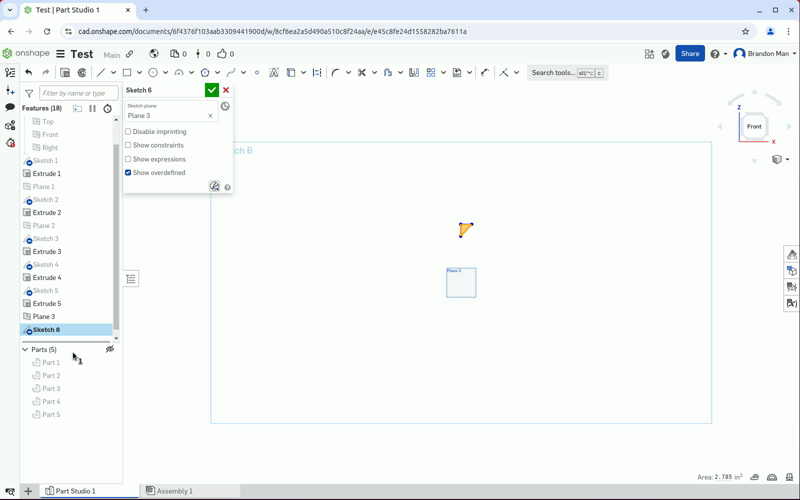
key(shift+y)
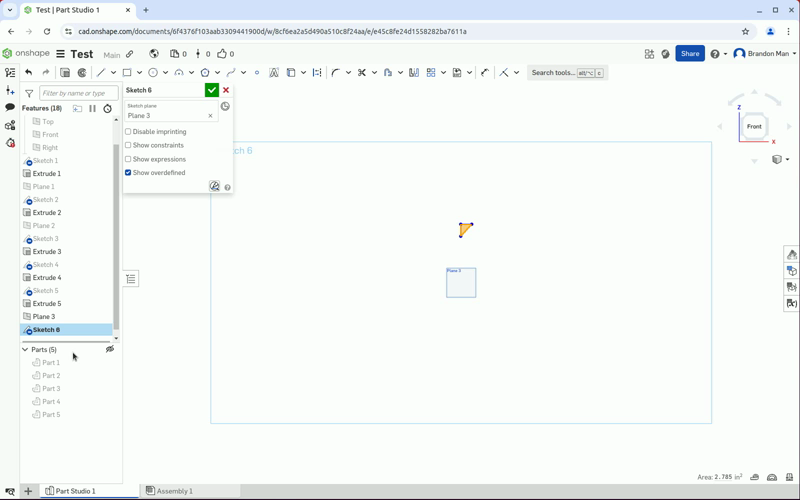
key(shift+e)
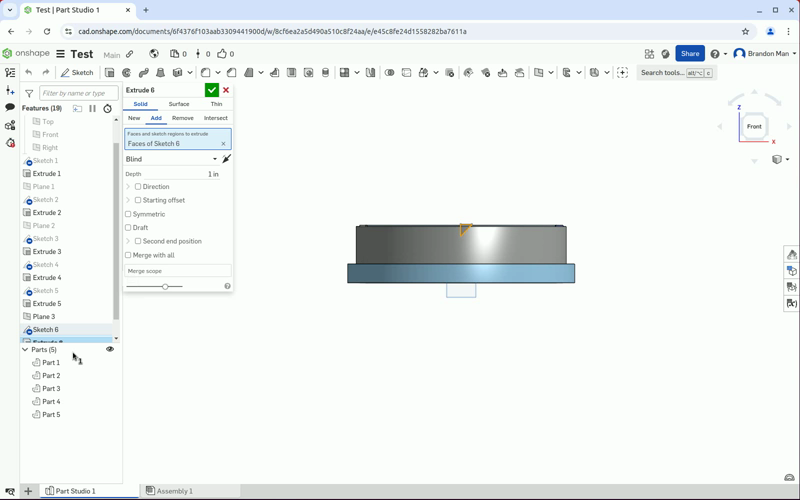
mouse_move(143, 106)
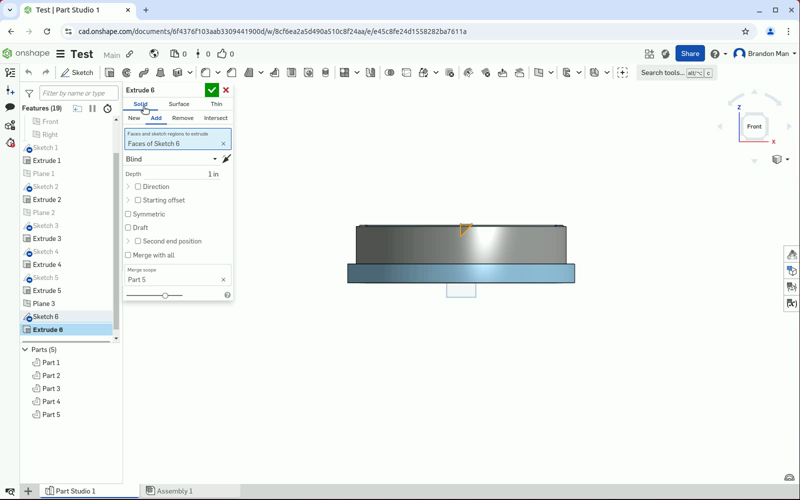
click(143, 106)
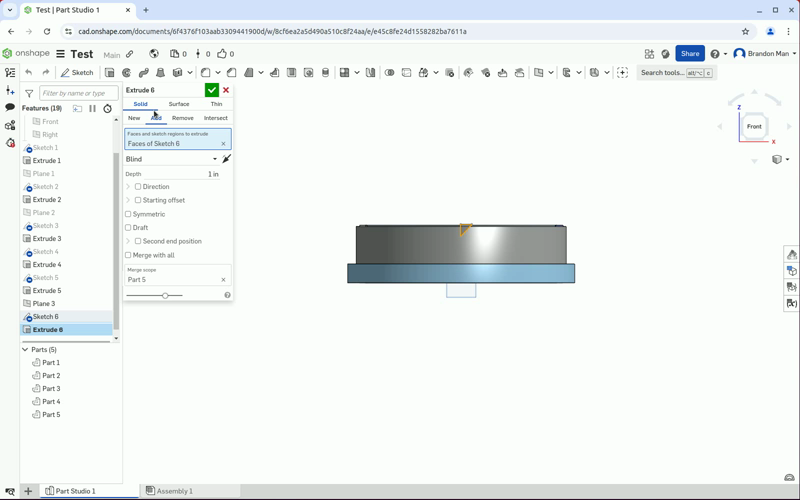
mouse_move(186, 120)
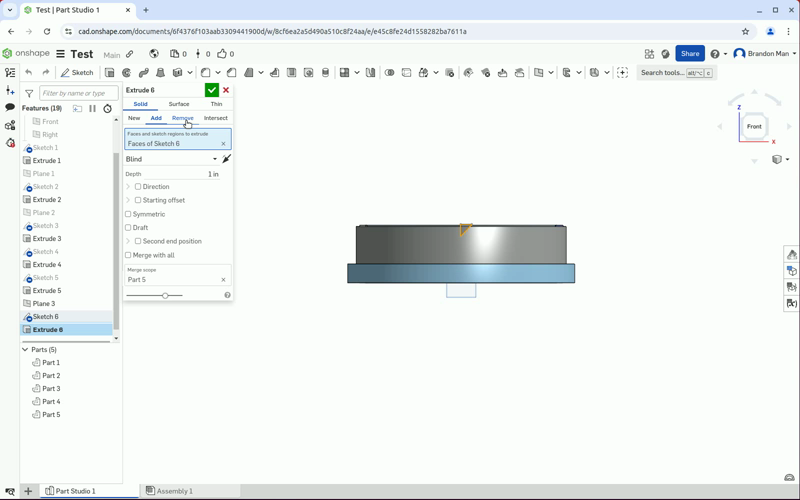
click(186, 120)
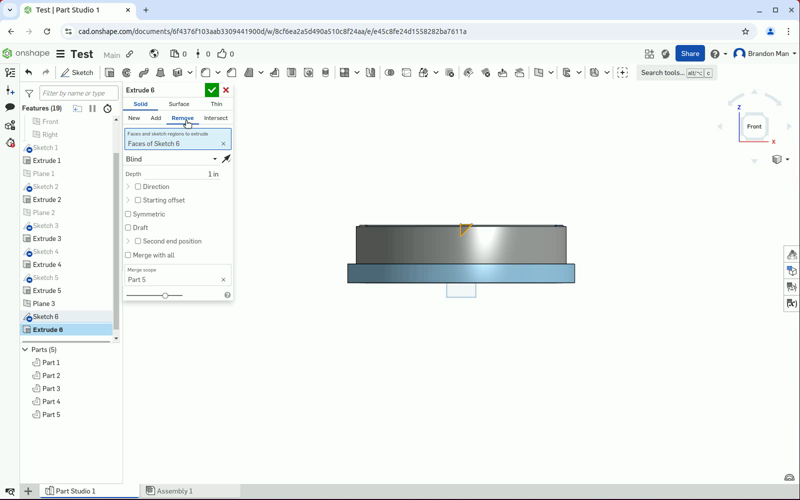
key(tab, 4)
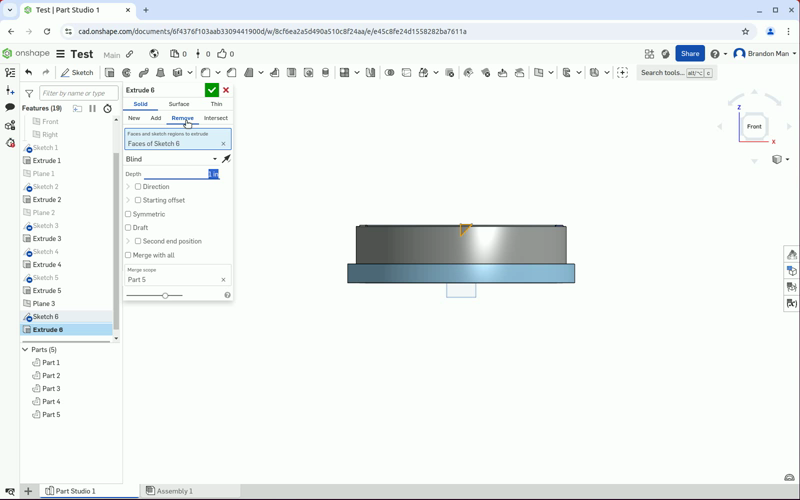
text(7.703)
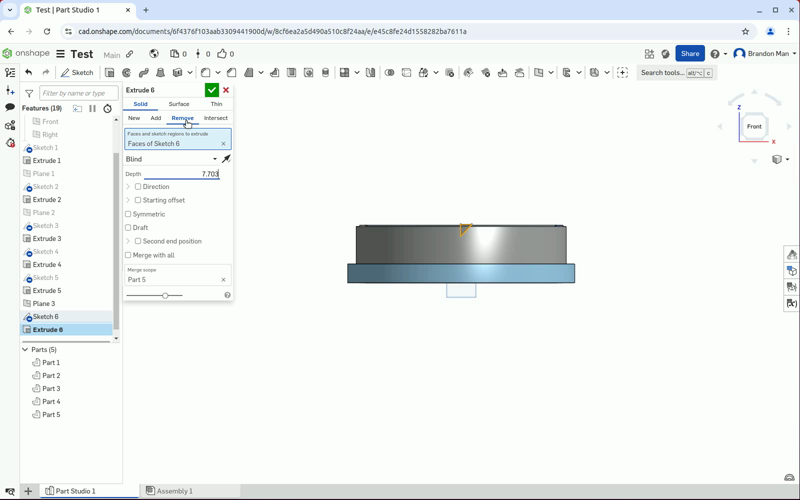
key(tab, 6)
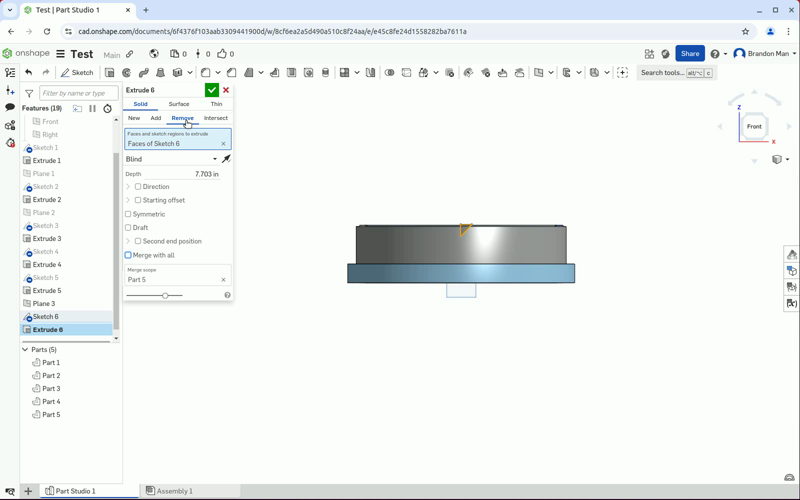
key(space)
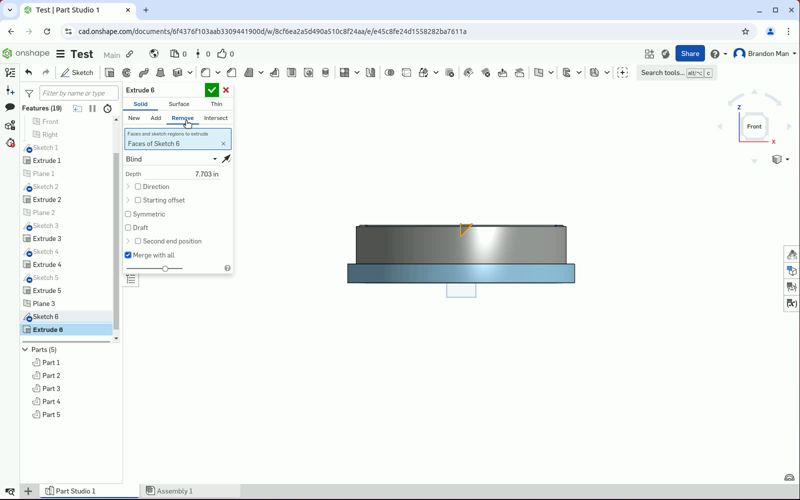
key(enter)
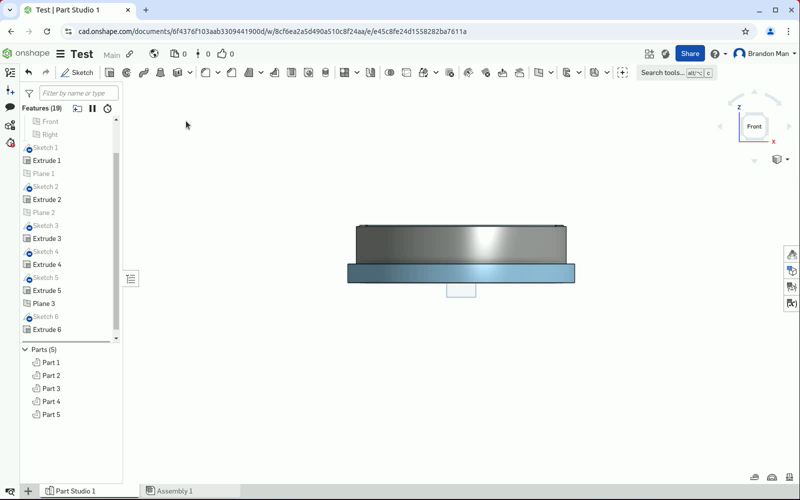
key(shift+h)
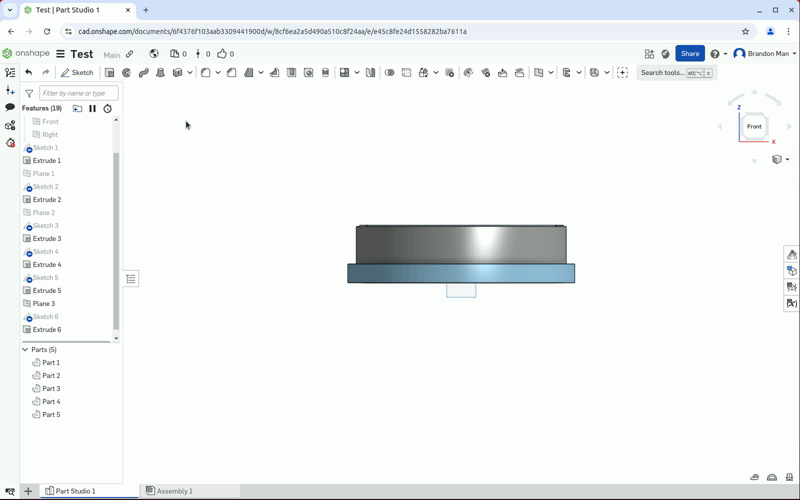
key(shift+h)
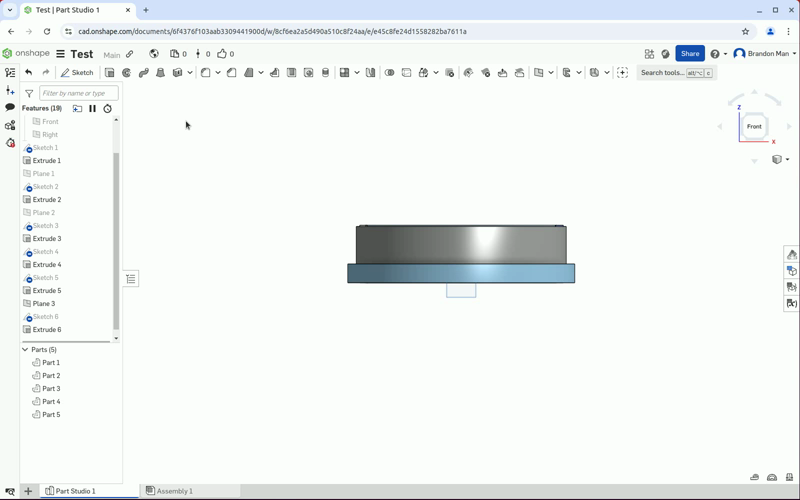
mouse_move(69, 150)
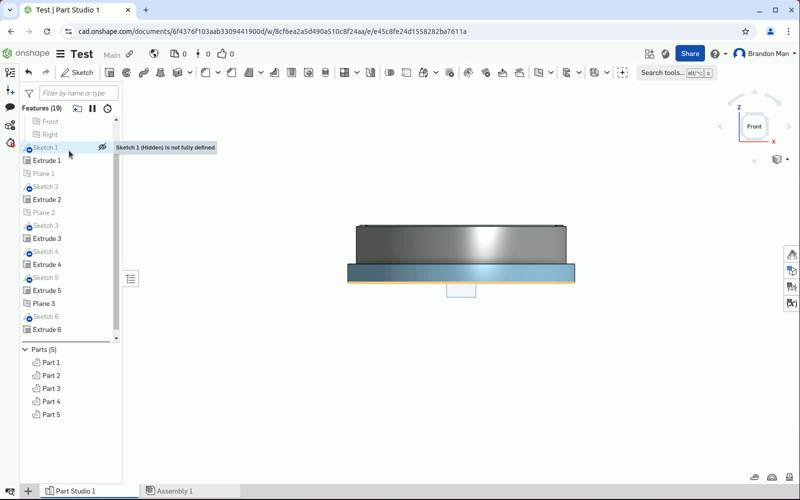
click(69, 150)
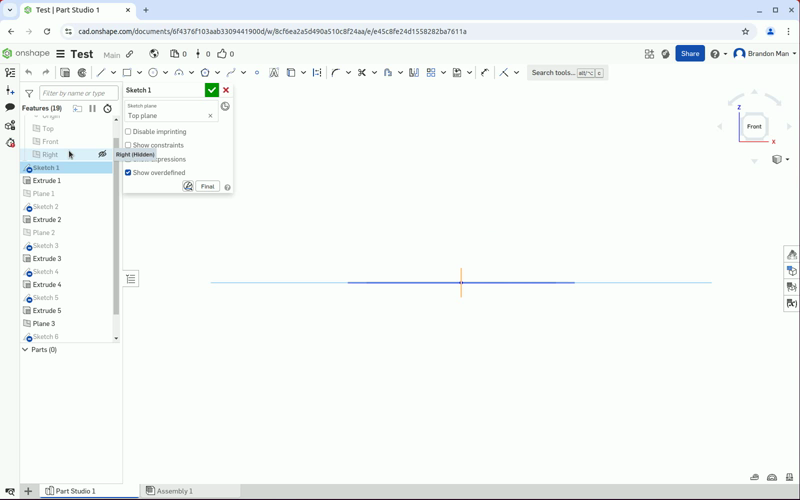
mouse_move(229, 92)
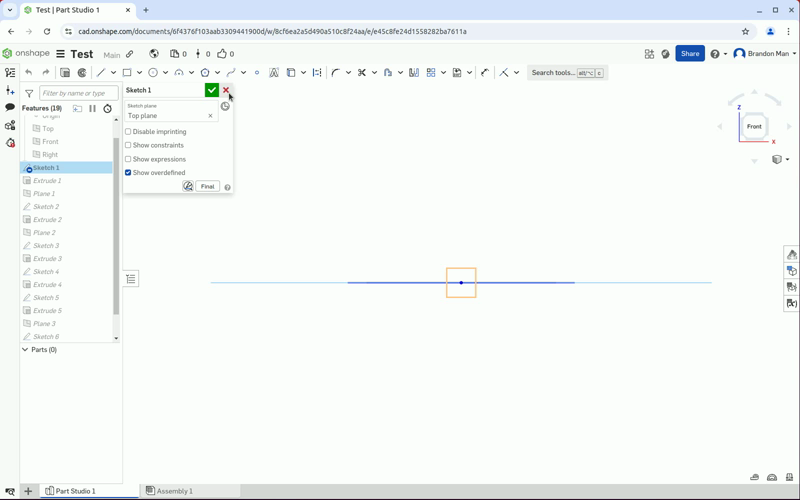
click(229, 92)
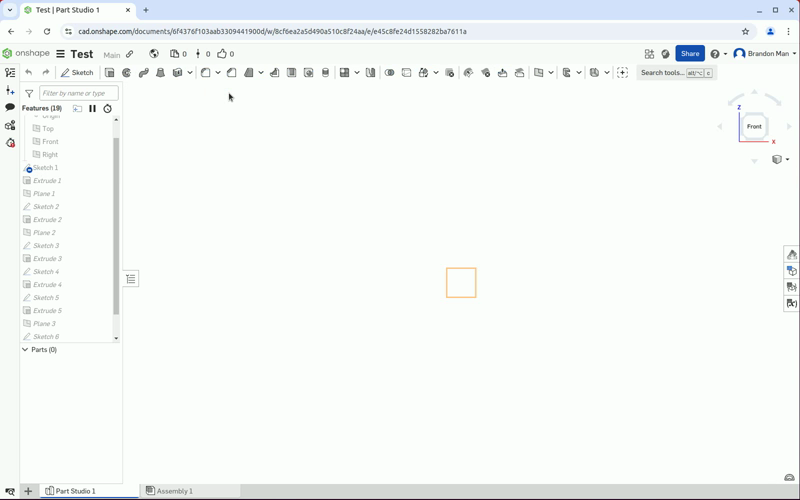
key(shift+s)
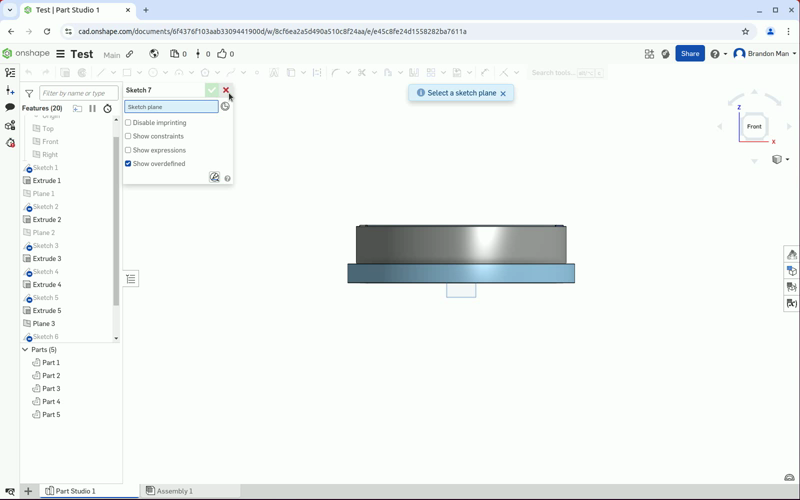
mouse_move(69, 293)
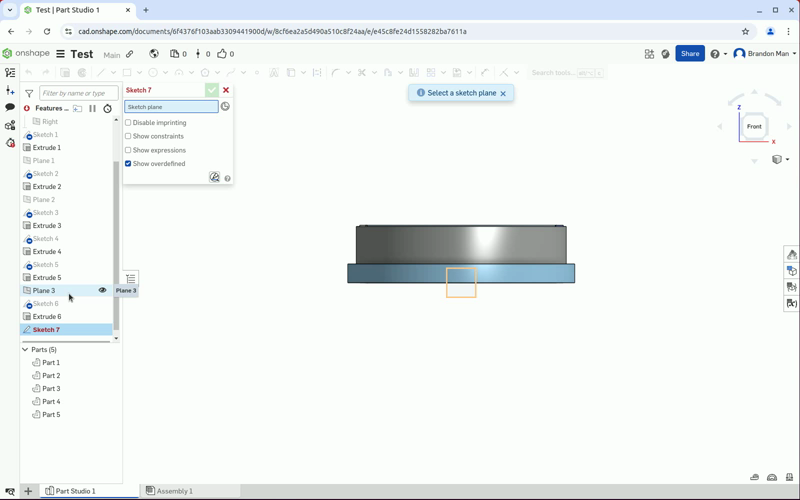
click(69, 293)
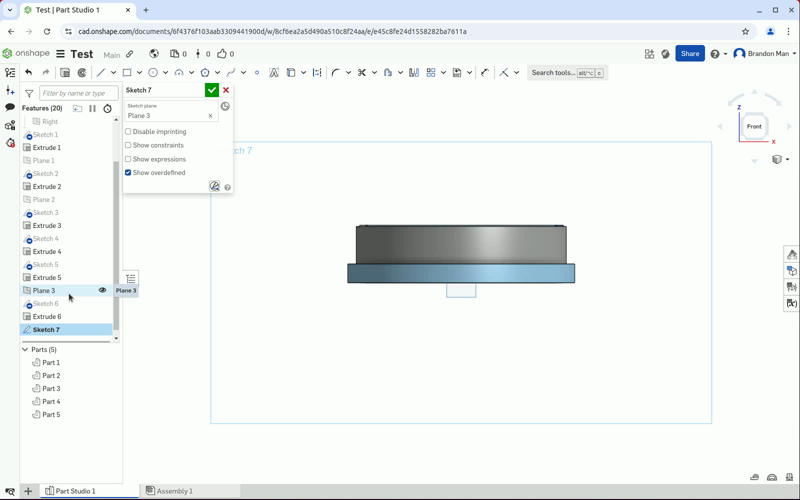
mouse_move(73, 352)
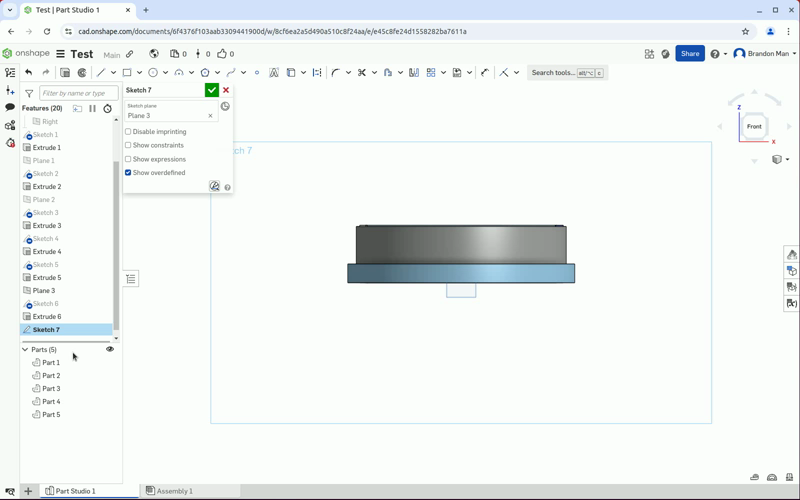
key(y)
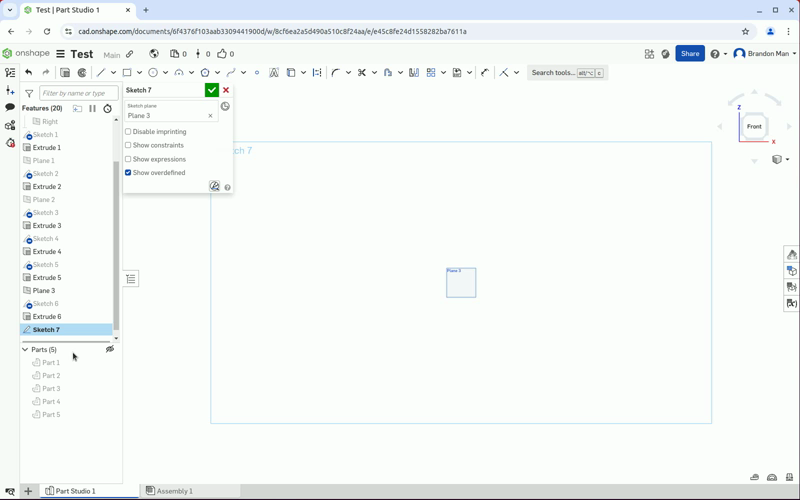
key(l)
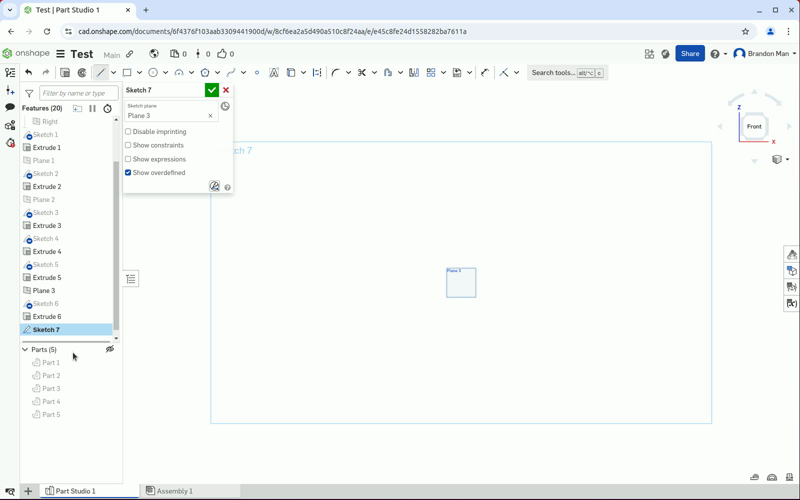
key_down(shift)
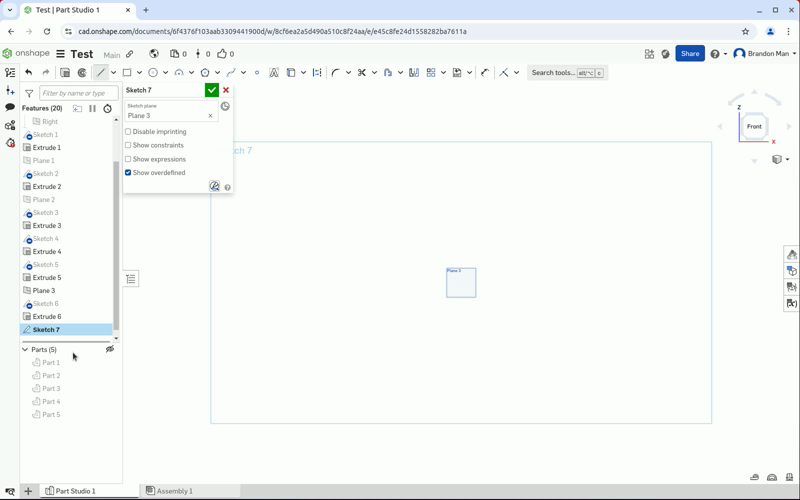
mouse_move(451, 225)
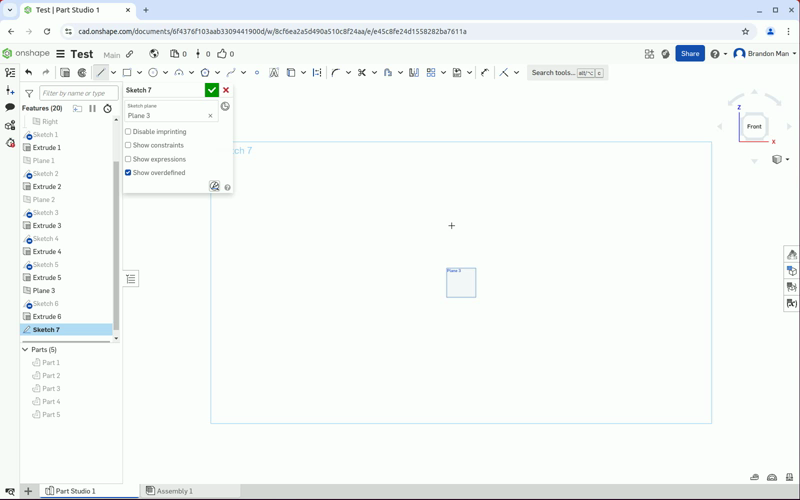
click(451, 225)
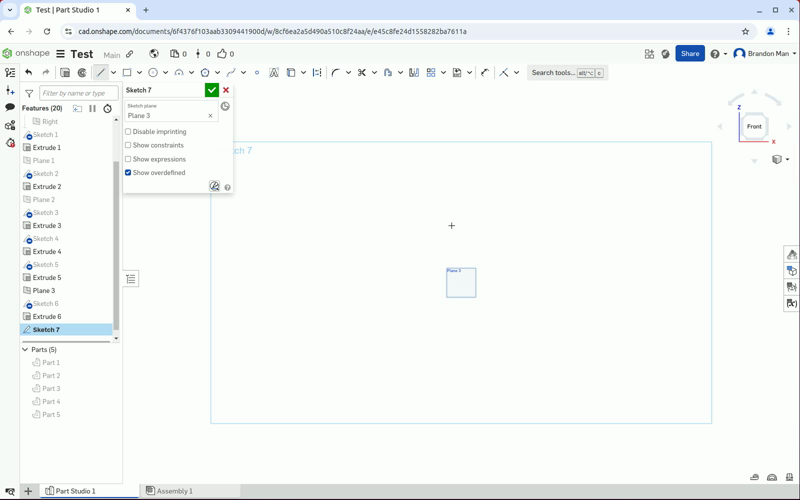
key_up(shift)
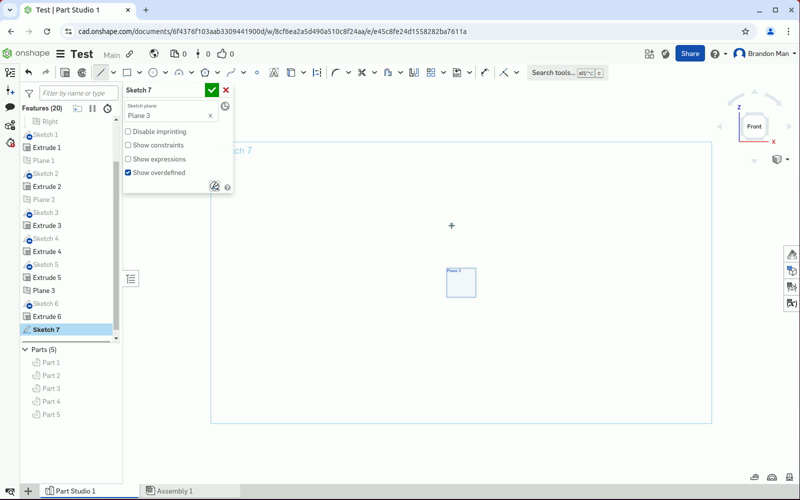
key_down(shift)
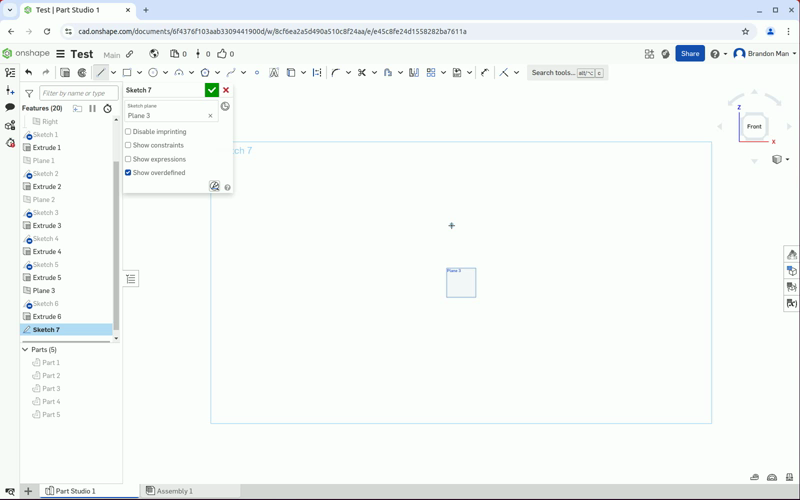
mouse_move(481, 225)
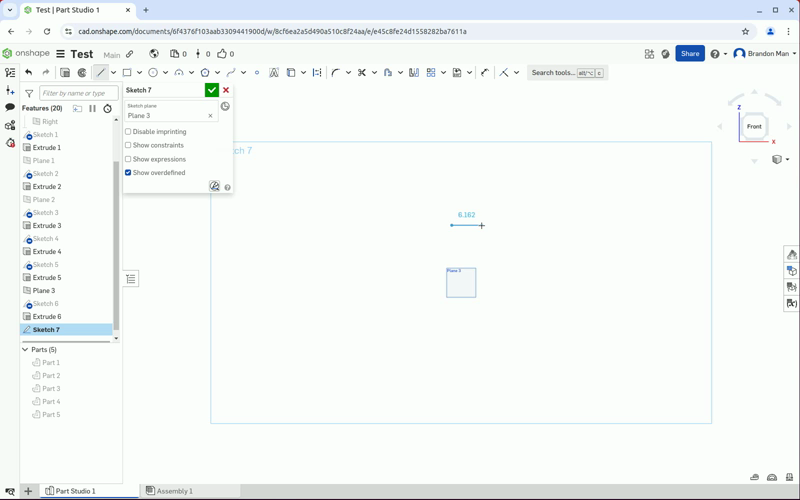
mouse_move(462, 237)
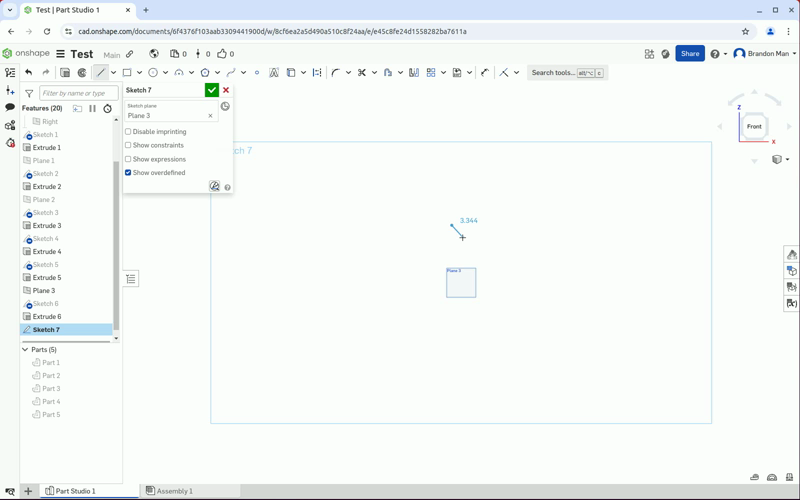
click(462, 237)
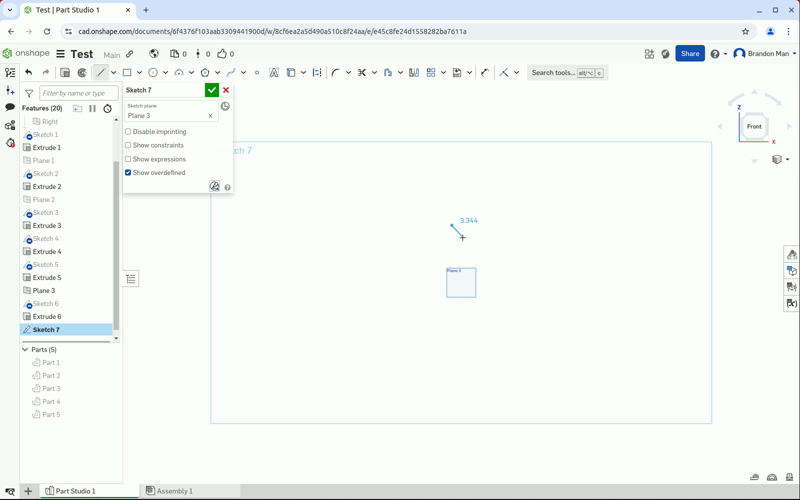
key_up(shift)
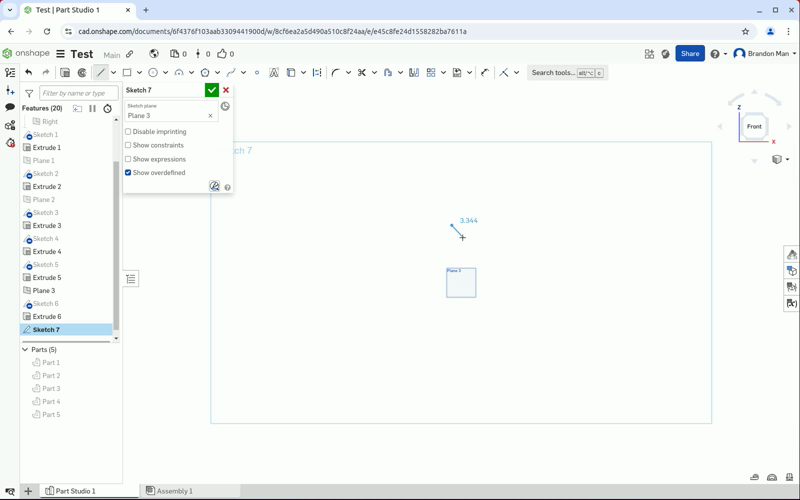
key_down(shift)
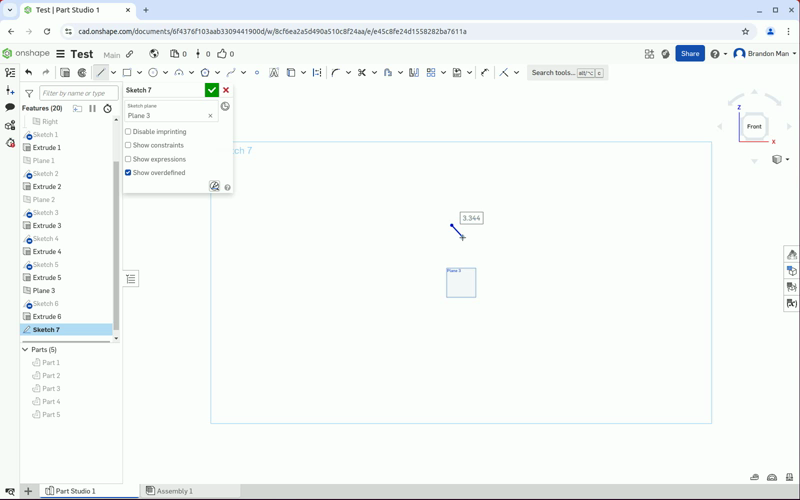
mouse_move(492, 237)
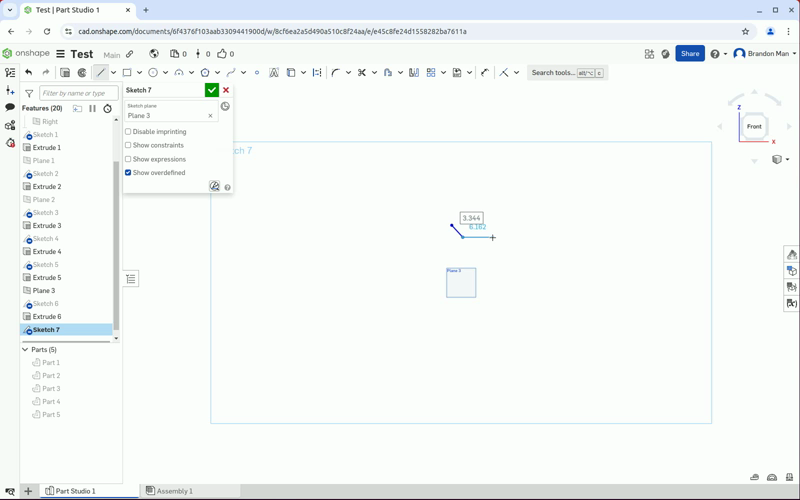
mouse_move(462, 225)
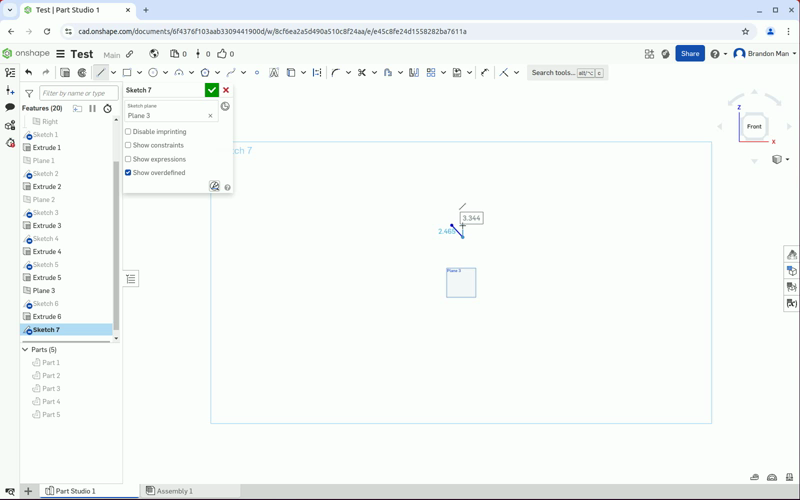
click(462, 225)
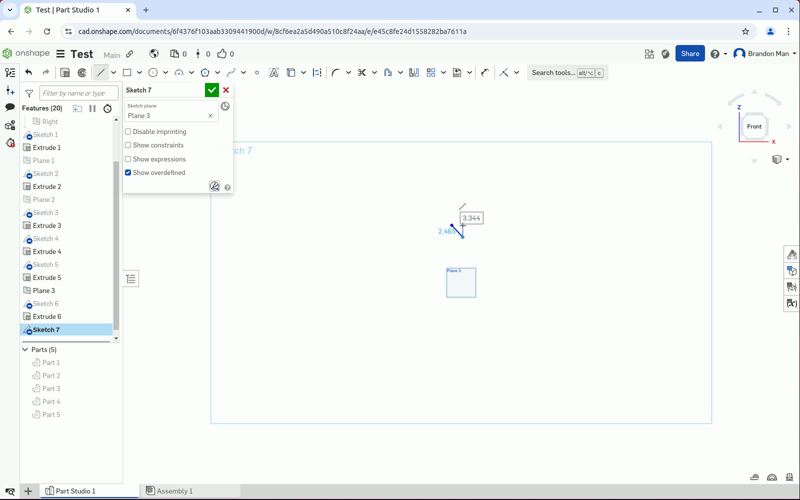
key_up(shift)
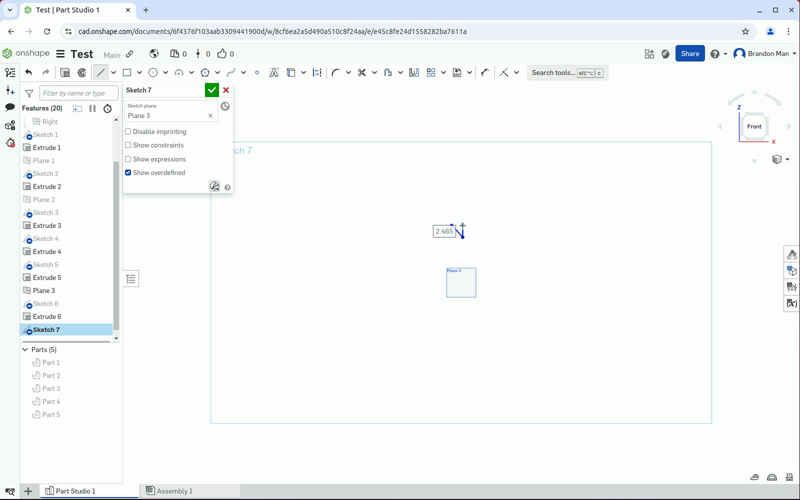
mouse_move(492, 225)
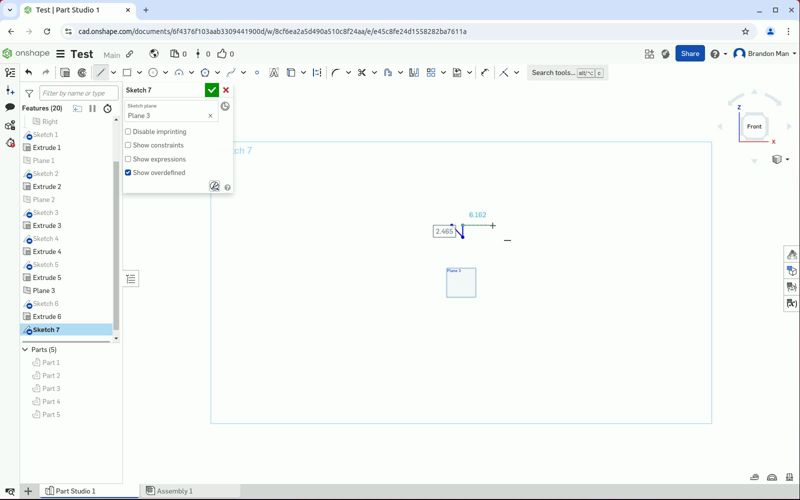
key_down(shift)
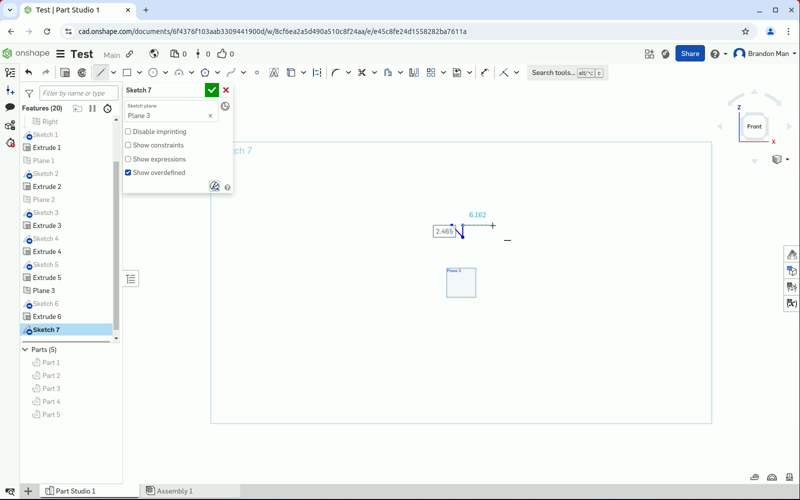
mouse_move(451, 225)
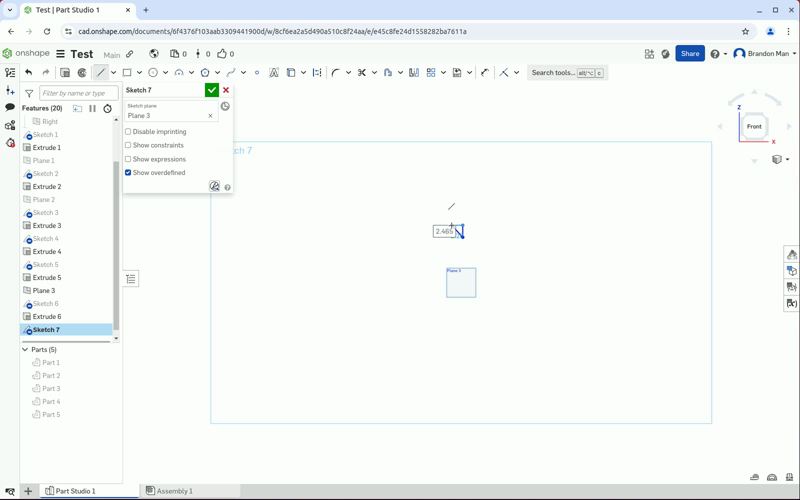
key_up(shift)
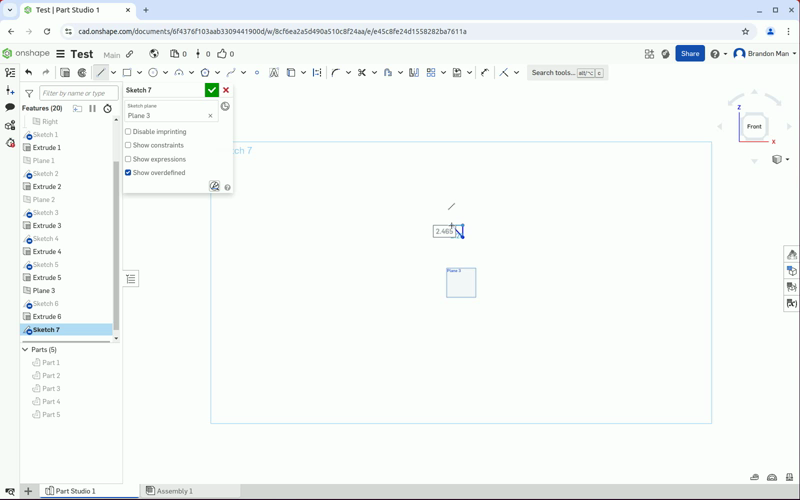
click(451, 225)
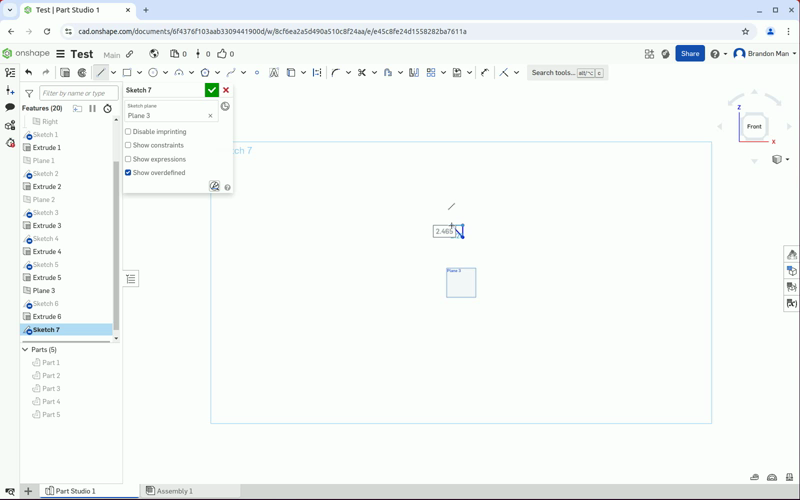
key(esc)
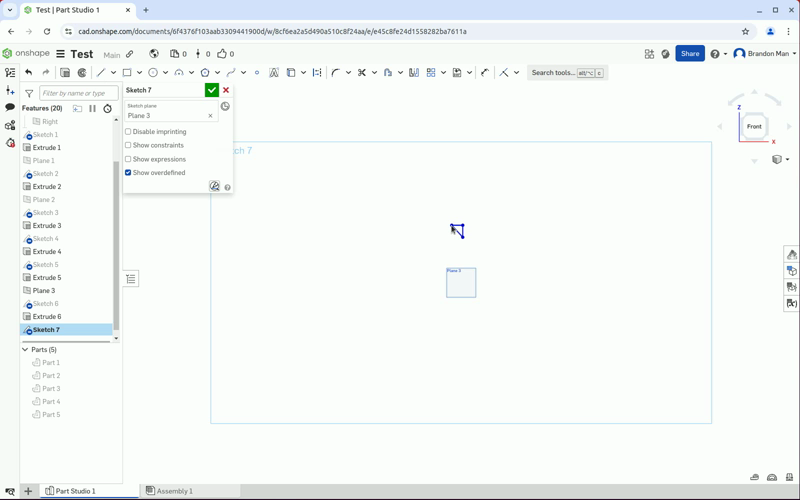
mouse_move(460, 225)
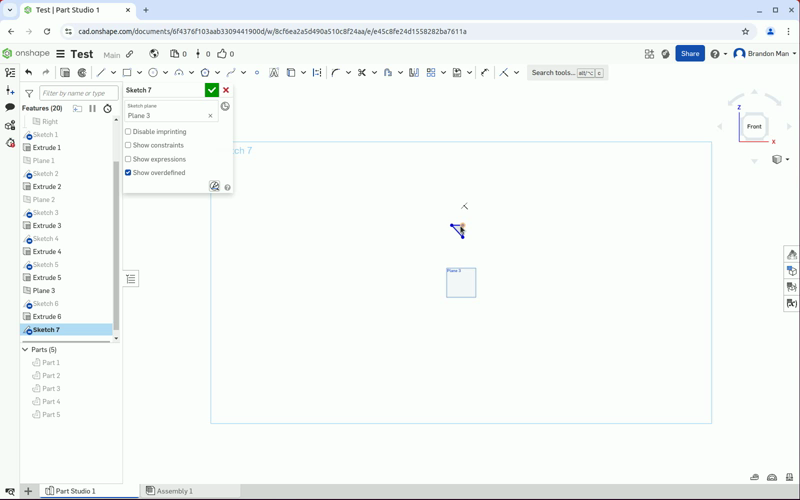
scroll(6)
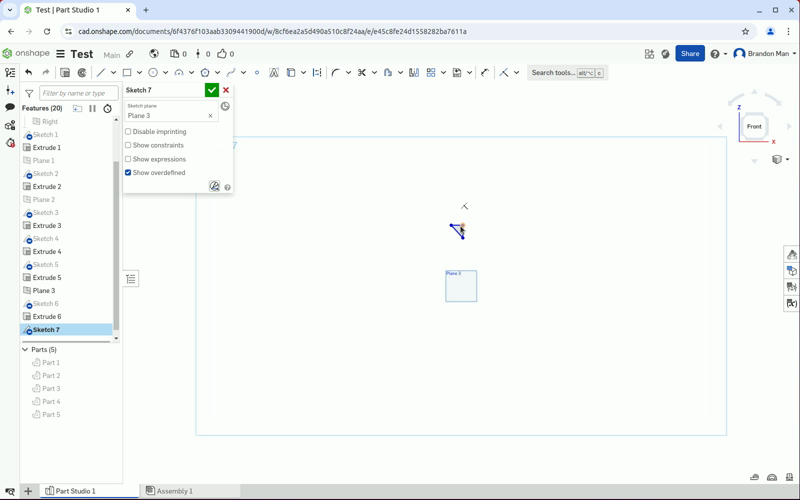
scroll(6)
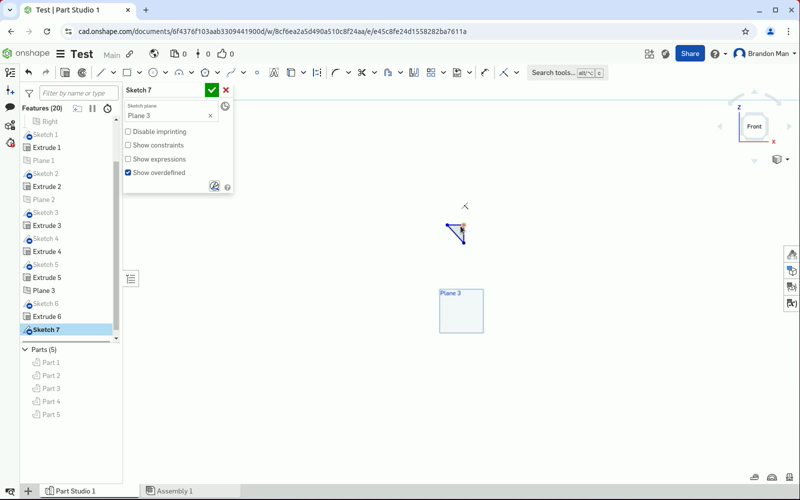
scroll(6)
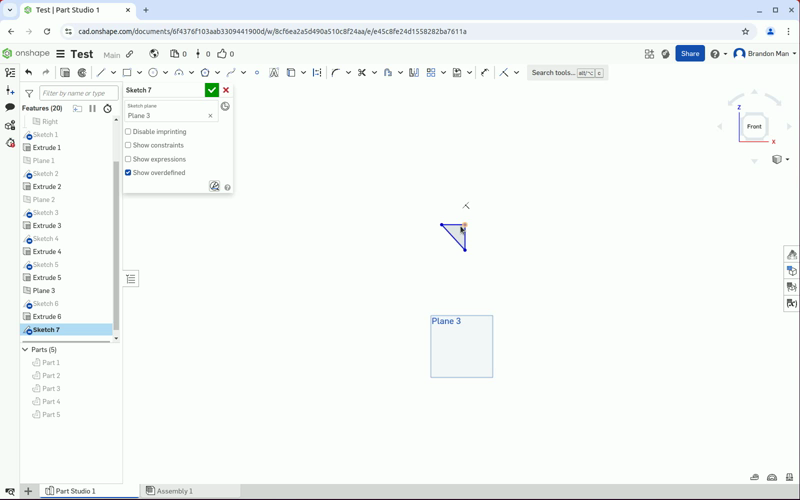
scroll(6)
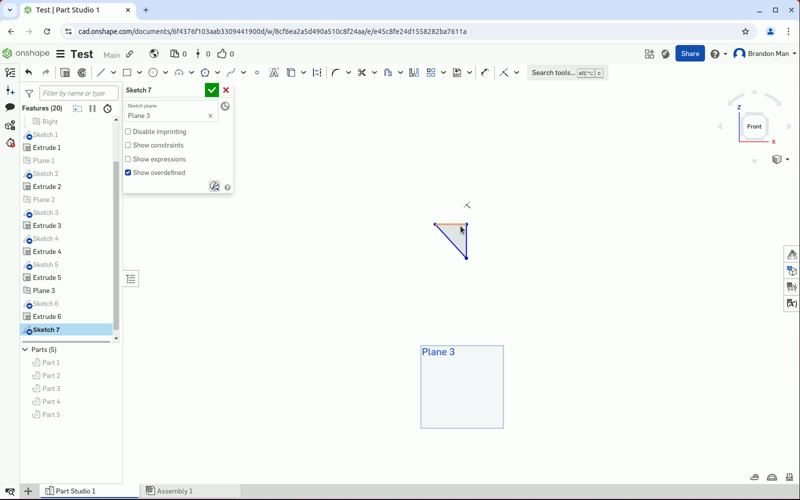
scroll(6)
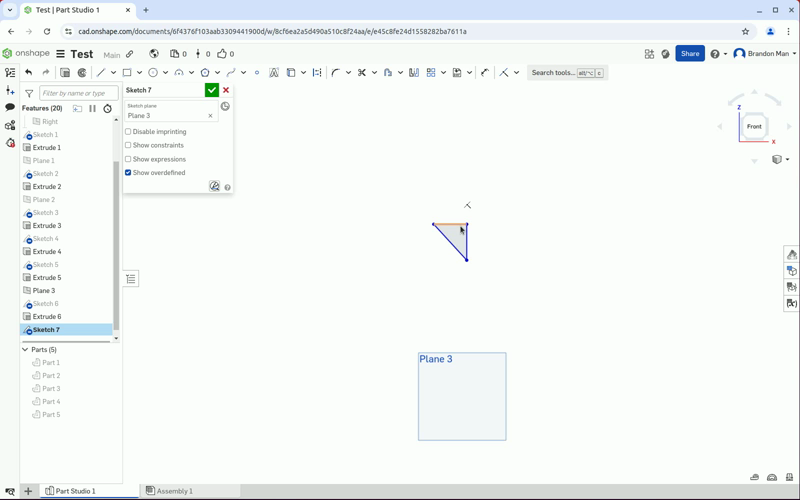
scroll(6)
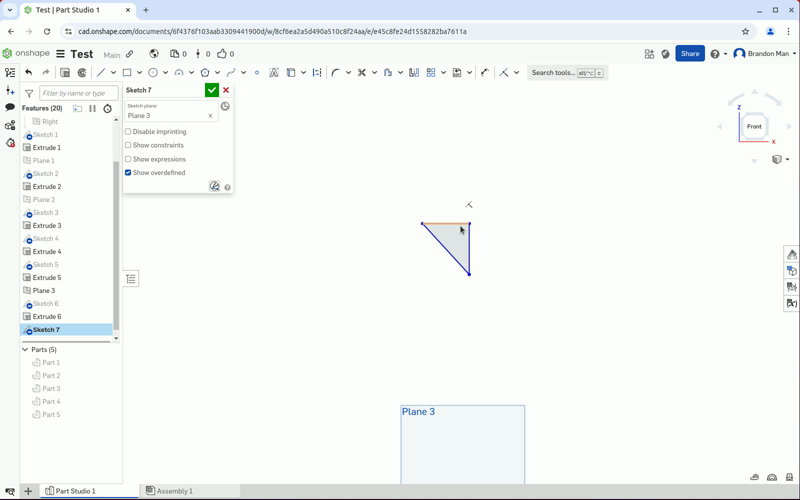
scroll(6)
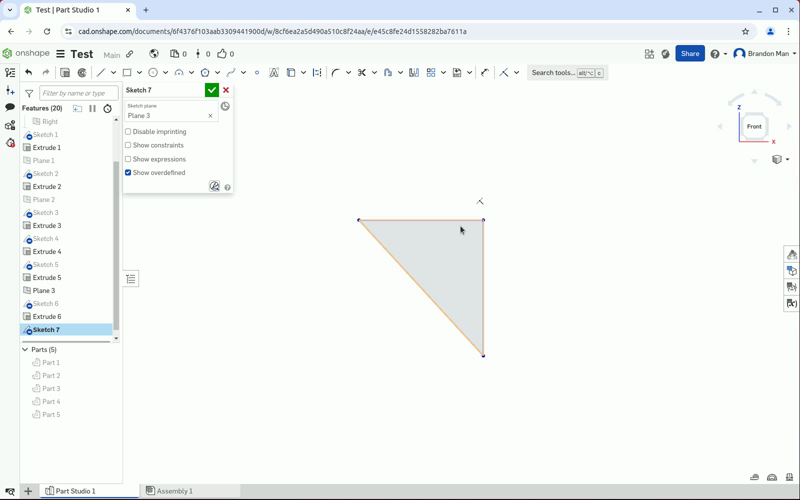
click(460, 225)
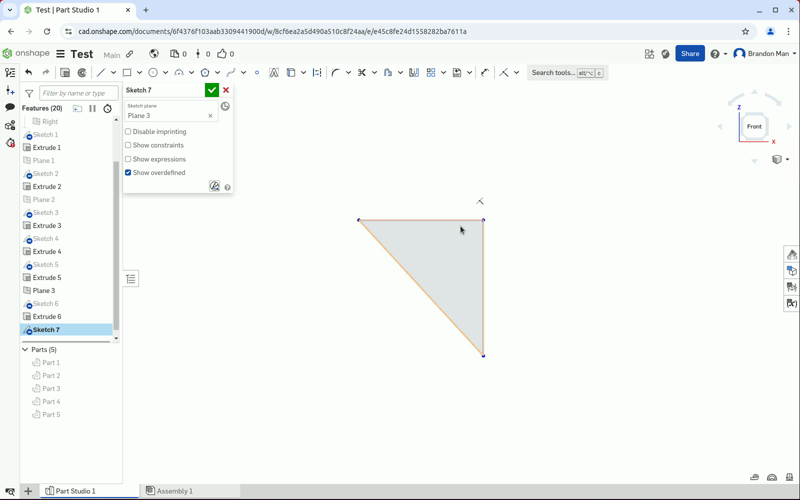
scroll(-6)
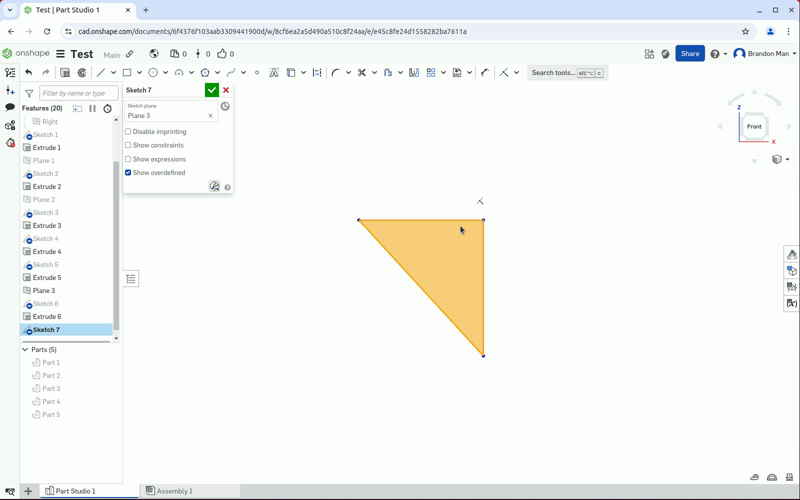
scroll(-6)
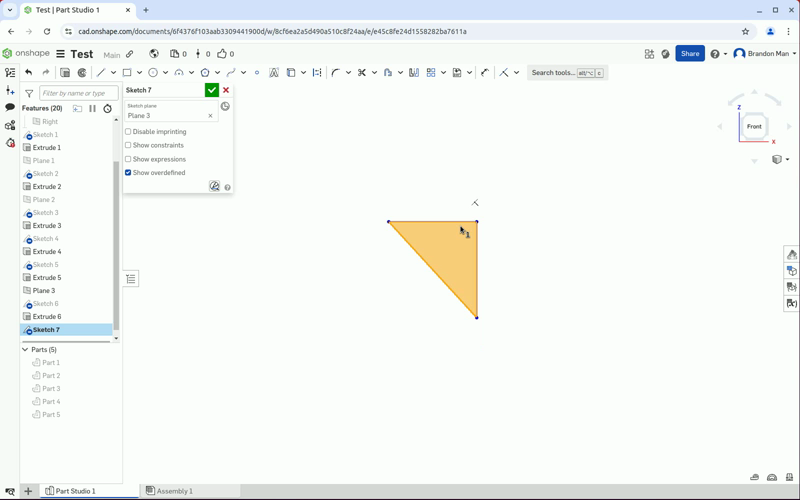
scroll(-6)
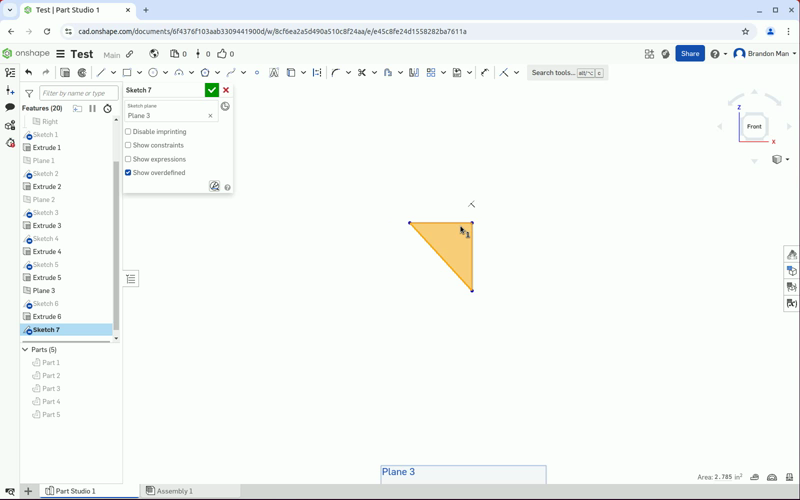
scroll(-6)
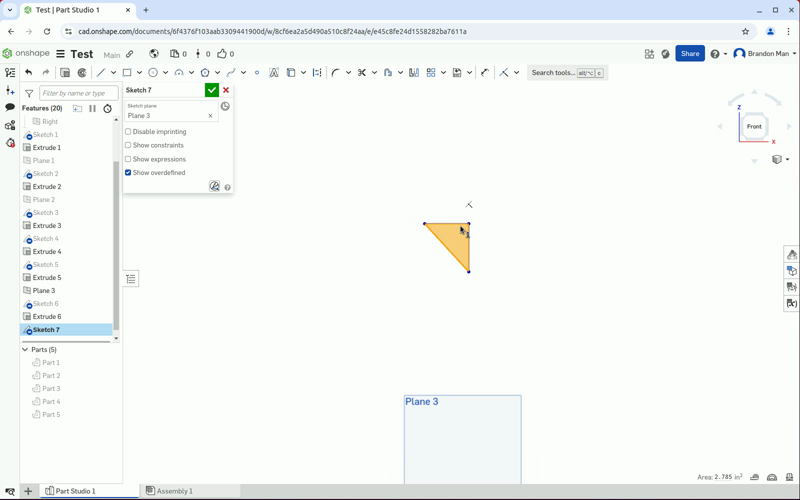
scroll(-6)
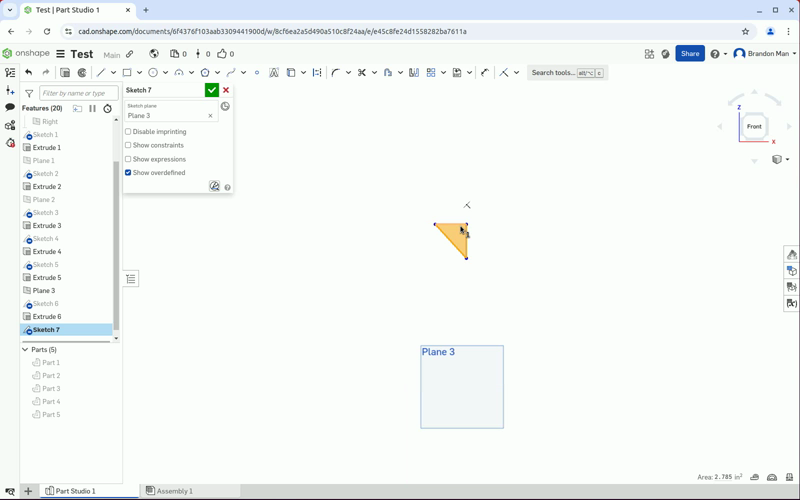
scroll(-6)
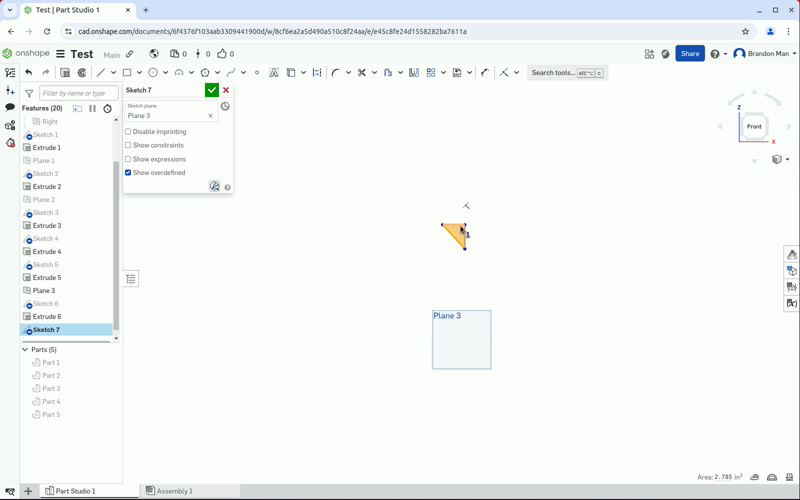
scroll(-6)
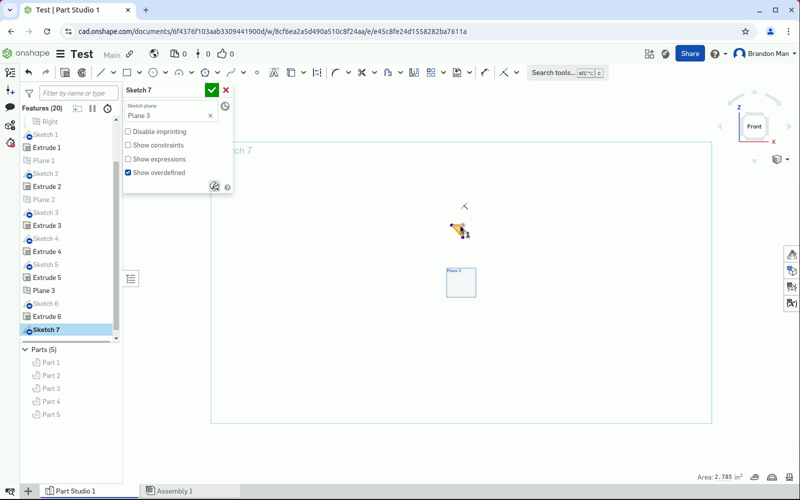
mouse_move(73, 352)
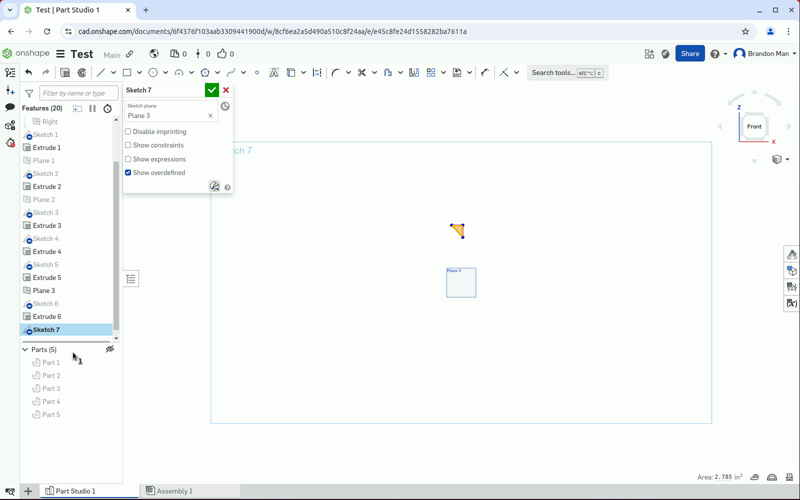
key(shift+y)
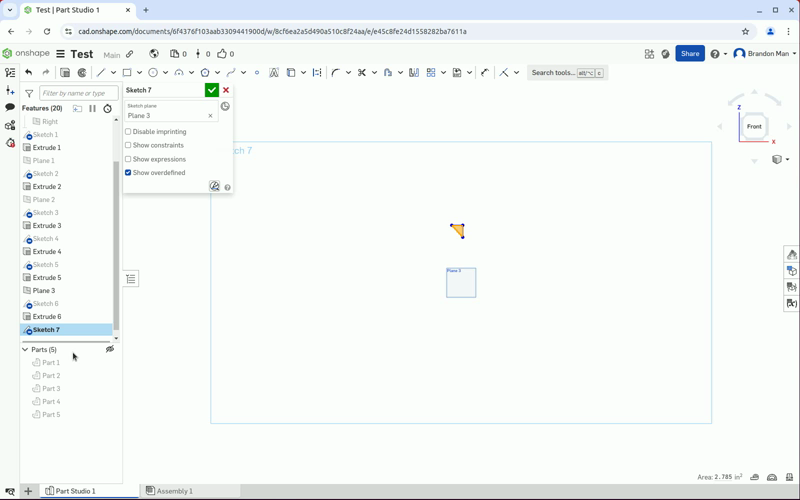
key(shift+e)
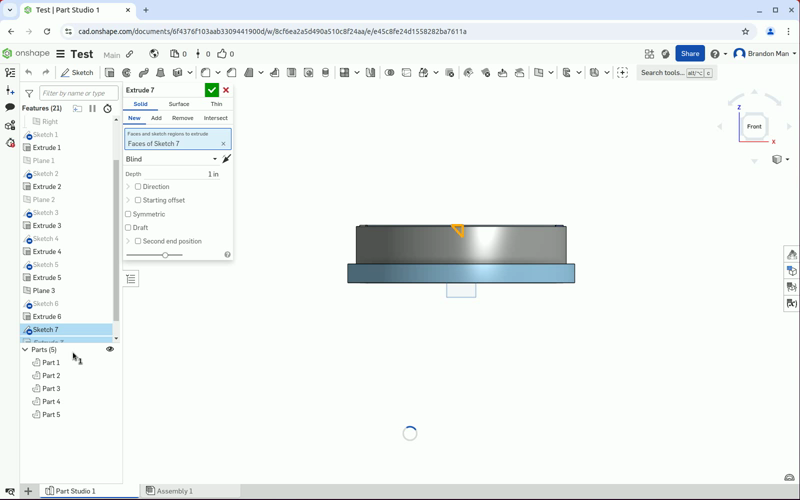
mouse_move(143, 106)
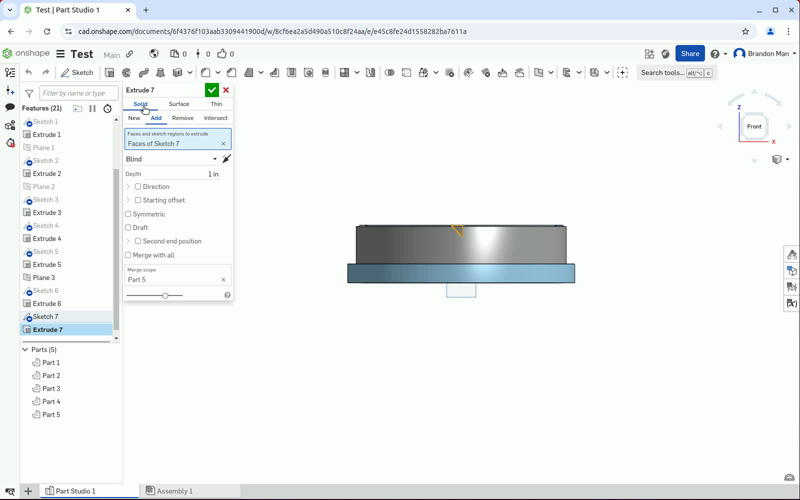
click(143, 106)
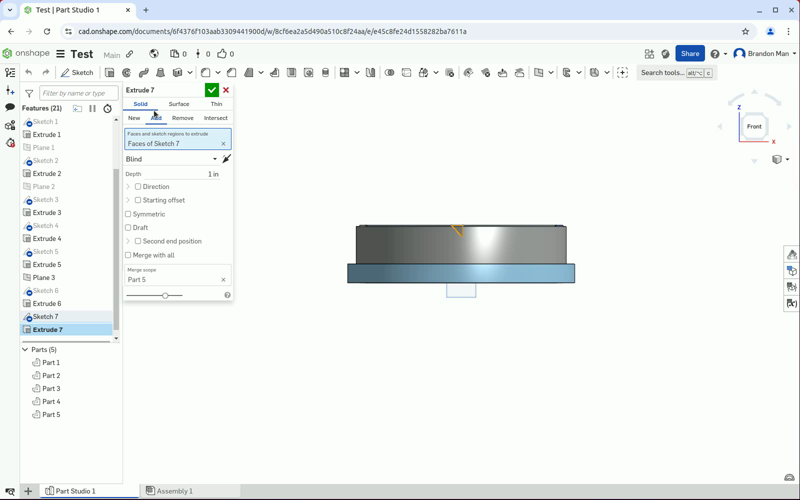
mouse_move(186, 120)
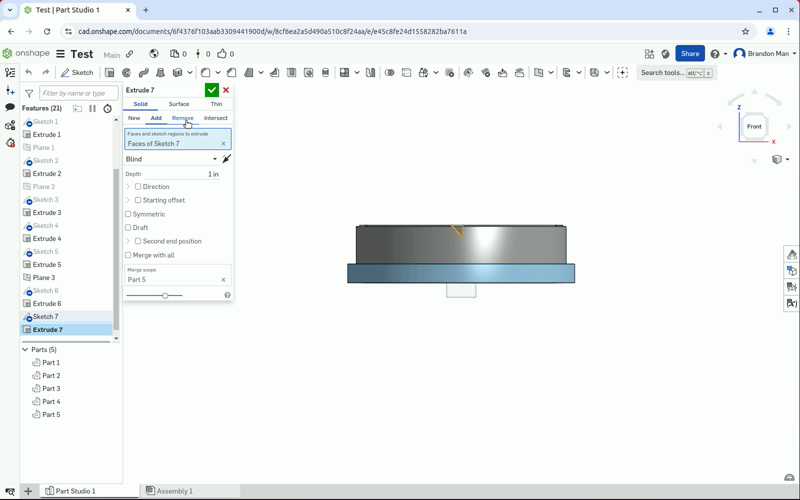
click(186, 120)
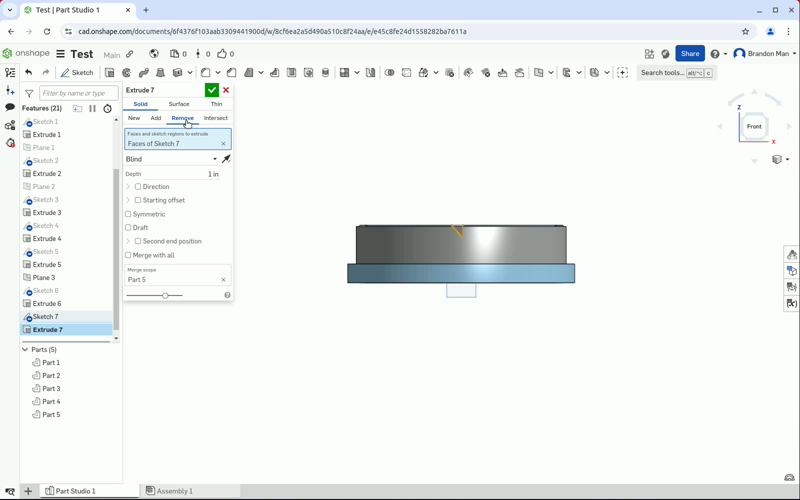
key(tab, 4)
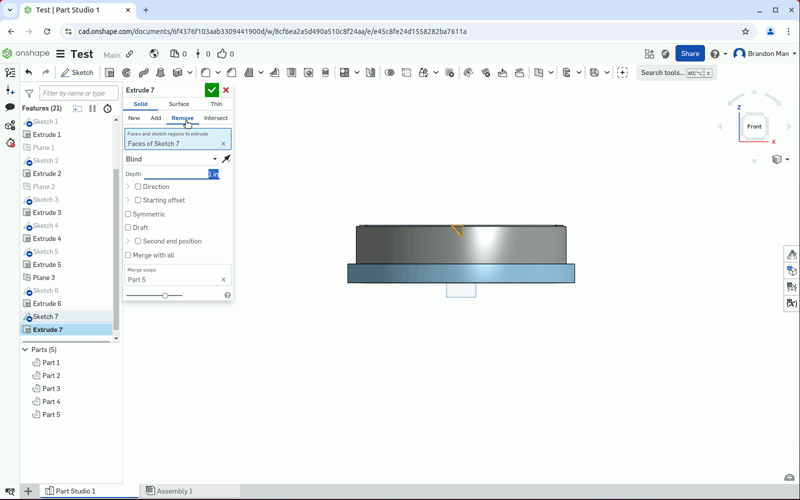
text(7.703)
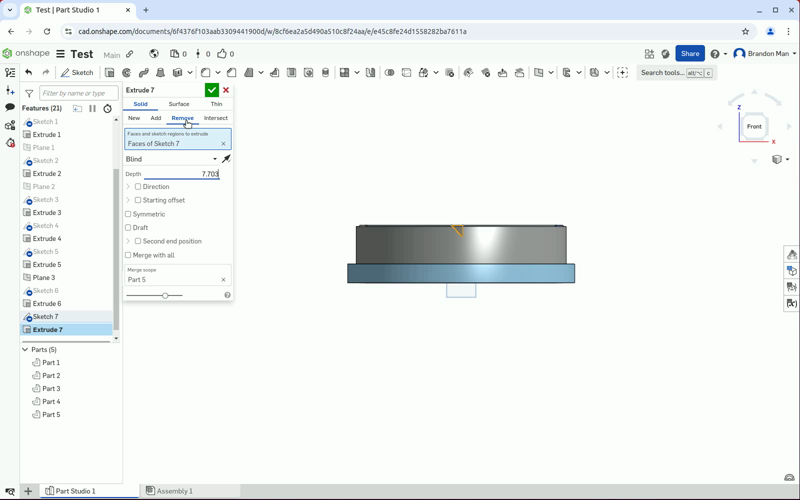
key(tab, 6)
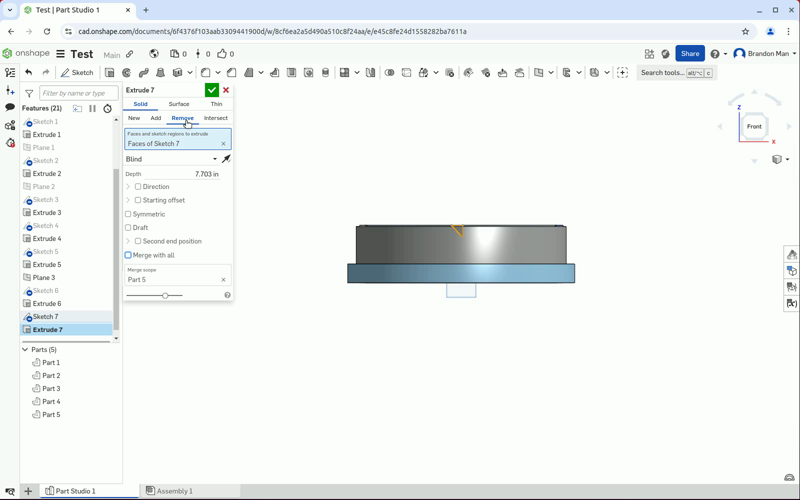
key(space)
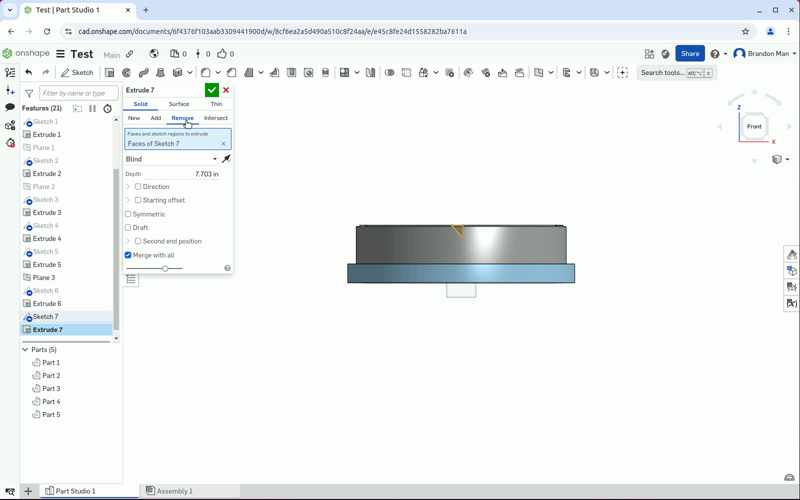
key(enter)
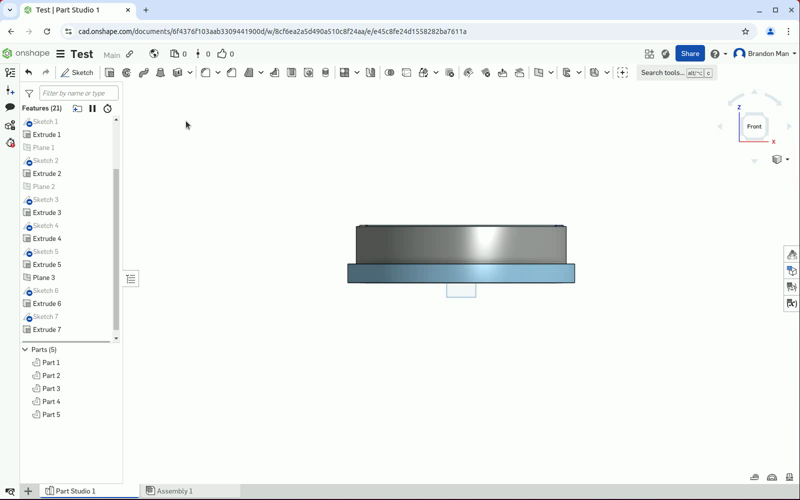
key(shift+h)
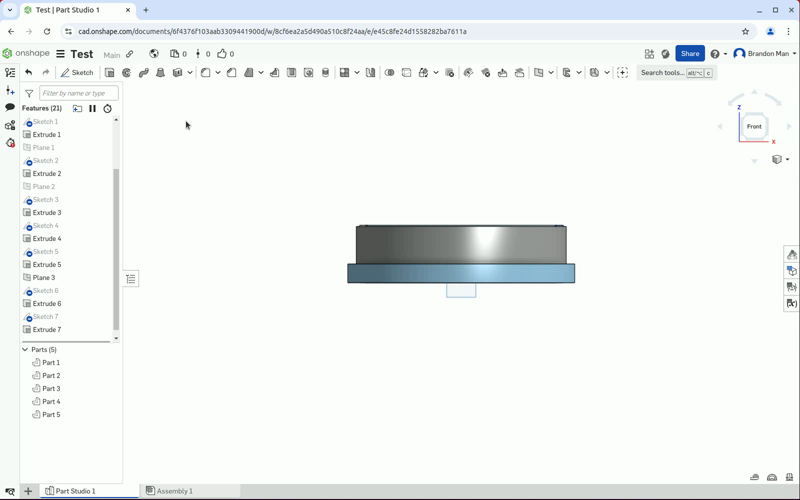
key(shift+h)
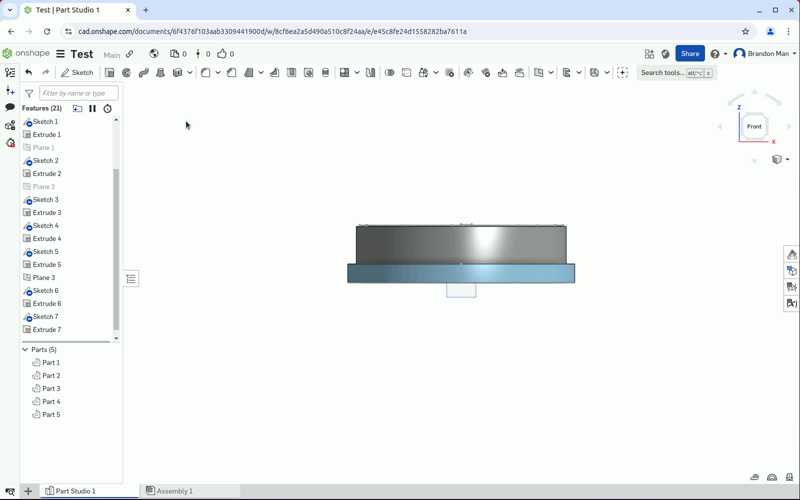
key(shift+7)
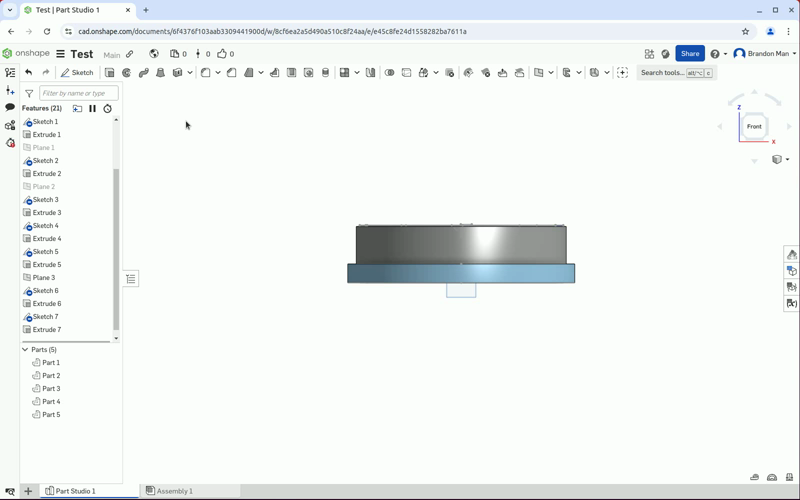
key(left, 2)
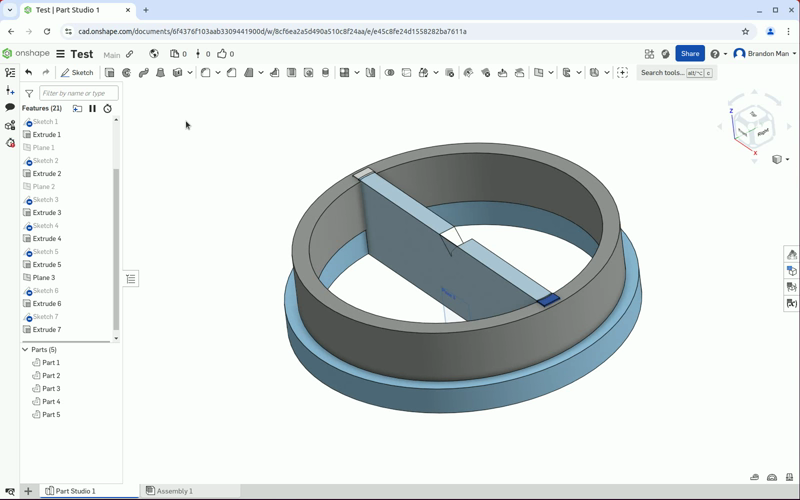
key(down, 2)
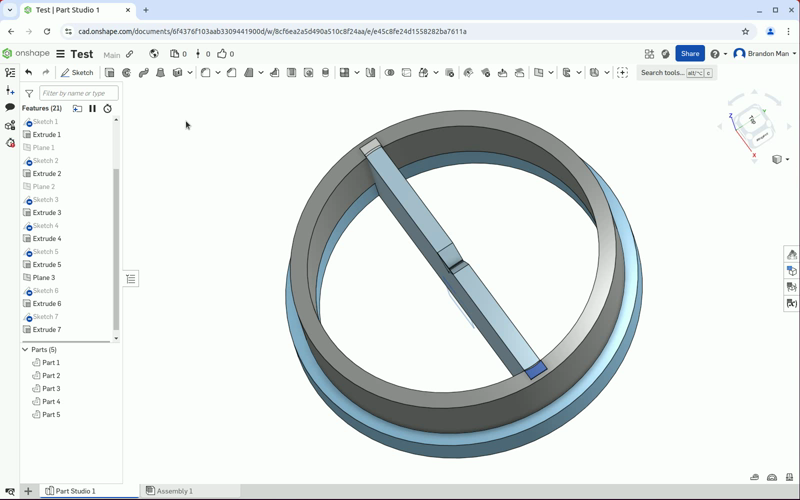
key(up, 2)
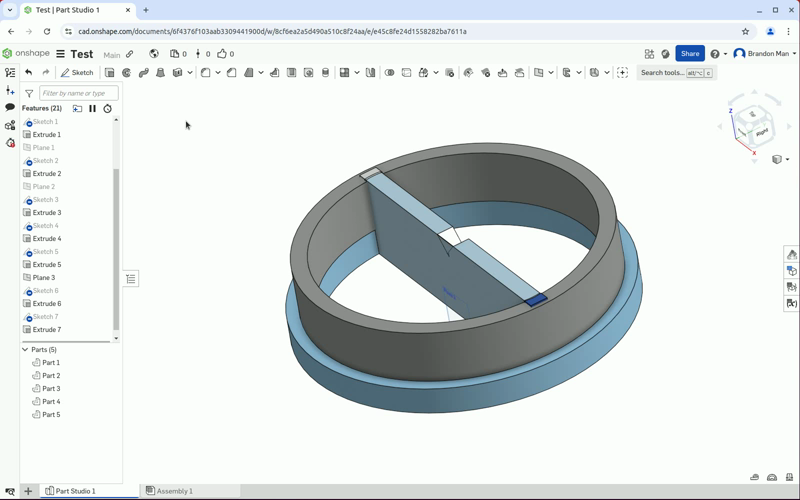
key(right, 2)
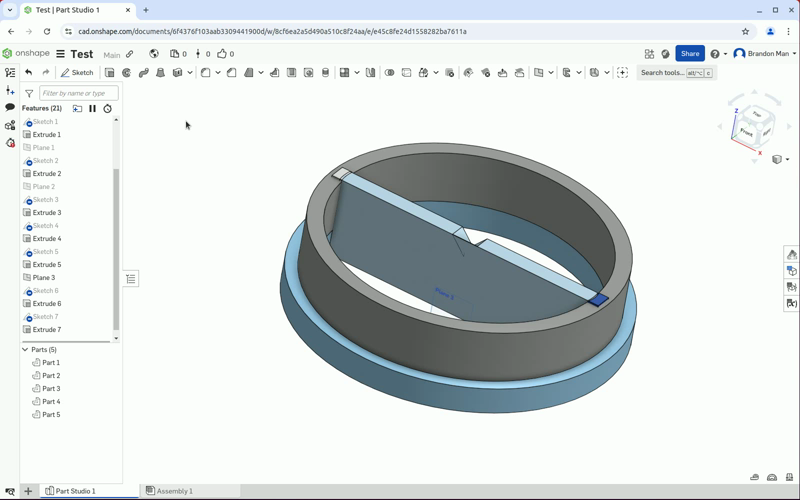
mouse_move(69, 124)
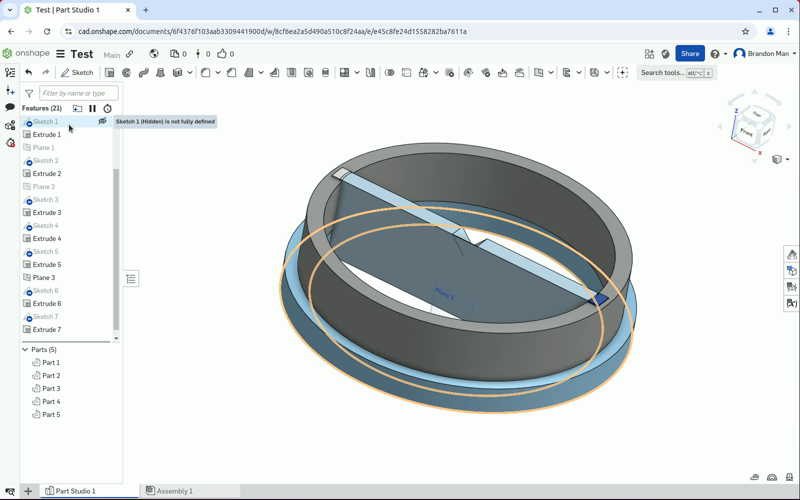
click(69, 124)